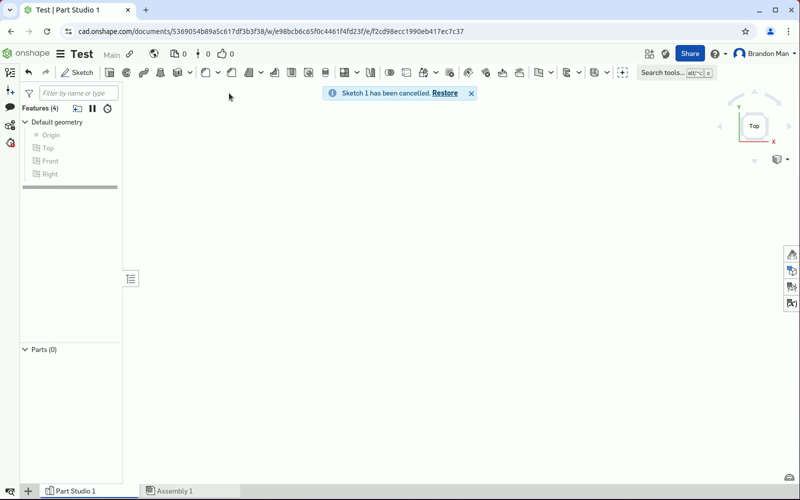
key(shift+h)
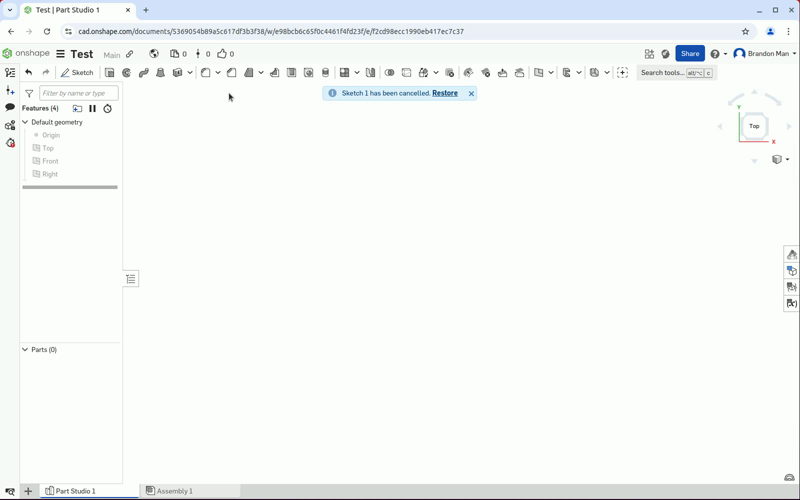
key(shift+s)
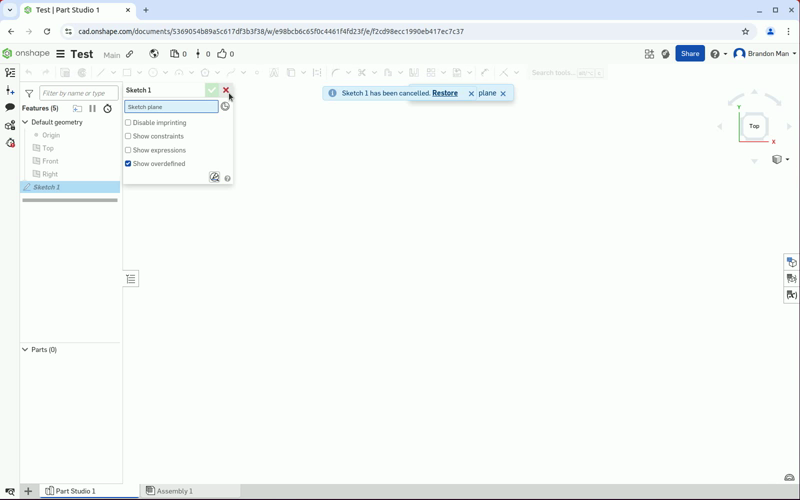
mouse_move(73, 150)
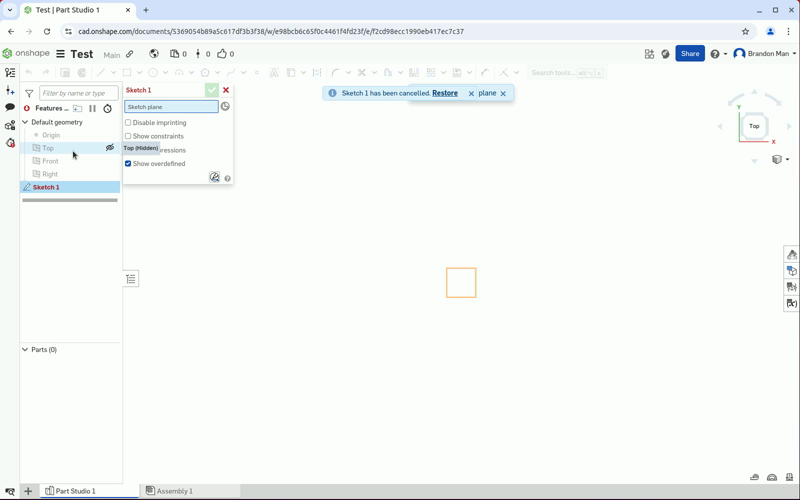
click(73, 150)
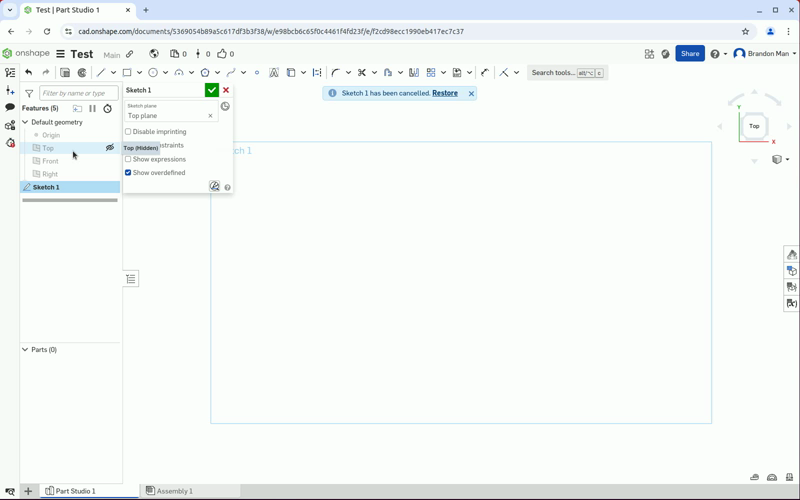
mouse_move(73, 352)
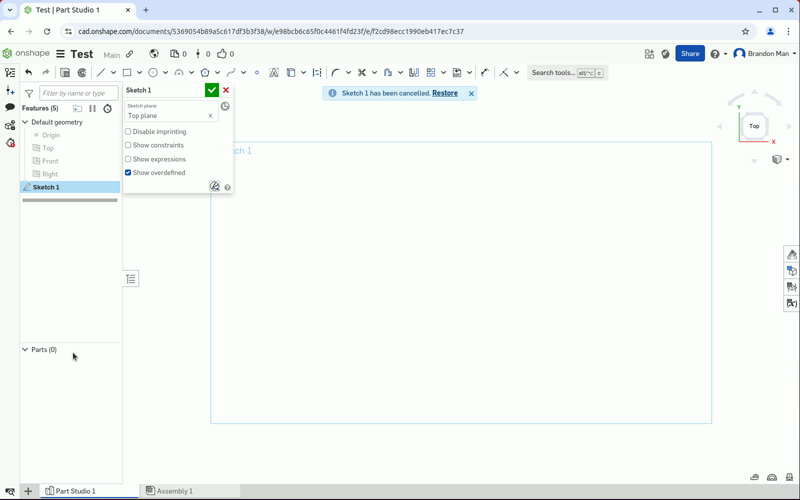
key(y)
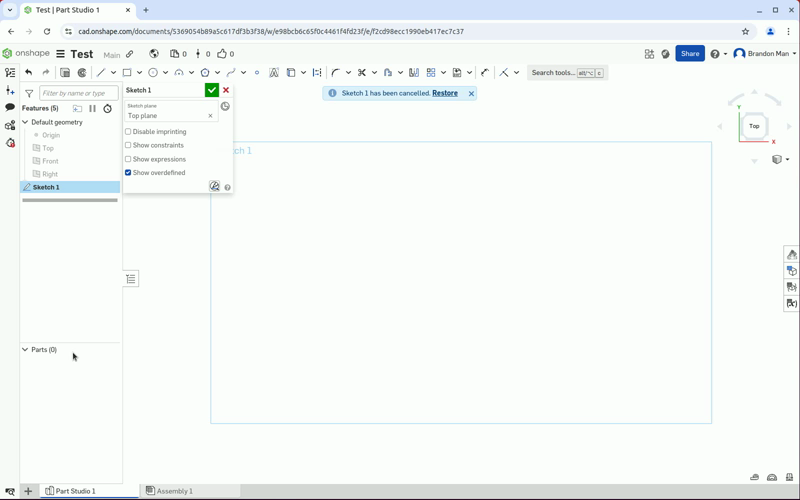
key(c)
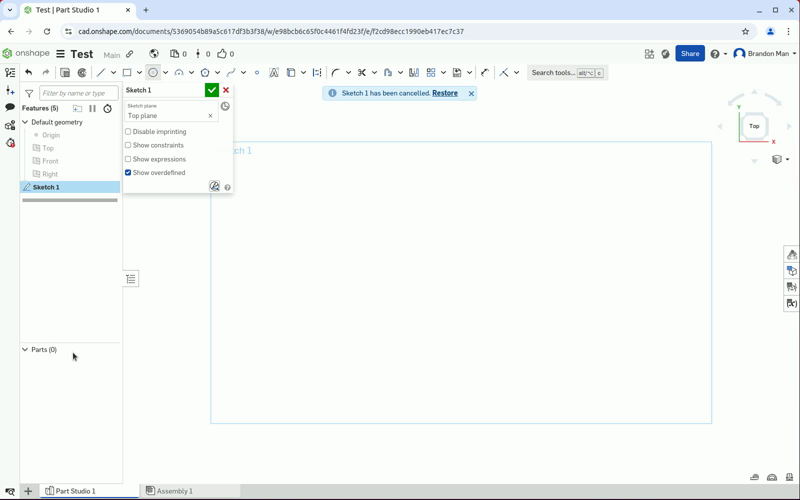
key_down(shift)
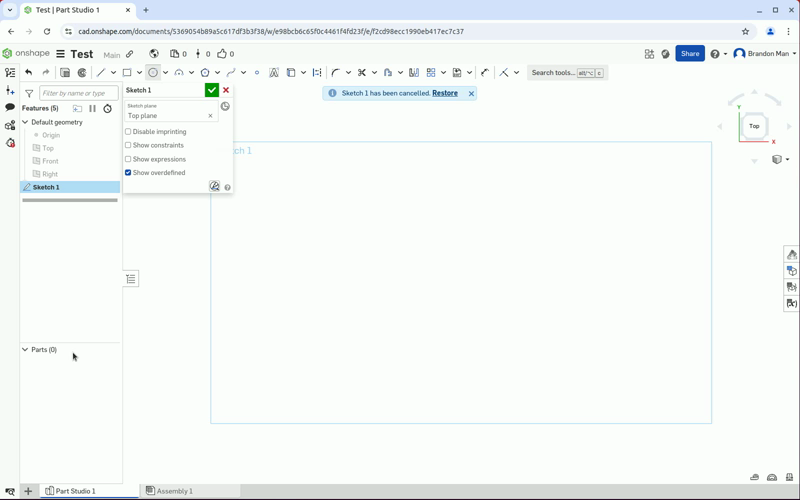
mouse_move(461, 282)
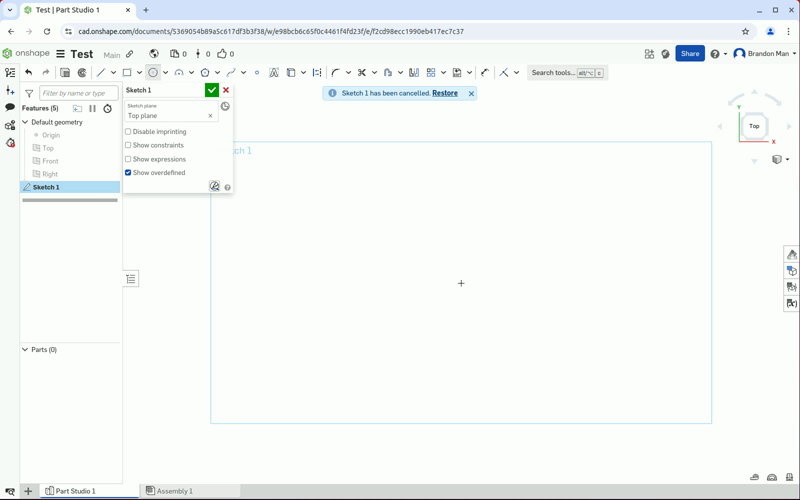
click(461, 282)
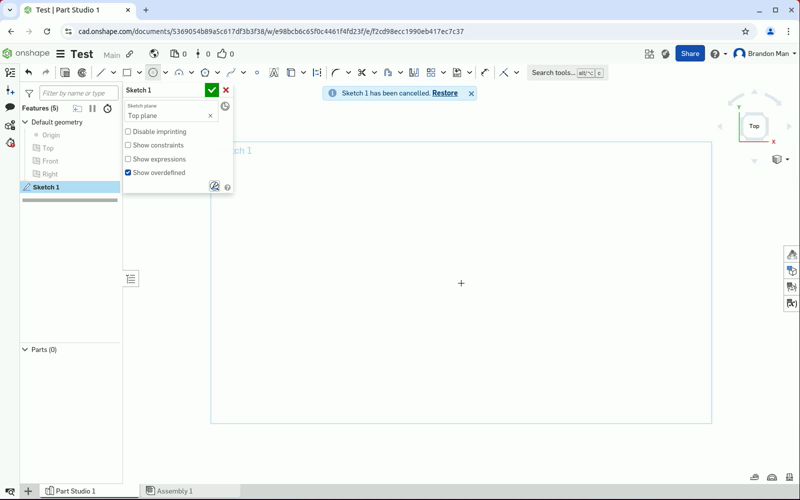
key_up(shift)
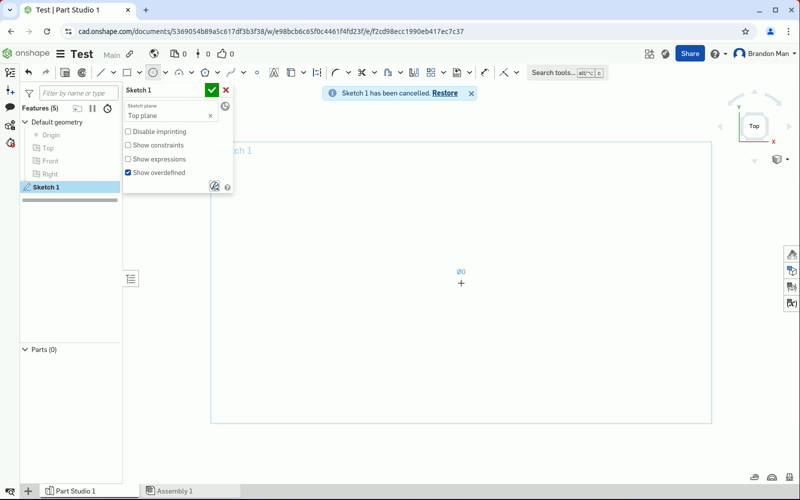
mouse_move(572, 282)
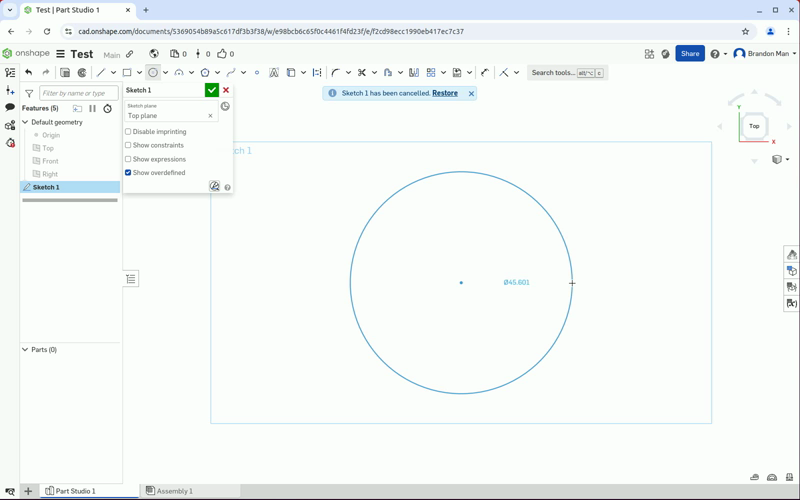
click(572, 282)
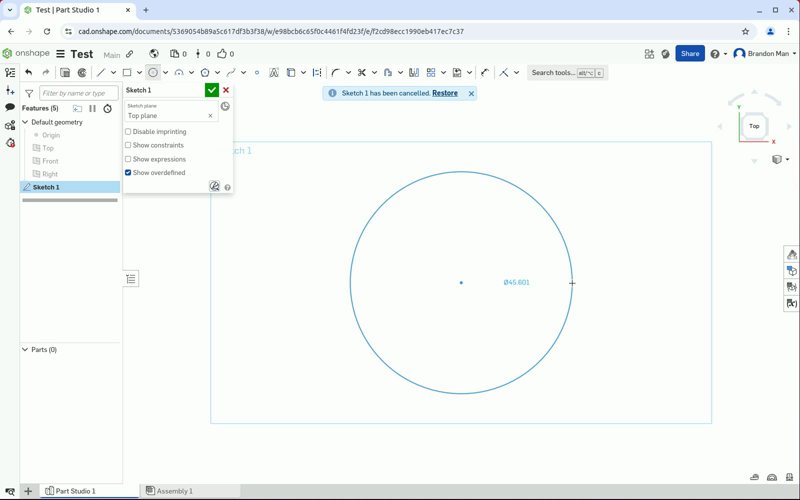
key(esc)
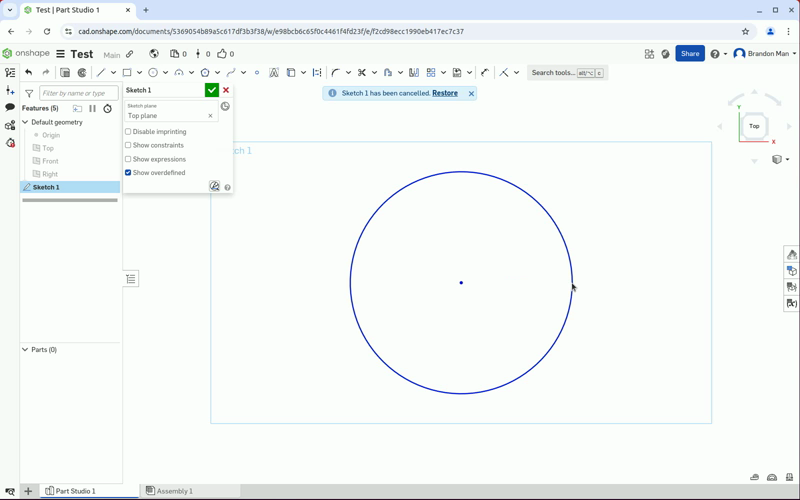
mouse_move(493, 273)
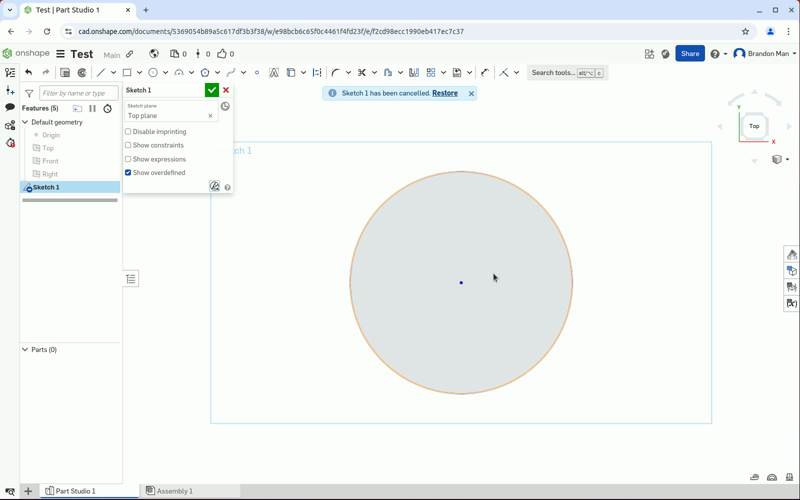
click(493, 273)
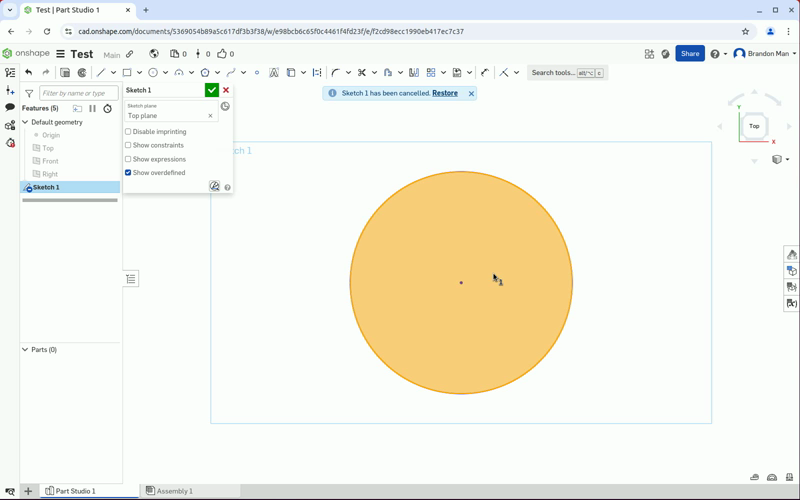
mouse_move(73, 352)
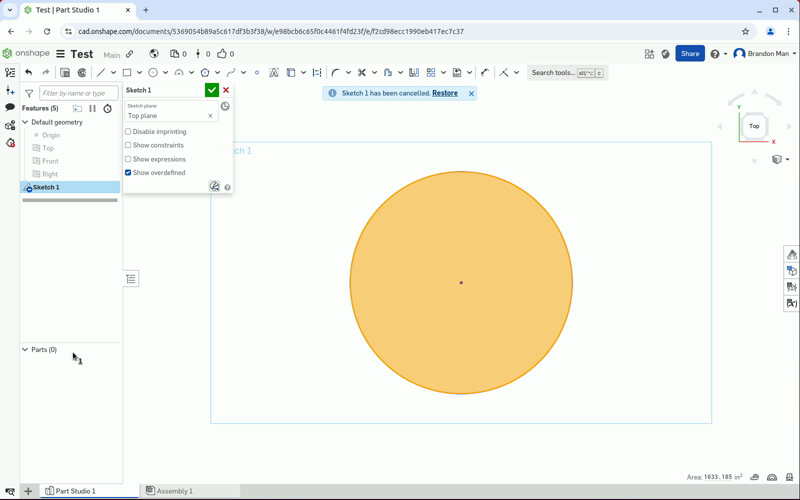
key(shift+y)
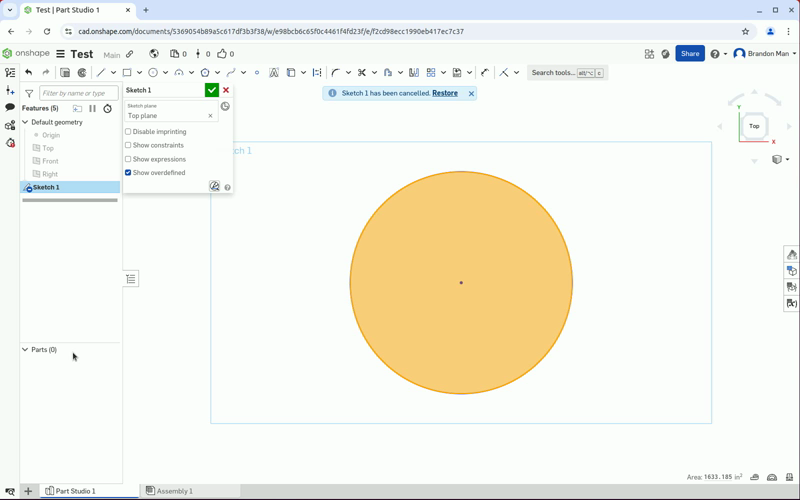
key(shift+e)
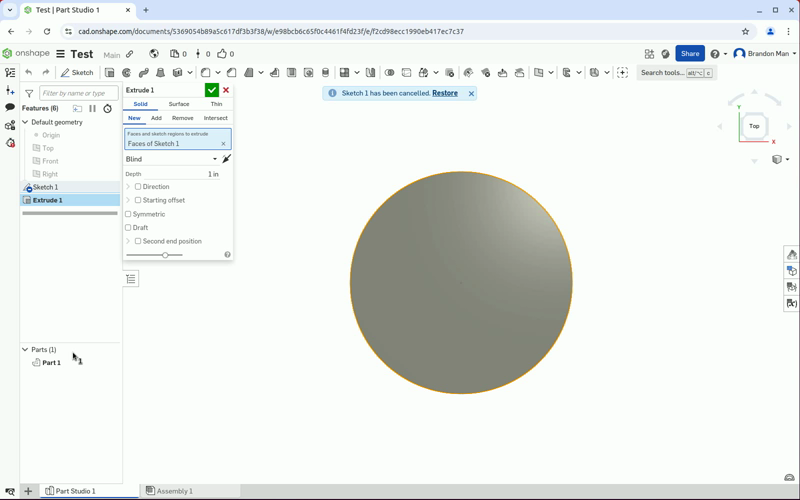
mouse_move(143, 106)
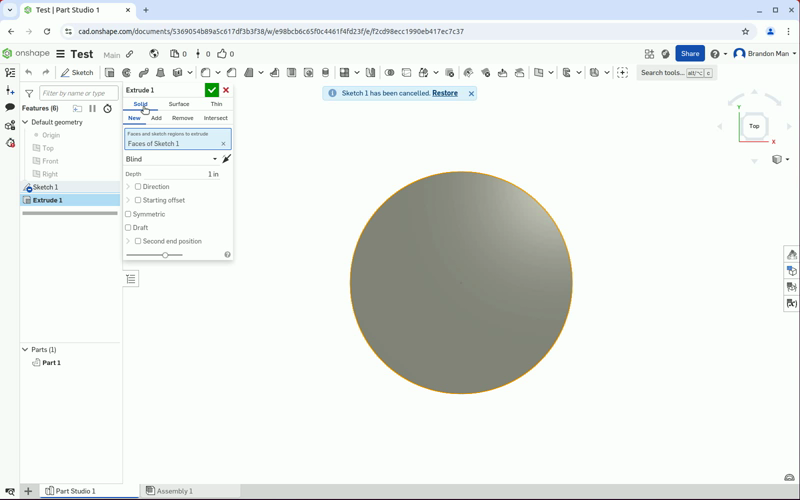
click(143, 106)
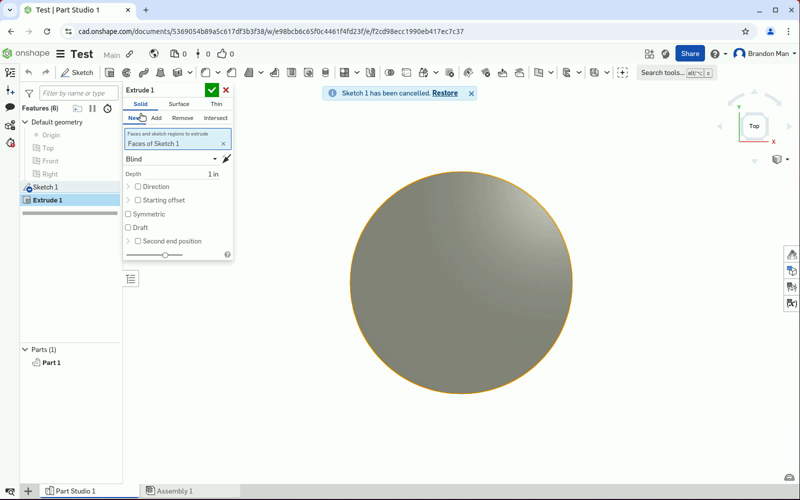
mouse_move(137, 120)
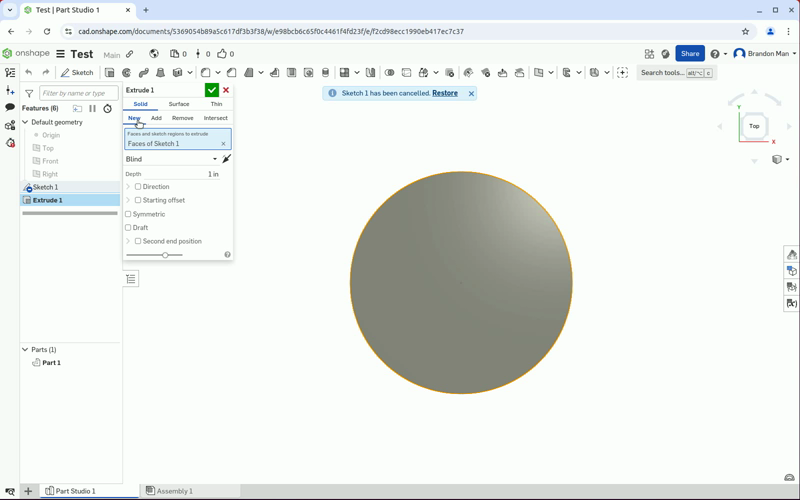
click(137, 120)
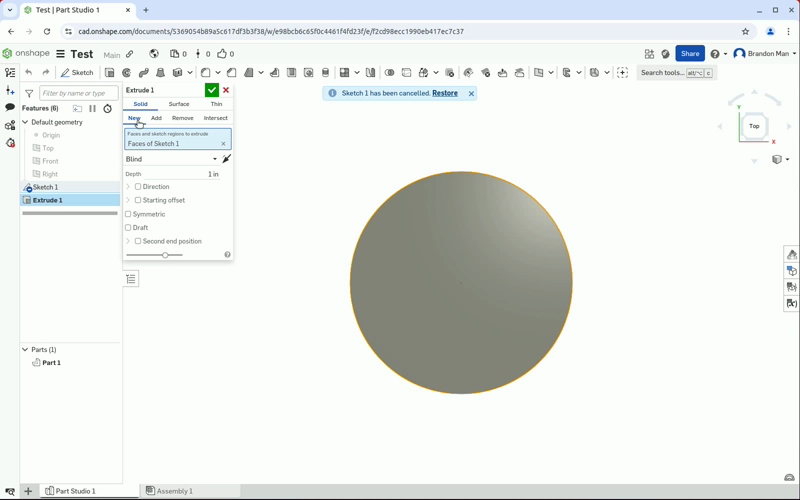
key(tab, 4)
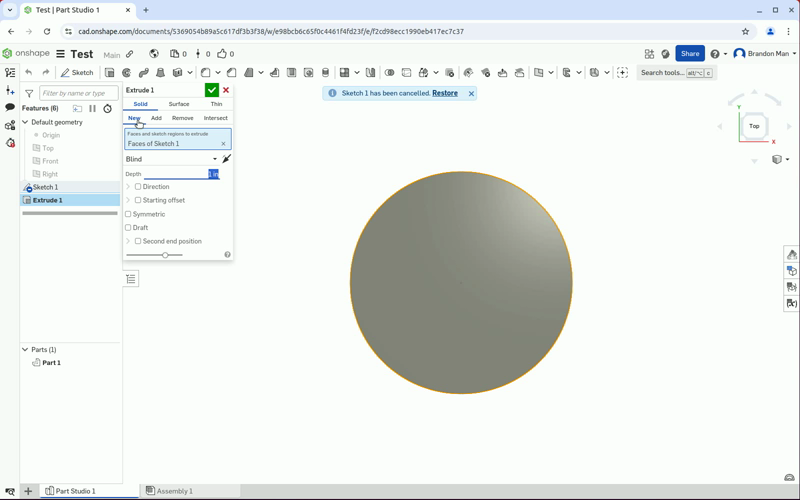
text(3.852)
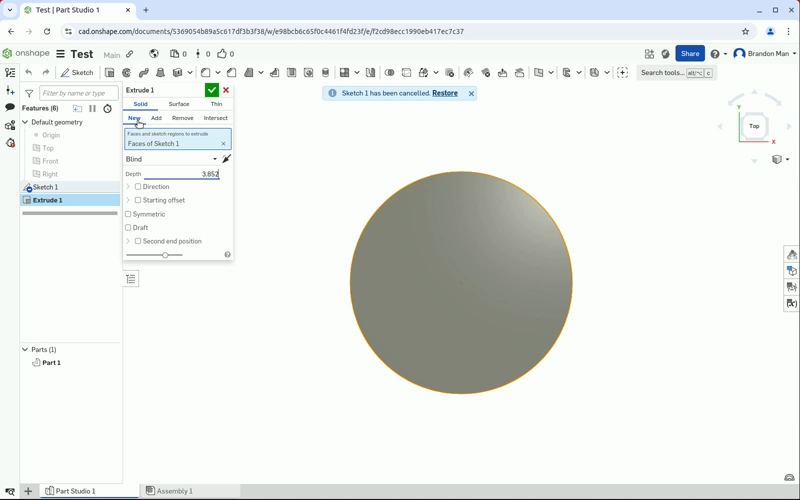
key(tab, 3)
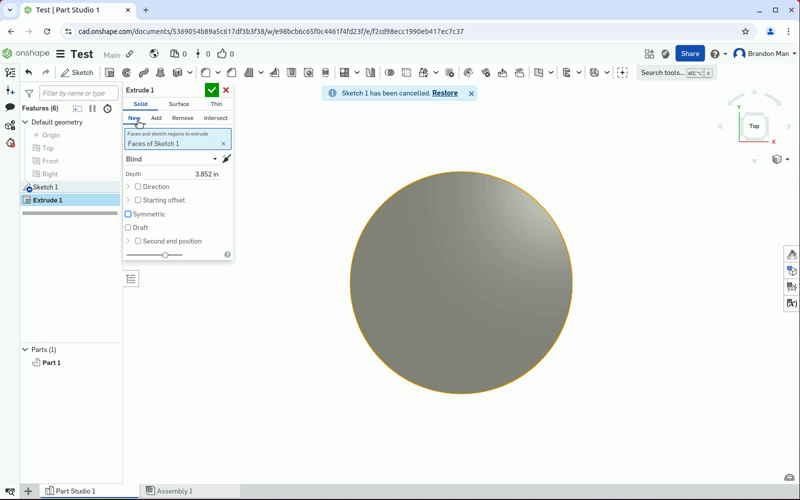
key(space)
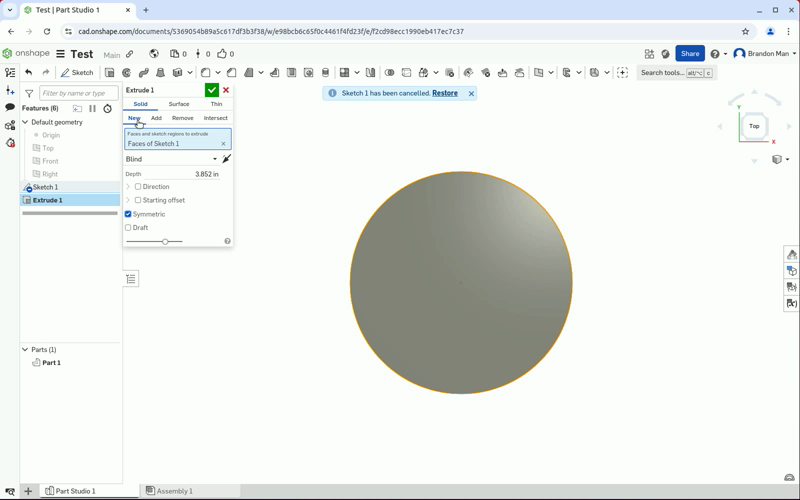
key(enter)
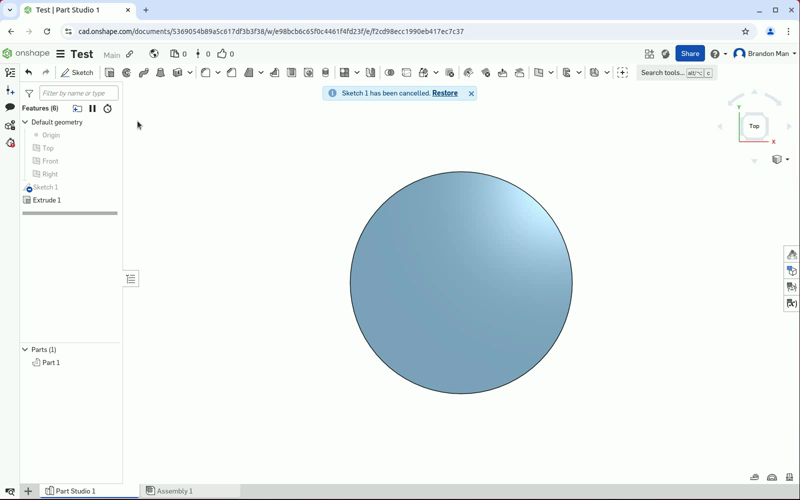
key(shift+h)
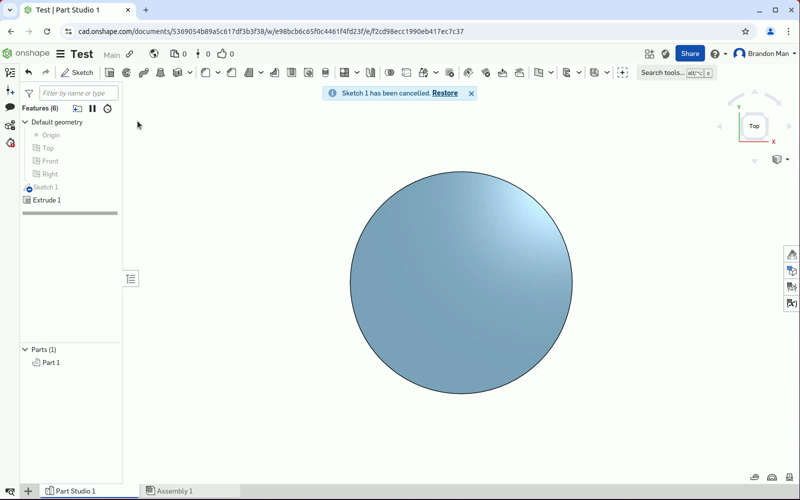
key(shift+h)
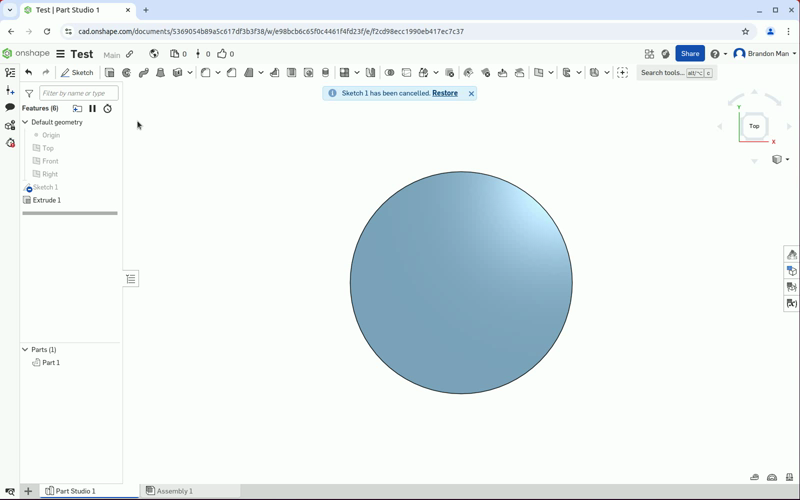
mouse_move(73, 189)
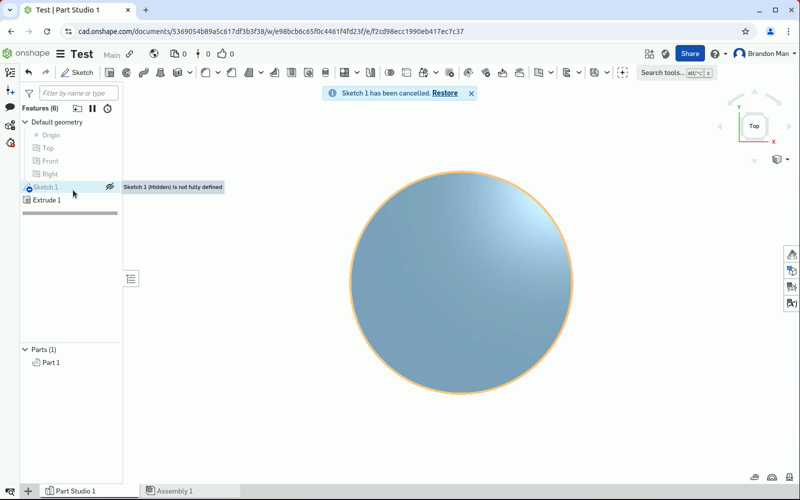
click(73, 189)
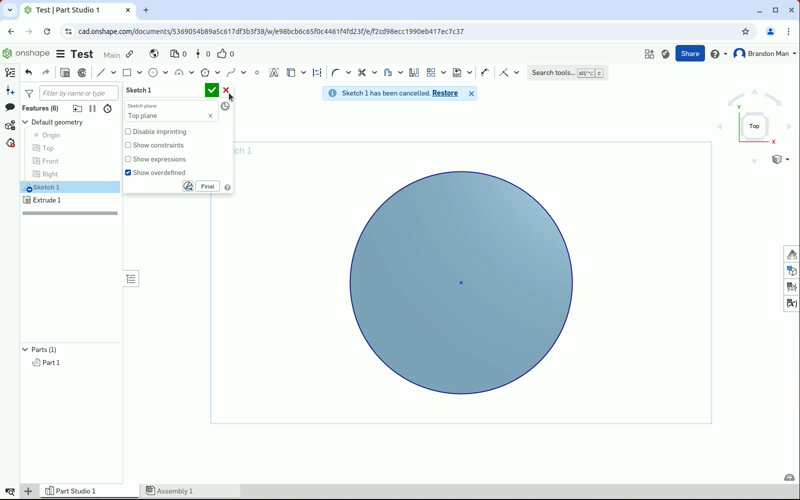
mouse_move(229, 92)
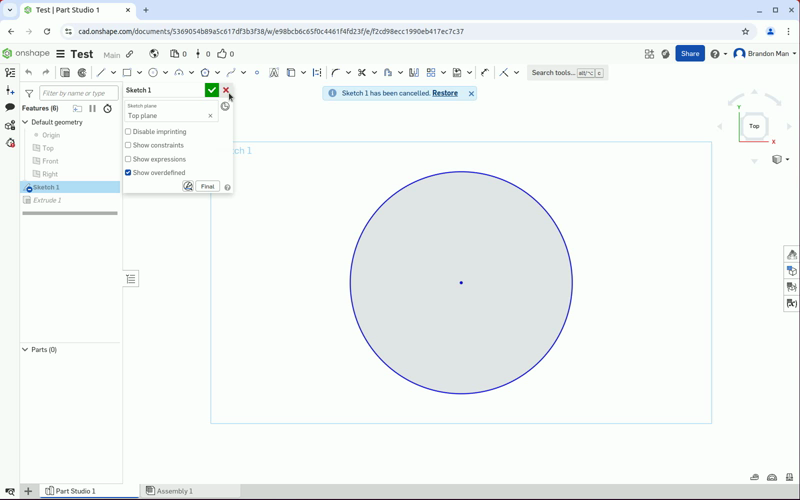
click(229, 92)
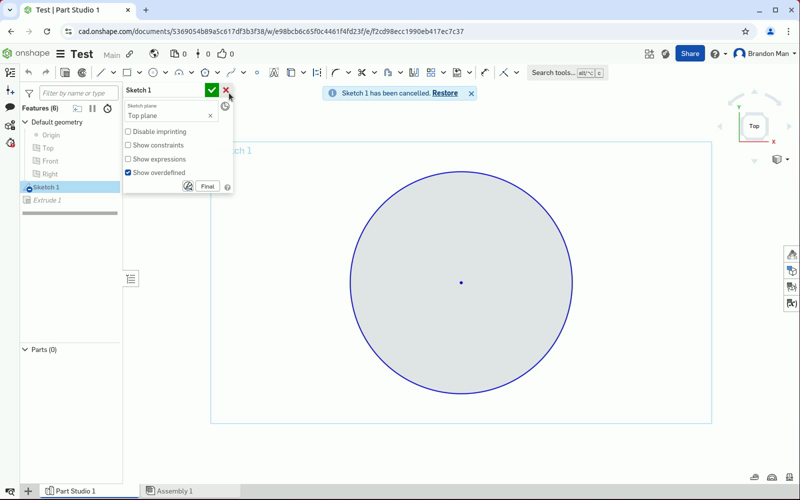
key(shift+s)
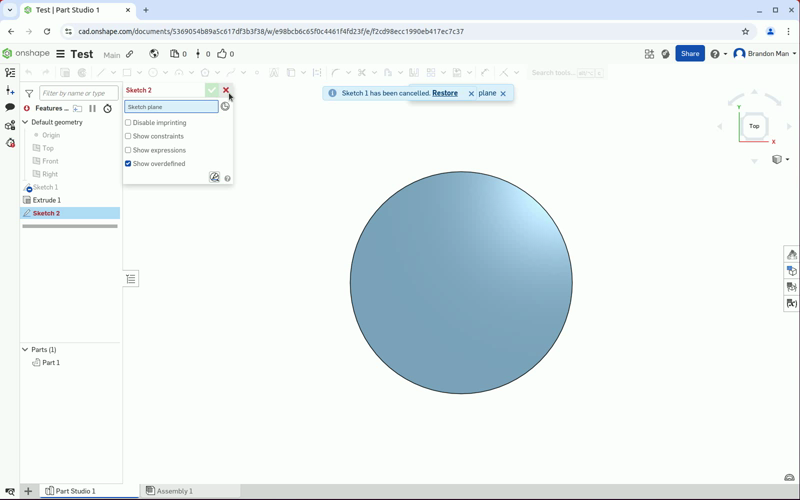
mouse_move(73, 150)
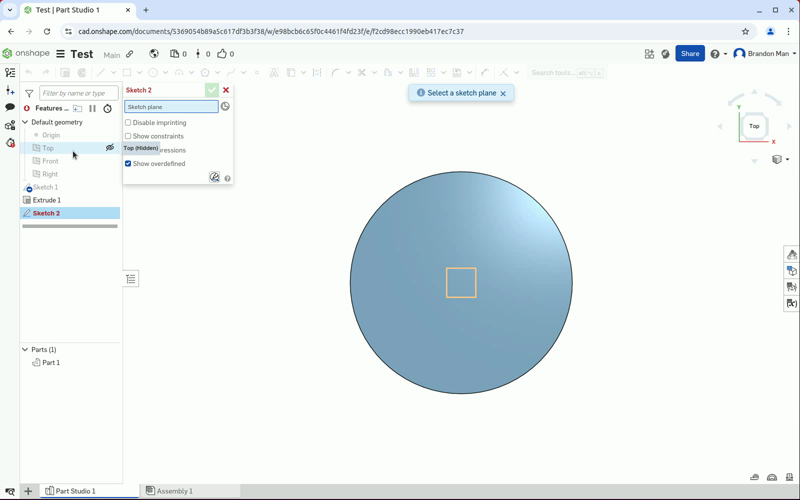
click(73, 150)
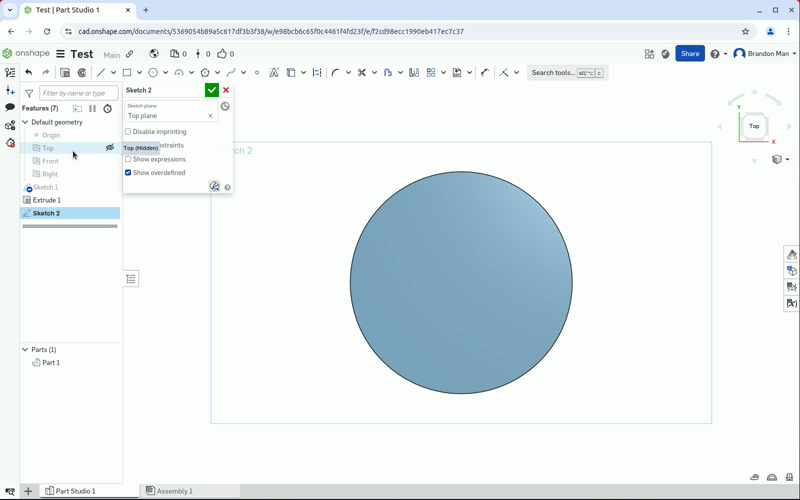
mouse_move(73, 352)
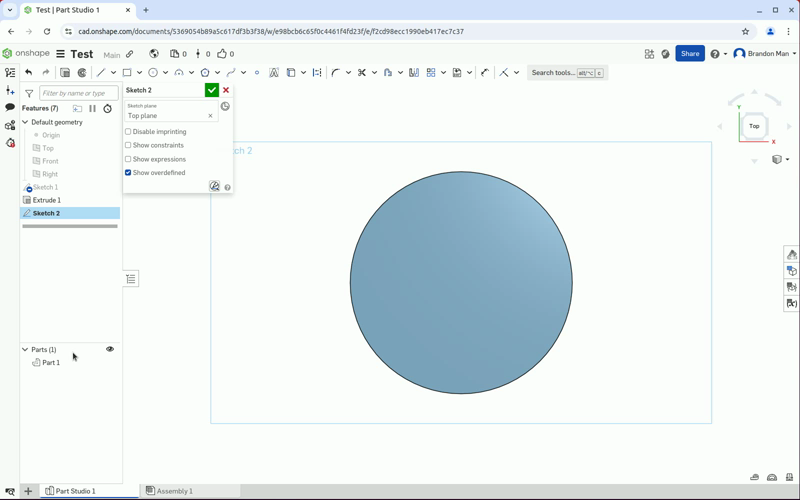
key(y)
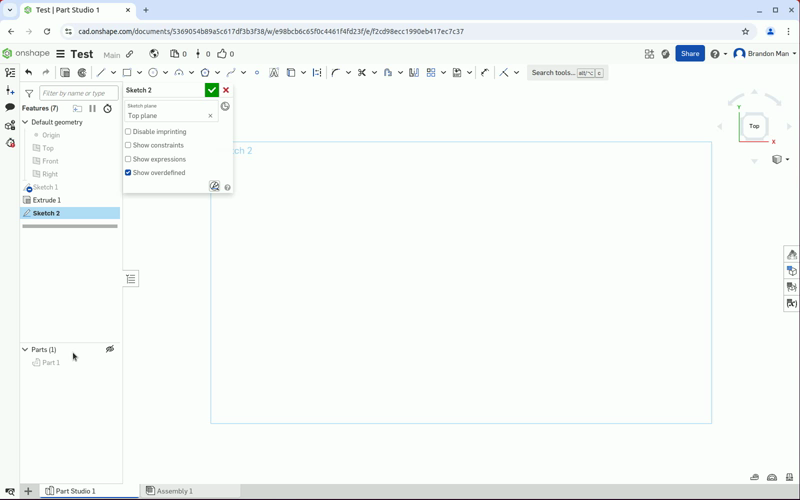
key(c)
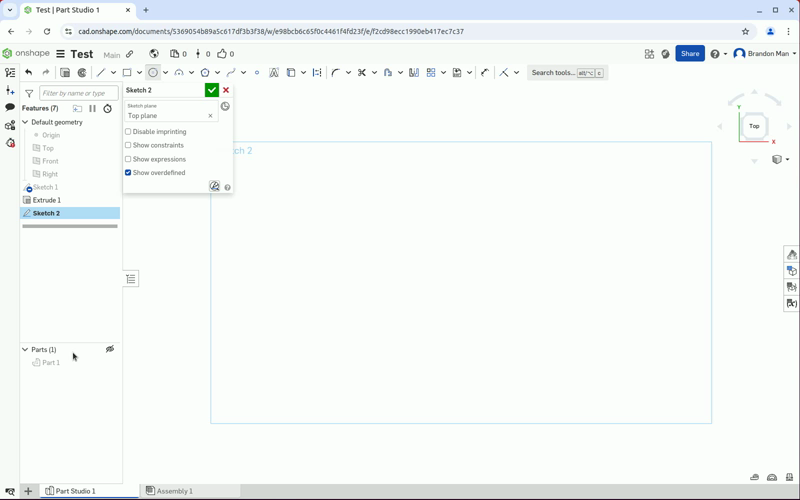
key_down(shift)
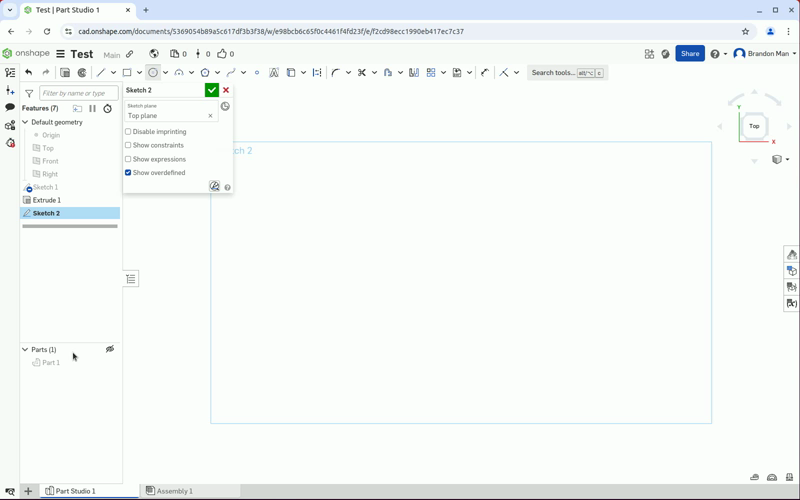
mouse_move(461, 189)
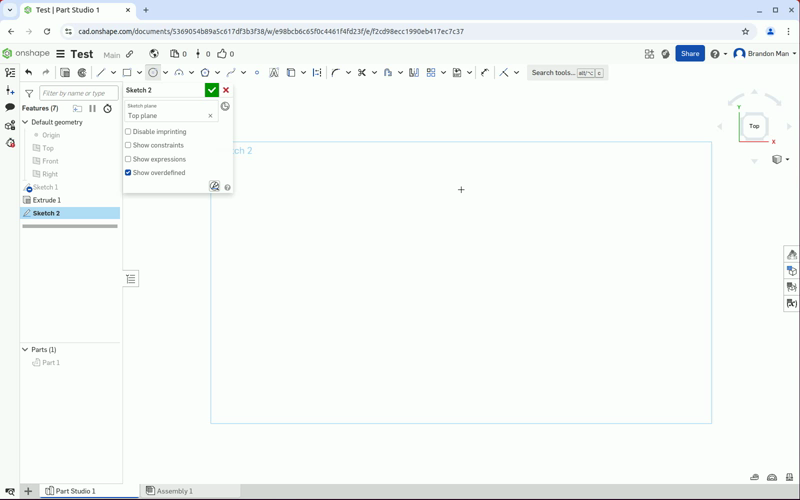
click(461, 189)
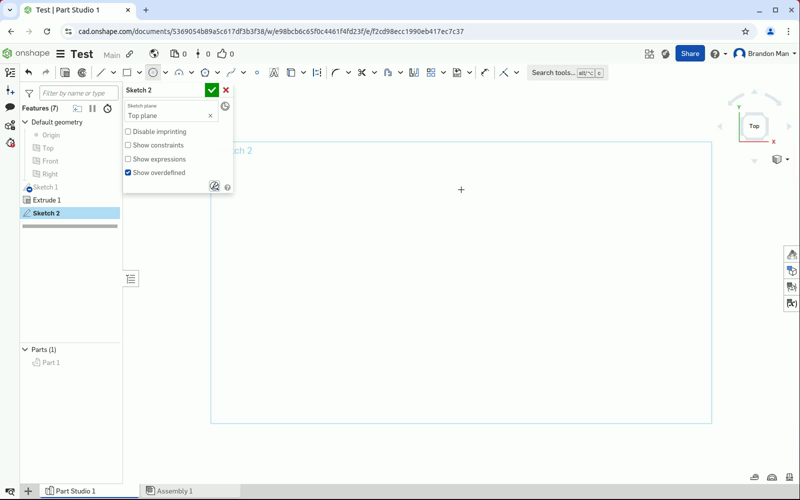
key_up(shift)
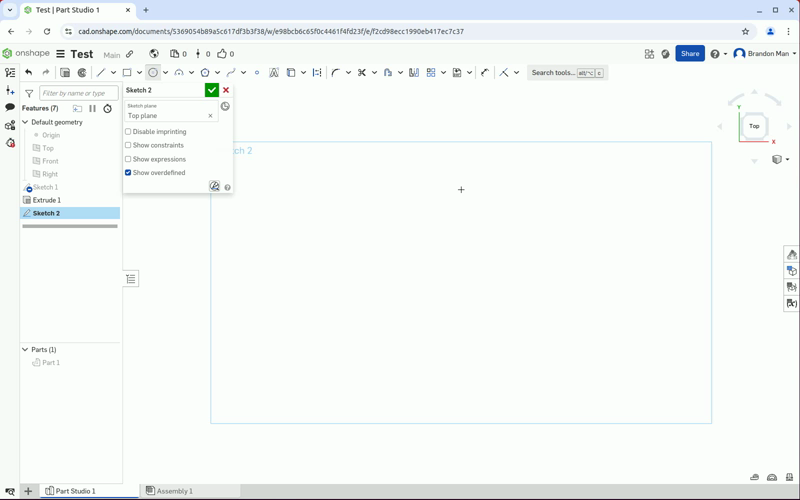
mouse_move(466, 189)
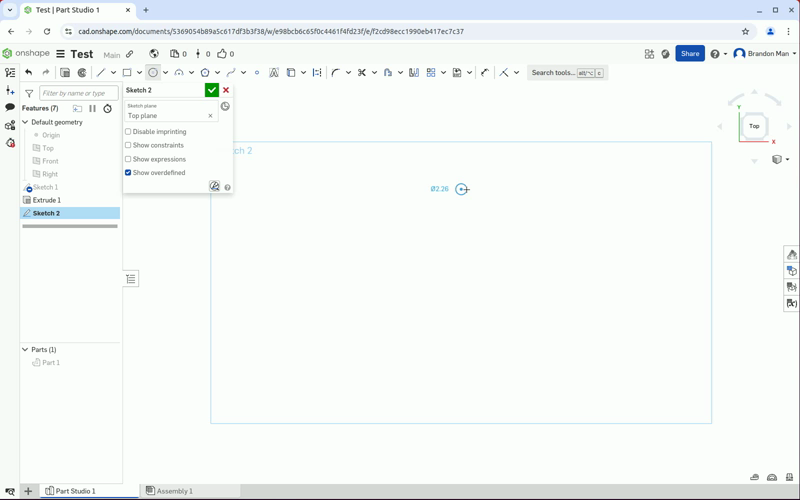
click(466, 189)
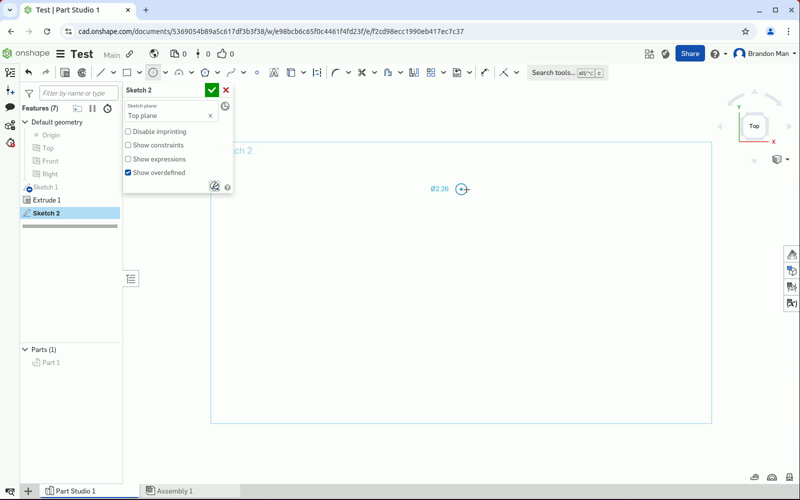
key(esc)
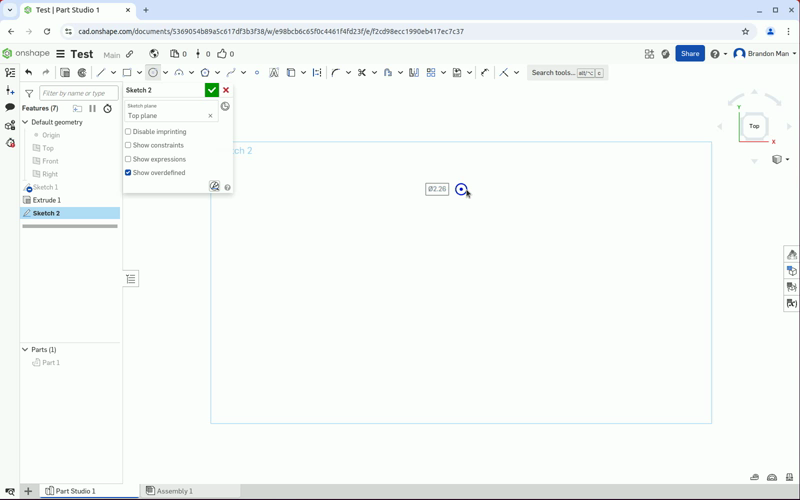
mouse_move(461, 193)
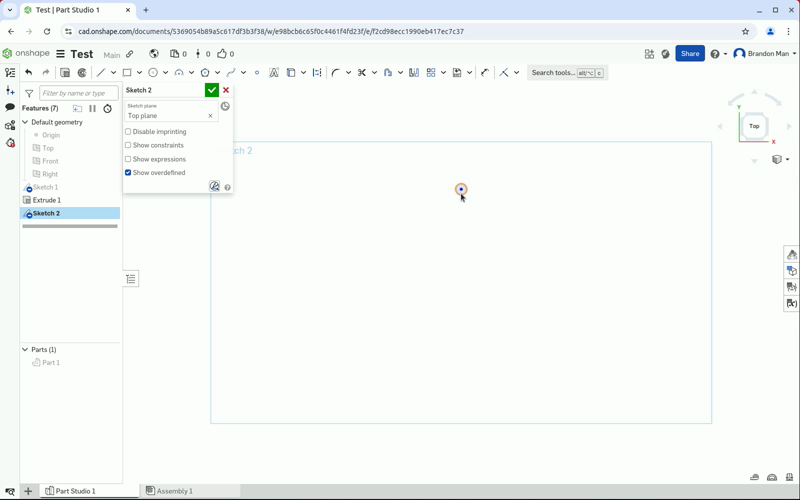
scroll(6)
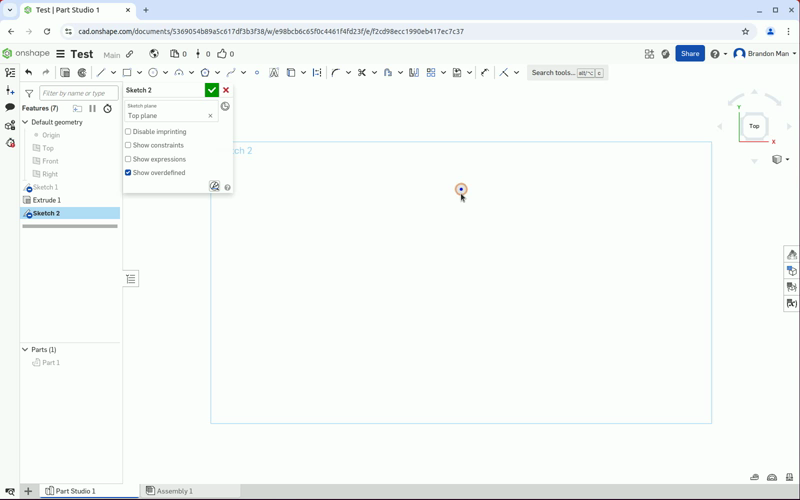
scroll(6)
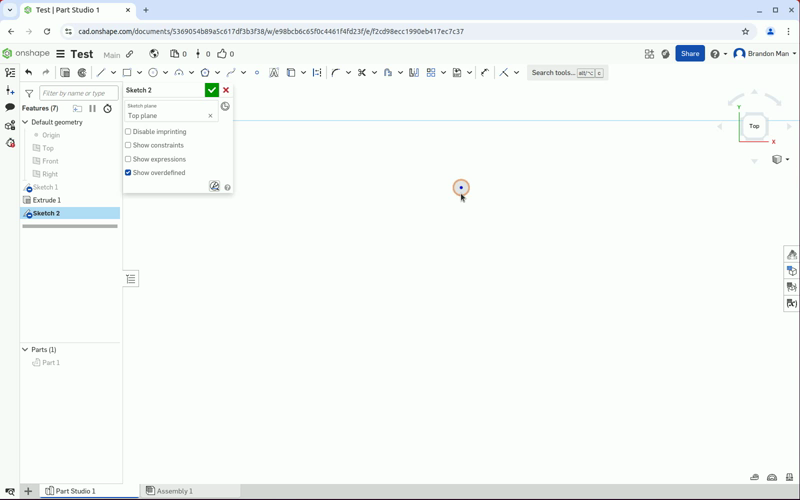
scroll(6)
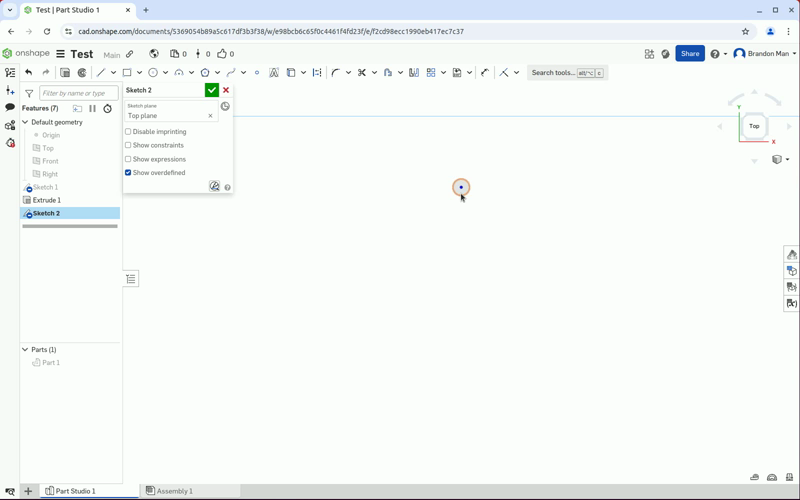
scroll(6)
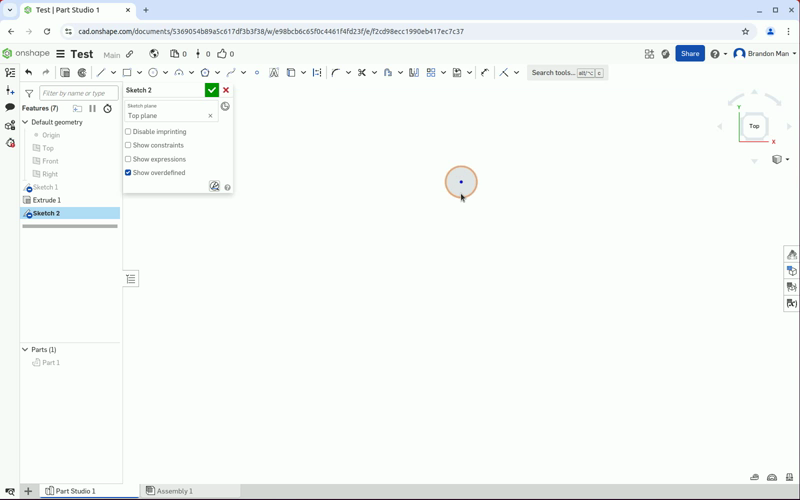
scroll(6)
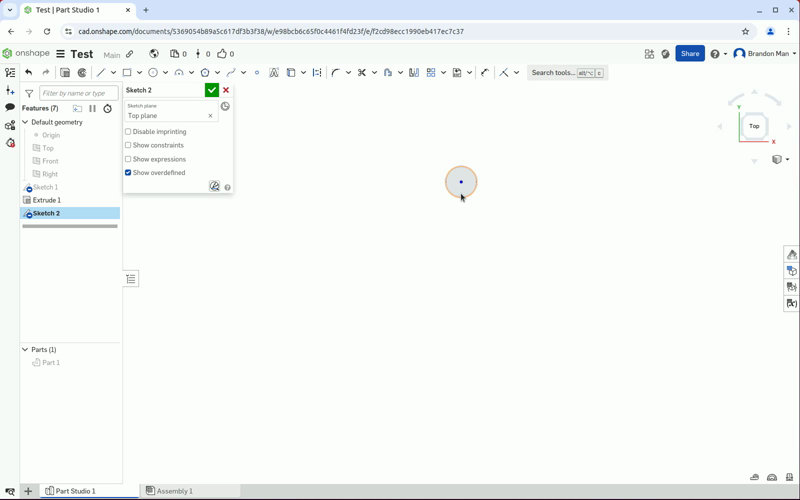
scroll(6)
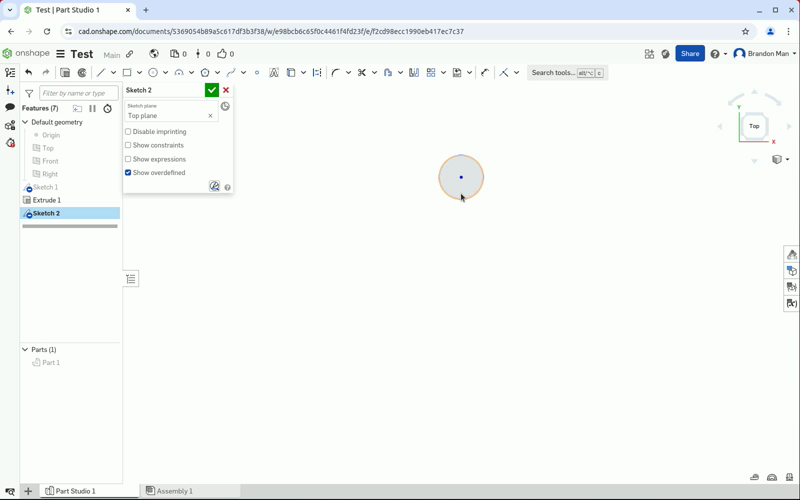
scroll(6)
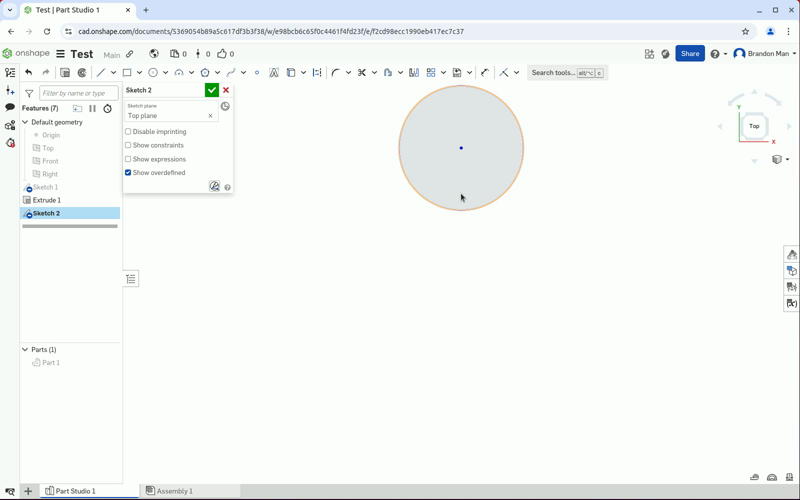
click(461, 193)
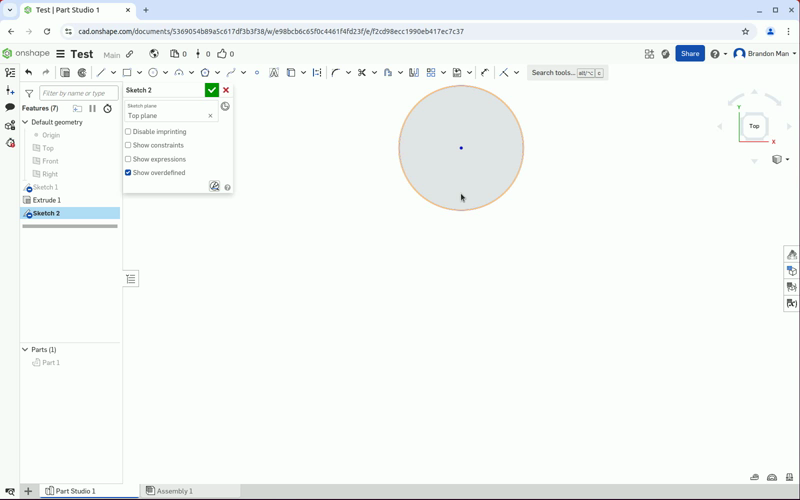
scroll(-6)
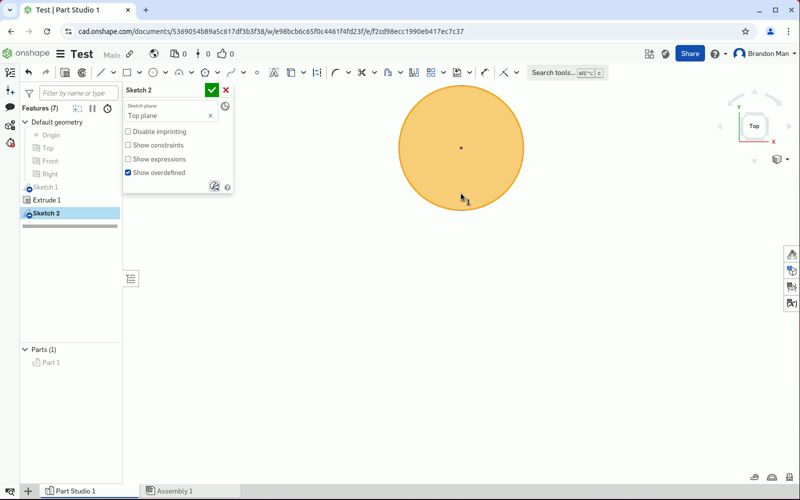
scroll(-6)
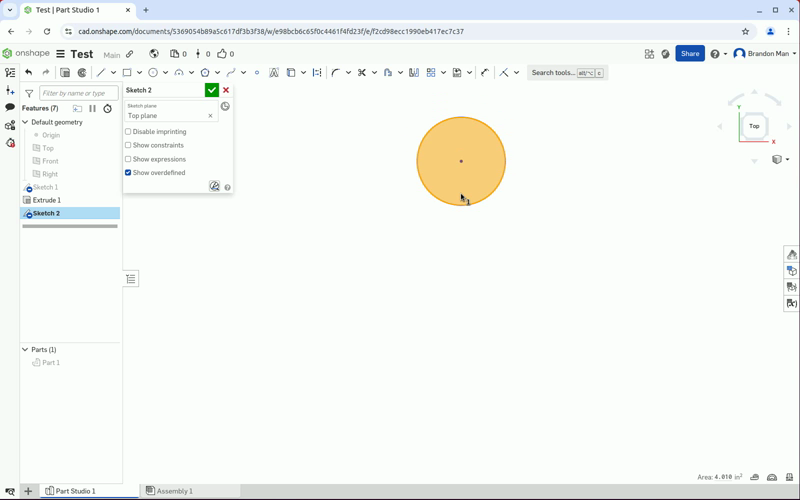
scroll(-6)
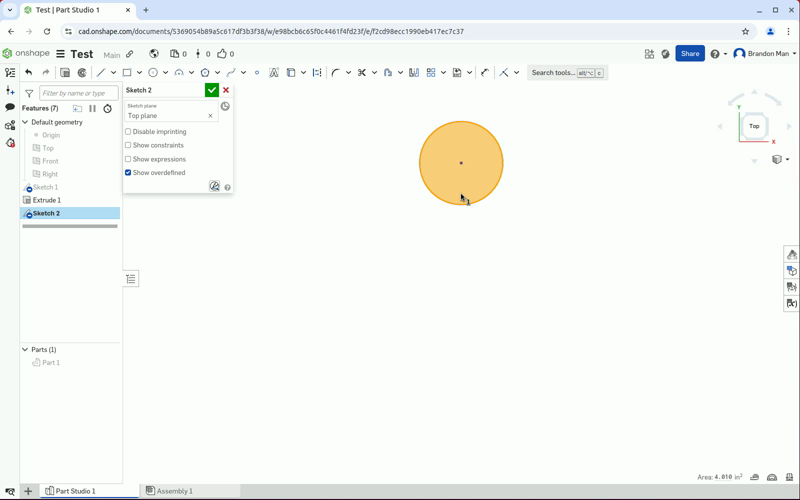
scroll(-6)
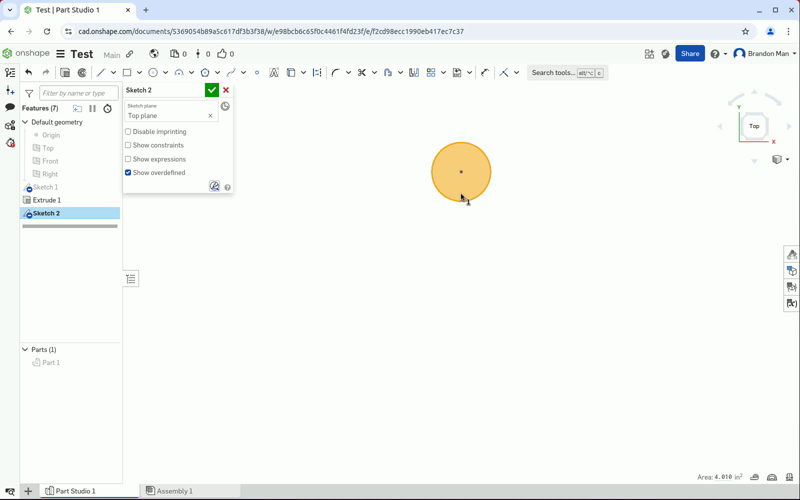
scroll(-6)
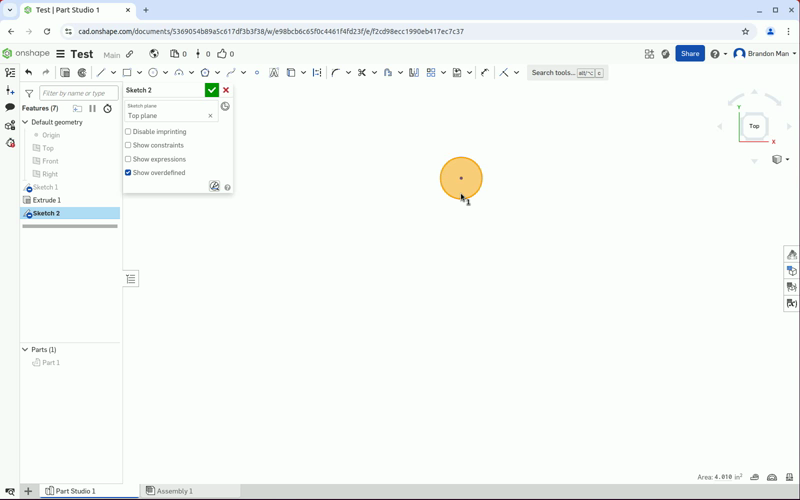
scroll(-6)
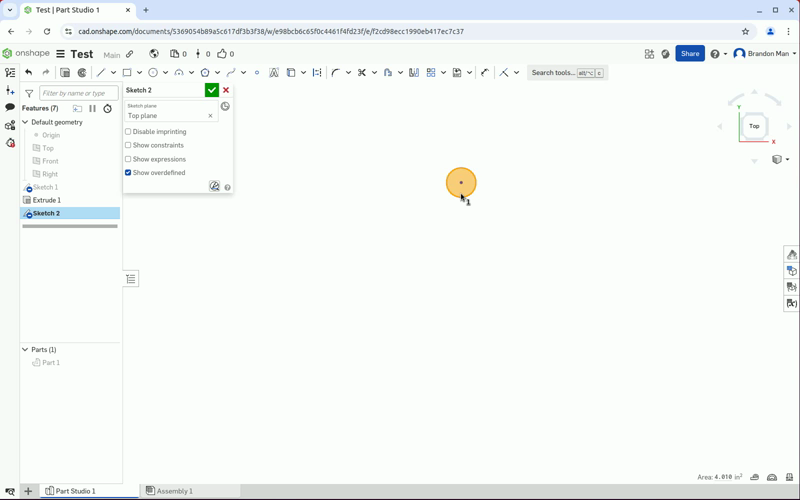
scroll(-6)
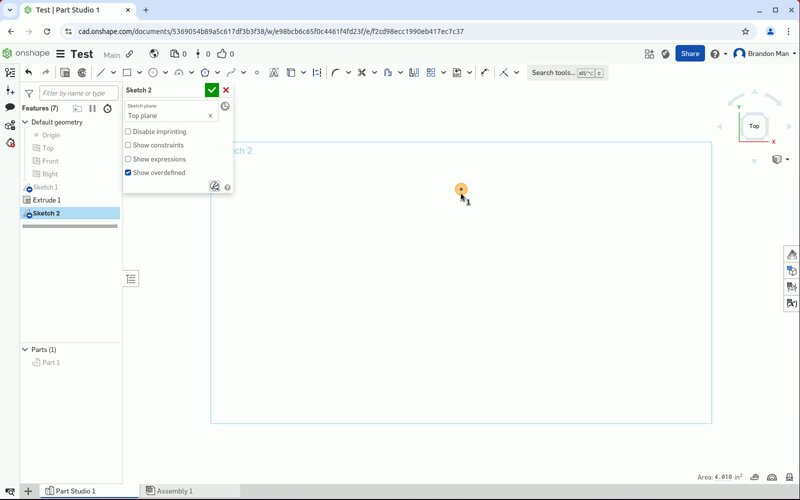
mouse_move(73, 352)
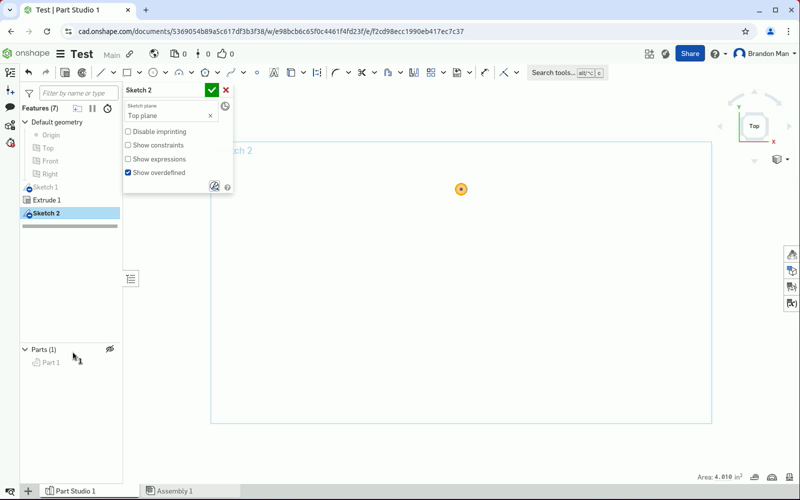
key(shift+y)
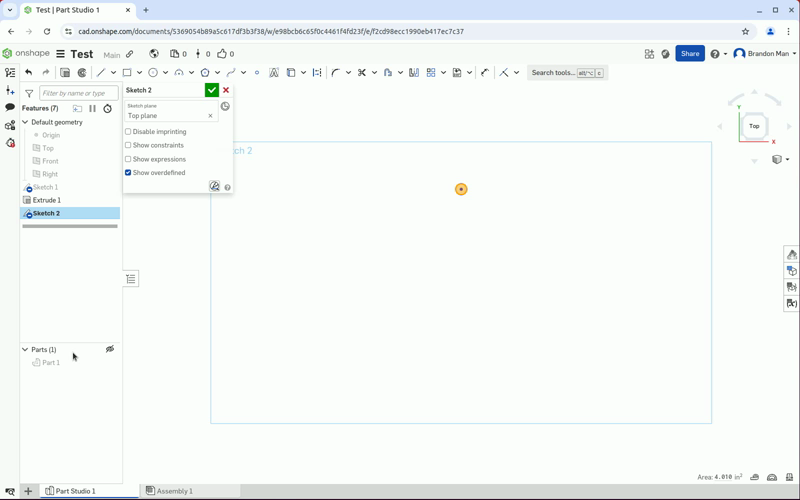
key(shift+e)
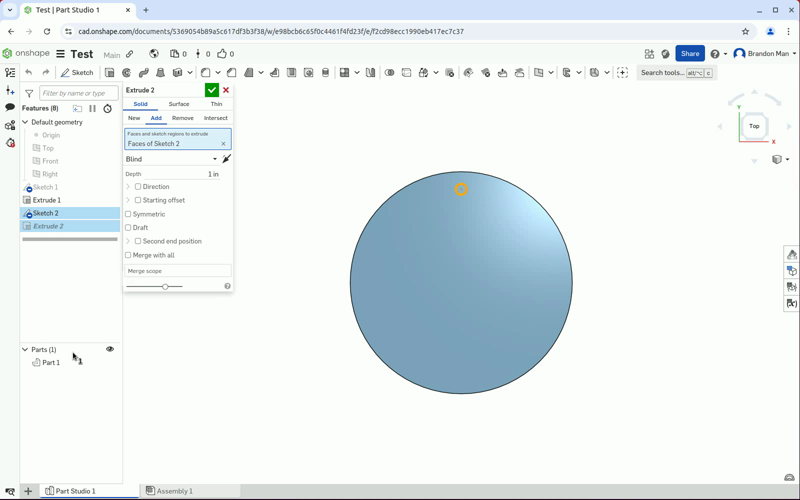
mouse_move(143, 106)
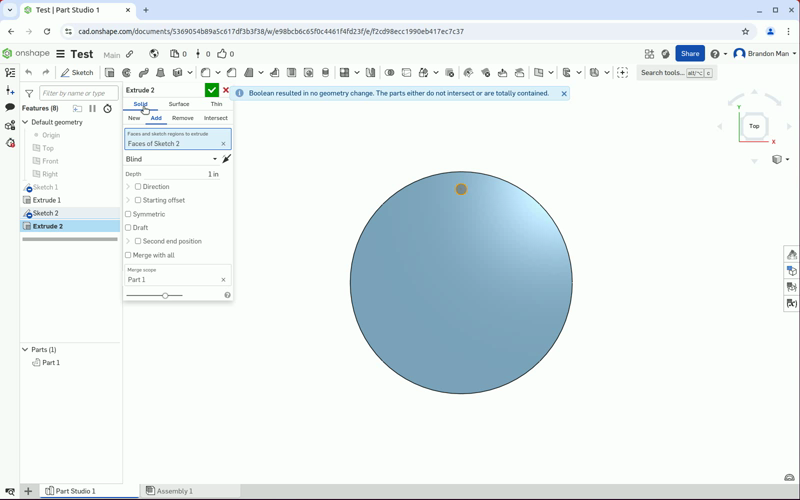
click(143, 106)
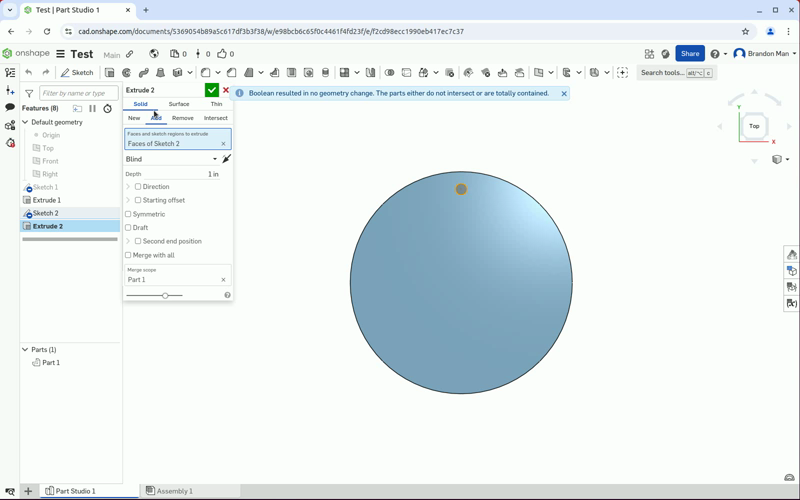
mouse_move(186, 120)
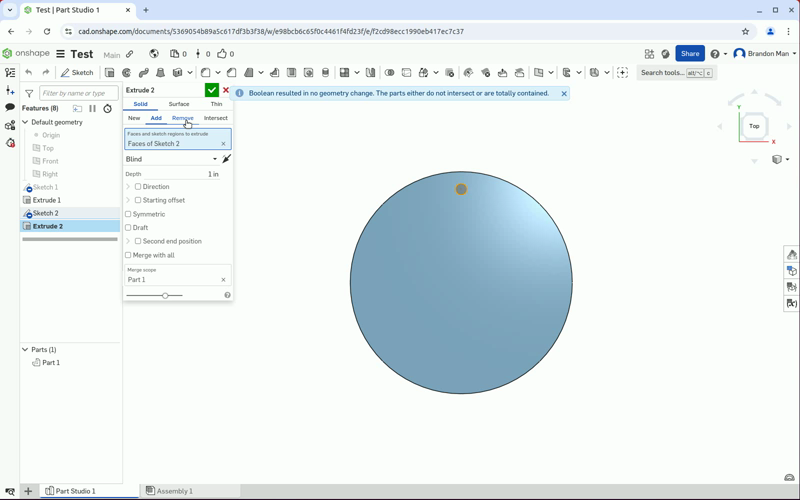
click(186, 120)
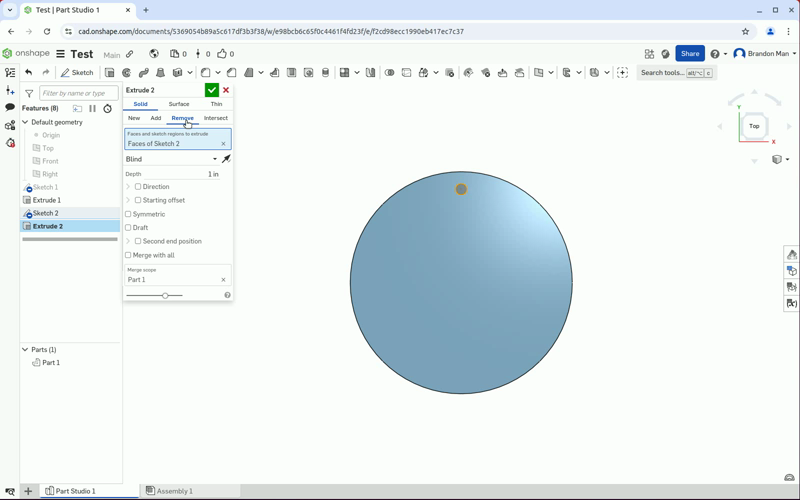
key(tab, 4)
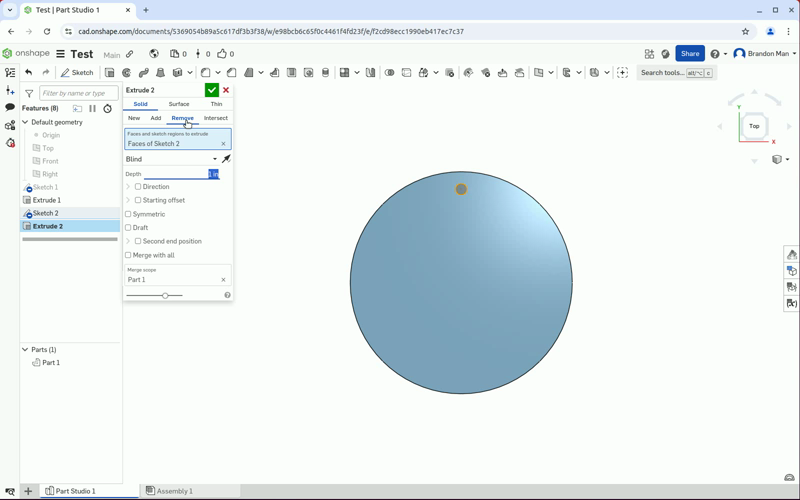
text(3.852)
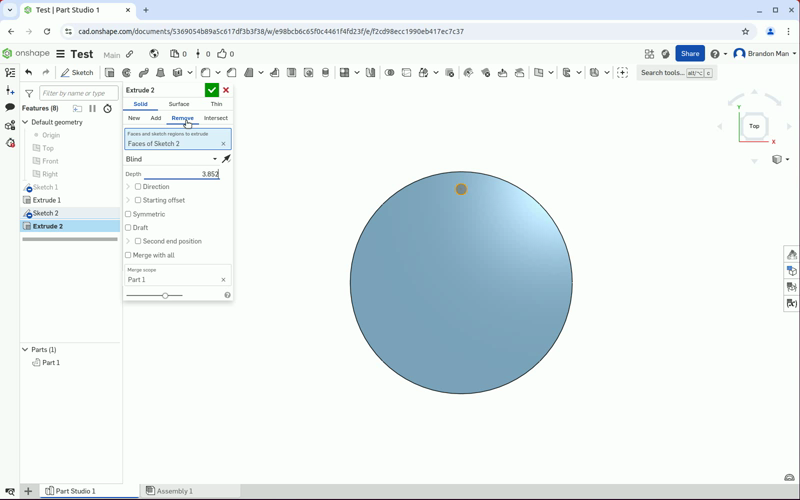
key(tab, 3)
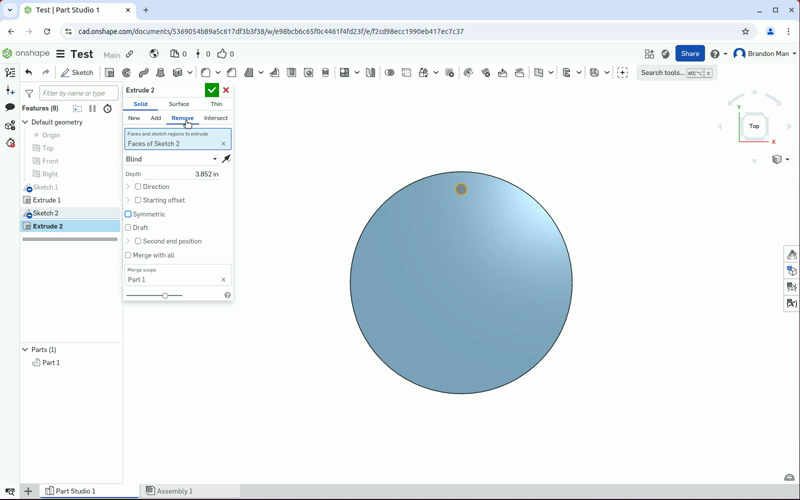
key(space)
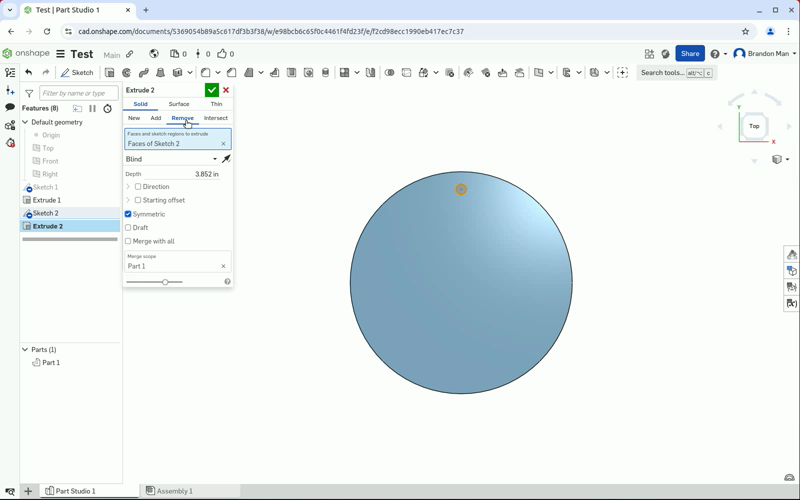
key(tab, 2)
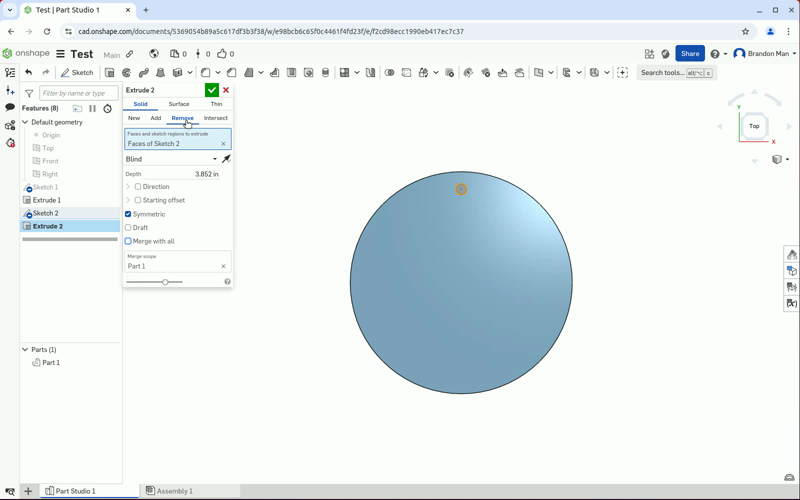
key(space)
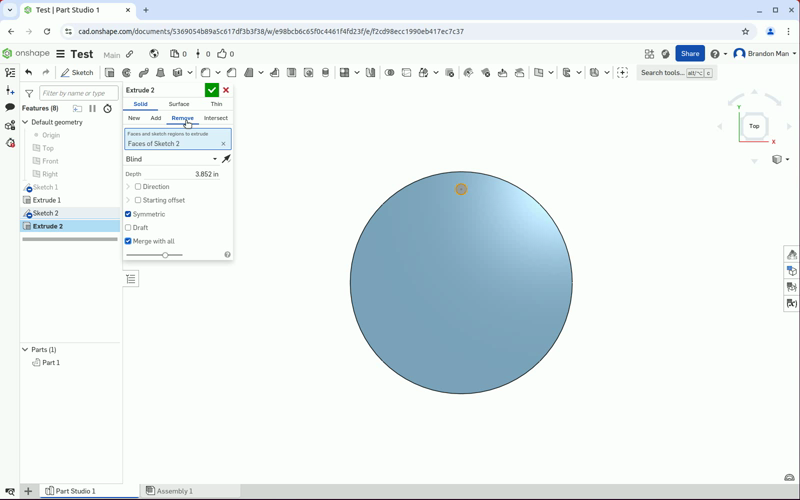
key(enter)
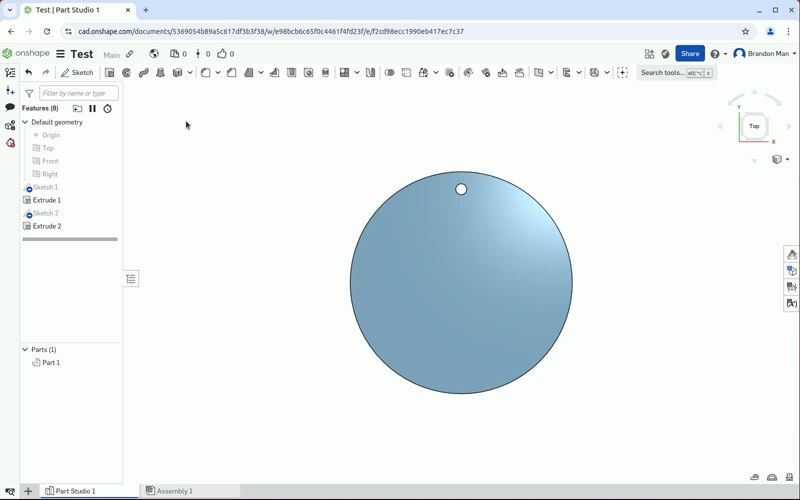
key(shift+h)
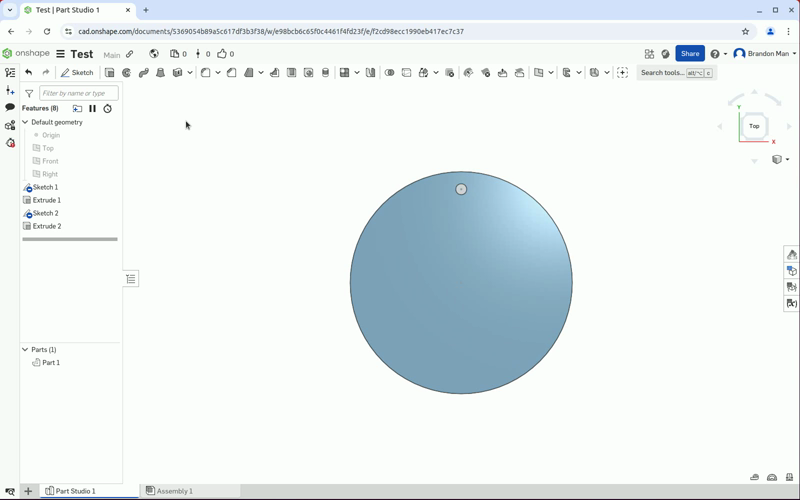
key(shift+h)
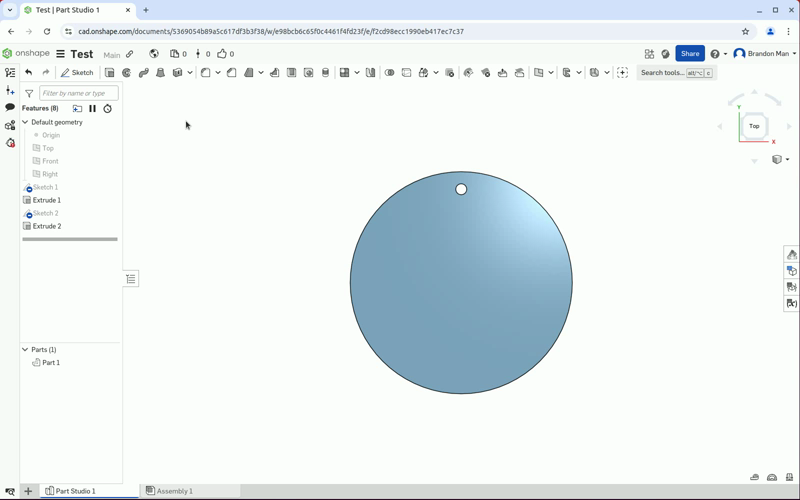
mouse_move(73, 189)
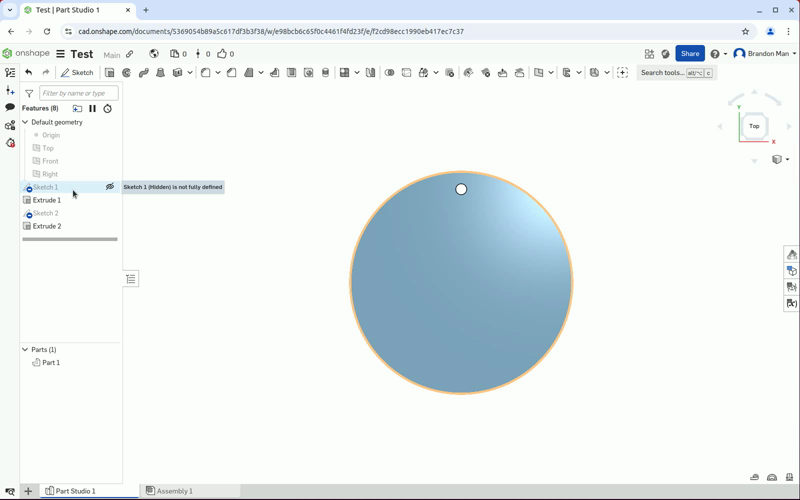
click(73, 189)
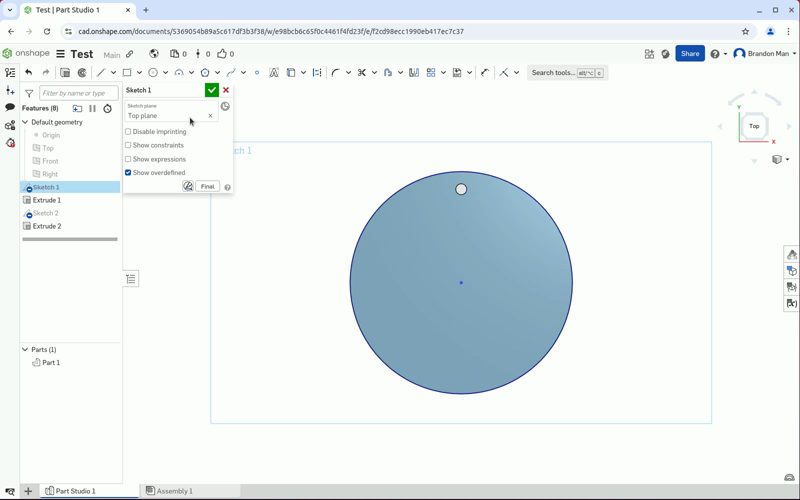
mouse_move(229, 92)
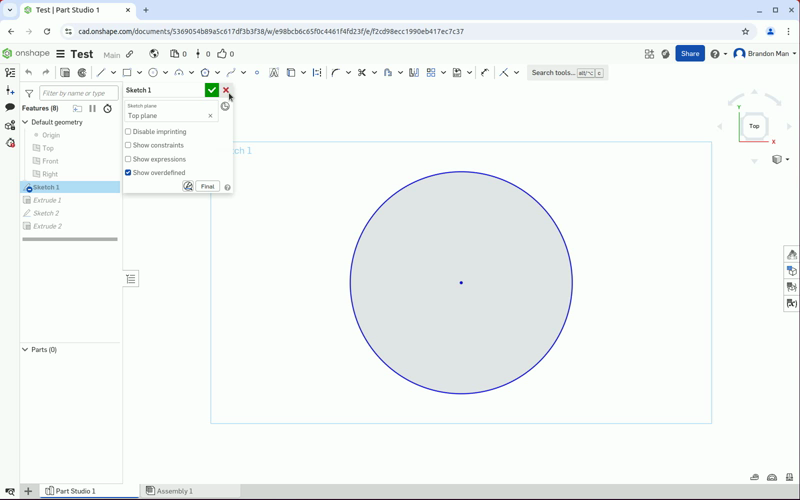
click(229, 92)
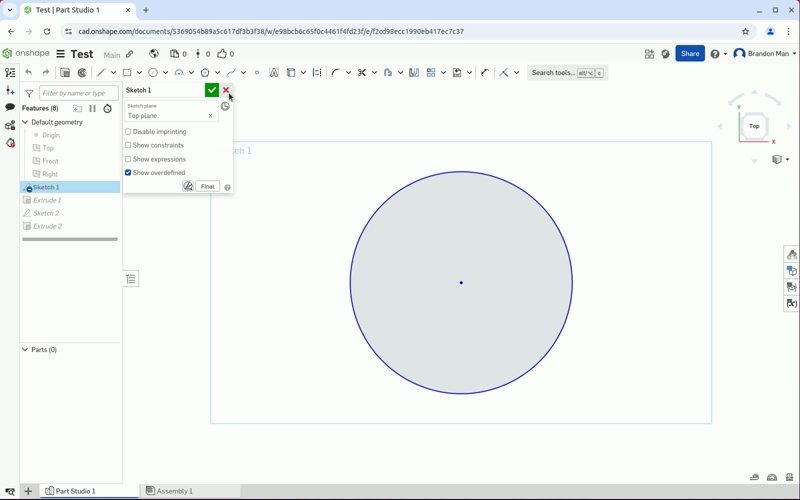
key(shift+s)
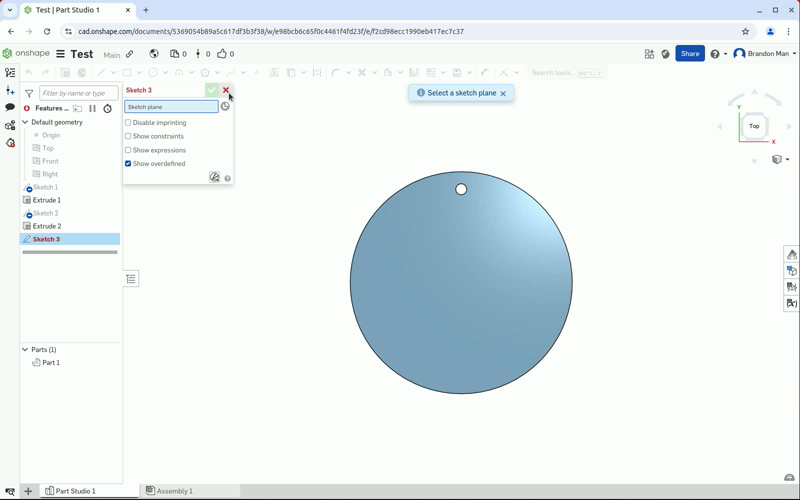
mouse_move(73, 150)
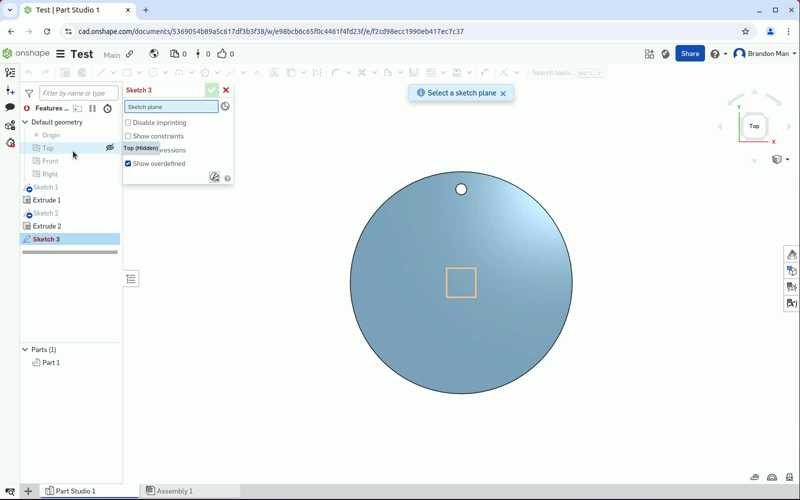
click(73, 150)
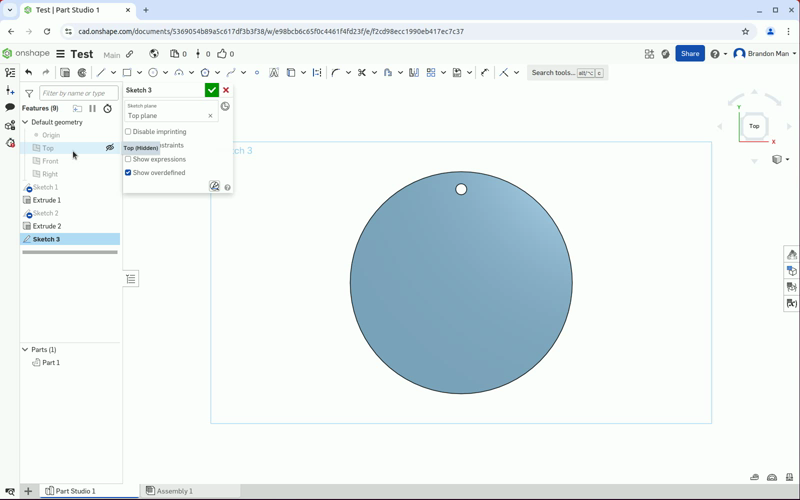
mouse_move(73, 352)
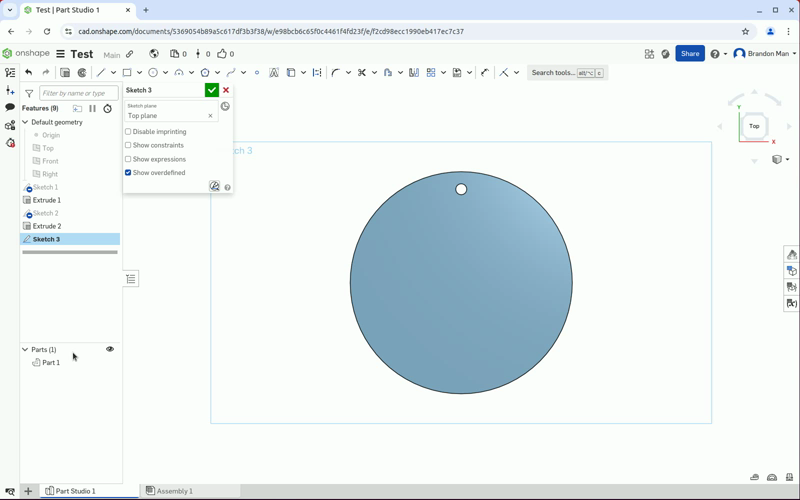
key(y)
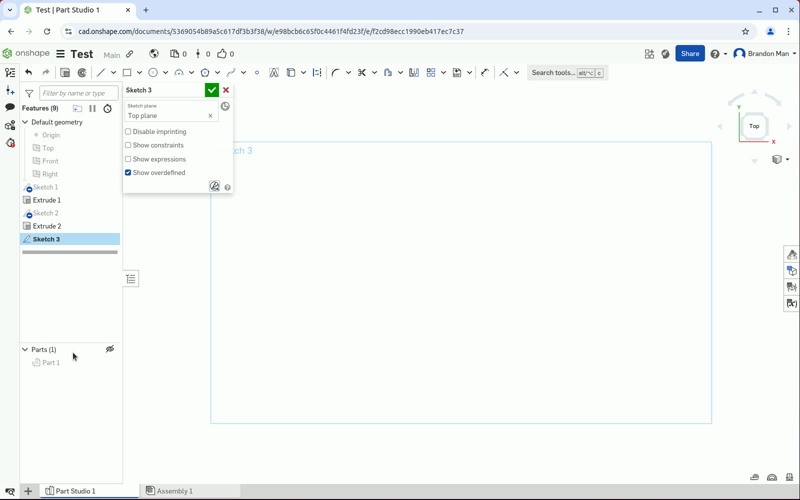
key(c)
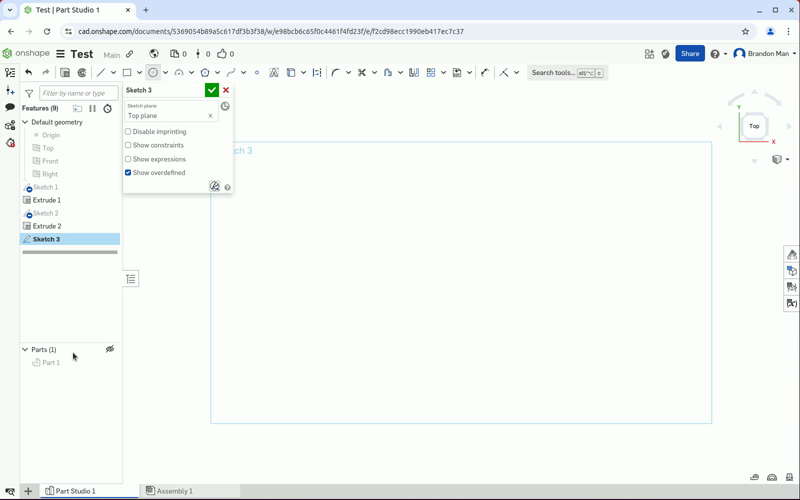
key_down(shift)
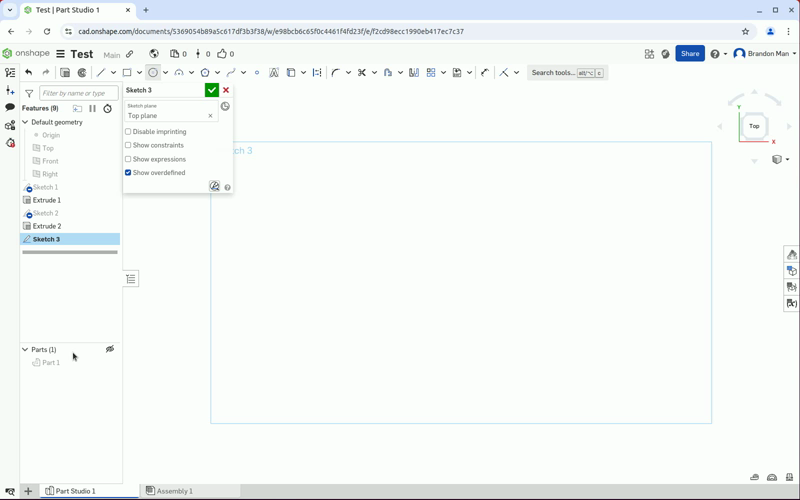
mouse_move(555, 282)
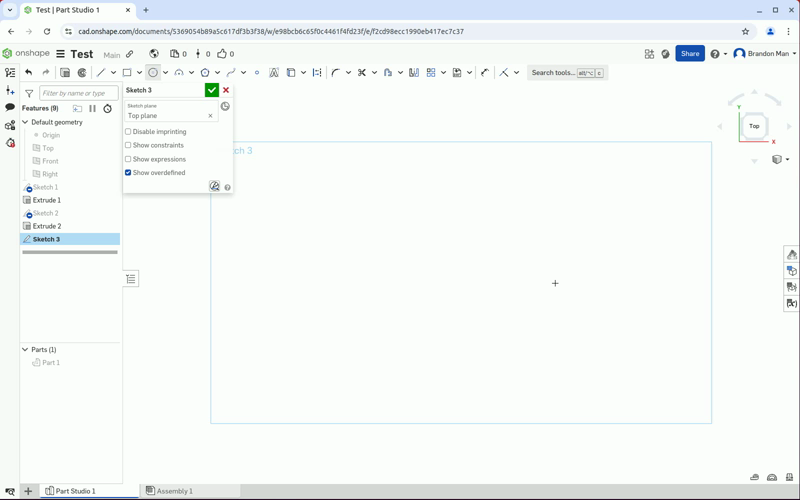
click(555, 282)
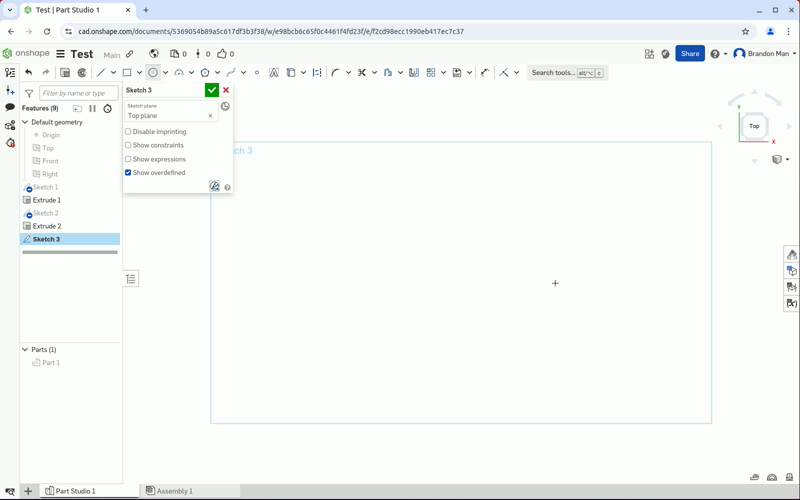
key_up(shift)
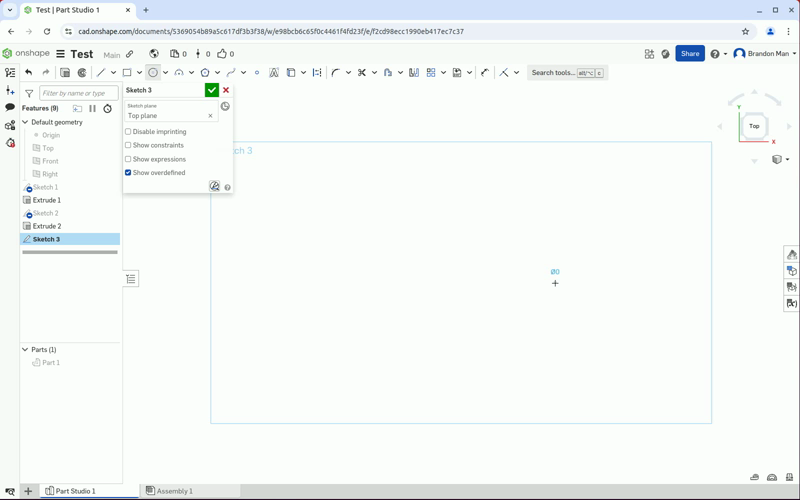
mouse_move(560, 282)
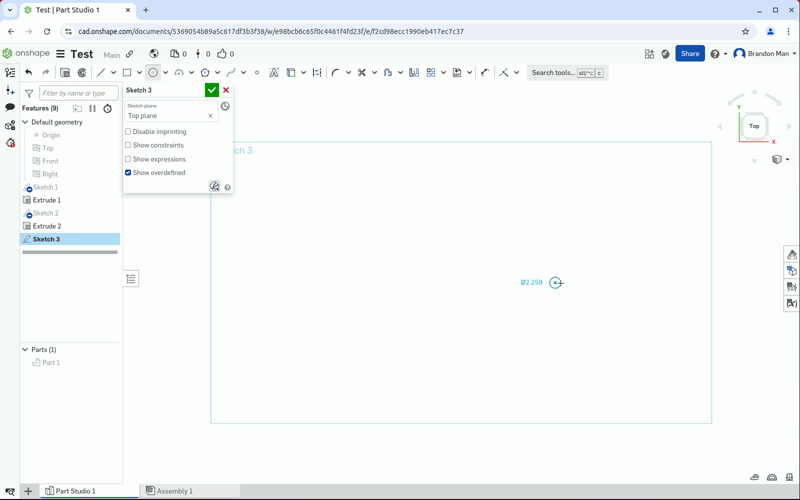
click(560, 282)
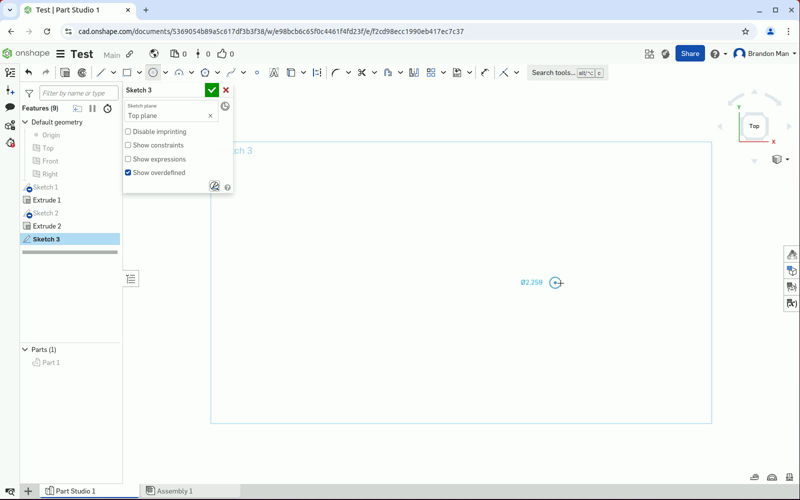
key(esc)
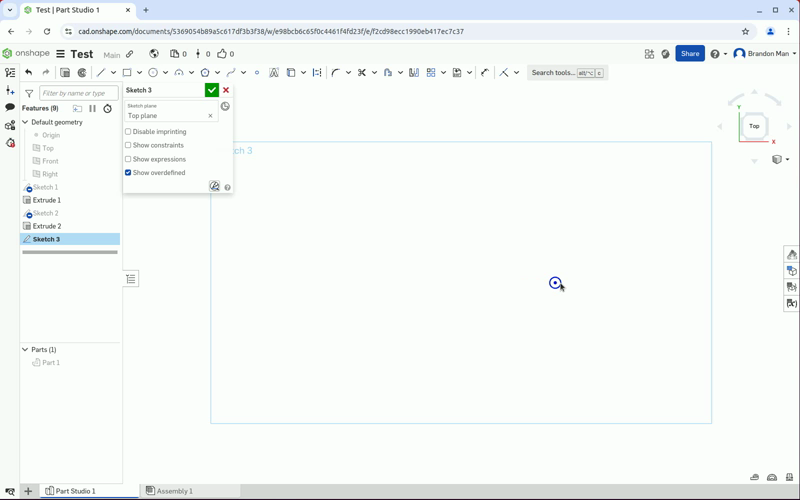
mouse_move(554, 285)
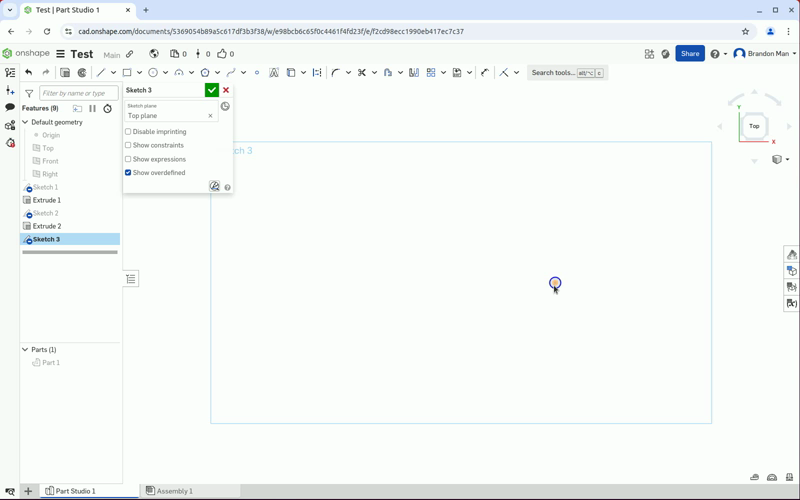
scroll(6)
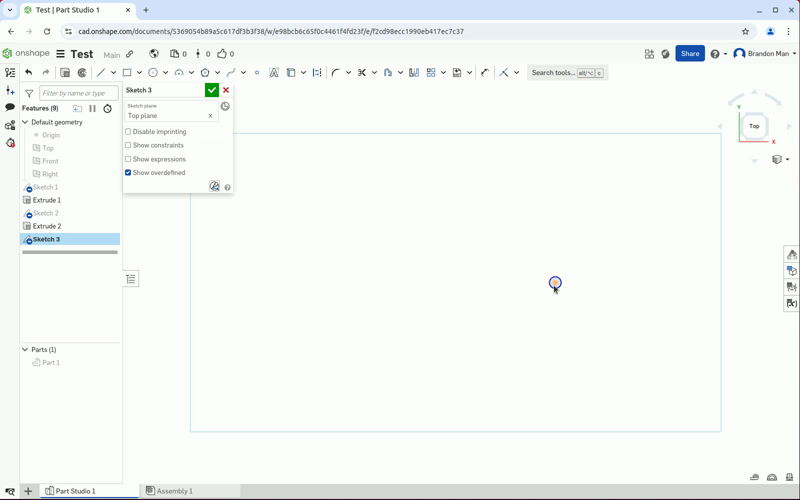
scroll(6)
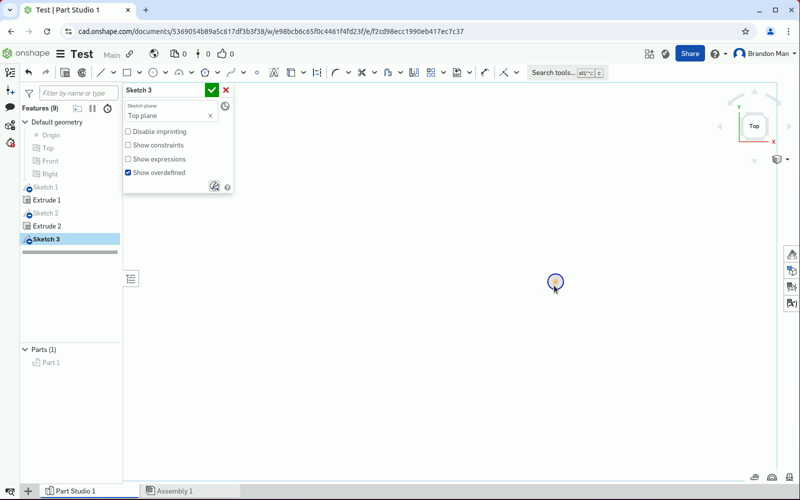
scroll(6)
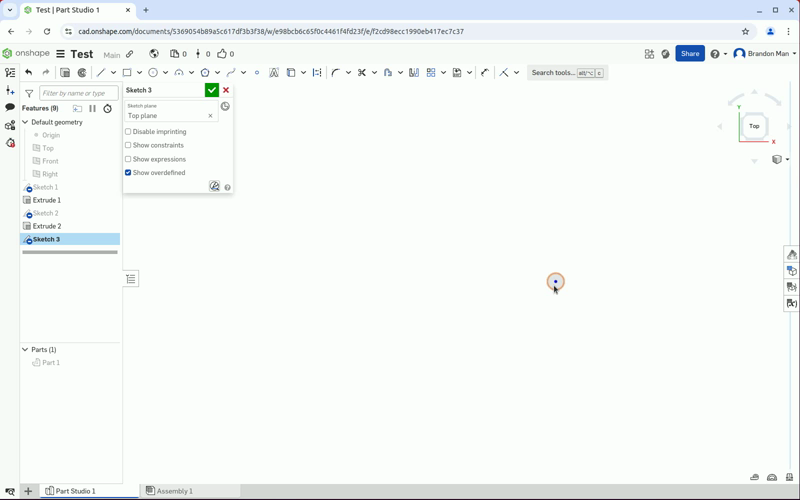
scroll(6)
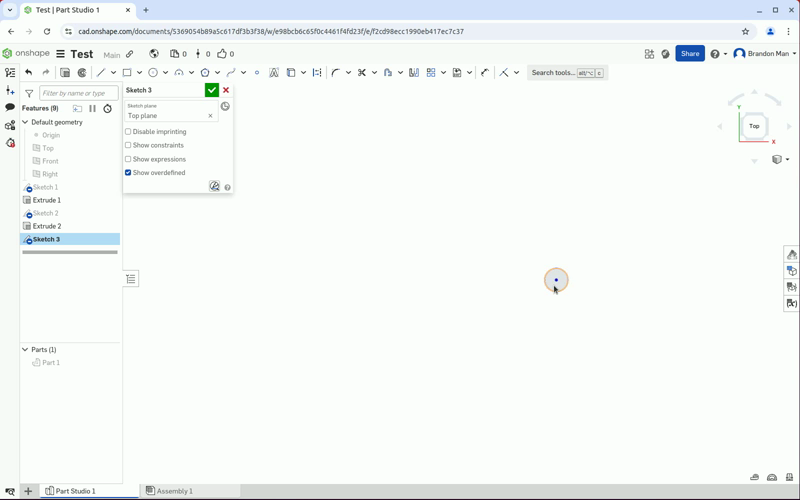
scroll(6)
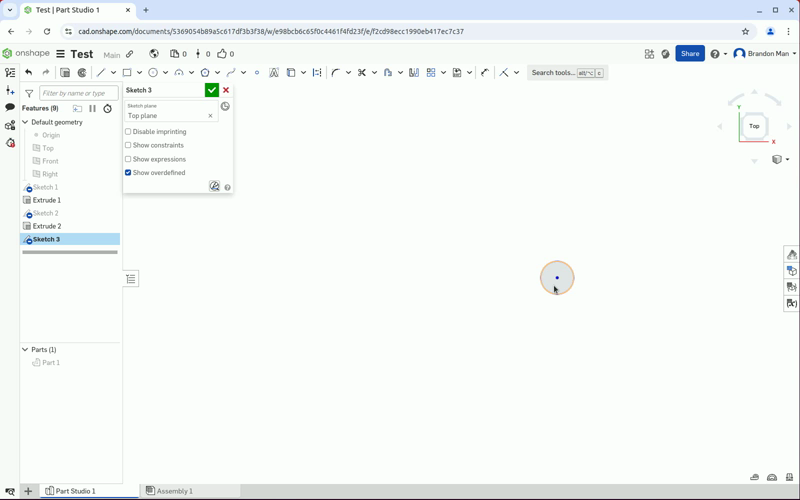
scroll(6)
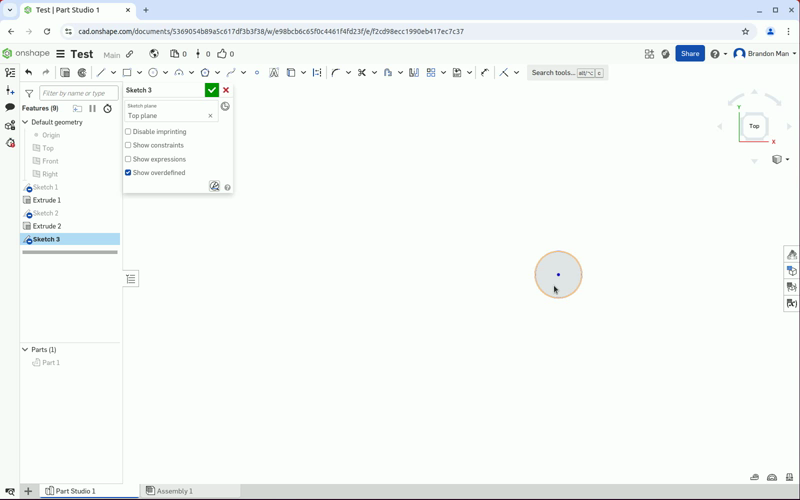
scroll(6)
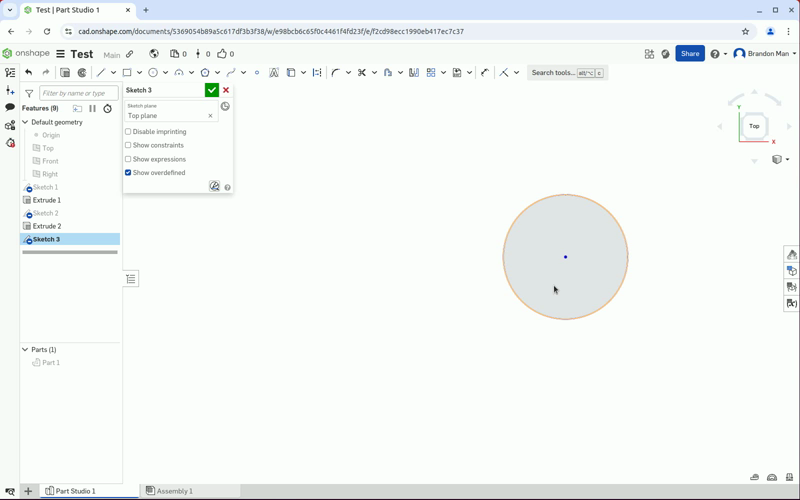
click(554, 285)
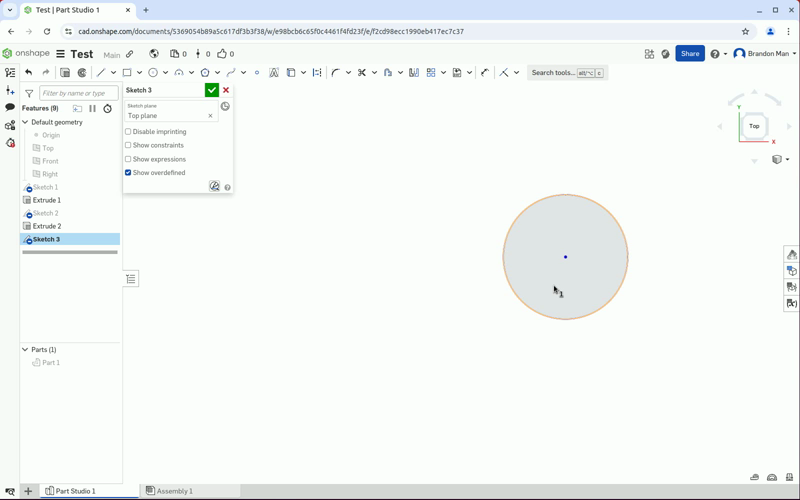
scroll(-6)
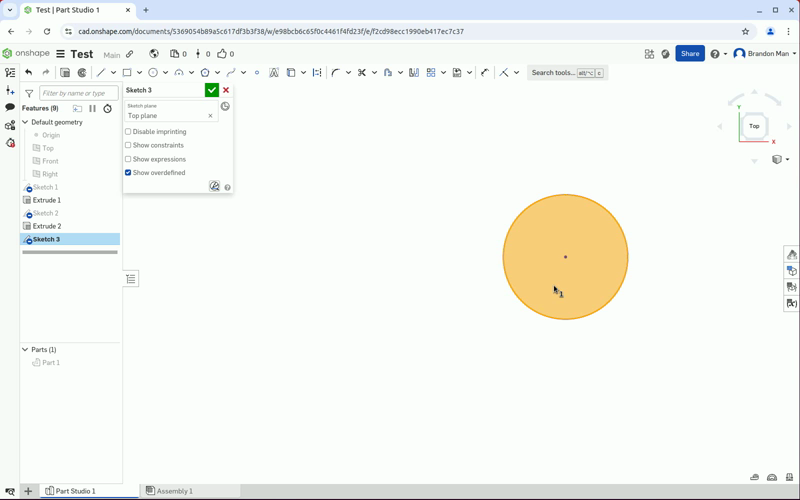
scroll(-6)
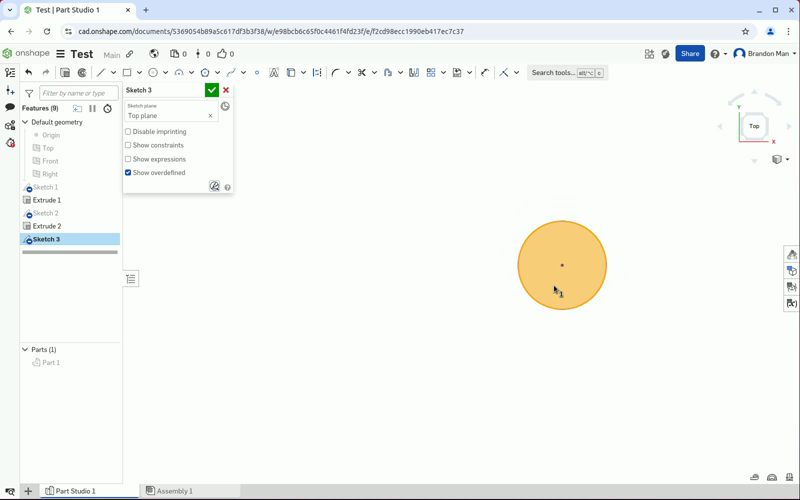
scroll(-6)
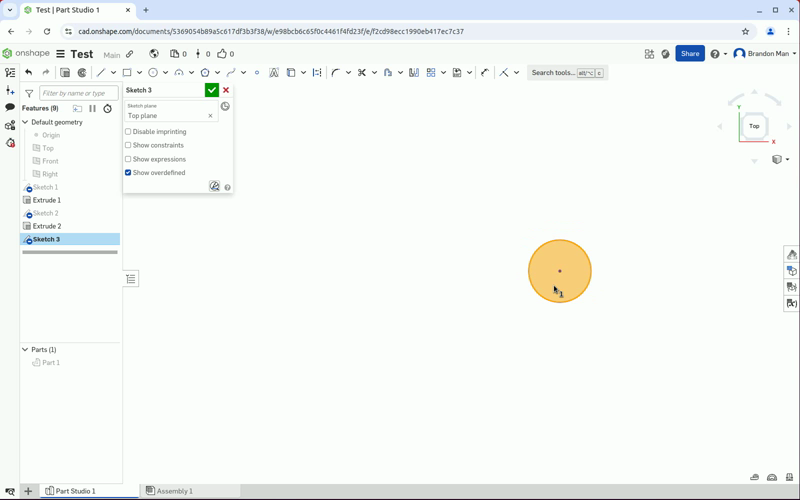
scroll(-6)
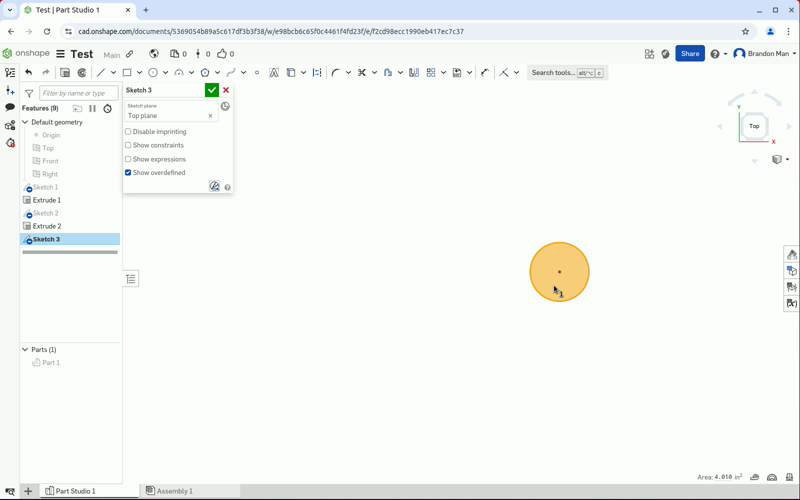
scroll(-6)
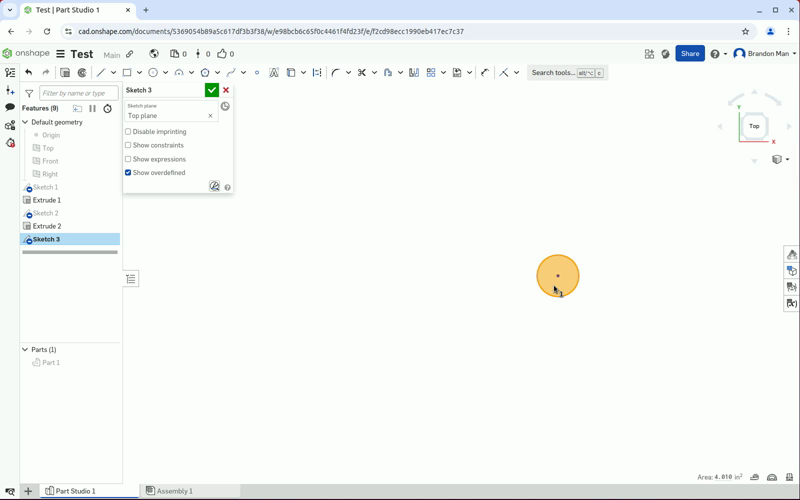
scroll(-6)
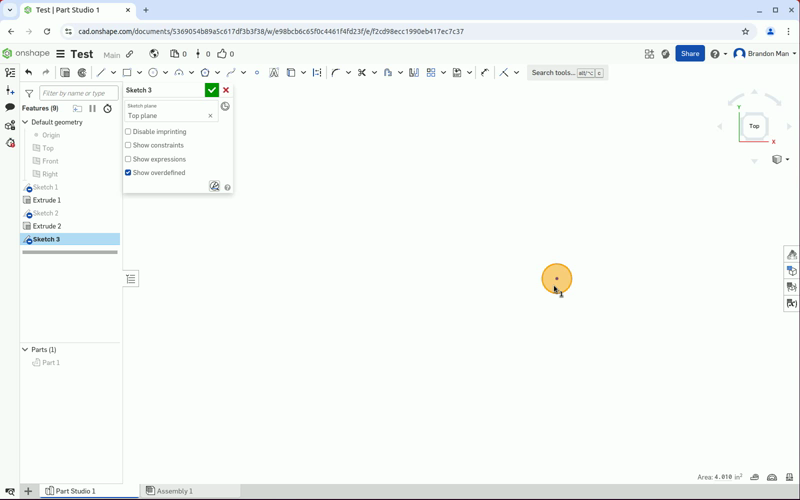
scroll(-6)
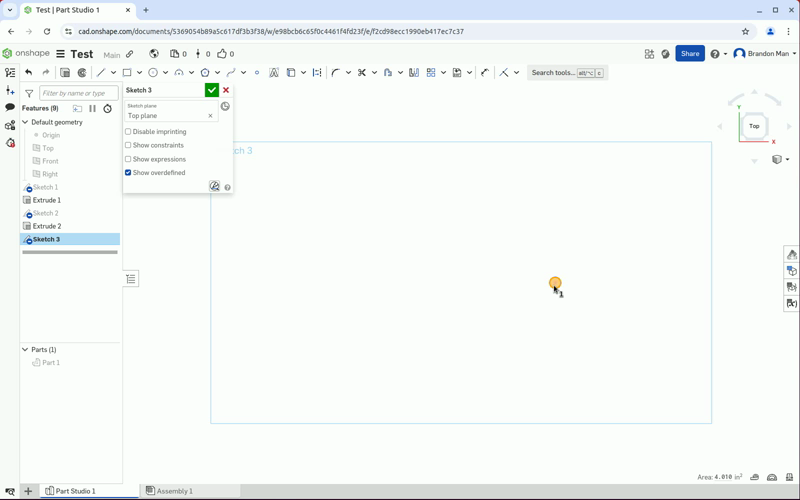
mouse_move(73, 352)
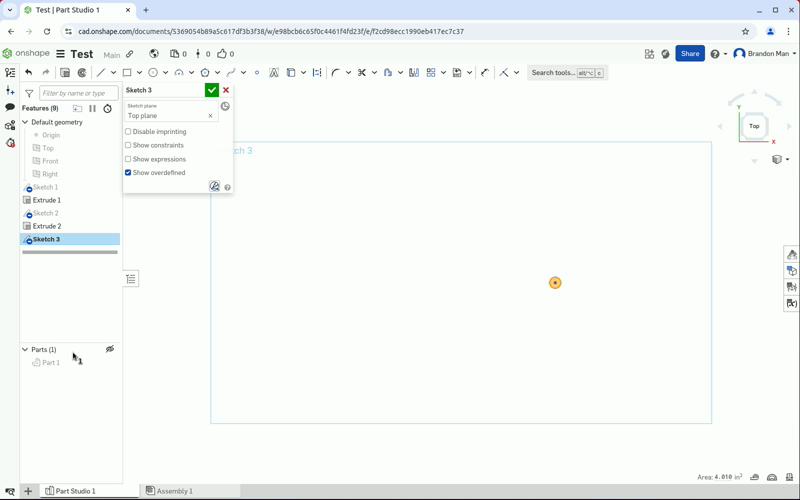
key(shift+y)
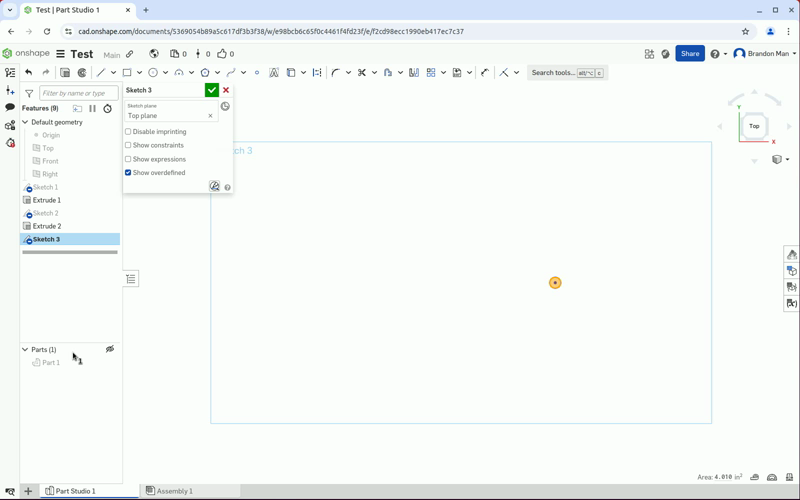
key(shift+e)
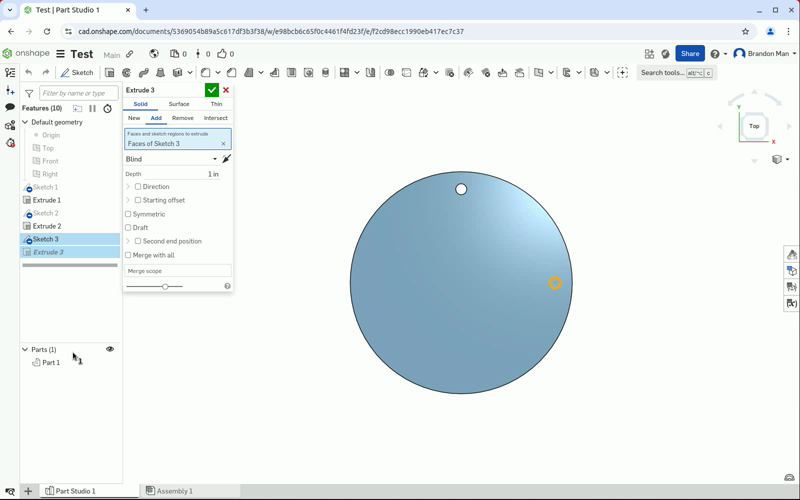
mouse_move(143, 106)
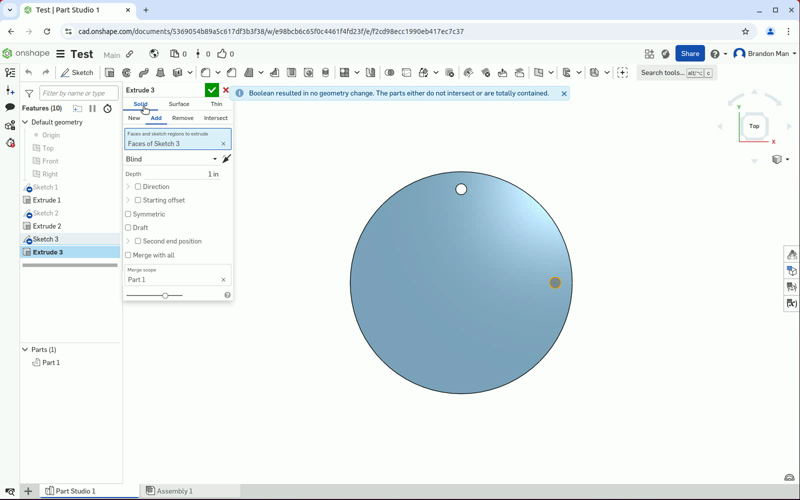
click(143, 106)
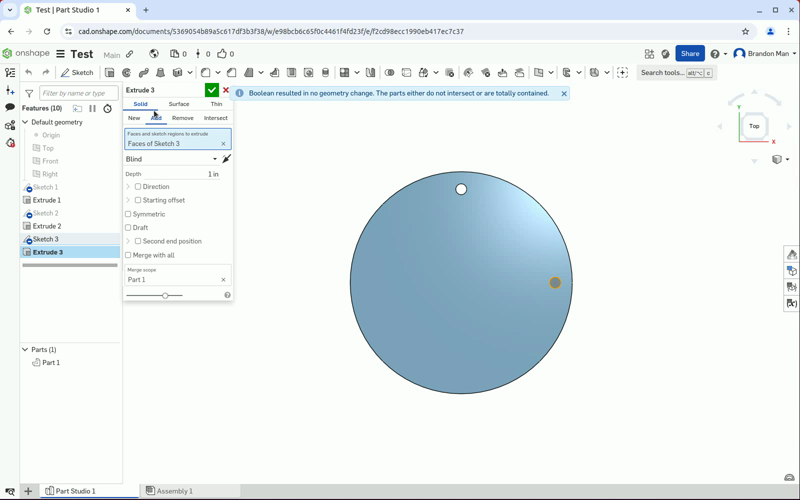
mouse_move(186, 120)
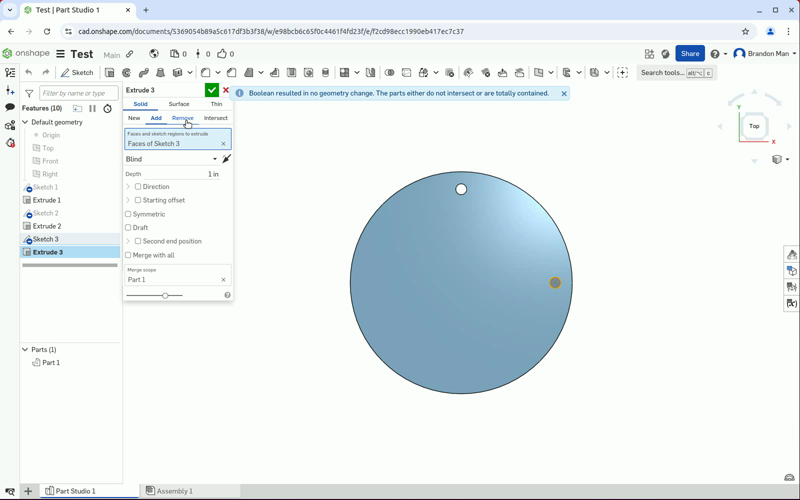
click(186, 120)
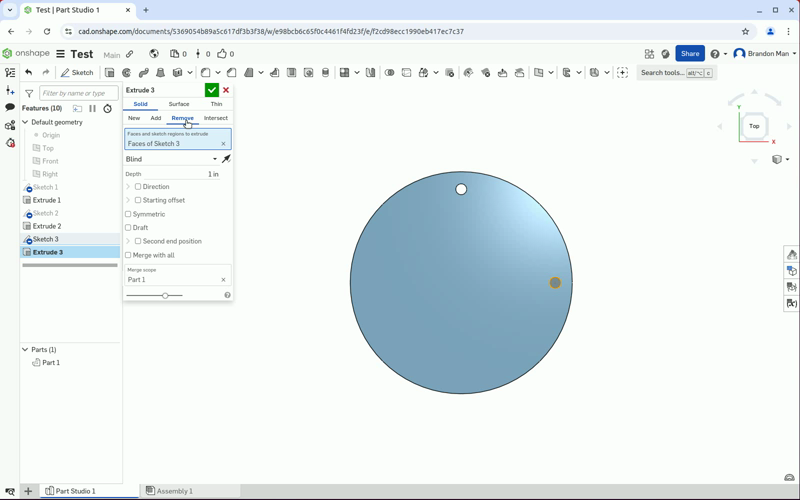
key(tab, 4)
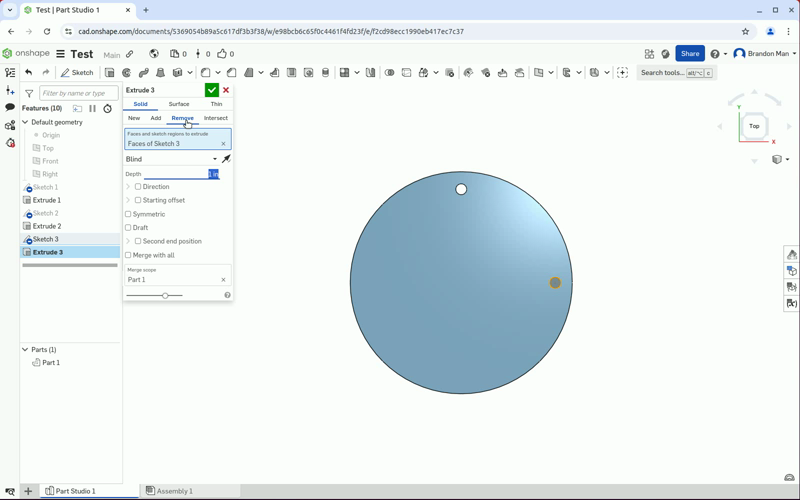
text(3.852)
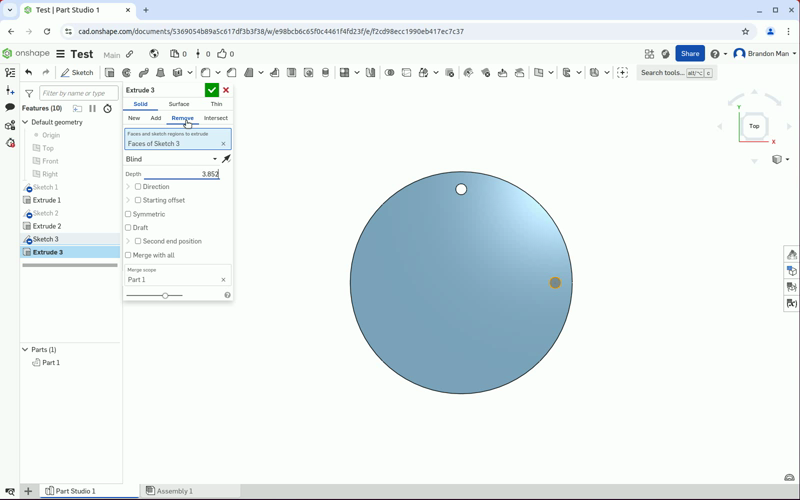
key(tab, 3)
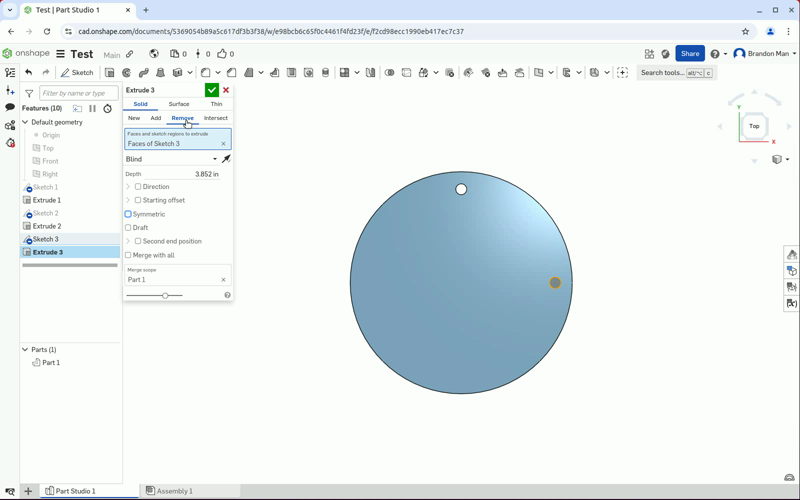
key(space)
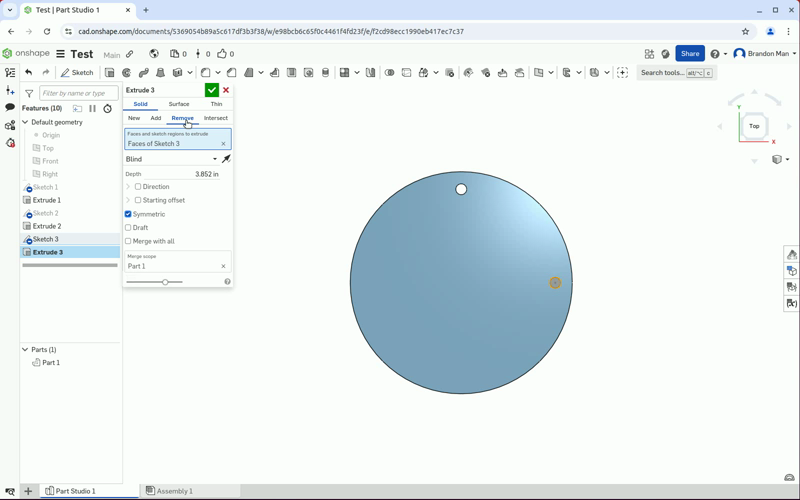
key(tab, 2)
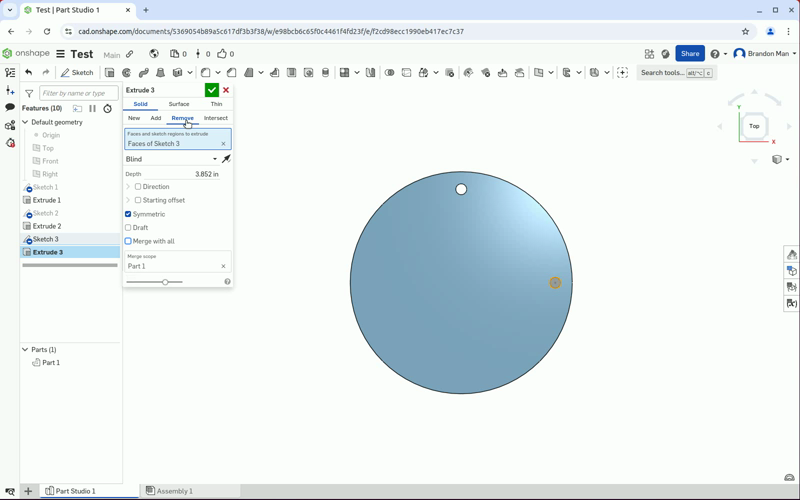
key(space)
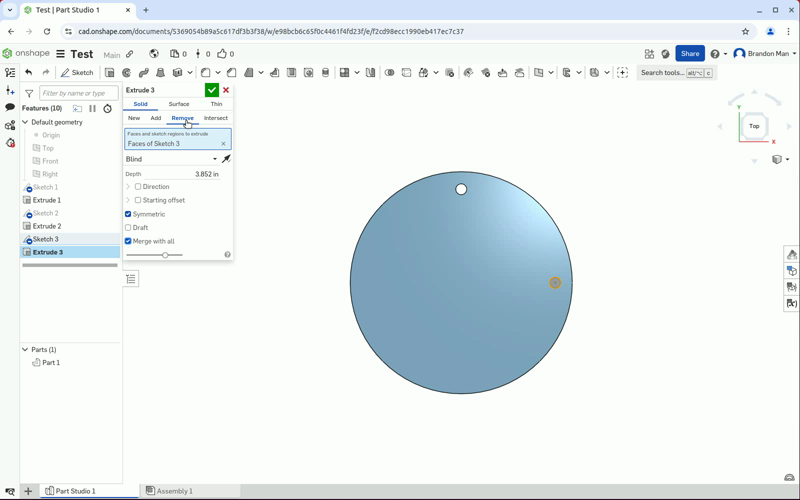
key(enter)
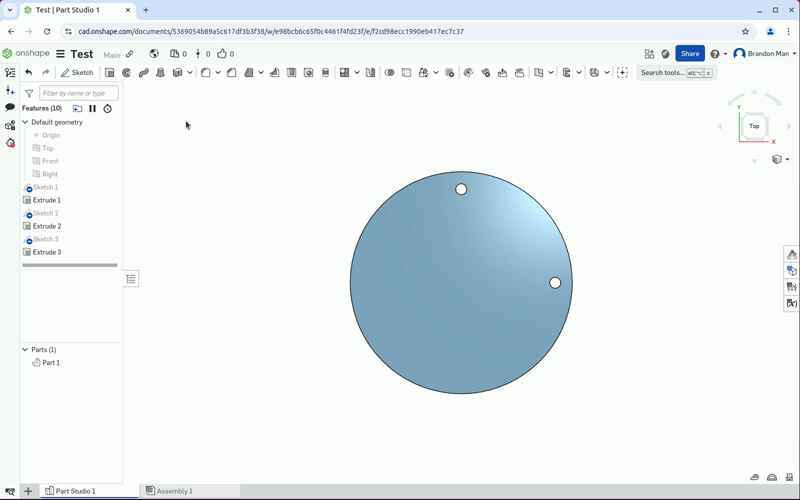
key(shift+h)
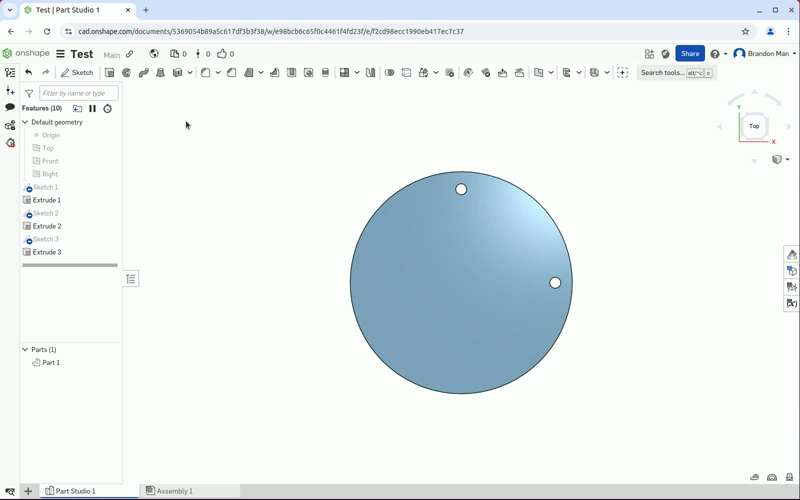
key(shift+h)
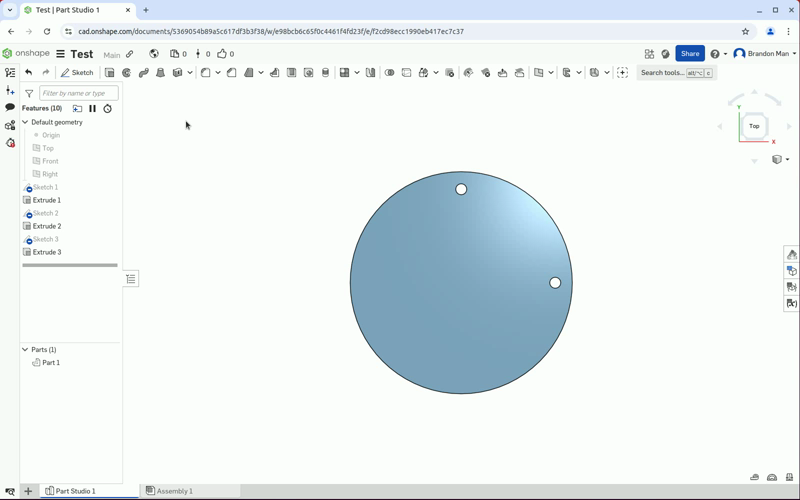
mouse_move(73, 189)
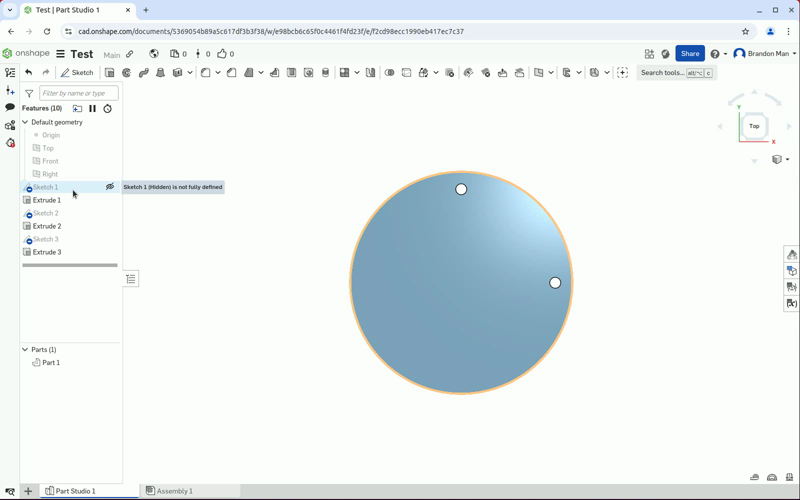
click(73, 189)
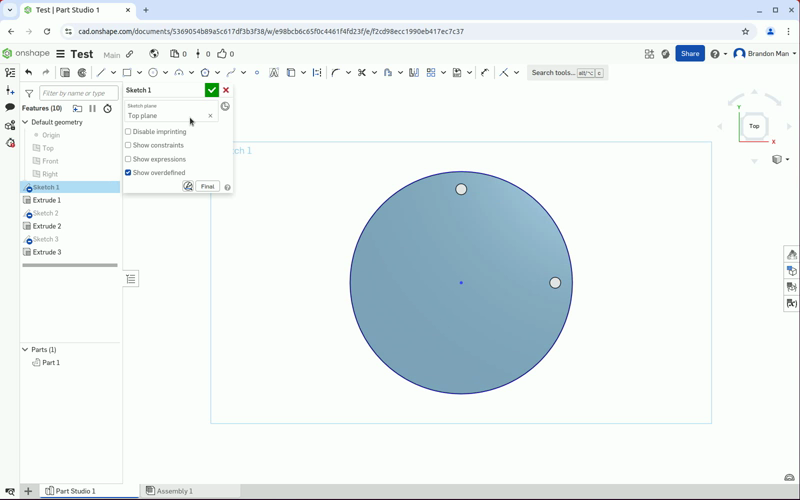
mouse_move(229, 92)
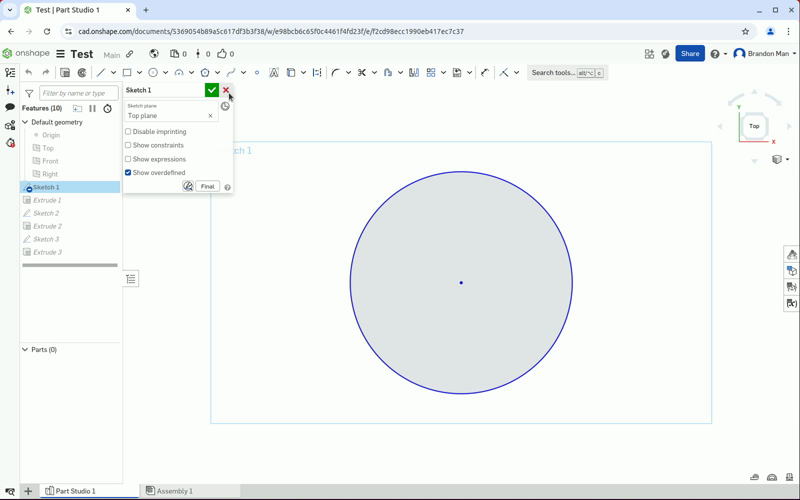
click(229, 92)
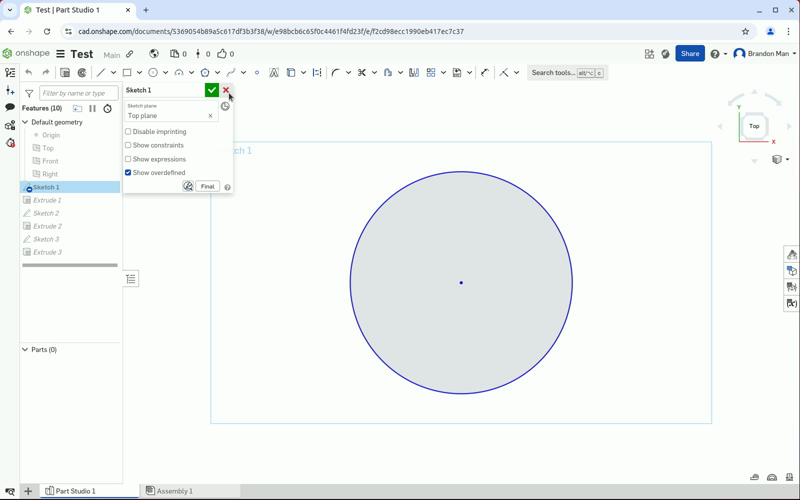
key(shift+s)
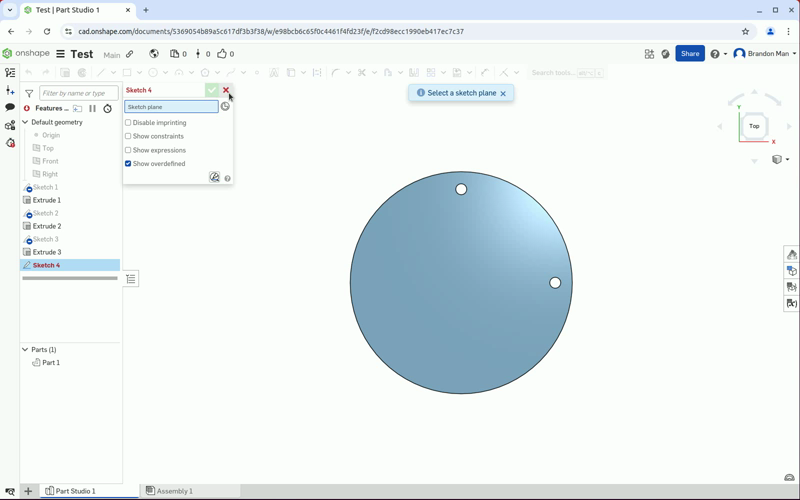
mouse_move(73, 150)
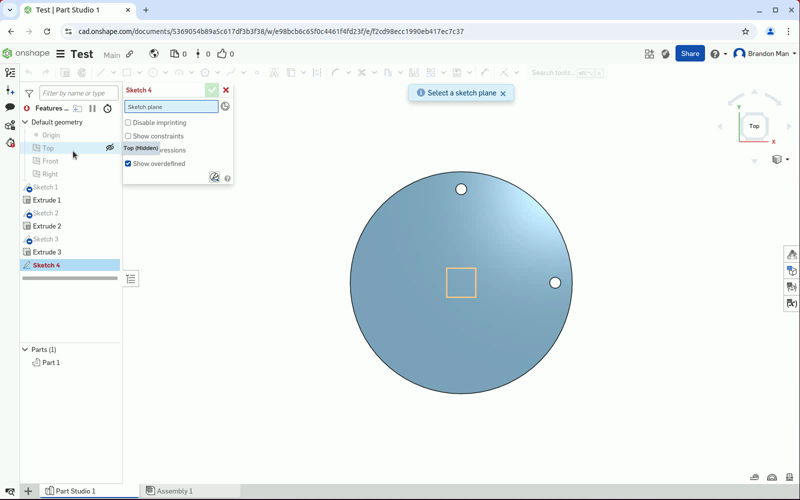
click(73, 150)
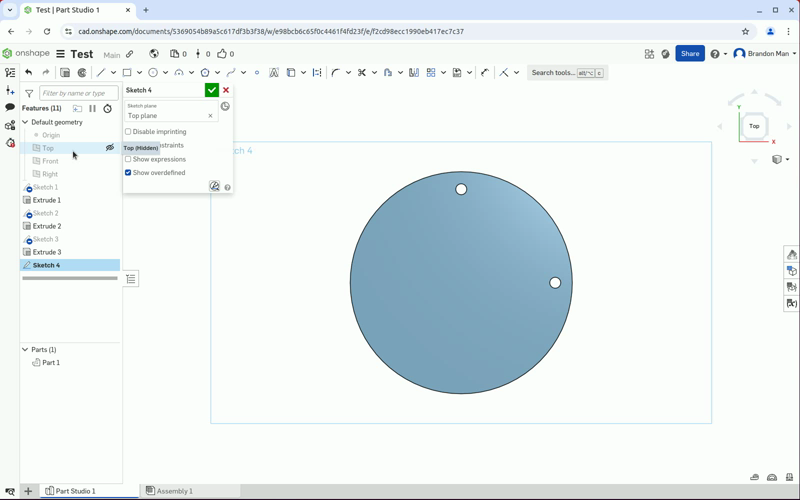
mouse_move(73, 352)
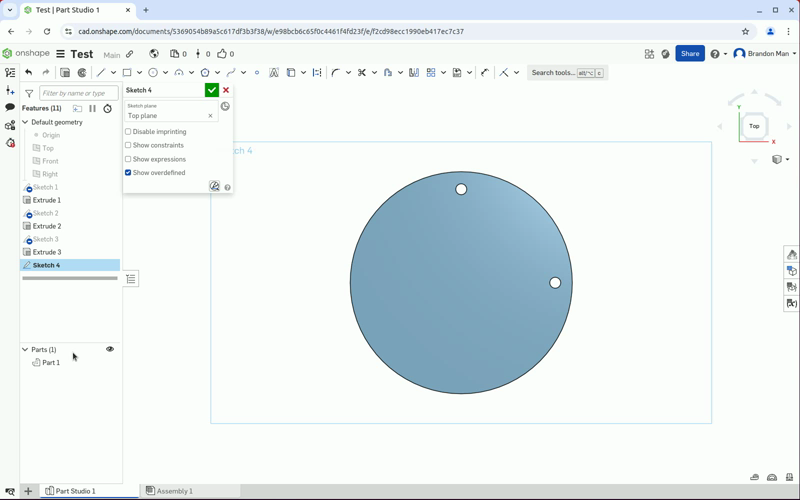
key(y)
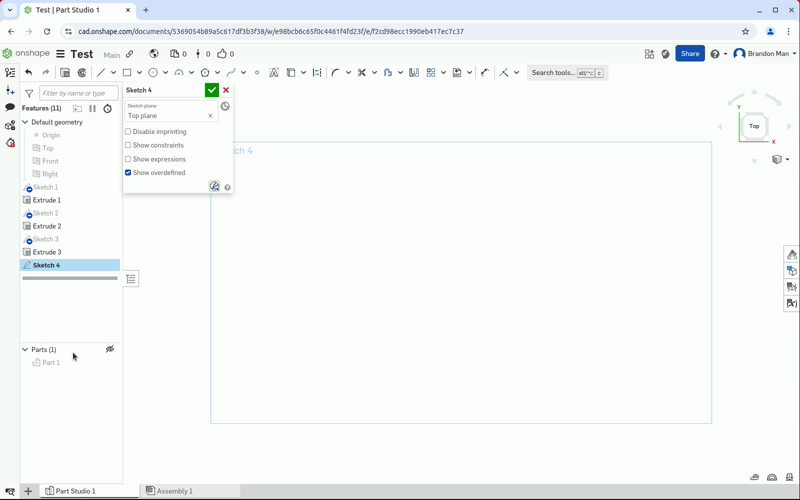
key(c)
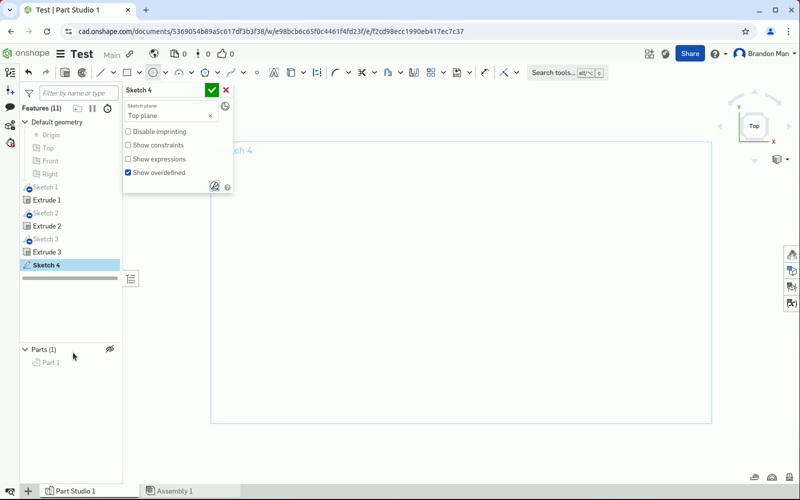
key_down(shift)
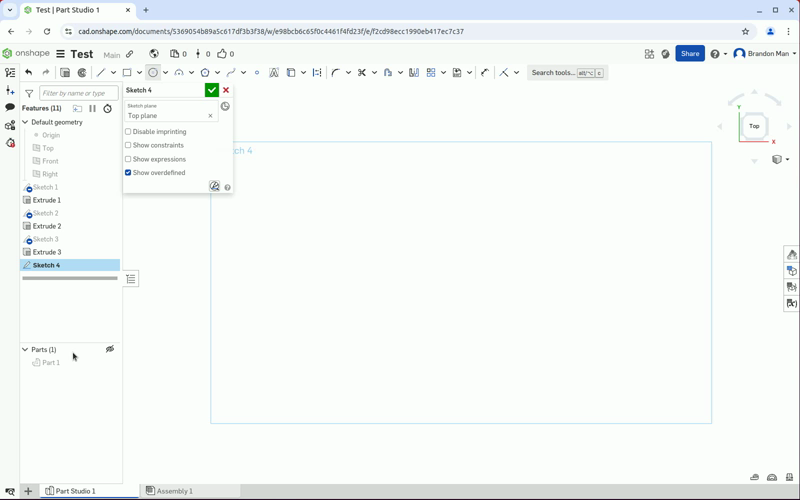
mouse_move(367, 282)
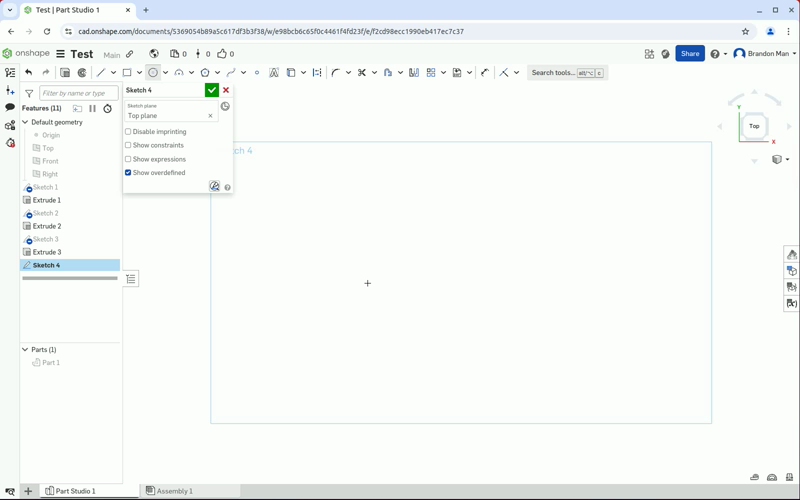
click(367, 282)
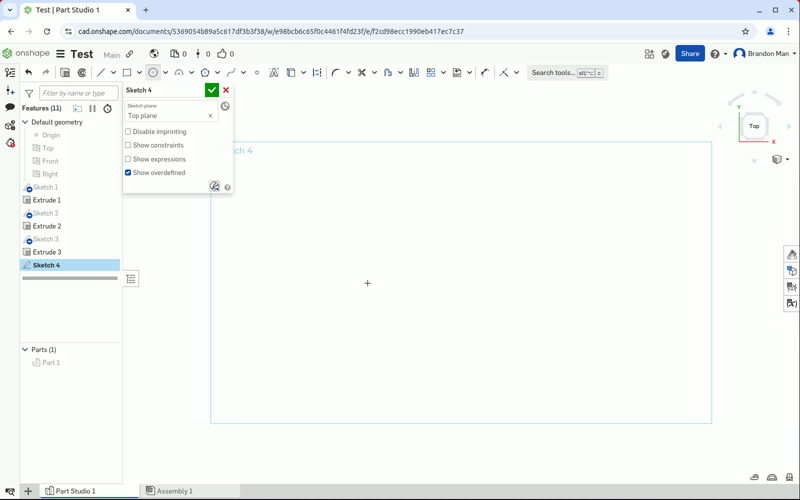
key_up(shift)
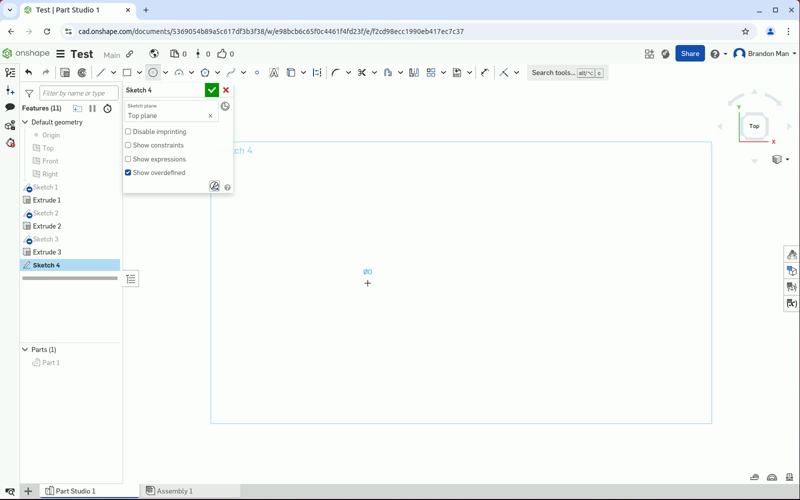
mouse_move(373, 282)
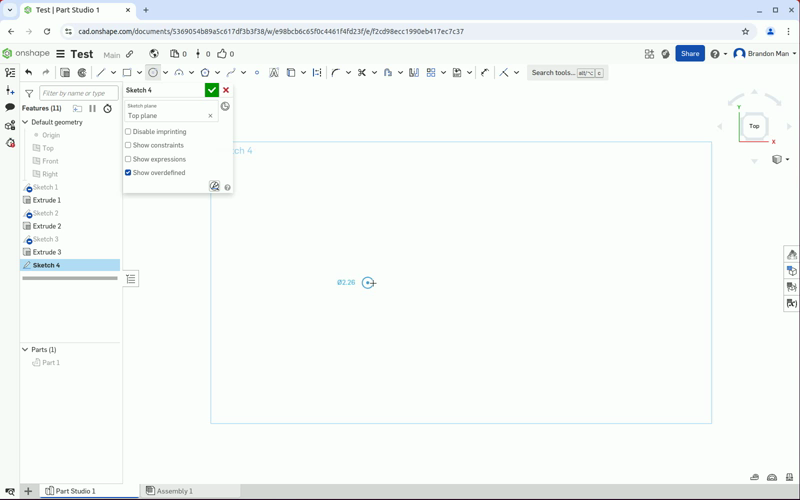
click(373, 282)
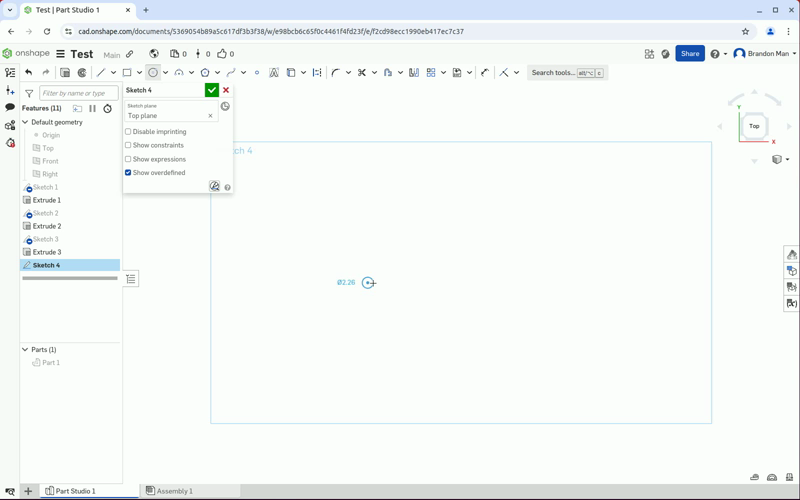
key(esc)
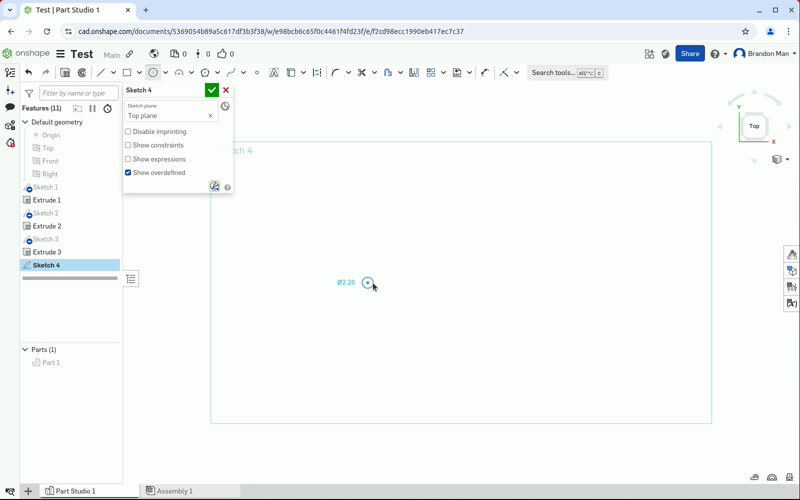
mouse_move(366, 281)
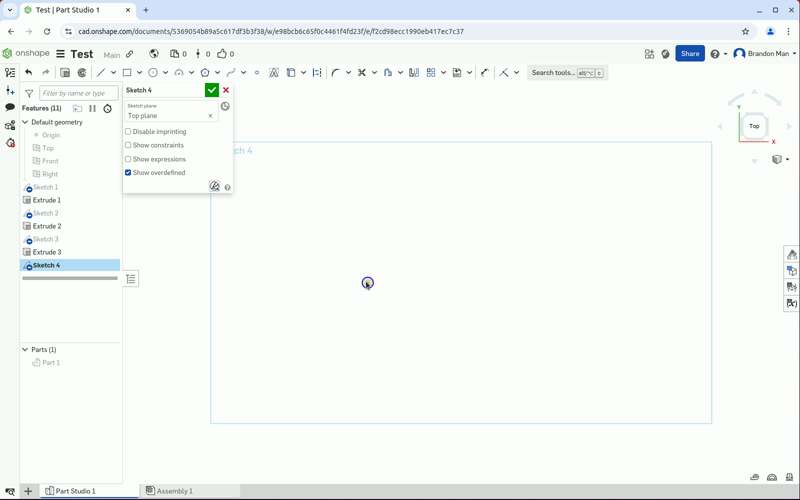
scroll(6)
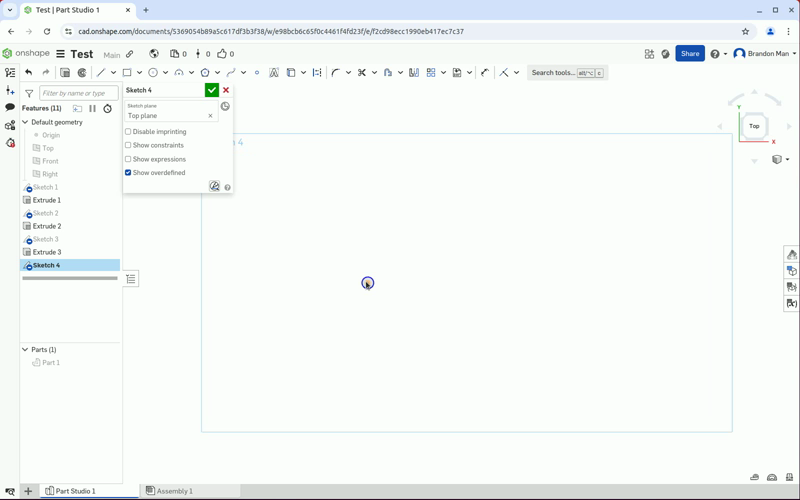
scroll(6)
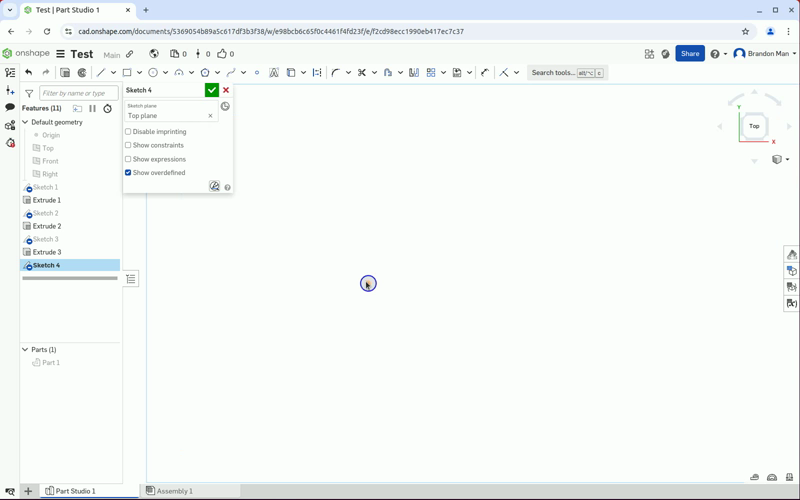
scroll(6)
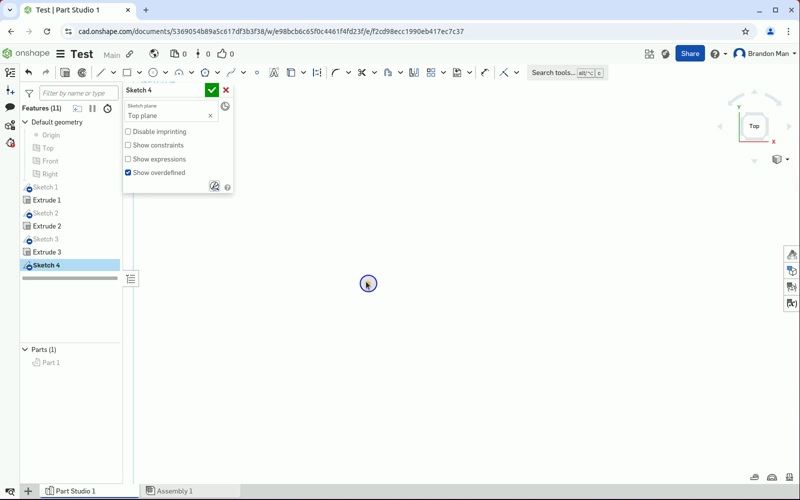
scroll(6)
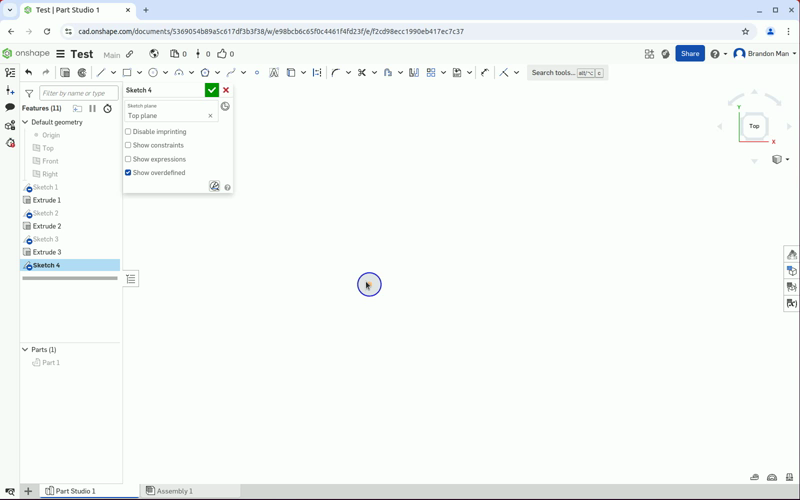
scroll(6)
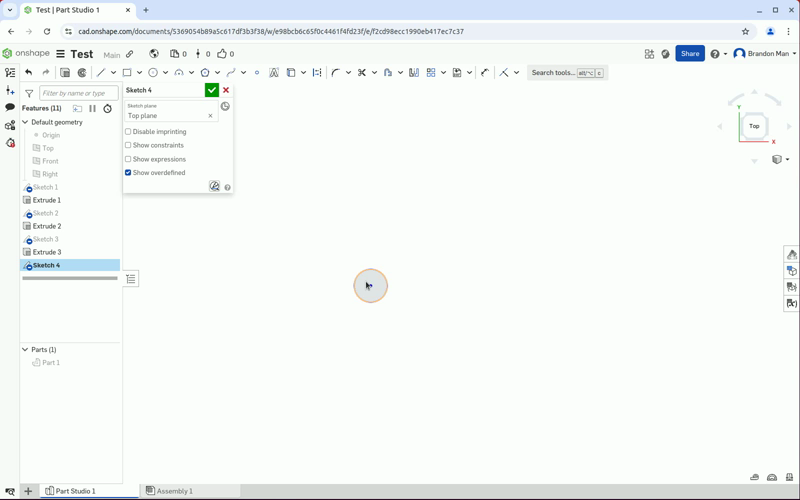
scroll(6)
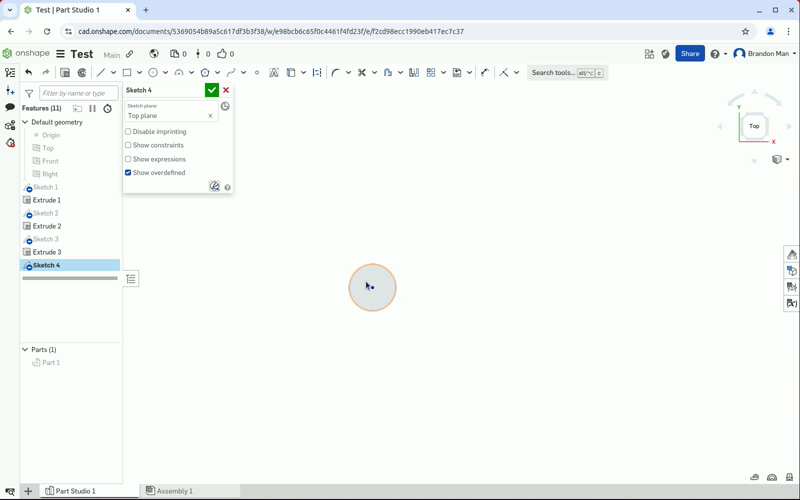
scroll(6)
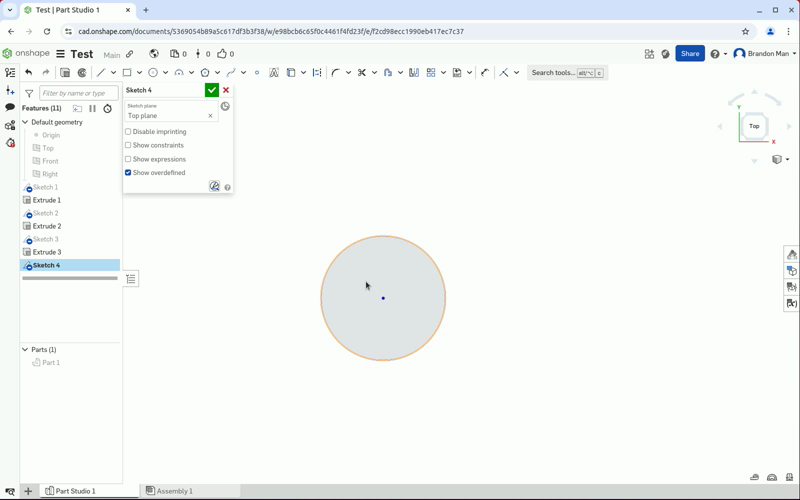
click(366, 281)
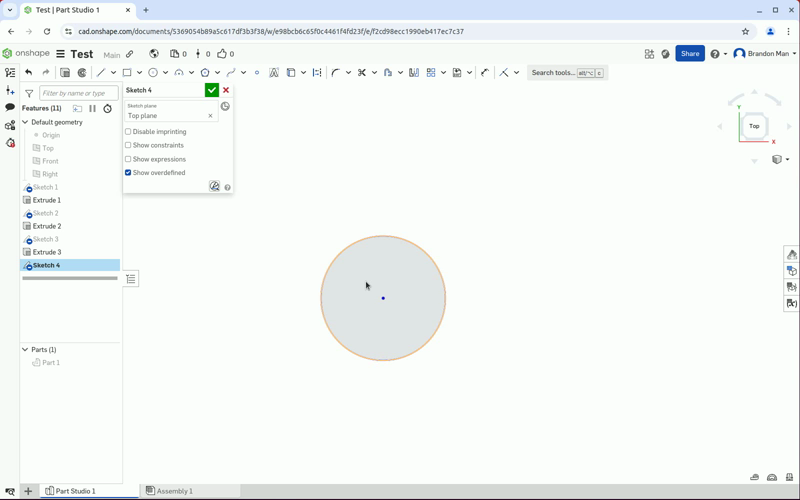
scroll(-6)
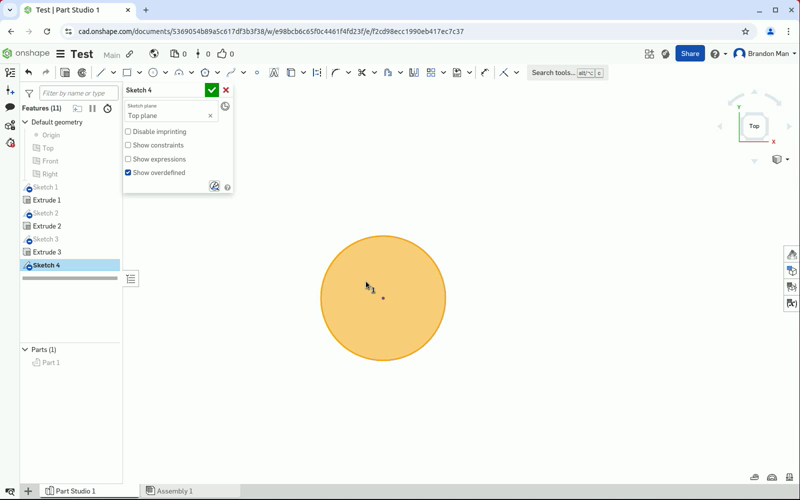
scroll(-6)
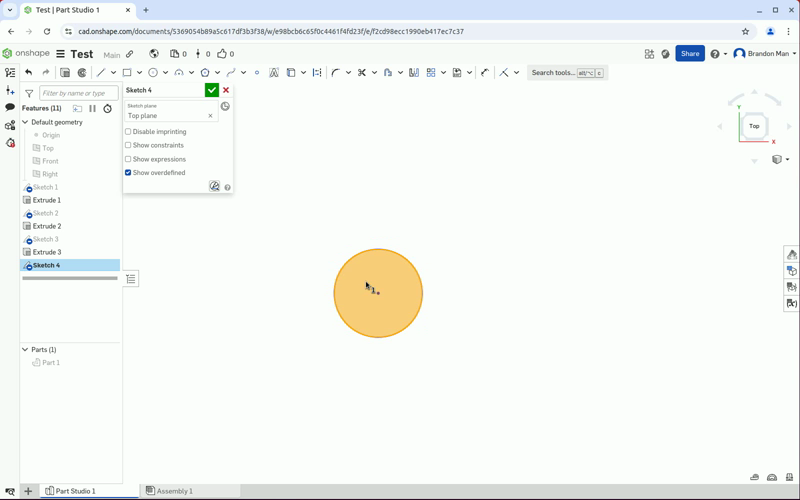
scroll(-6)
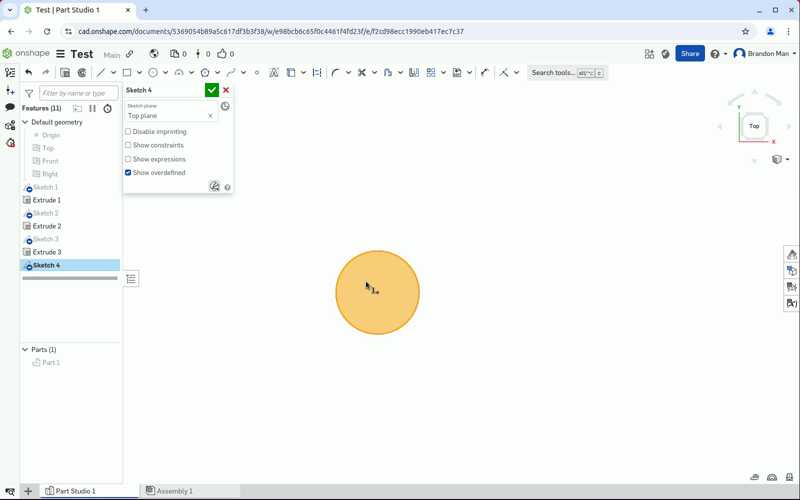
scroll(-6)
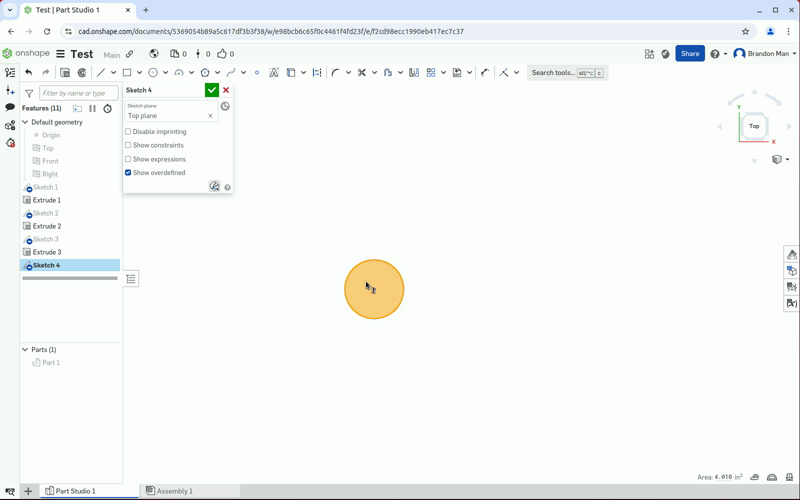
scroll(-6)
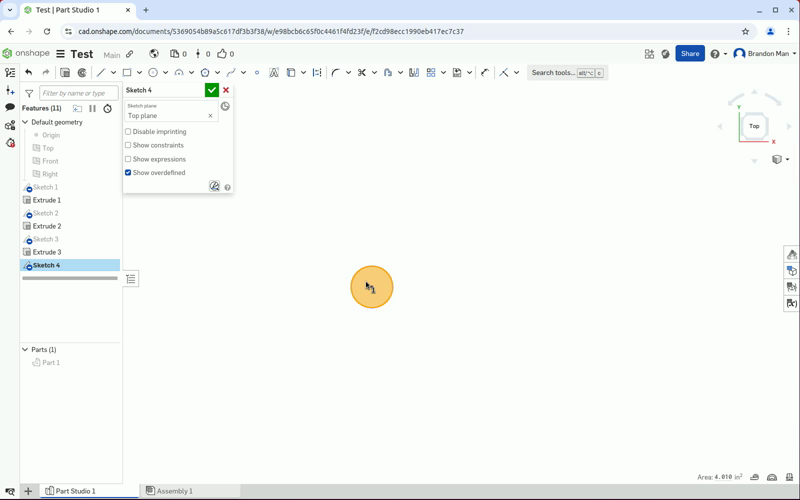
scroll(-6)
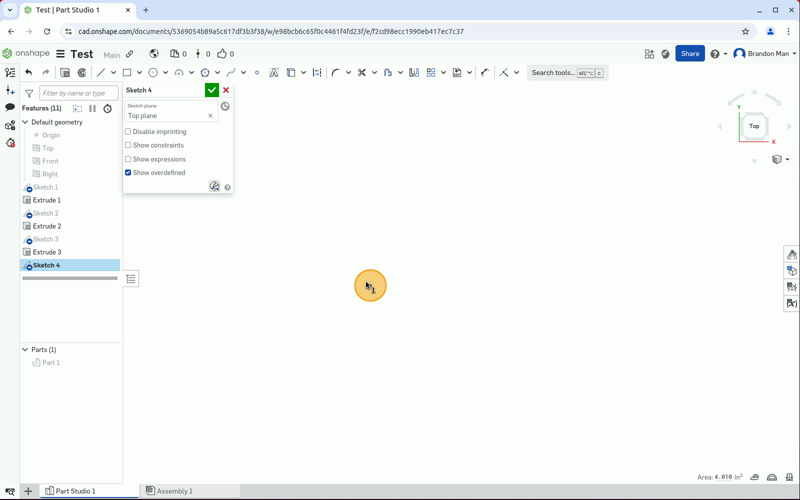
scroll(-6)
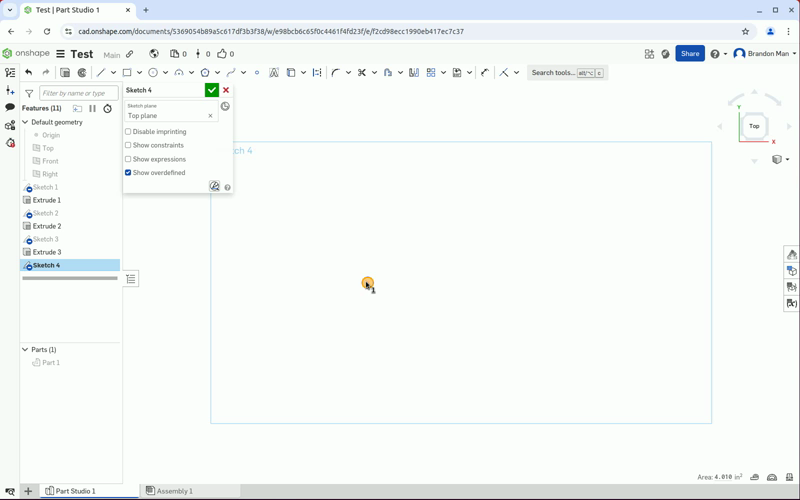
mouse_move(73, 352)
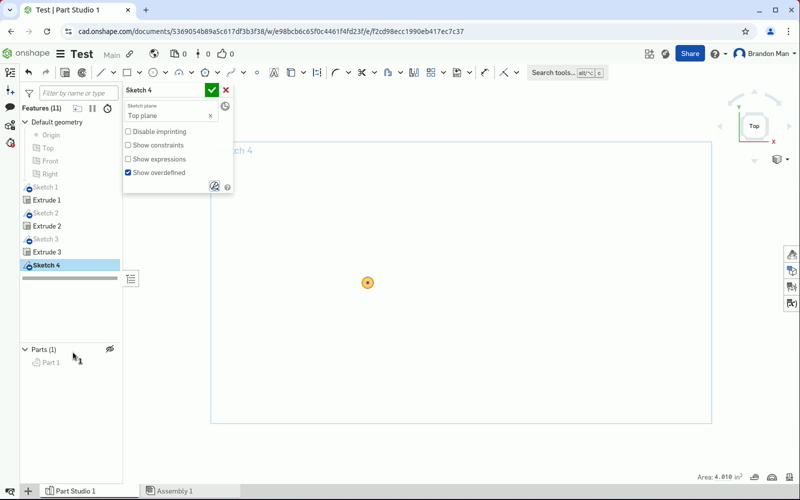
key(shift+y)
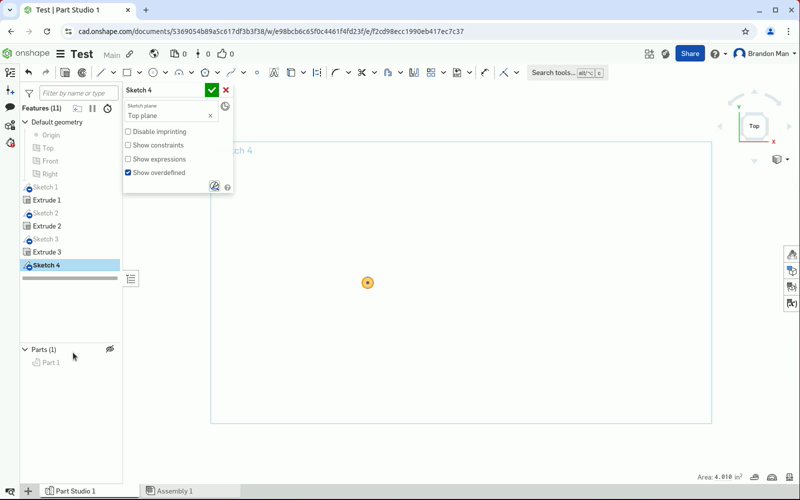
key(shift+e)
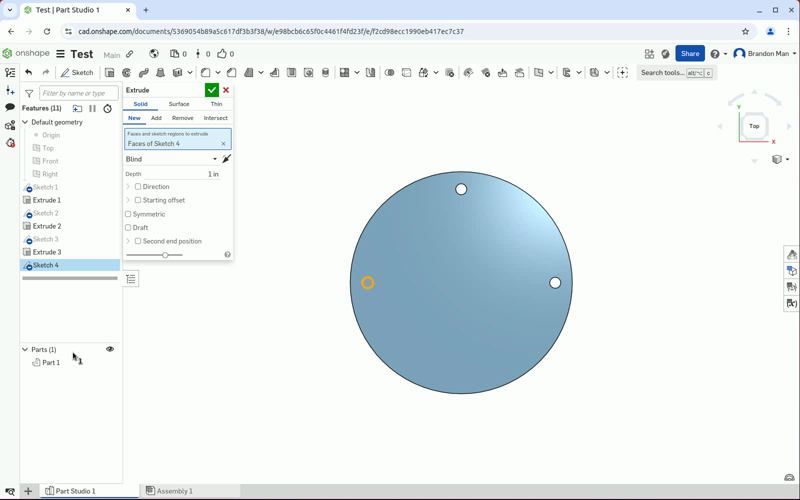
mouse_move(143, 106)
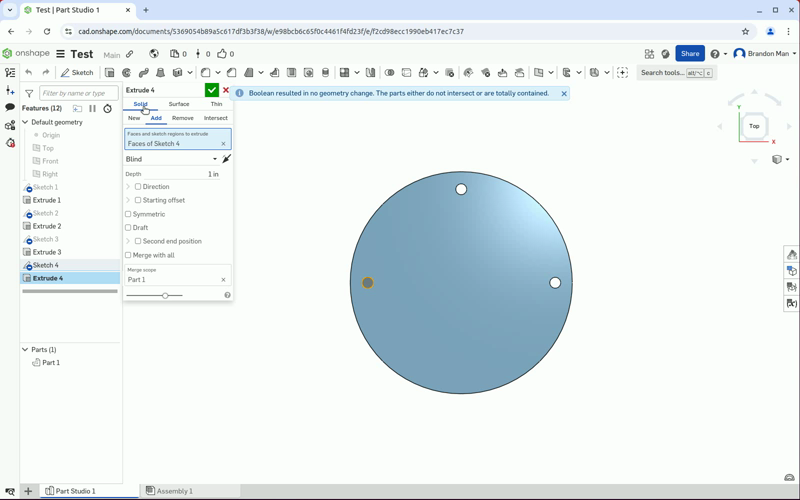
click(143, 106)
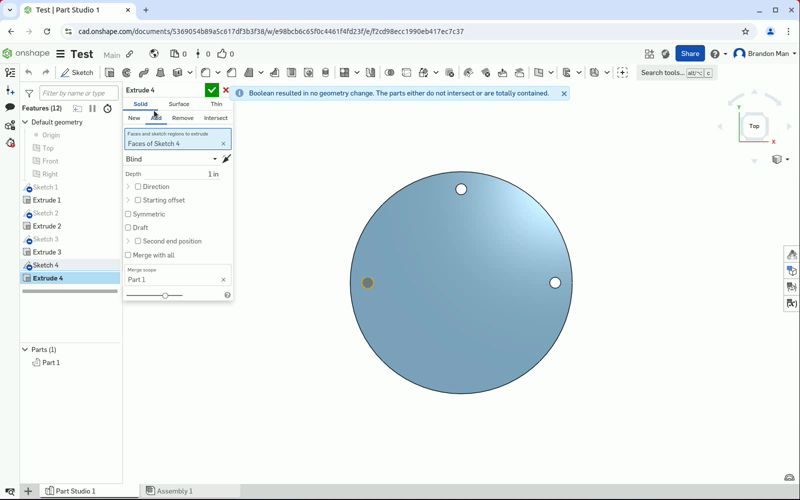
mouse_move(186, 120)
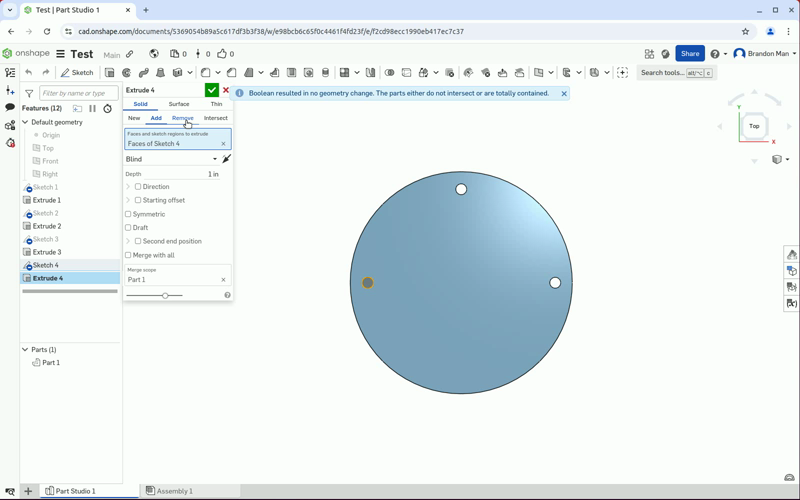
click(186, 120)
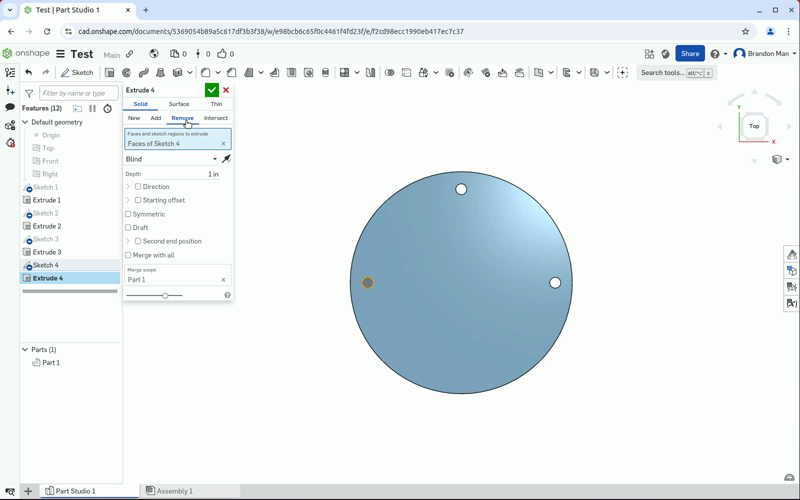
key(tab, 4)
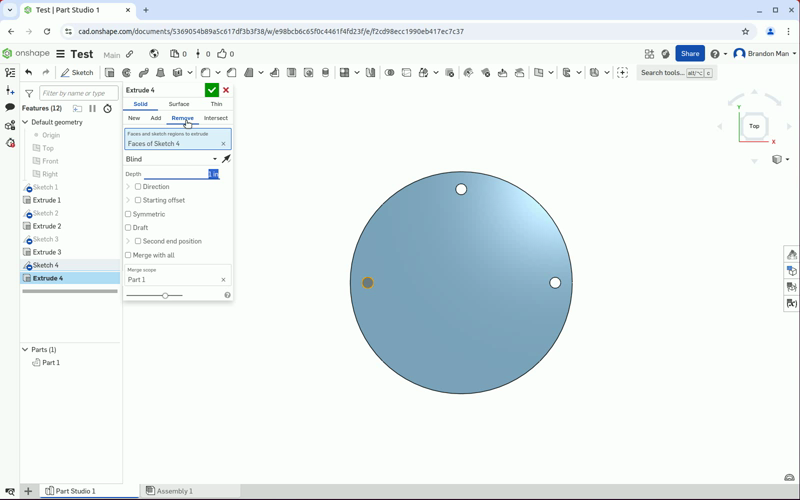
text(3.852)
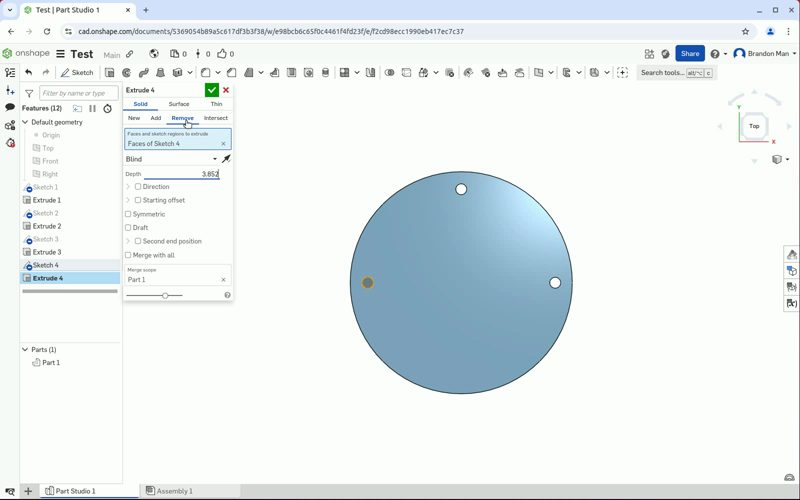
key(tab, 3)
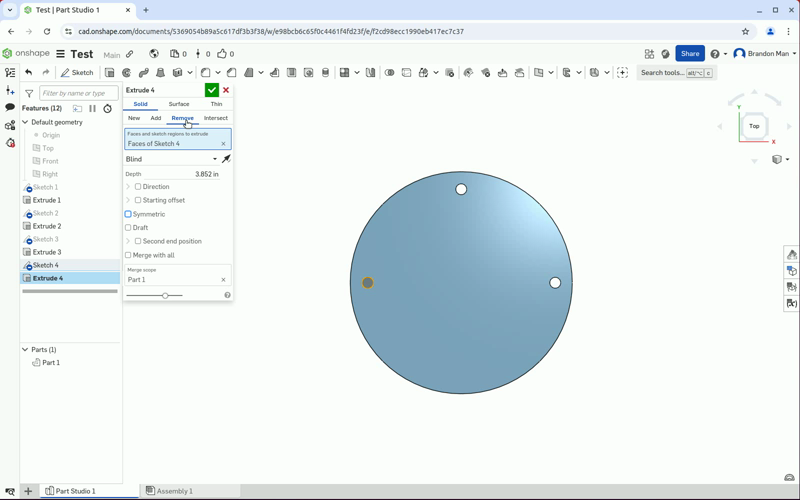
key(space)
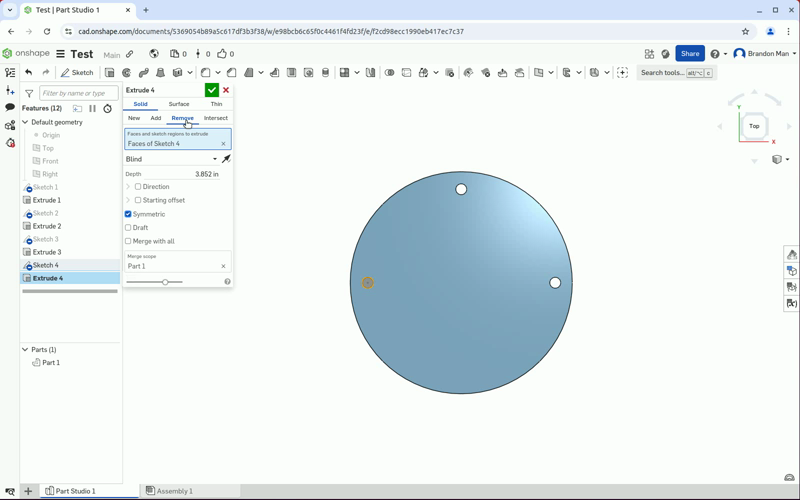
key(tab, 2)
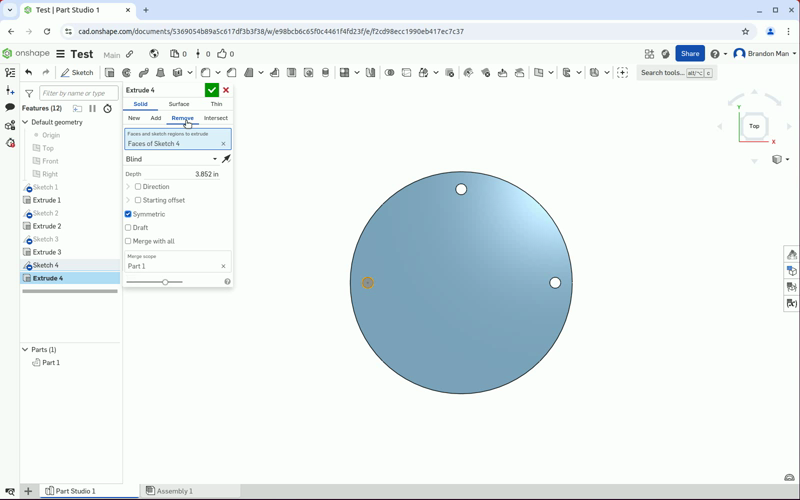
key(space)
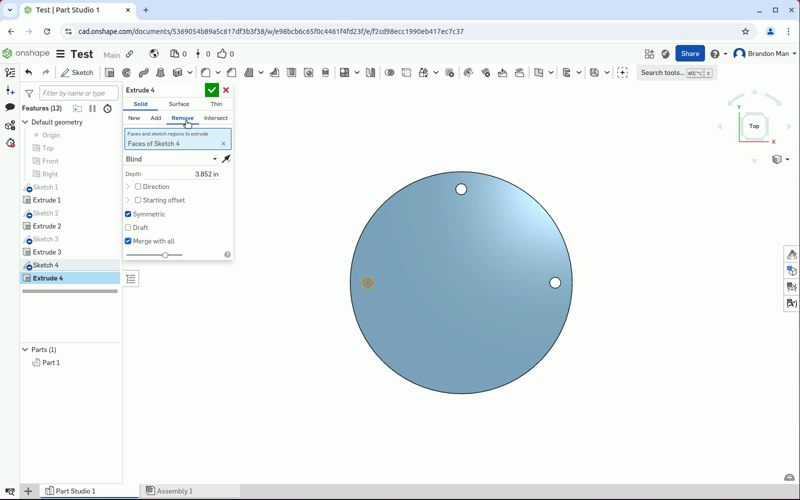
key(enter)
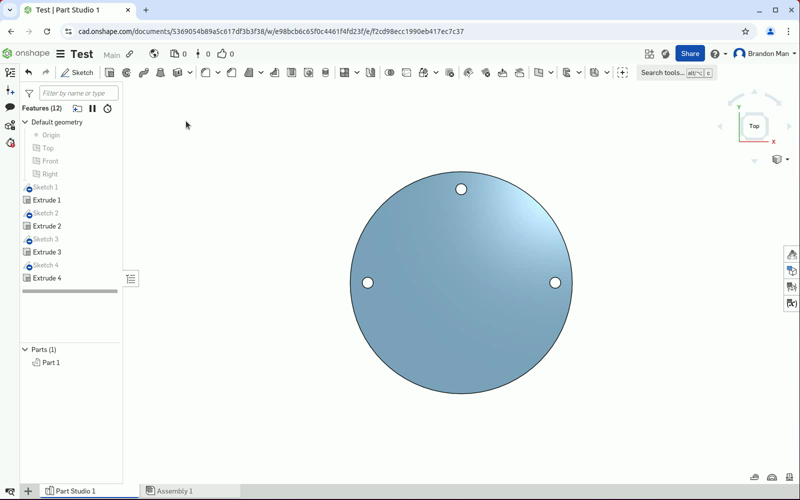
key(shift+h)
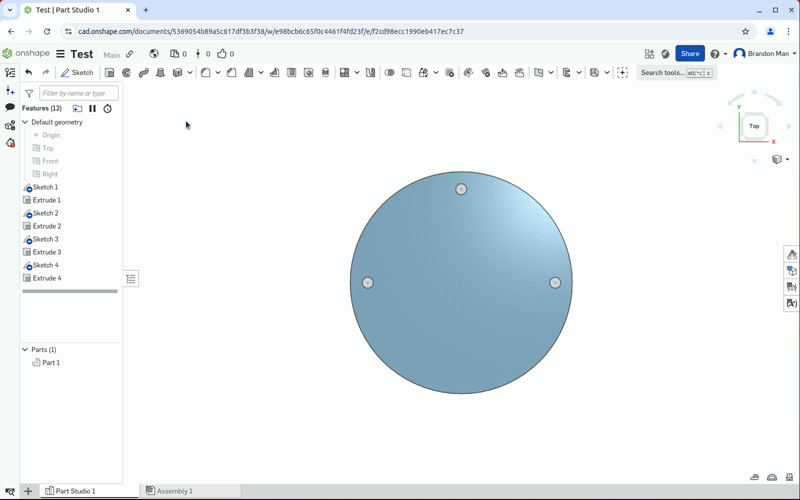
key(shift+h)
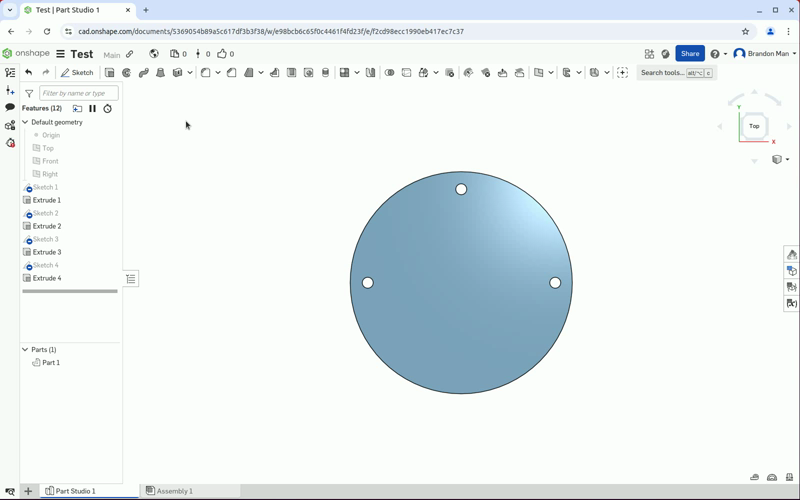
mouse_move(73, 189)
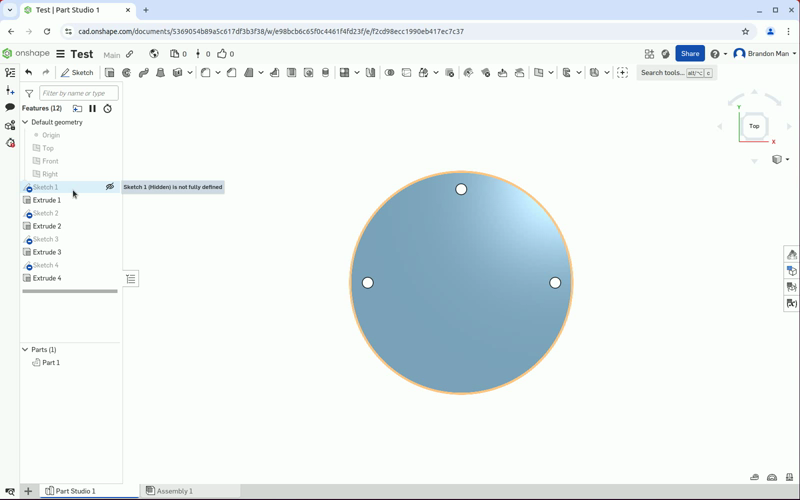
click(73, 189)
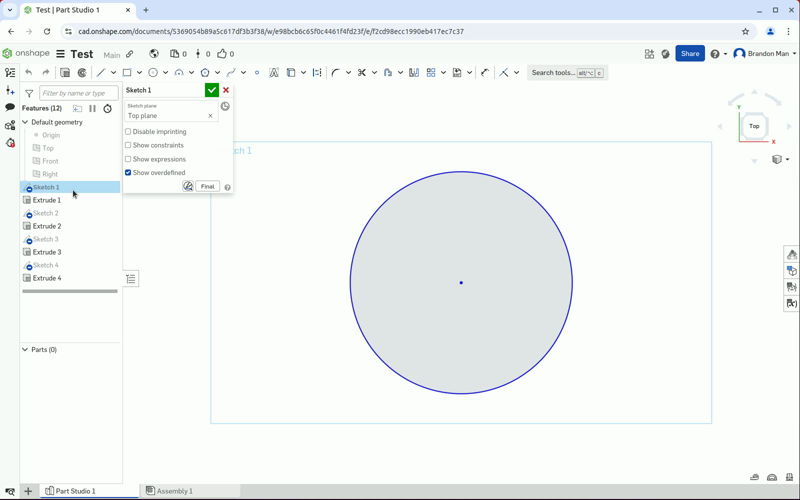
mouse_move(229, 92)
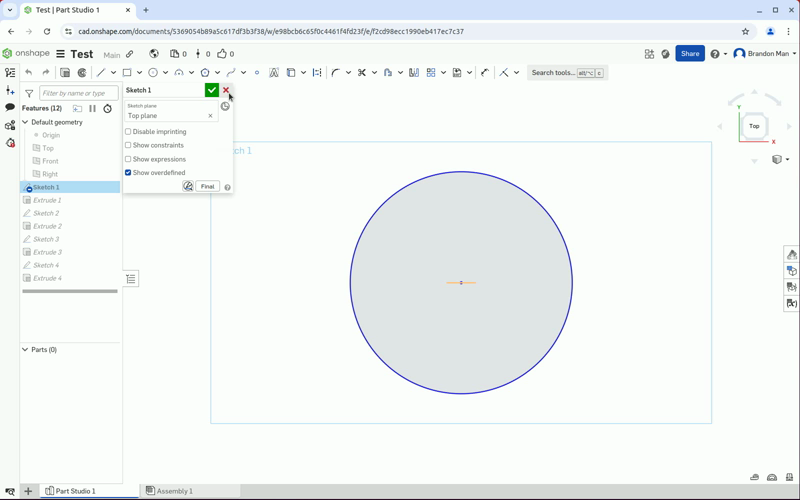
click(229, 92)
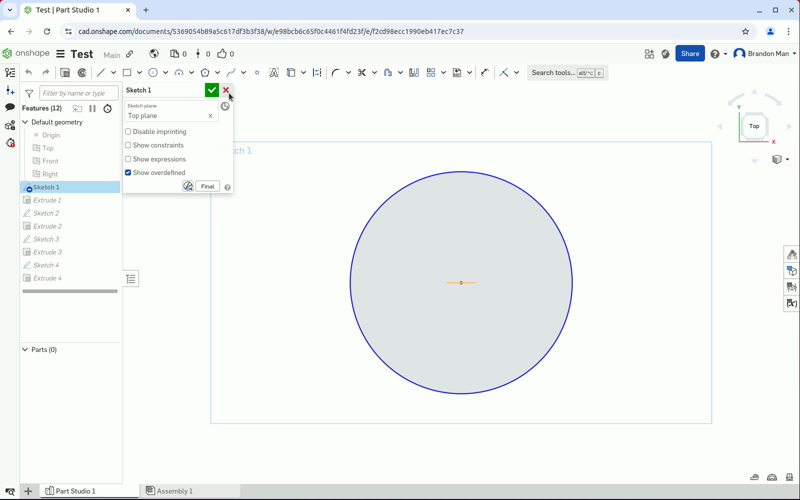
key(shift+s)
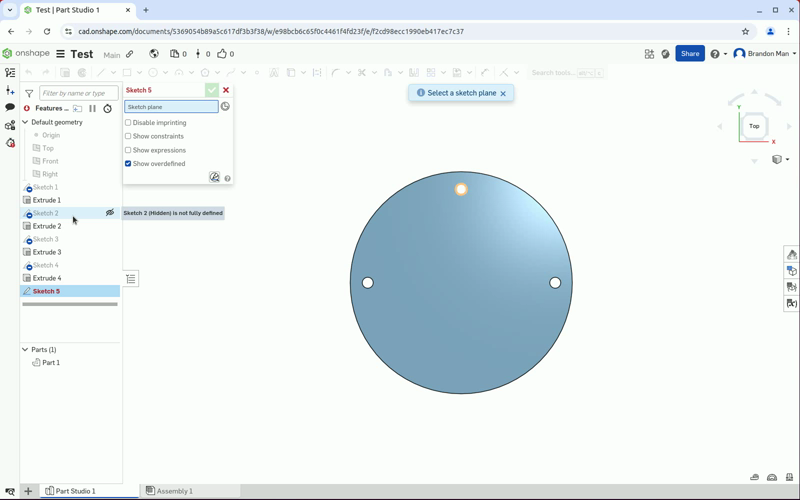
scroll(3)
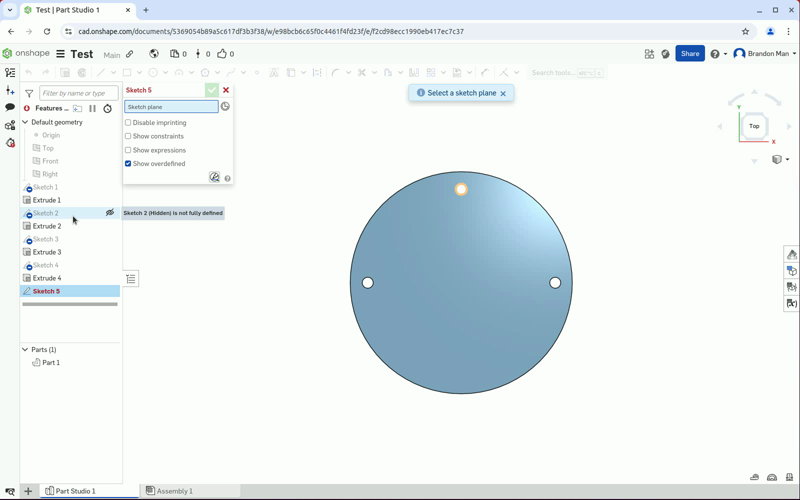
mouse_move(73, 150)
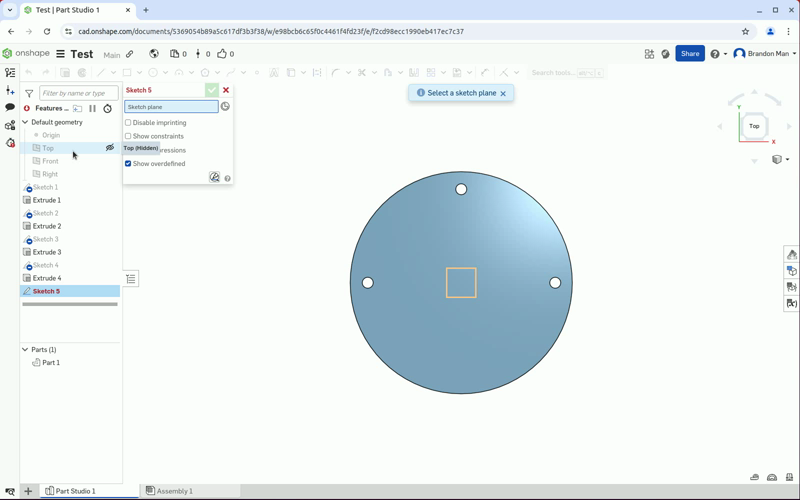
click(73, 150)
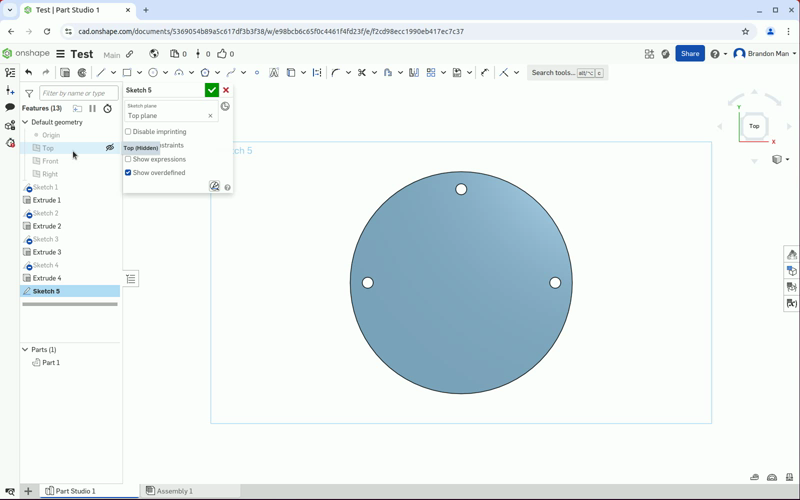
mouse_move(73, 352)
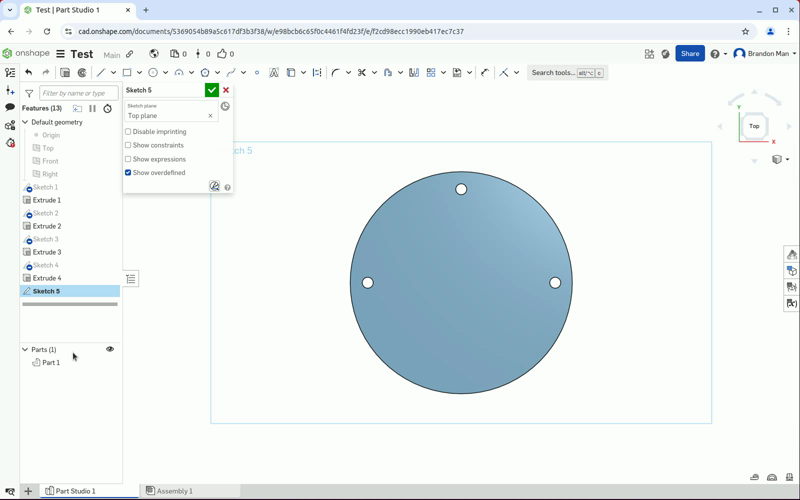
key(y)
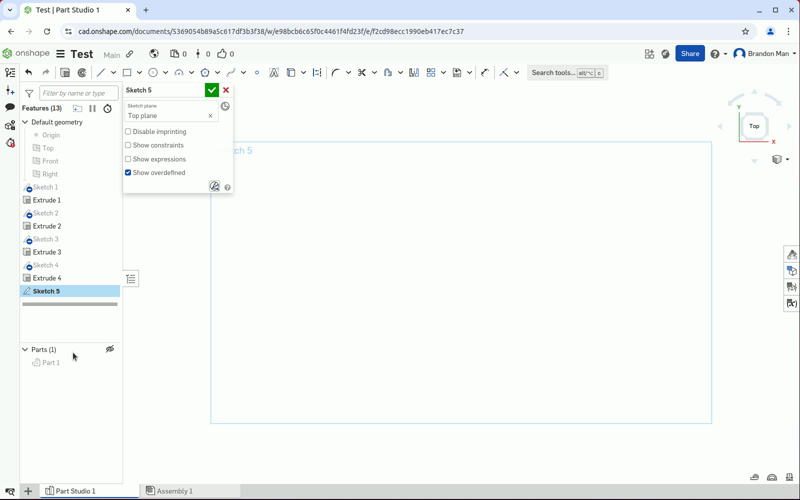
key(c)
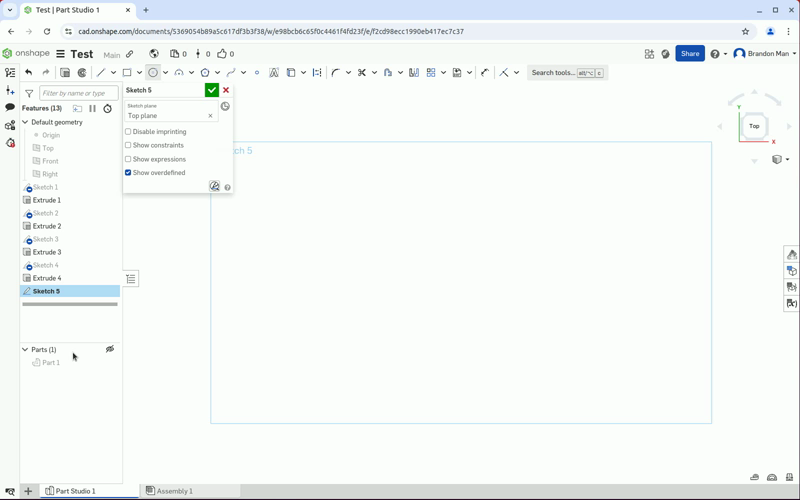
key_down(shift)
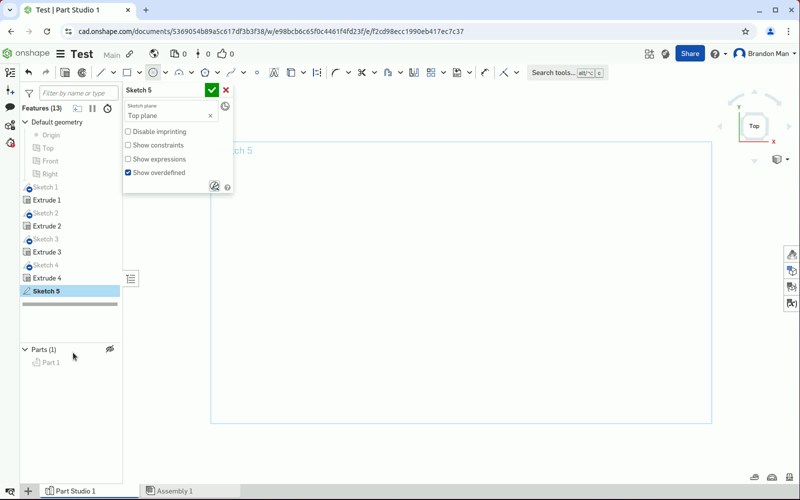
mouse_move(461, 376)
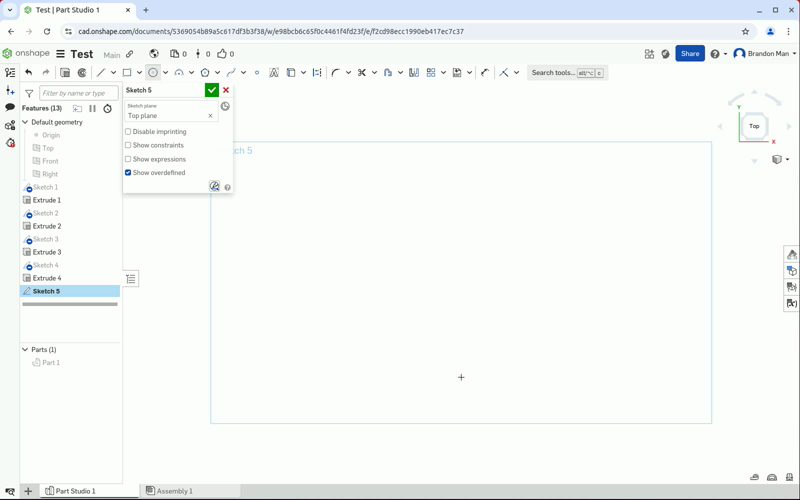
click(461, 376)
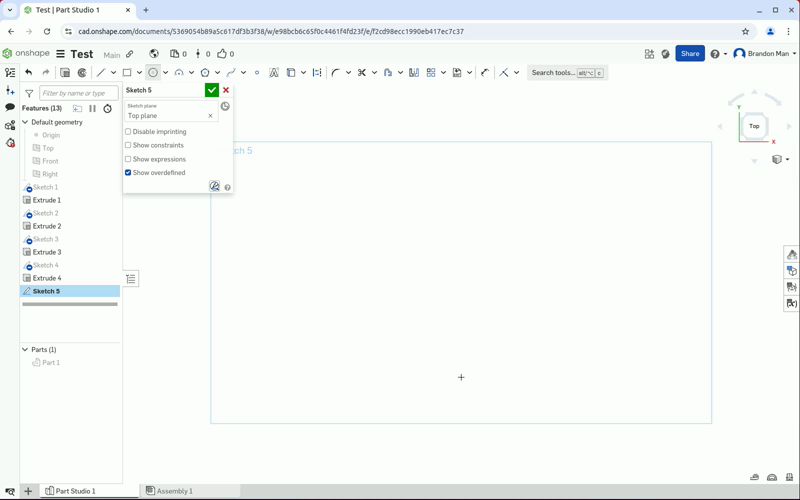
key_up(shift)
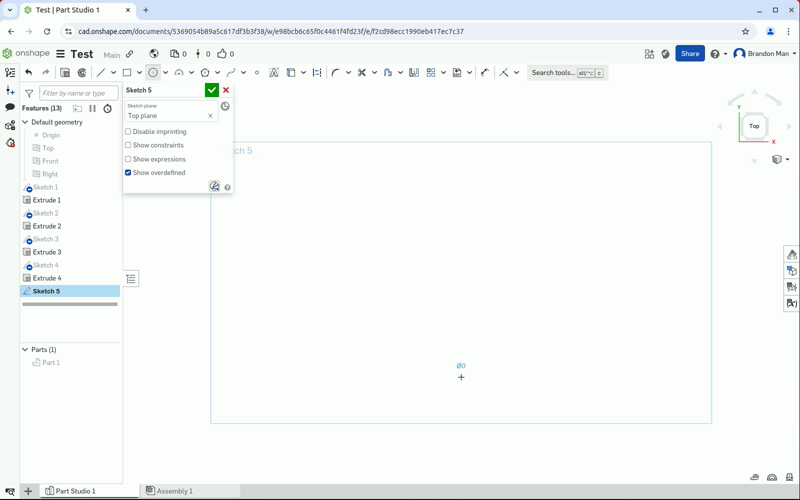
mouse_move(466, 376)
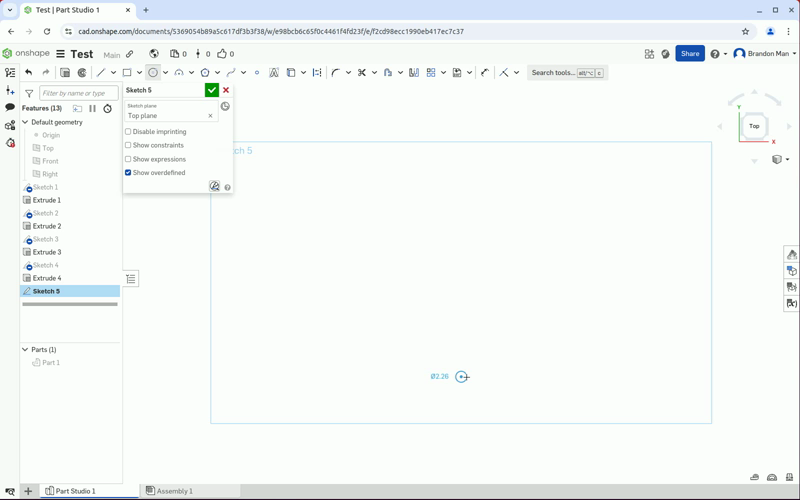
click(466, 376)
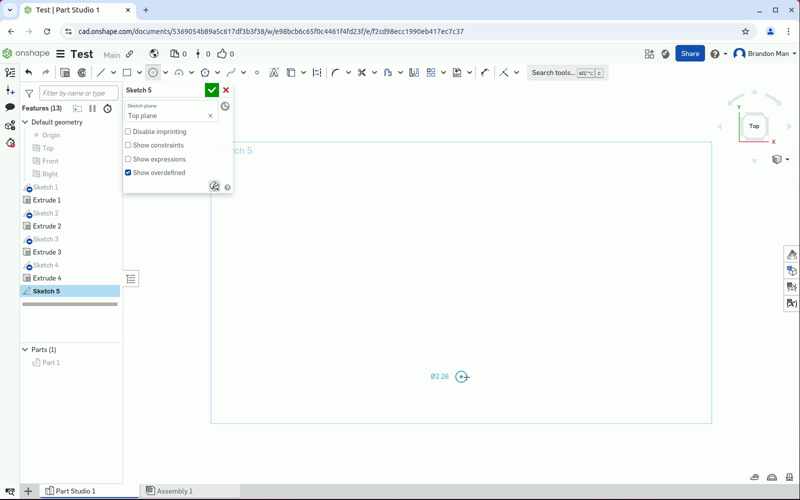
key(esc)
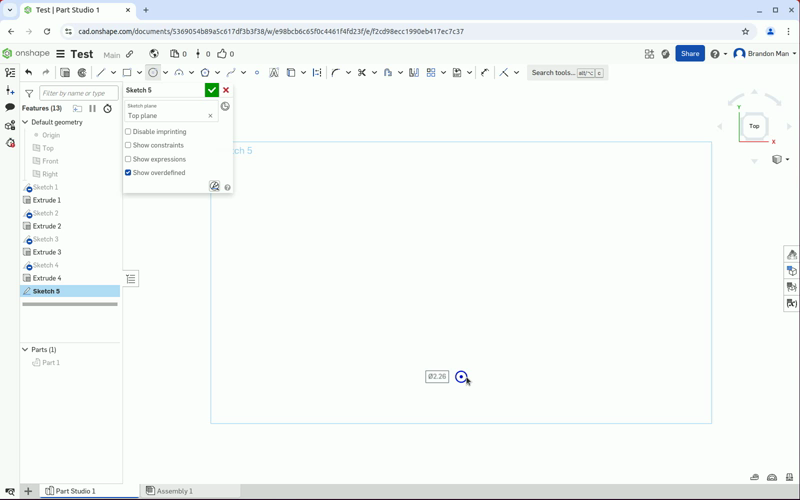
mouse_move(460, 373)
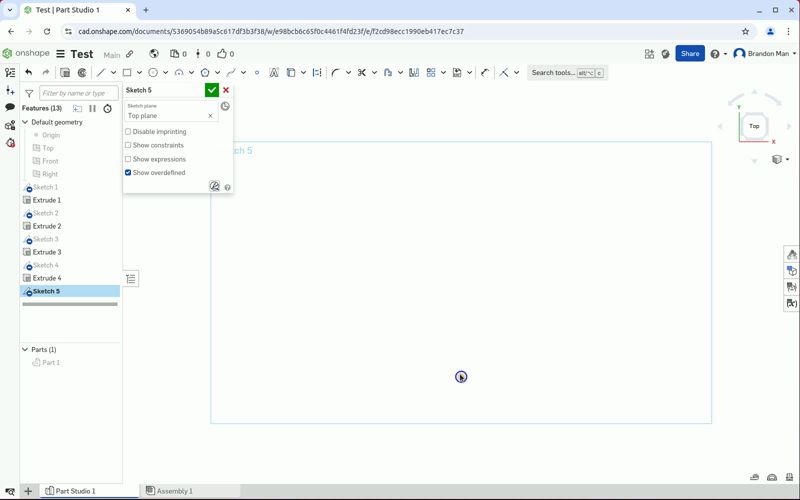
scroll(6)
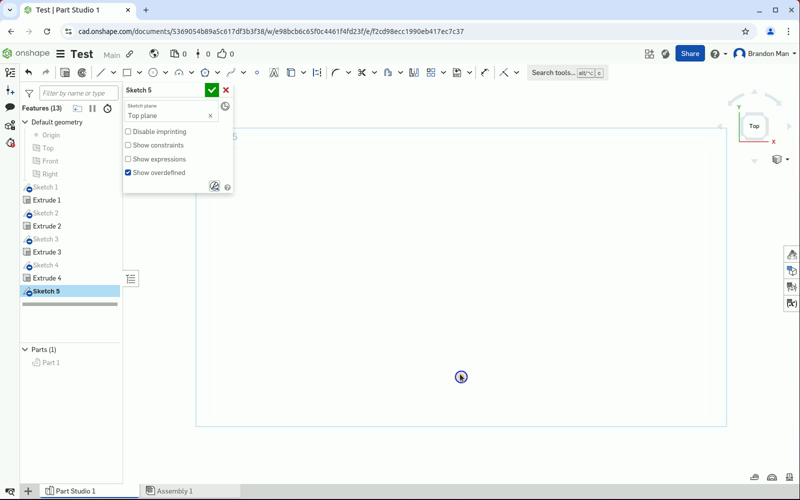
scroll(6)
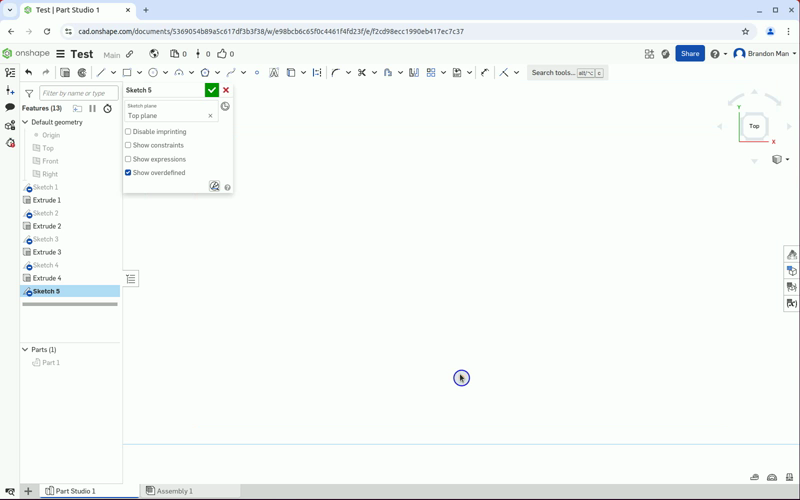
scroll(6)
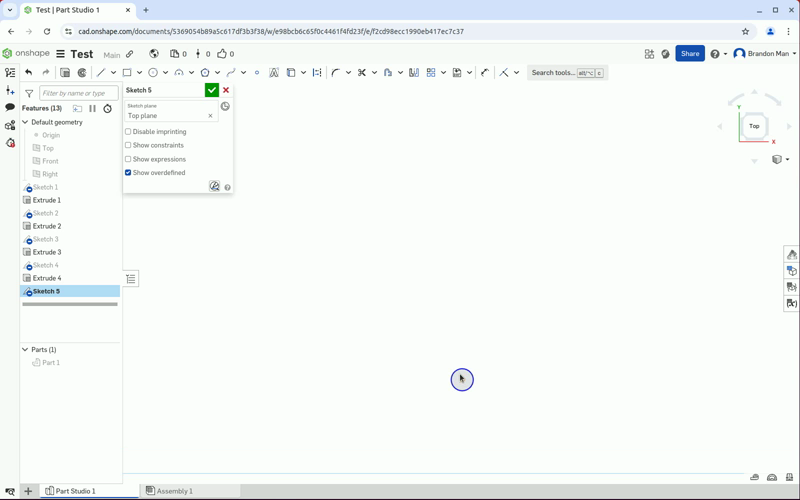
scroll(6)
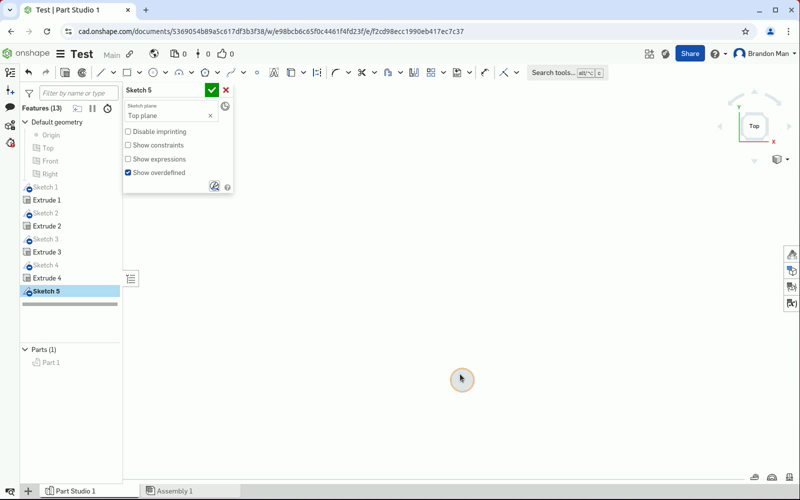
scroll(6)
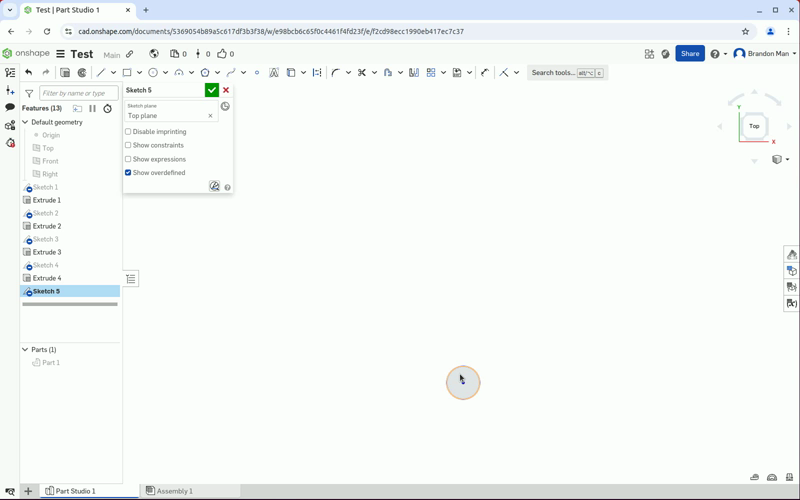
scroll(6)
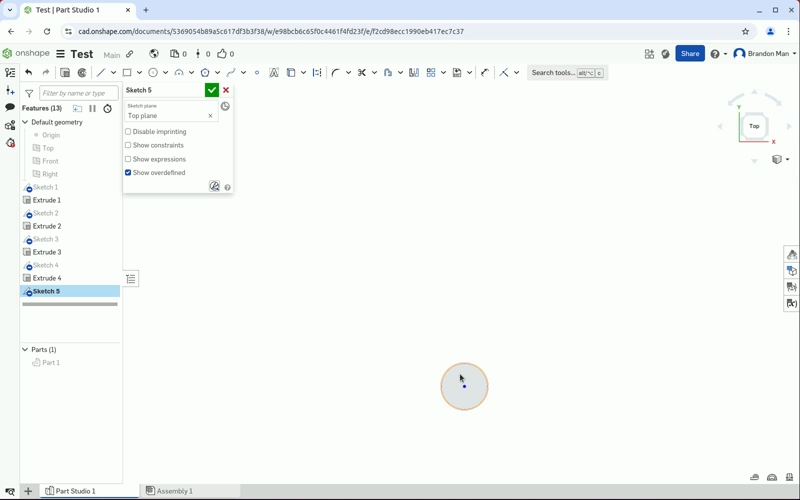
scroll(6)
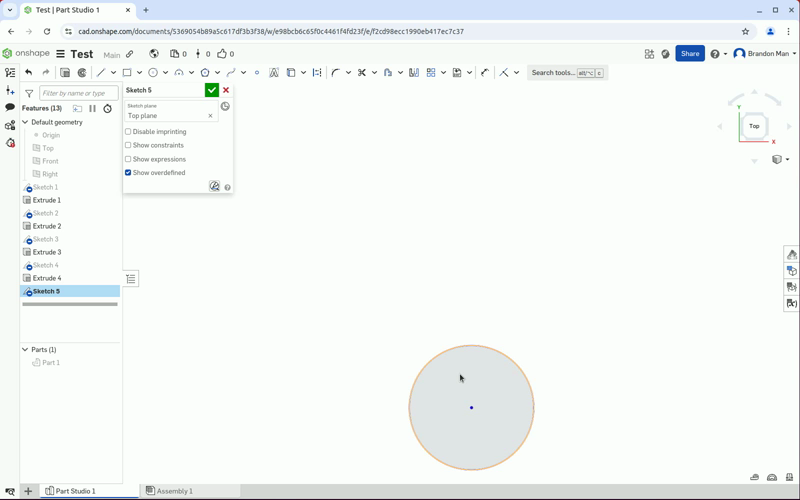
click(460, 373)
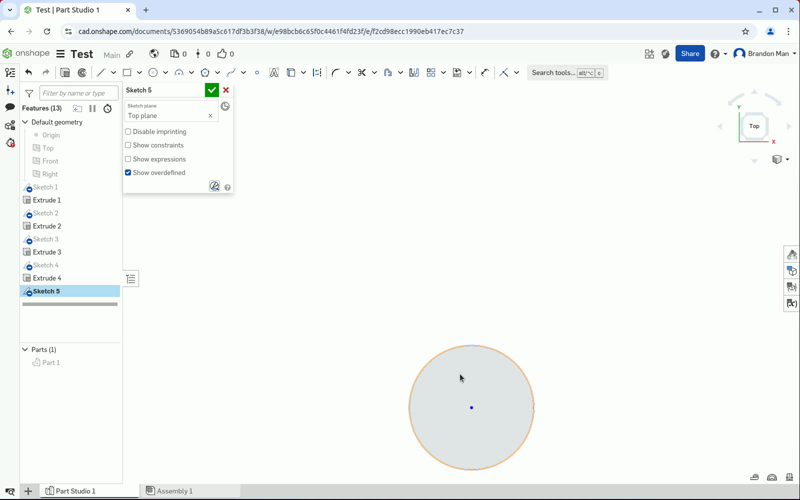
scroll(-6)
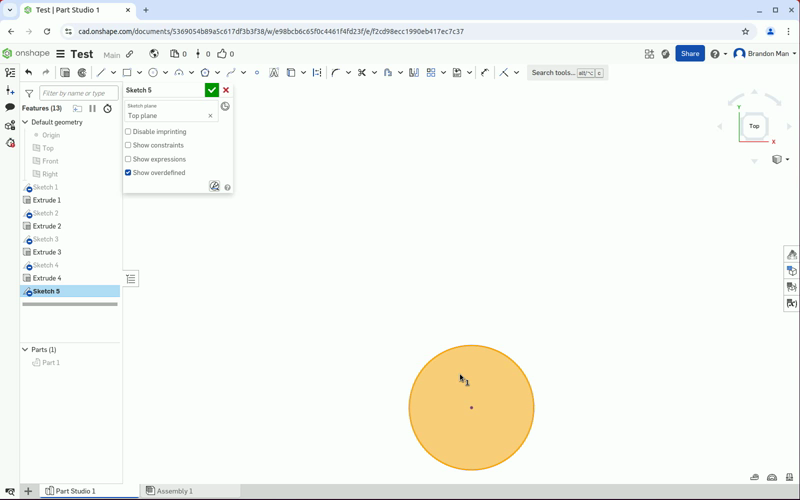
scroll(-6)
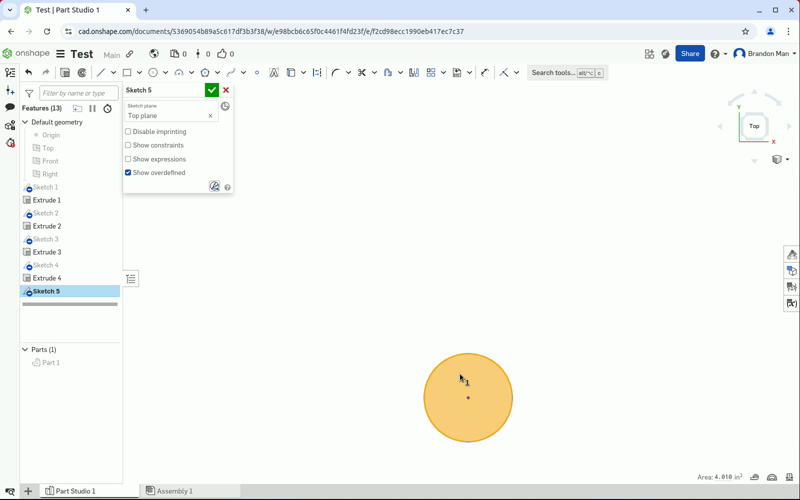
scroll(-6)
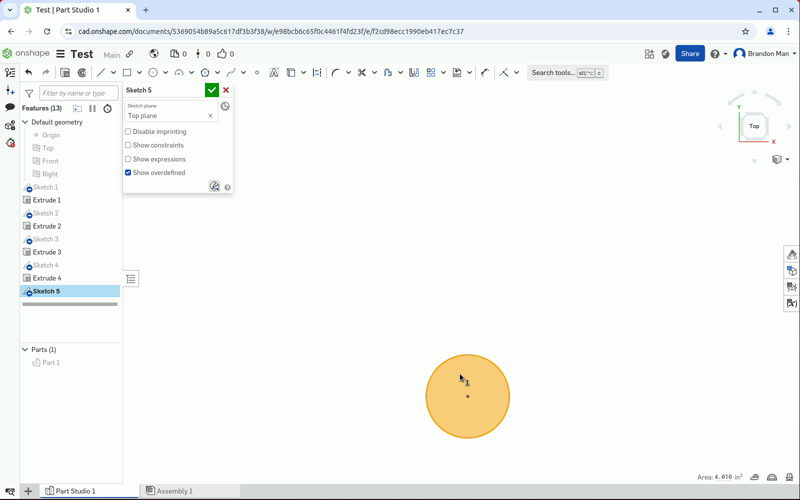
scroll(-6)
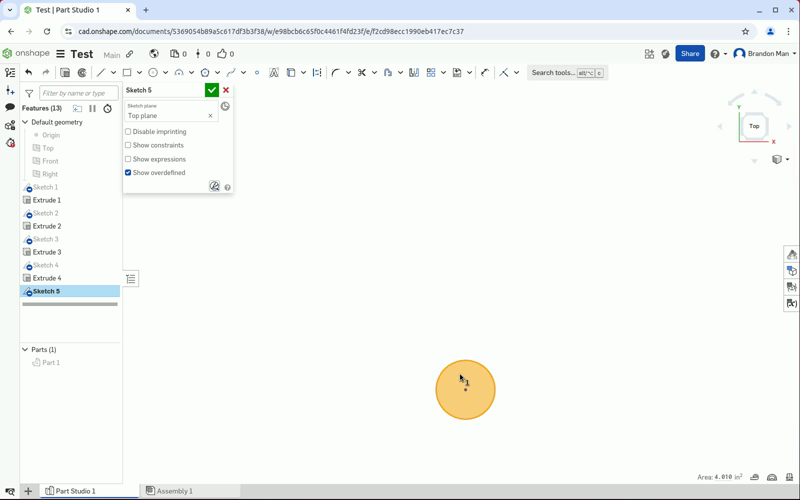
scroll(-6)
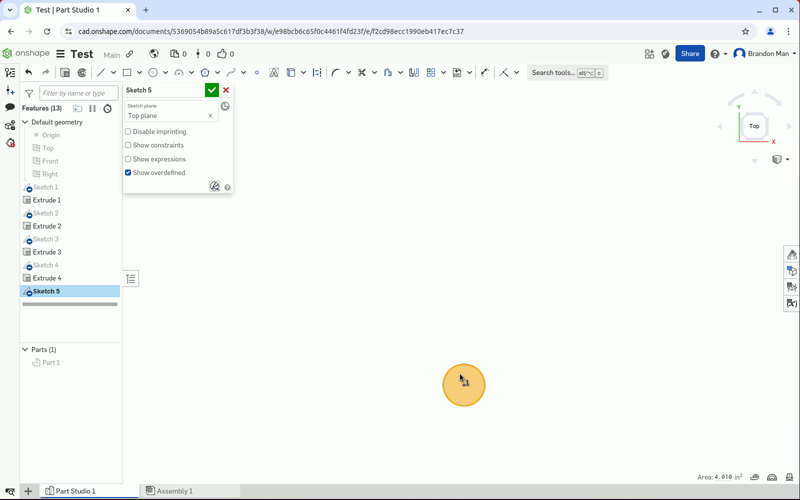
scroll(-6)
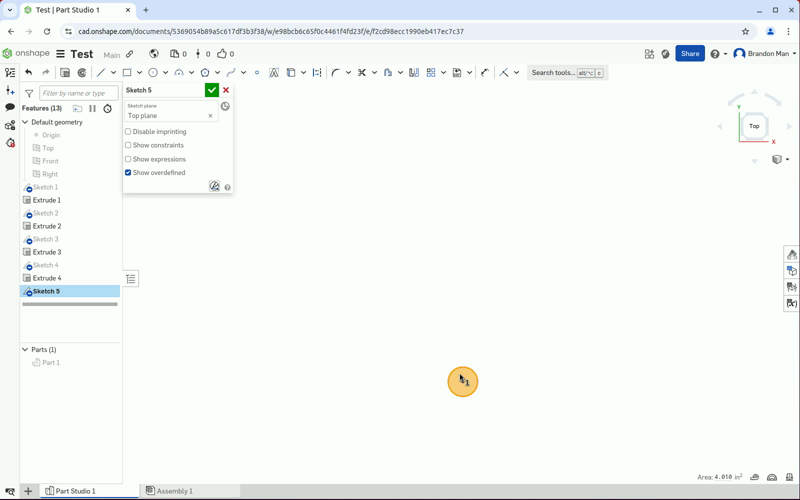
scroll(-6)
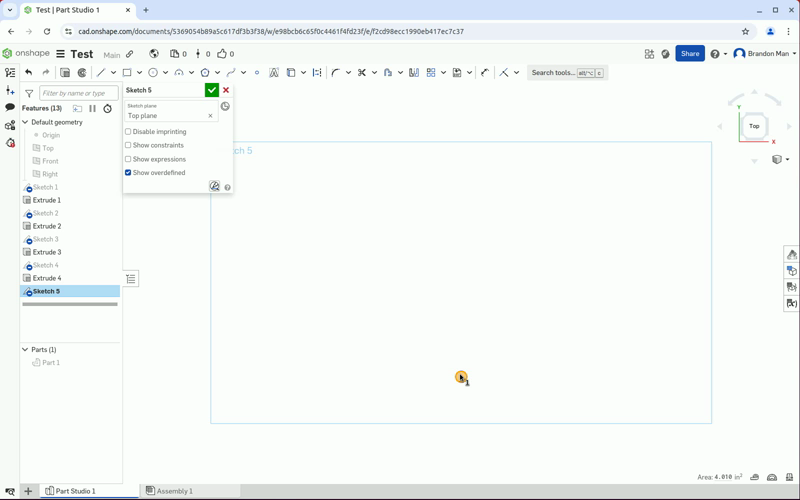
mouse_move(73, 352)
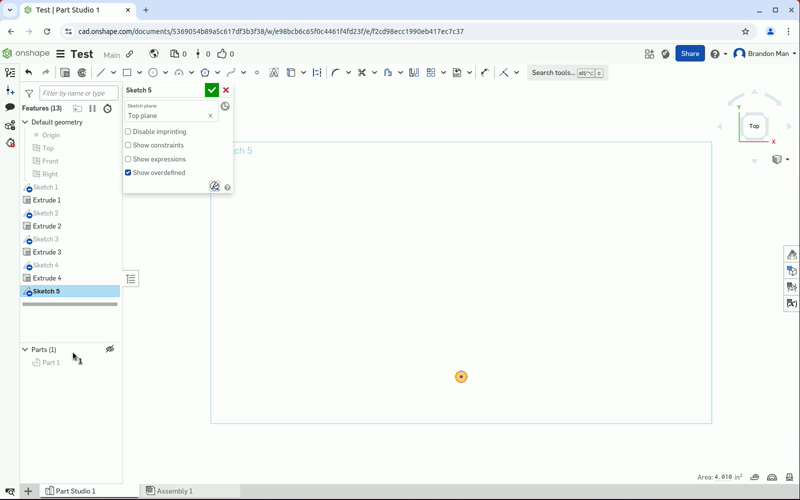
key(shift+y)
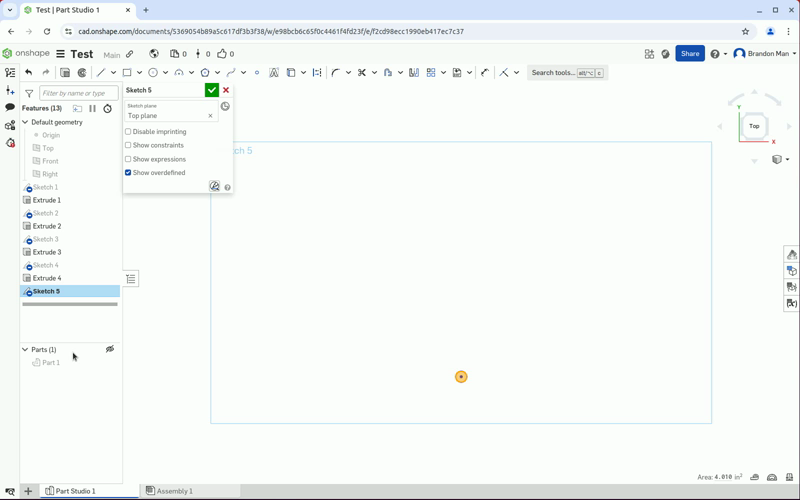
key(shift+e)
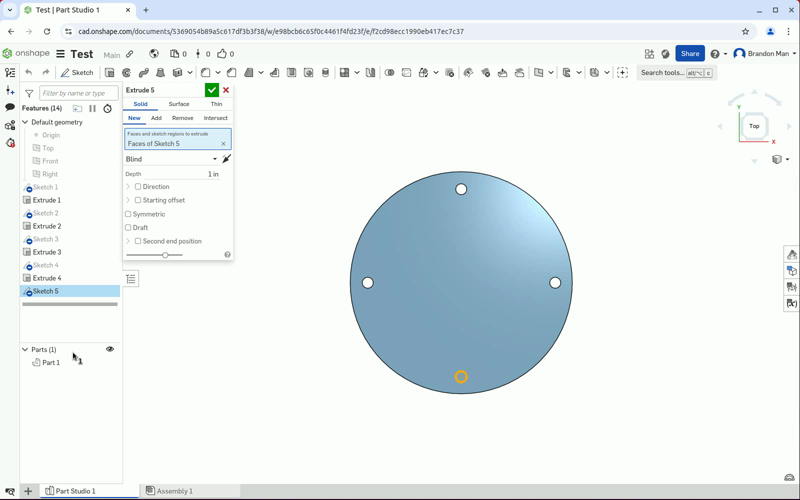
mouse_move(143, 106)
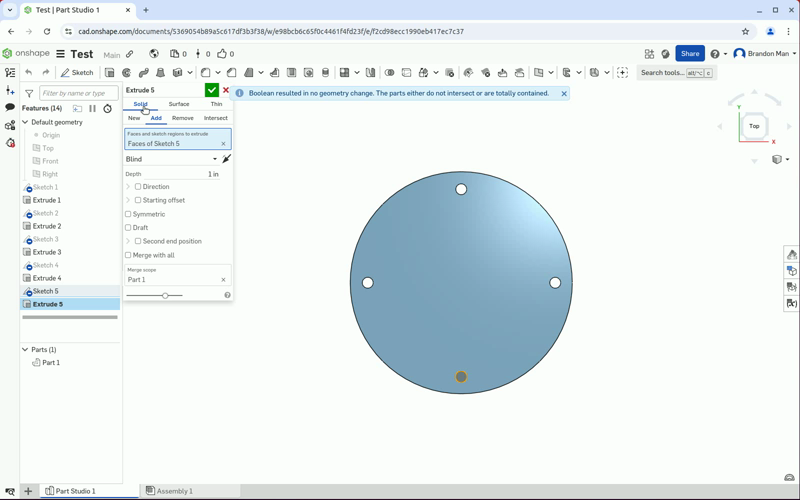
click(143, 106)
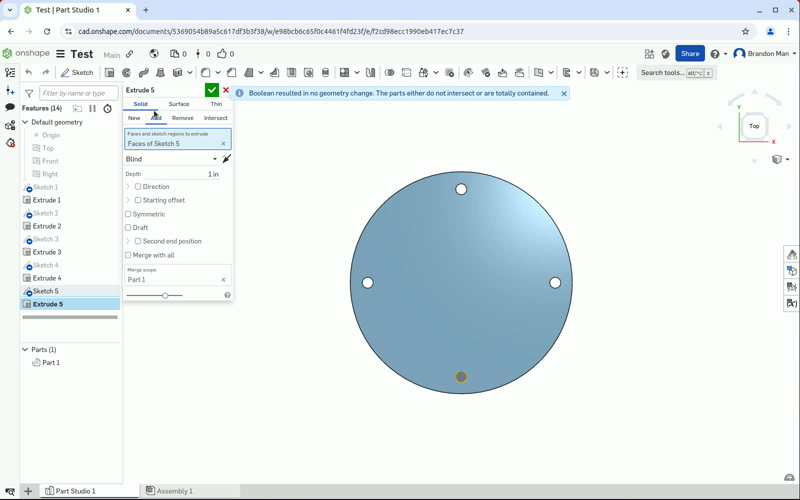
mouse_move(186, 120)
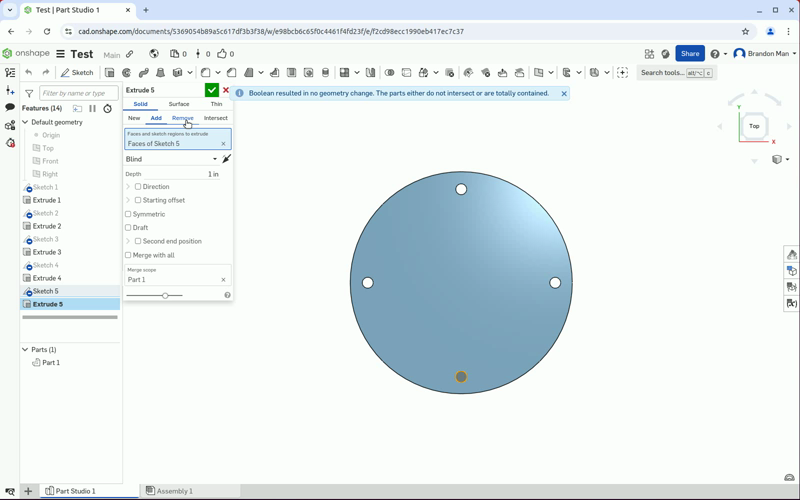
click(186, 120)
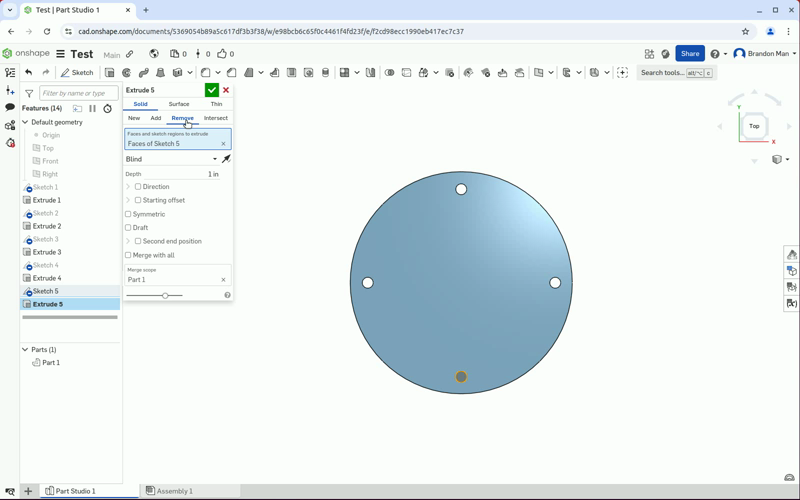
key(tab, 4)
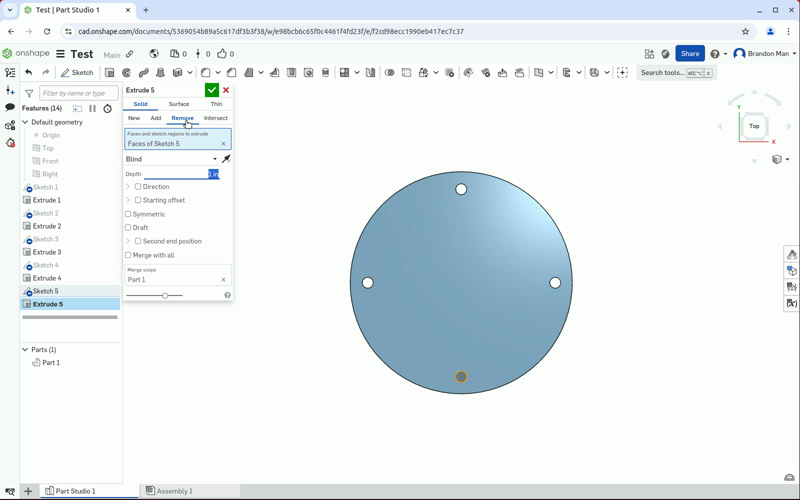
text(3.852)
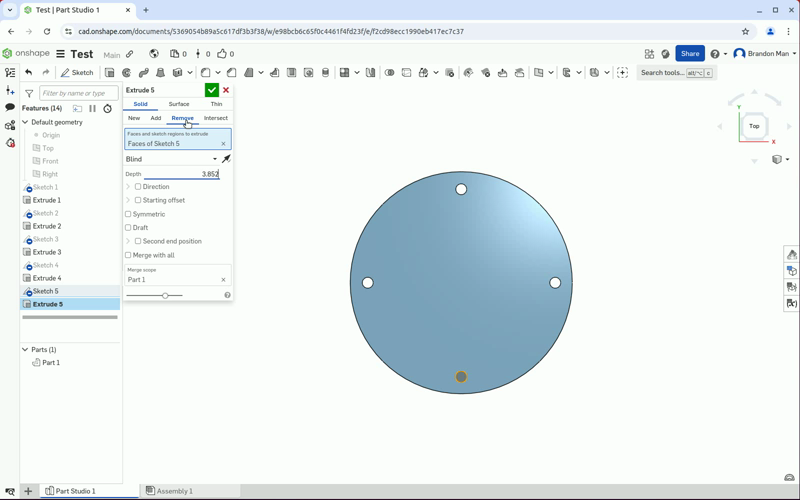
key(tab, 3)
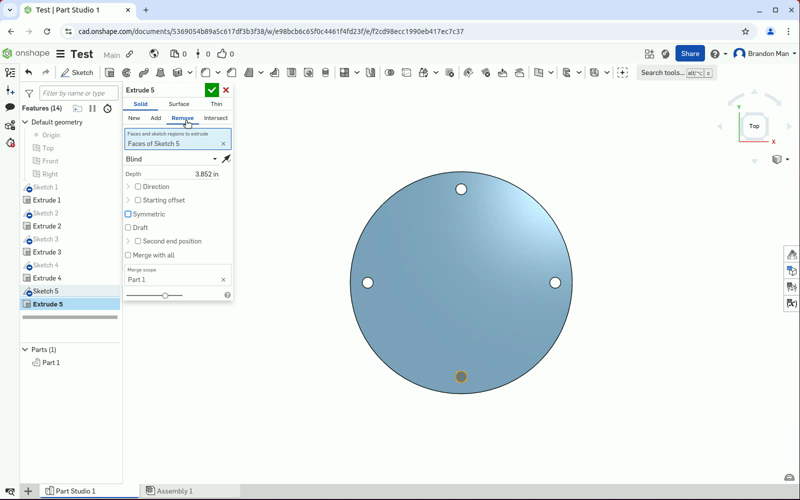
key(space)
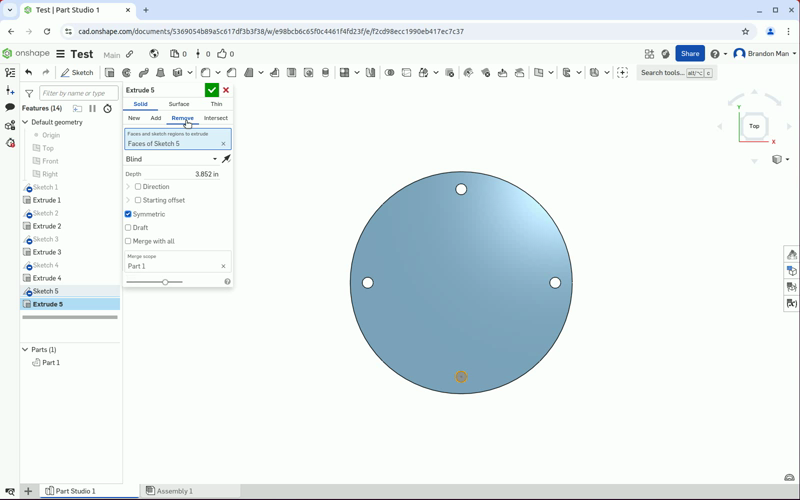
key(tab, 2)
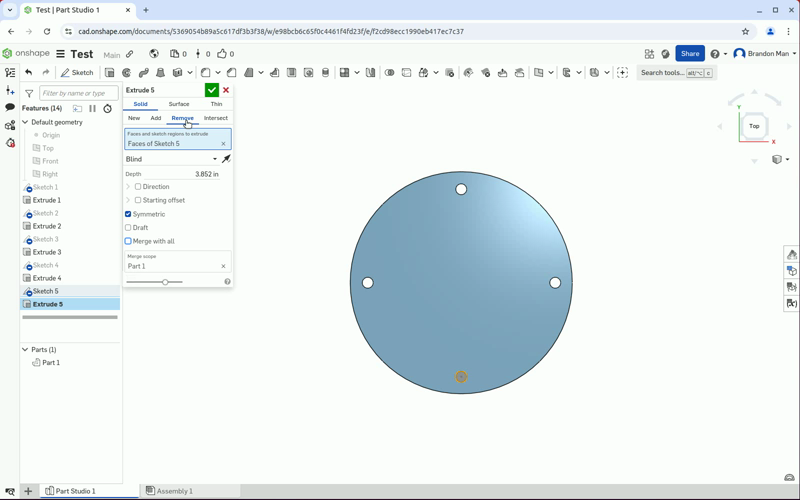
key(space)
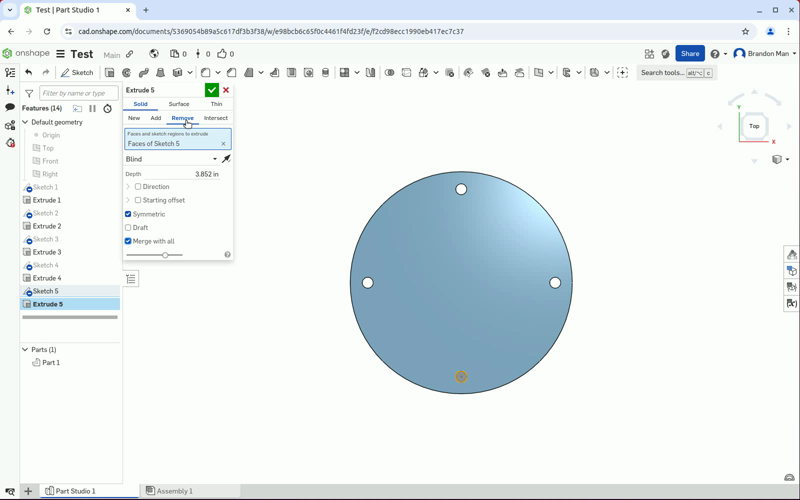
key(enter)
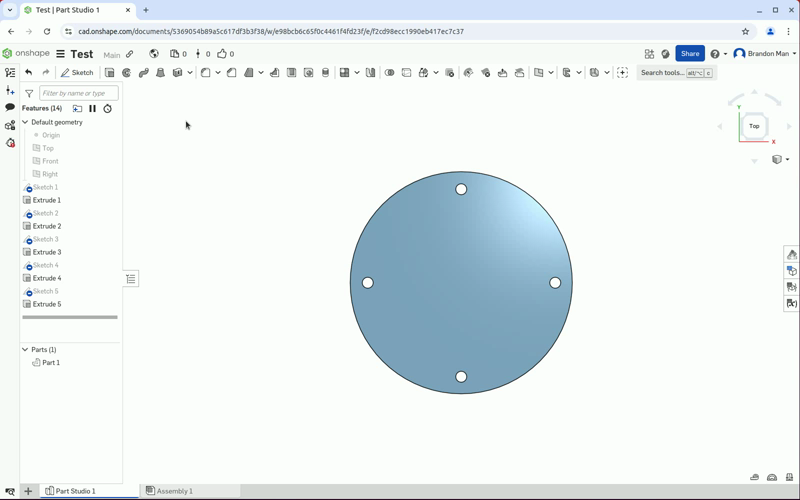
key(shift+h)
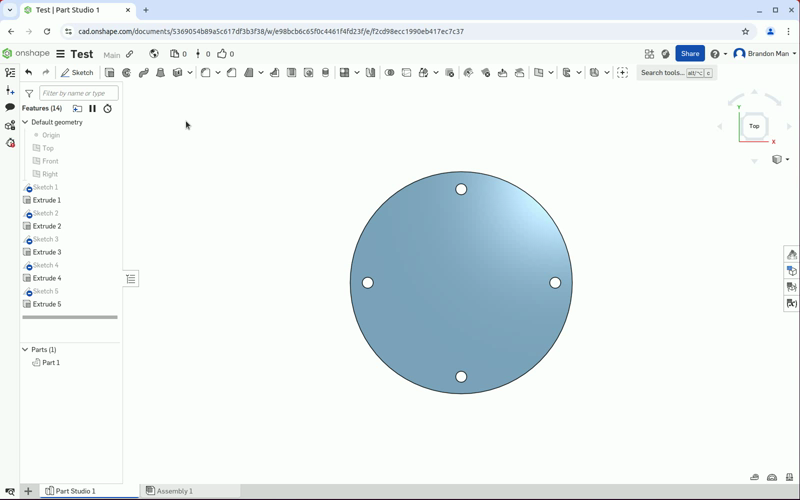
key(shift+h)
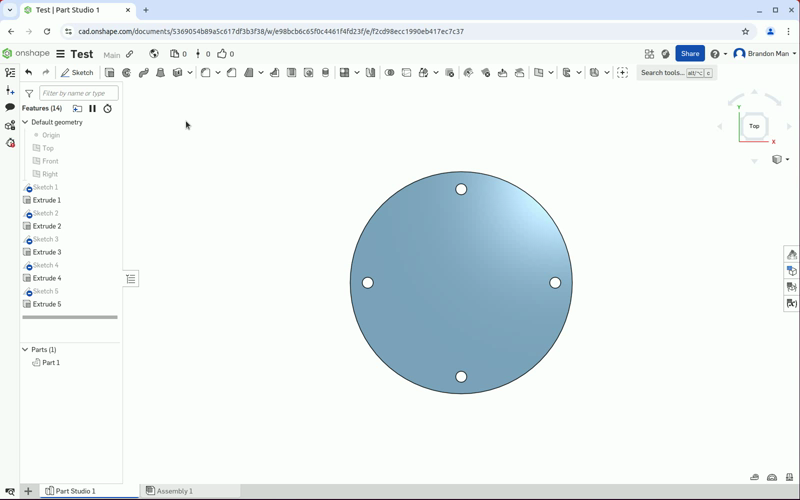
mouse_move(73, 189)
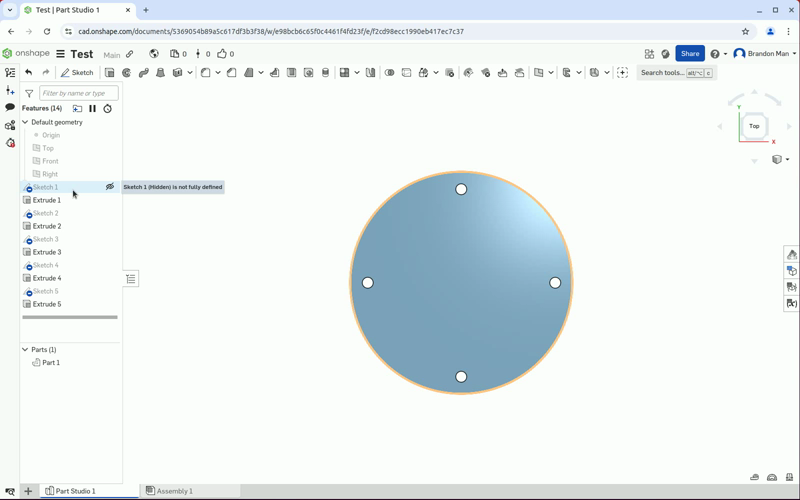
click(73, 189)
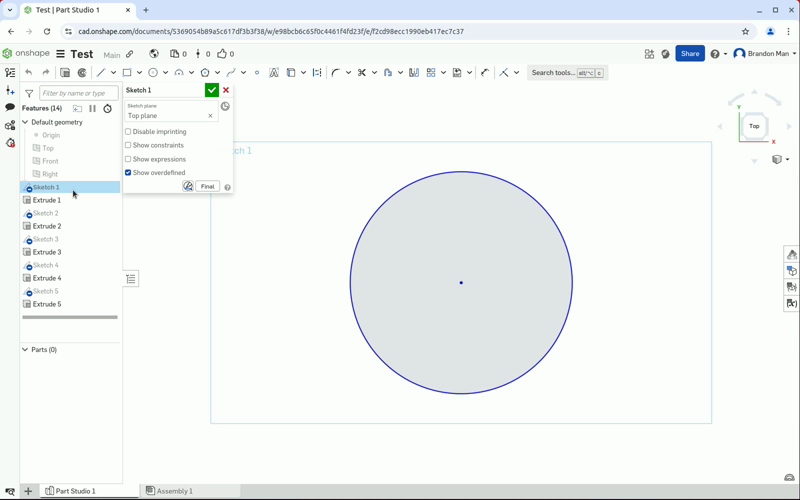
mouse_move(229, 92)
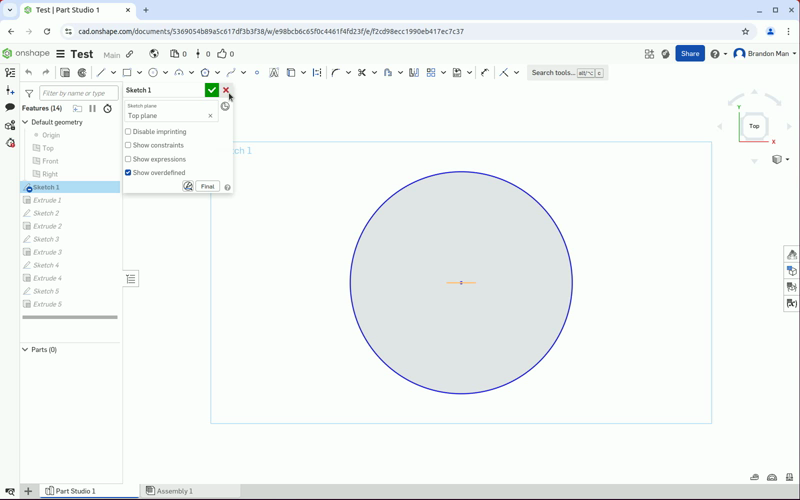
click(229, 92)
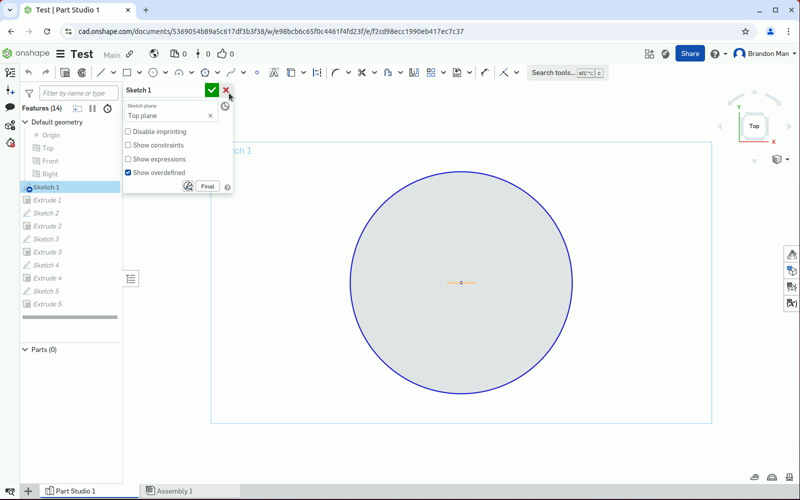
key(shift+s)
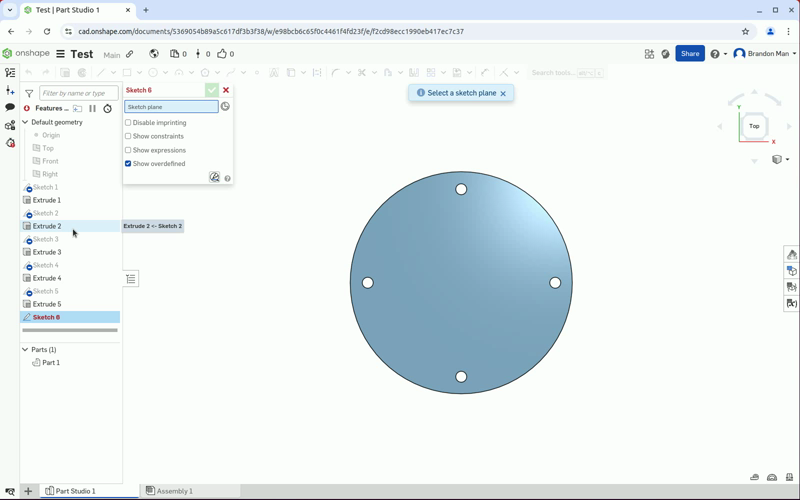
scroll(3)
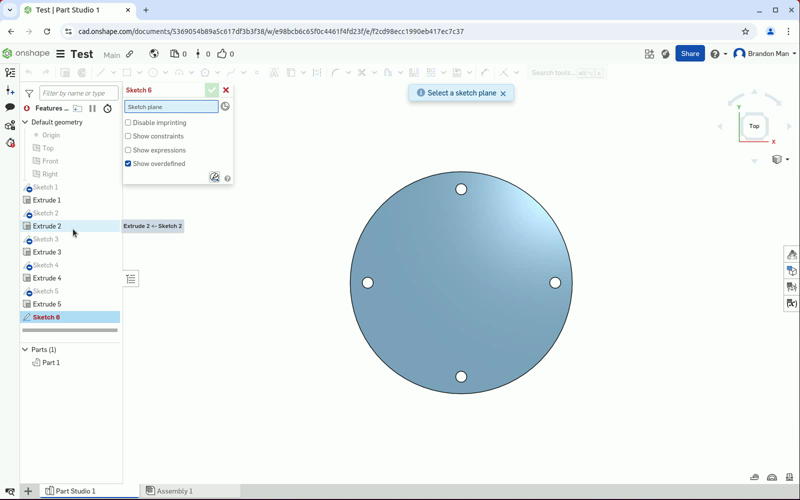
mouse_move(73, 150)
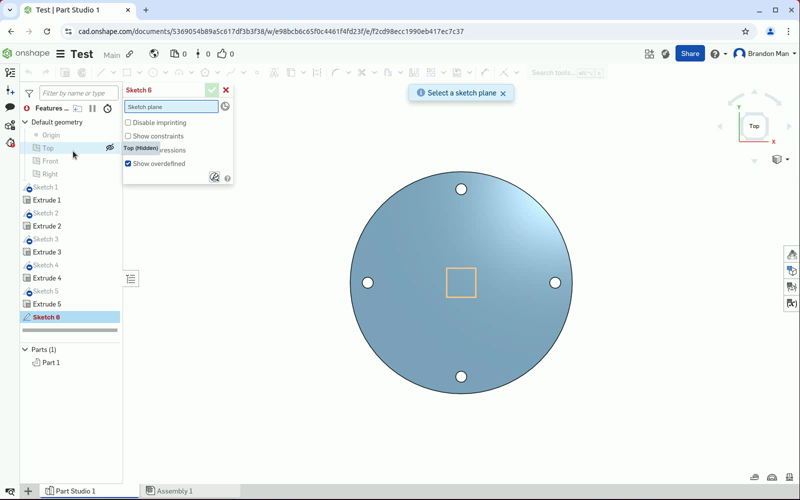
click(73, 150)
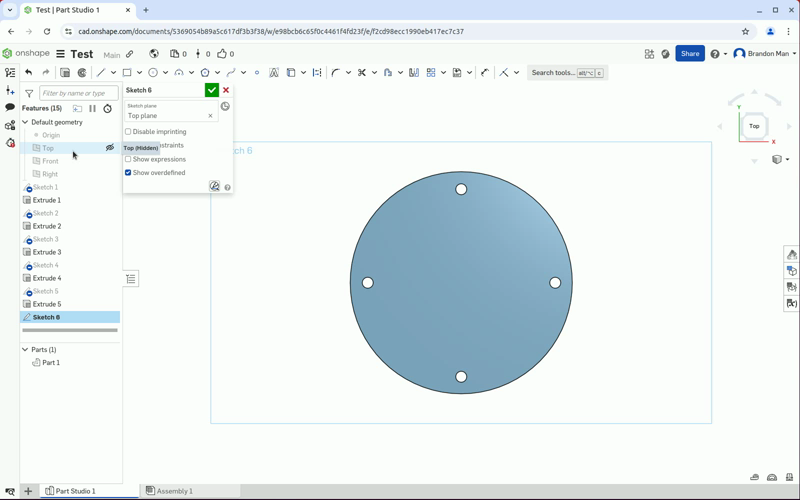
mouse_move(73, 352)
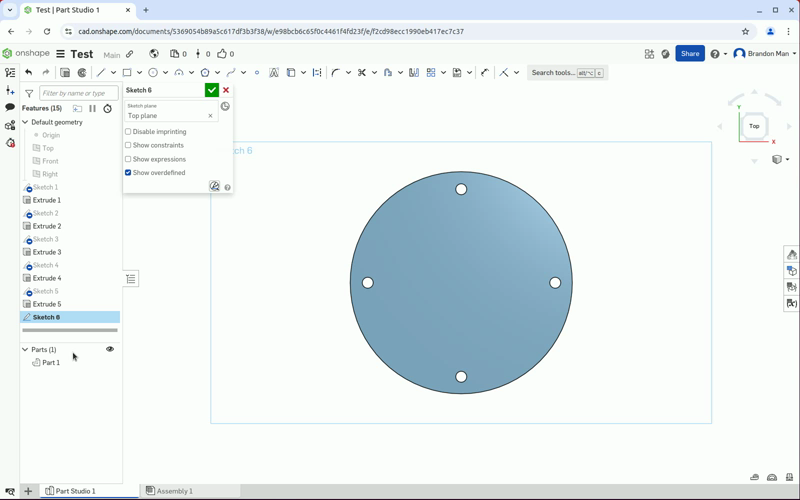
key(y)
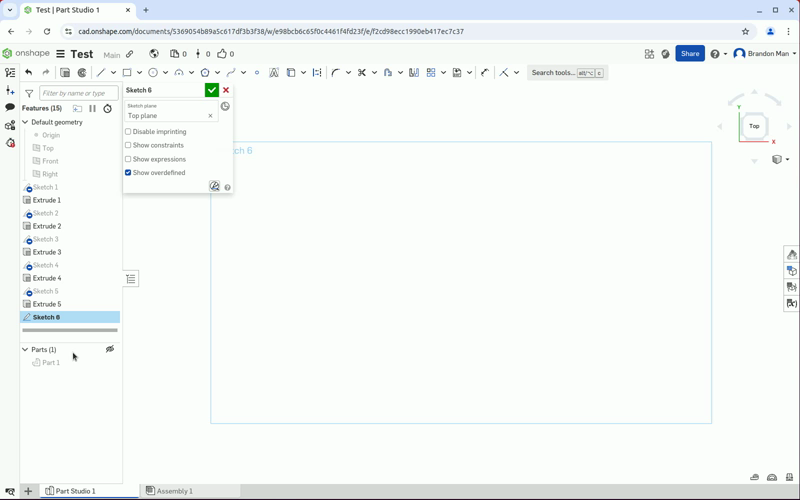
key(c)
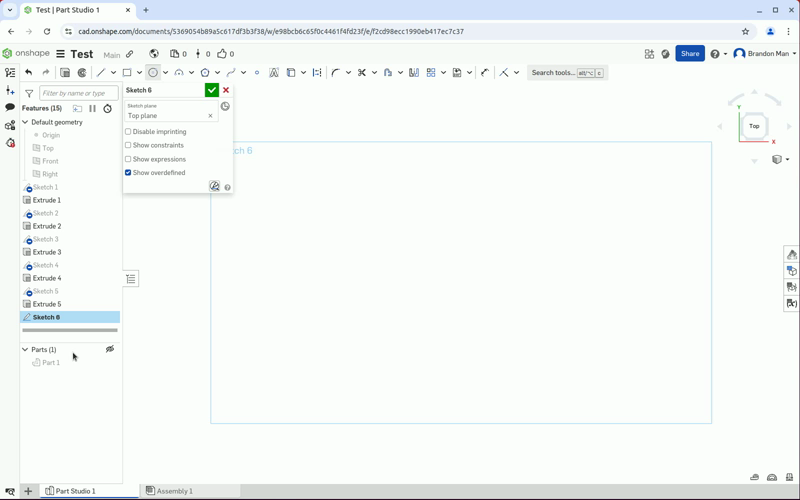
key_down(shift)
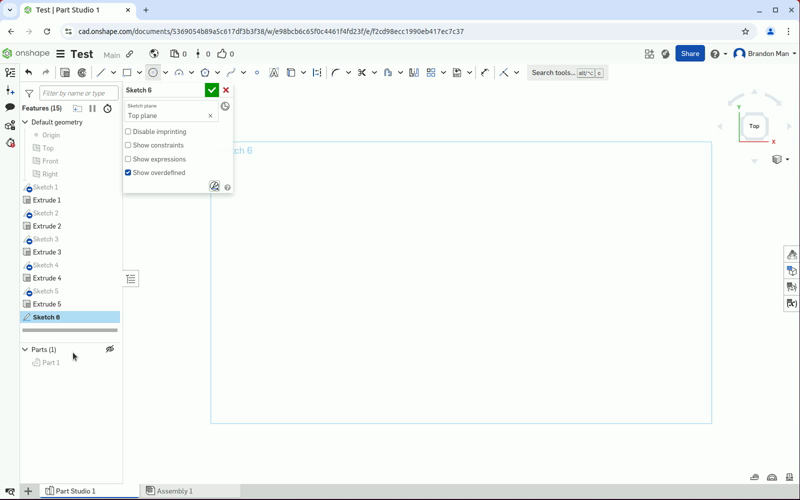
mouse_move(394, 216)
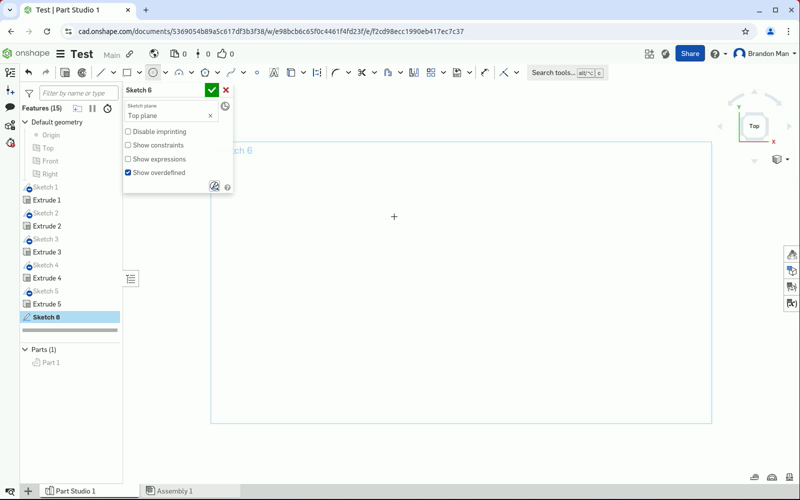
click(394, 216)
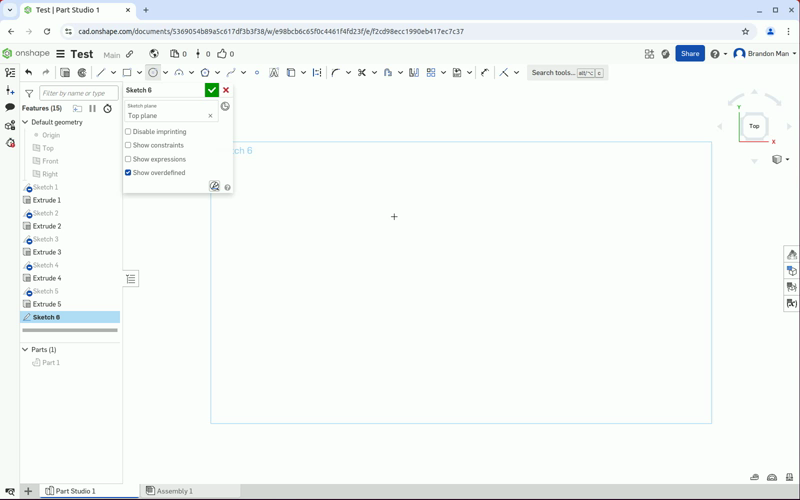
key_up(shift)
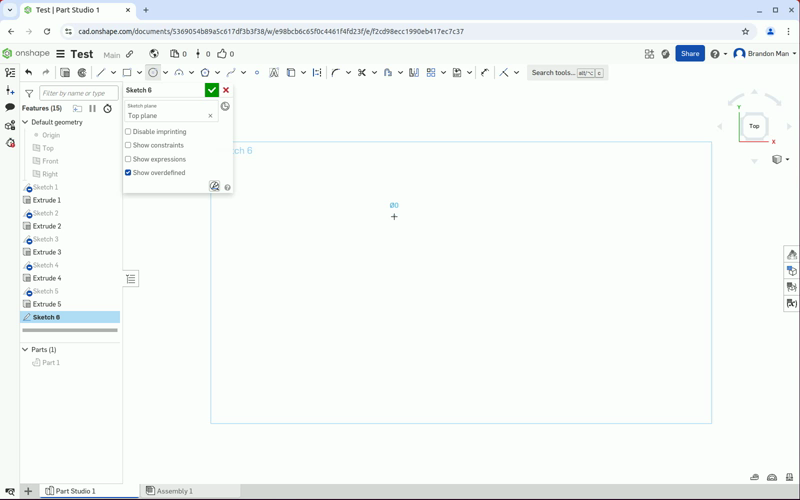
mouse_move(399, 216)
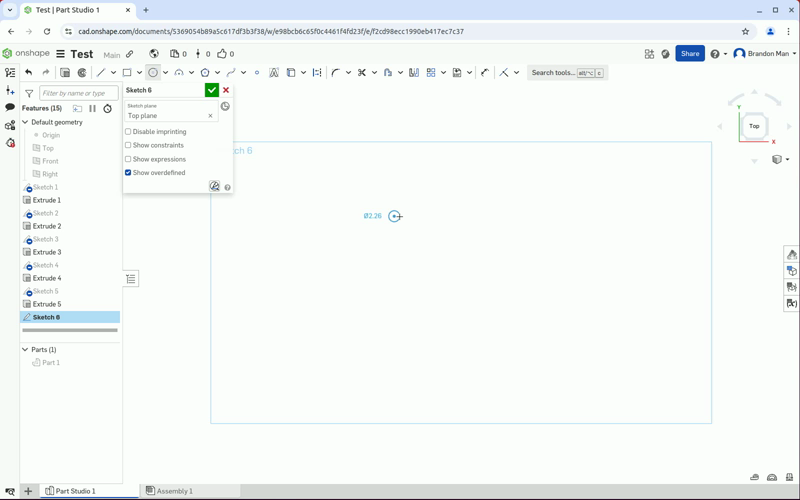
click(399, 216)
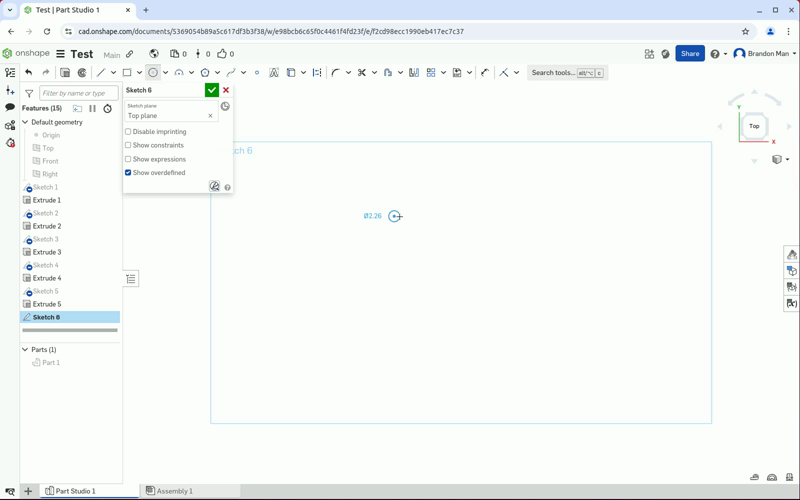
key(esc)
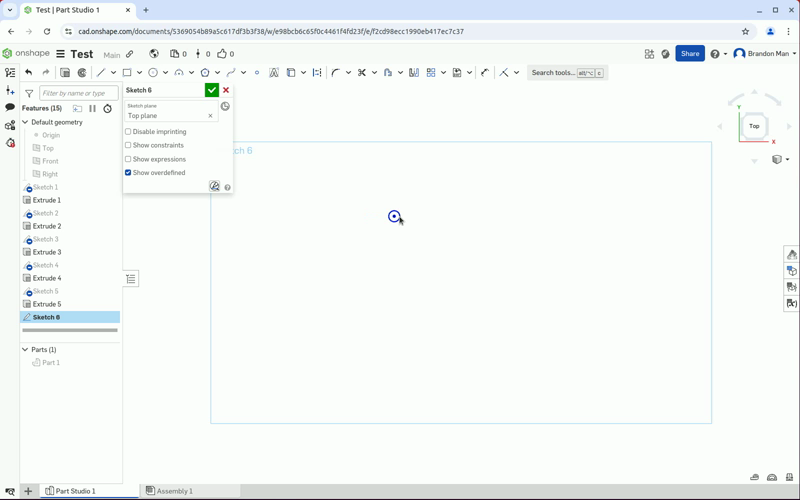
mouse_move(396, 216)
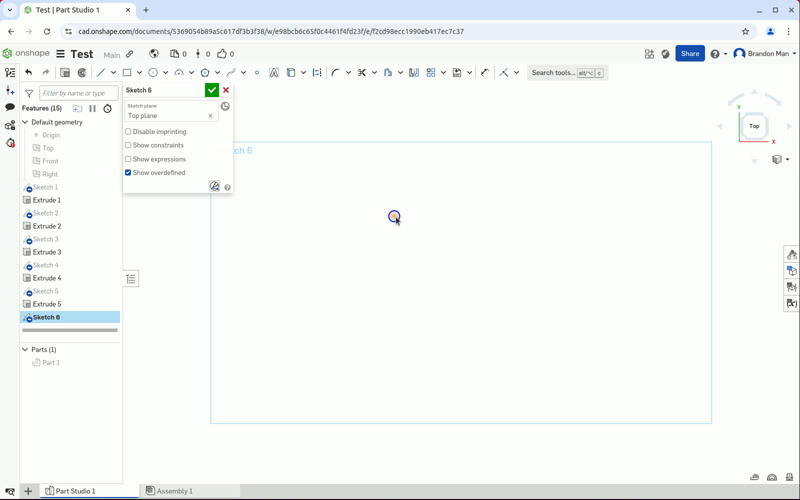
scroll(6)
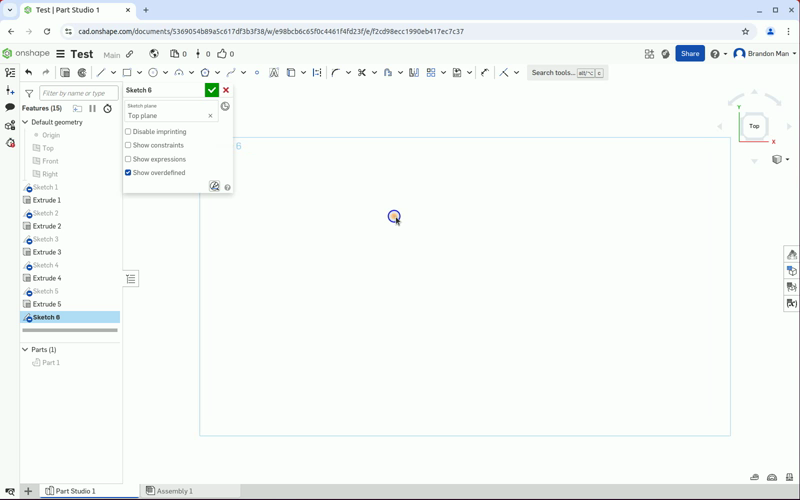
scroll(6)
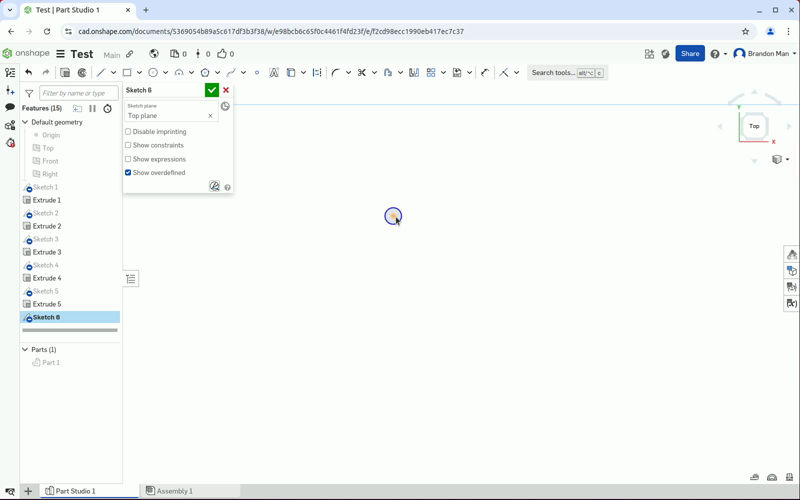
scroll(6)
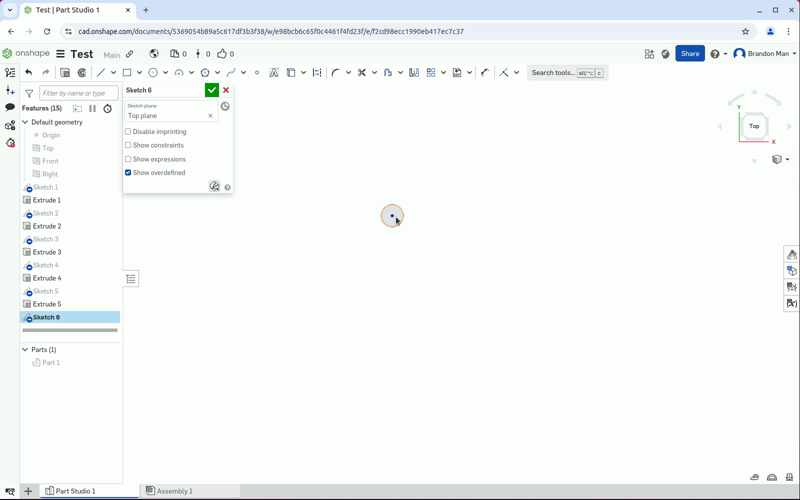
scroll(6)
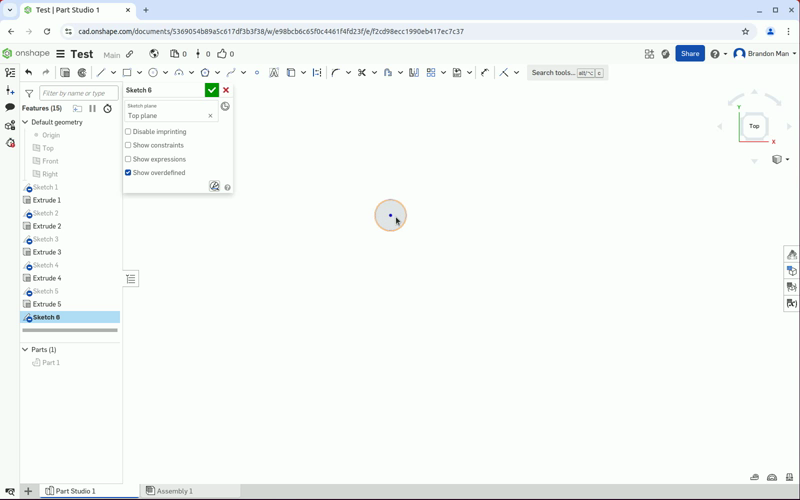
scroll(6)
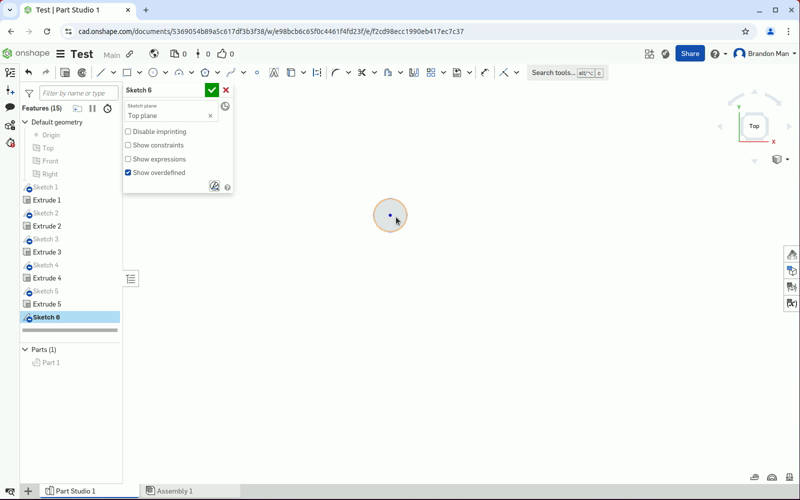
scroll(6)
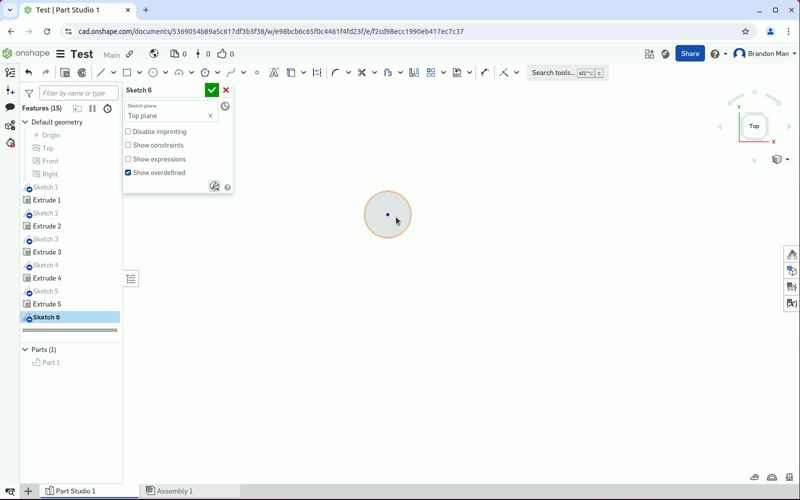
scroll(6)
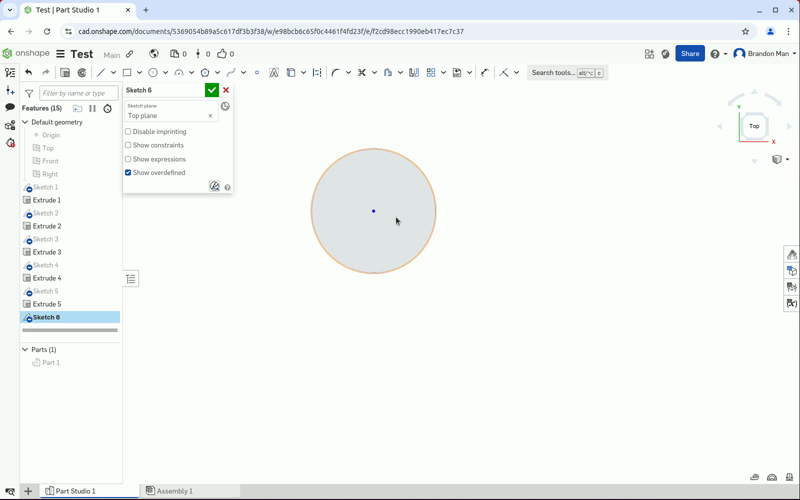
click(396, 216)
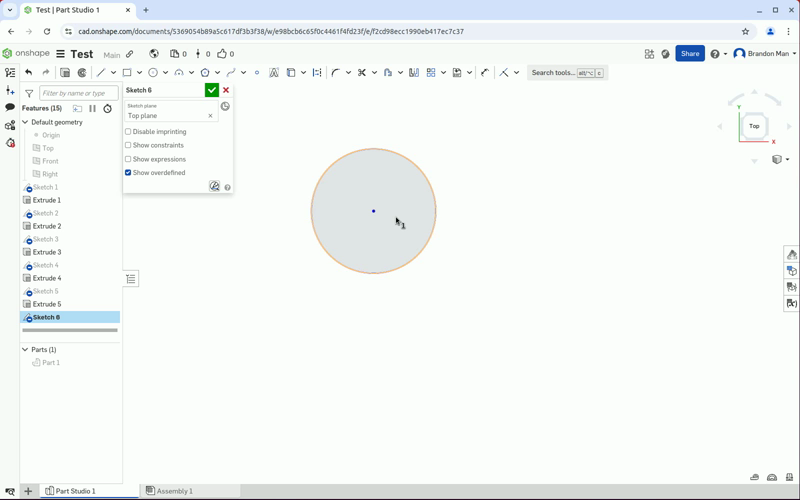
scroll(-6)
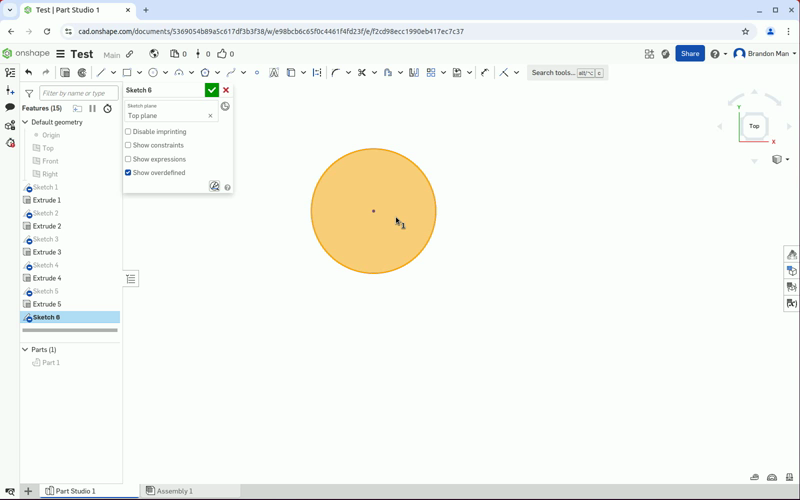
scroll(-6)
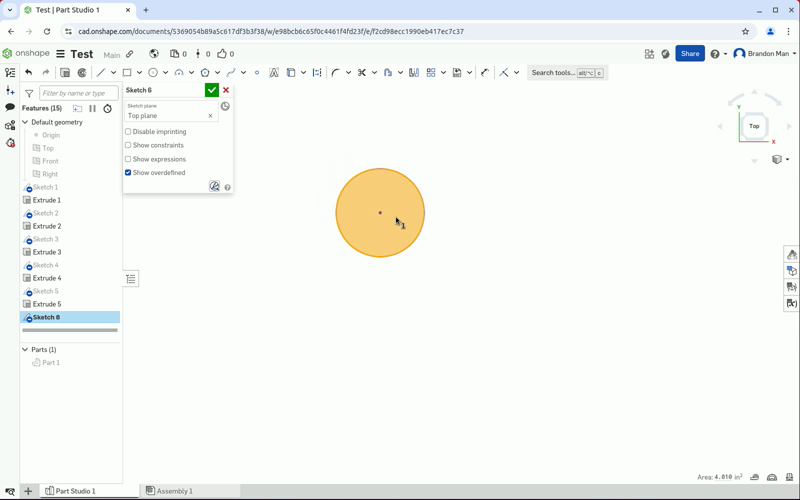
scroll(-6)
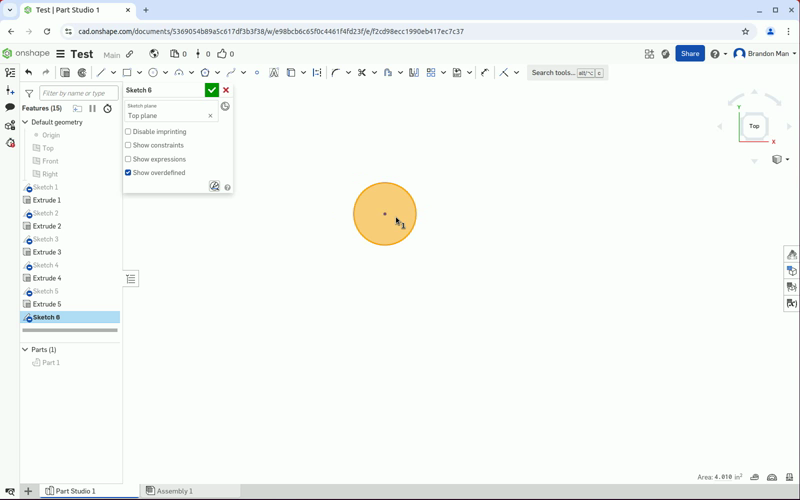
scroll(-6)
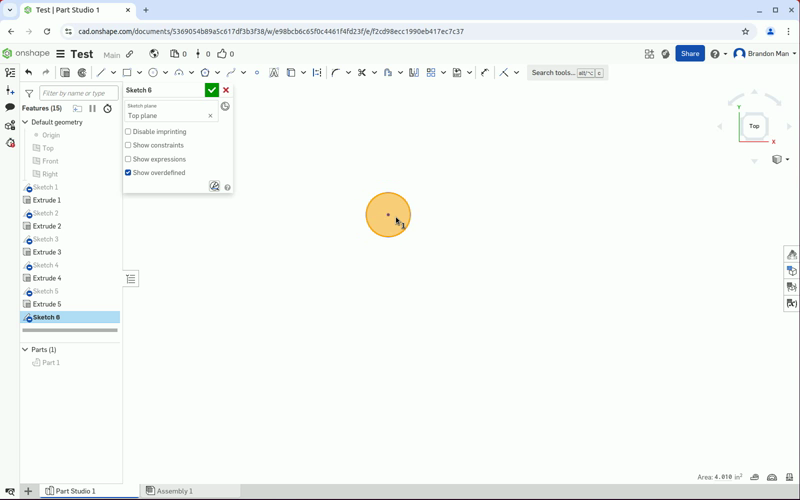
scroll(-6)
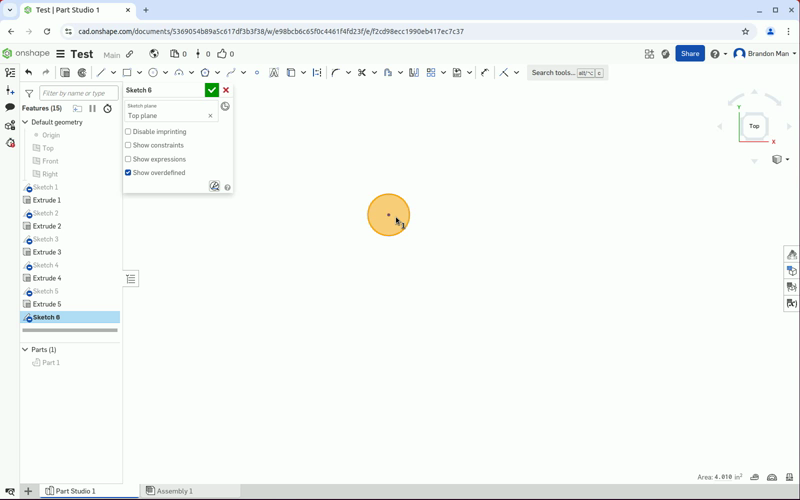
scroll(-6)
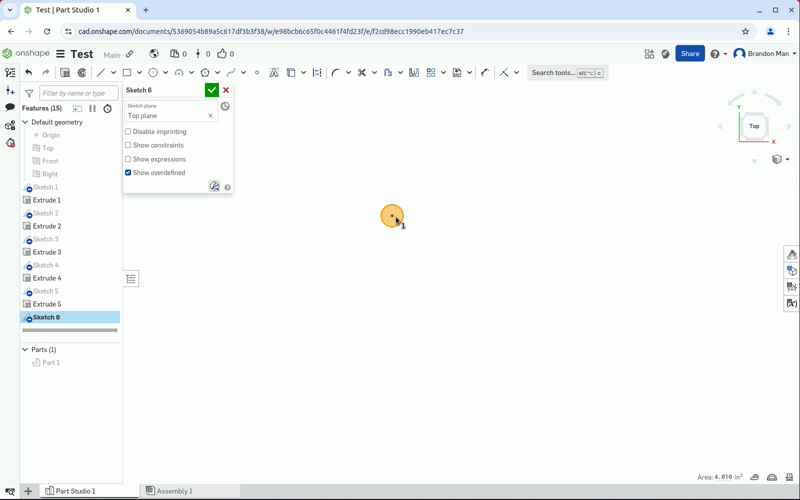
scroll(-6)
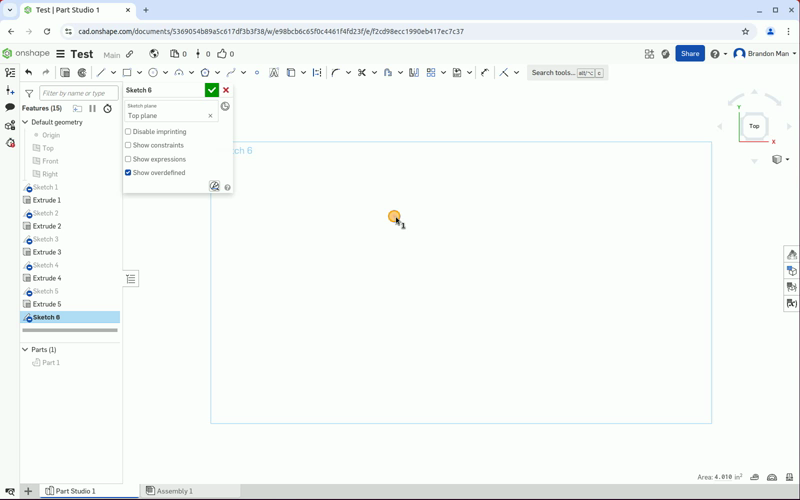
mouse_move(73, 352)
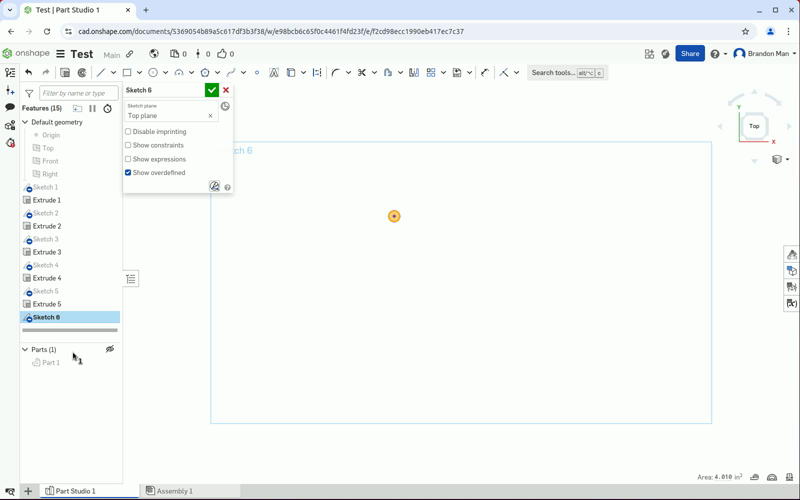
key(shift+y)
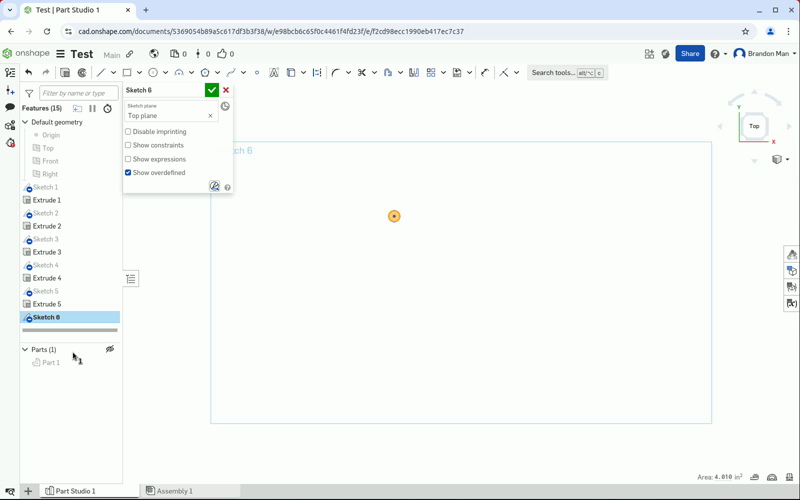
key(shift+e)
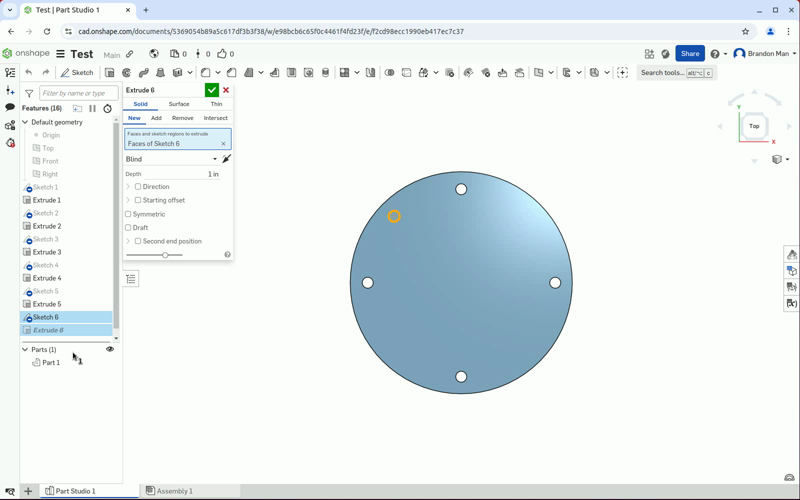
mouse_move(143, 106)
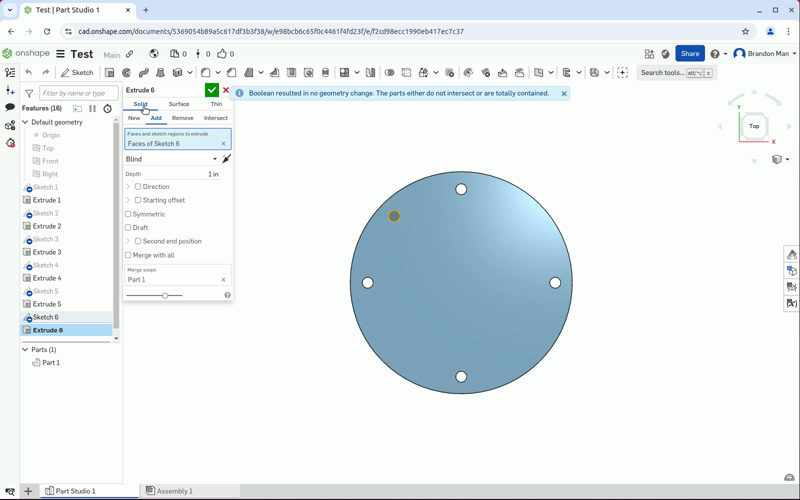
click(143, 106)
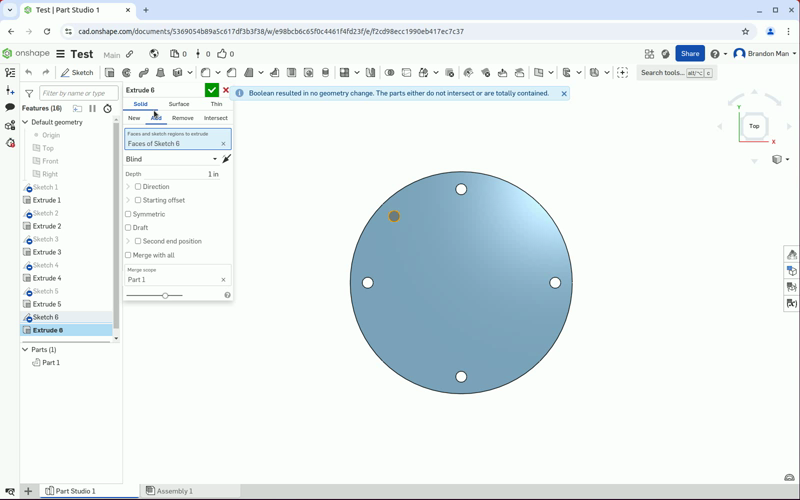
mouse_move(186, 120)
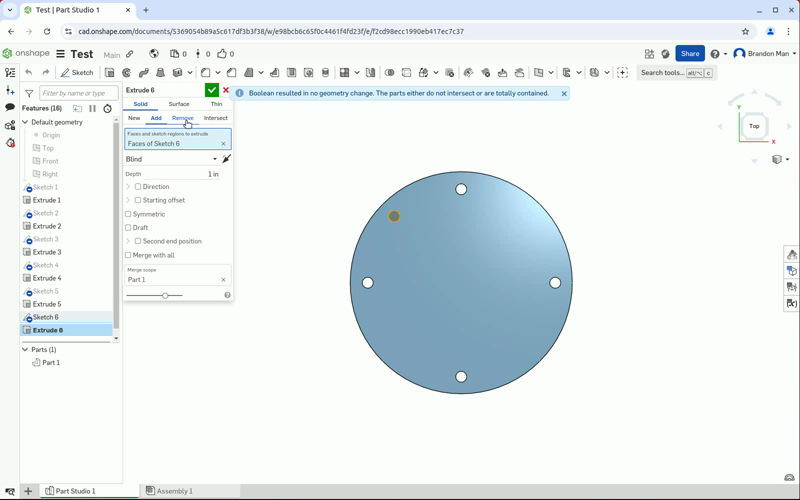
click(186, 120)
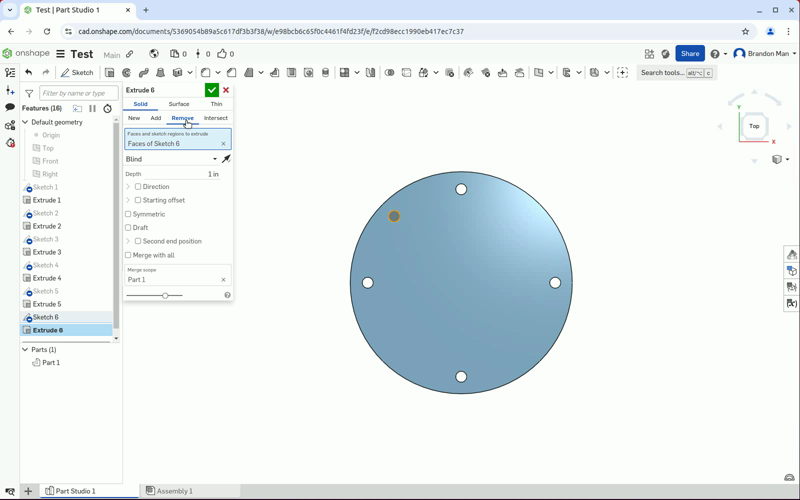
key(tab, 4)
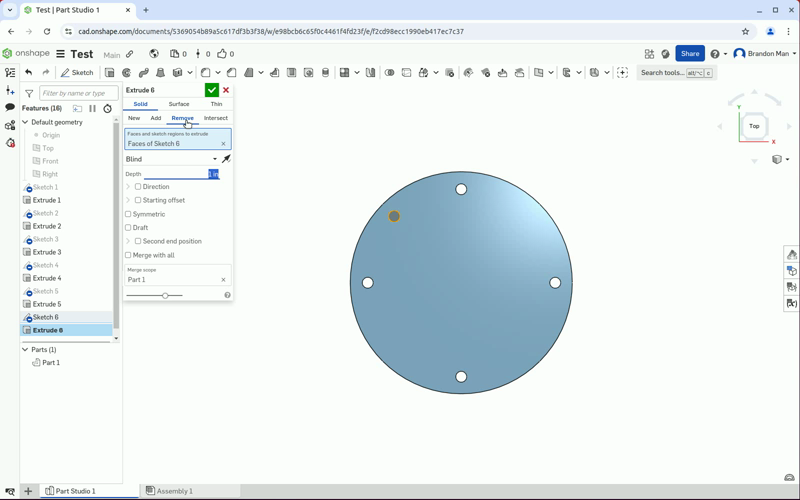
text(3.852)
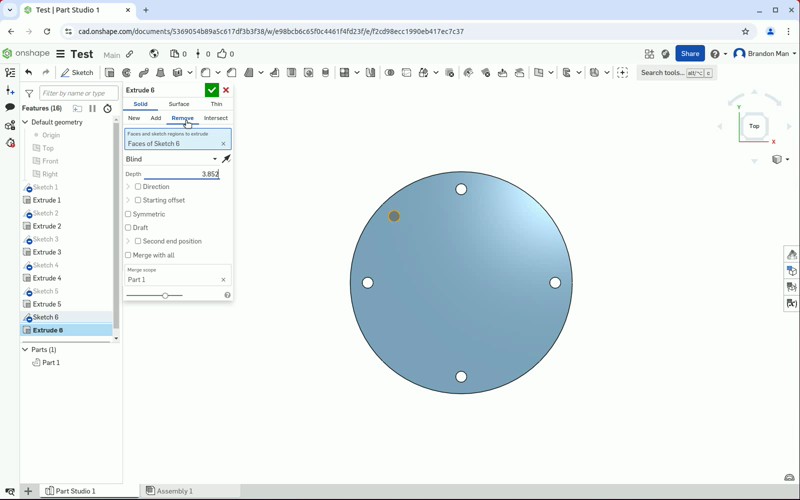
key(tab, 3)
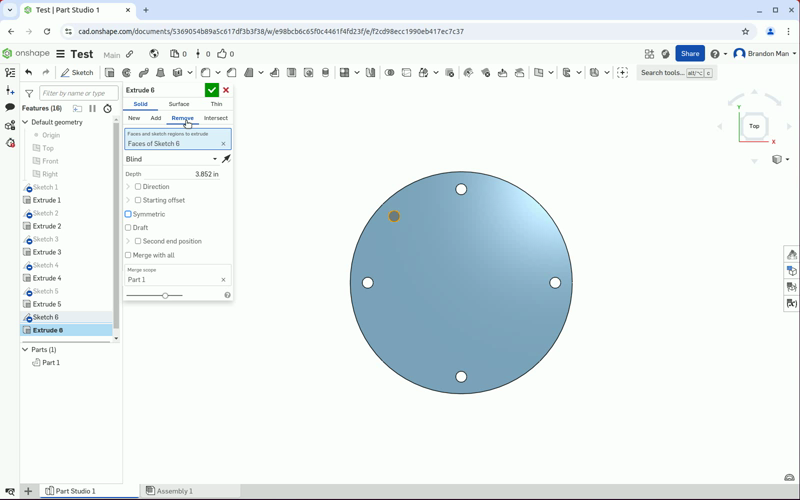
key(space)
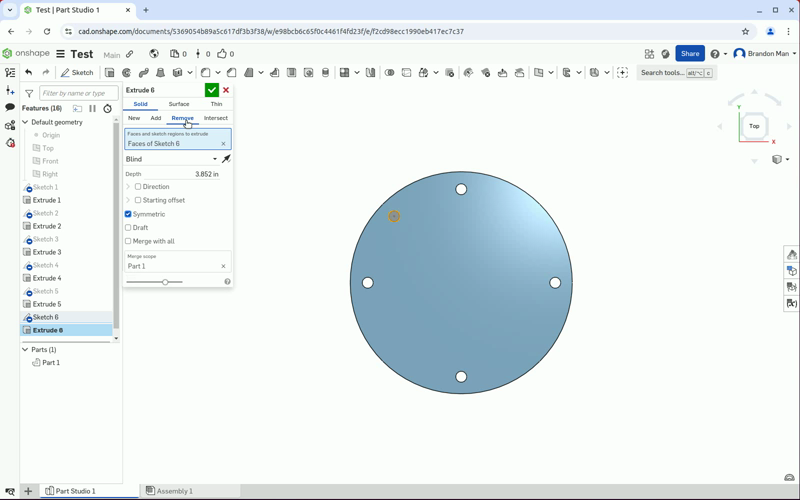
key(tab, 2)
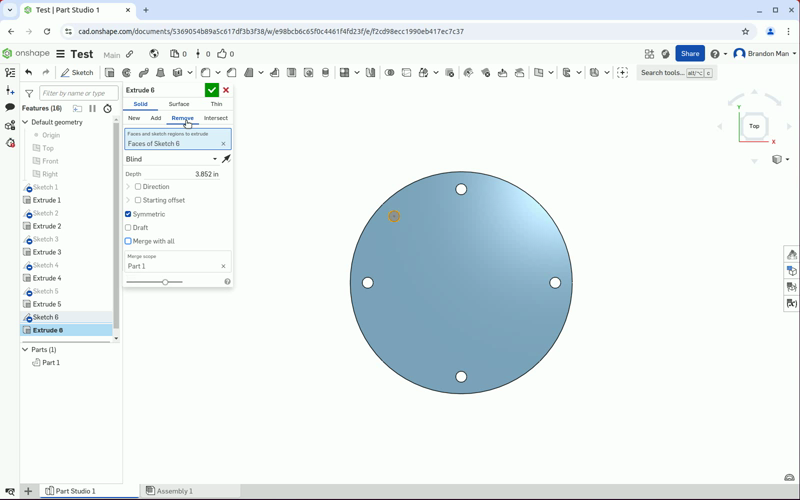
key(space)
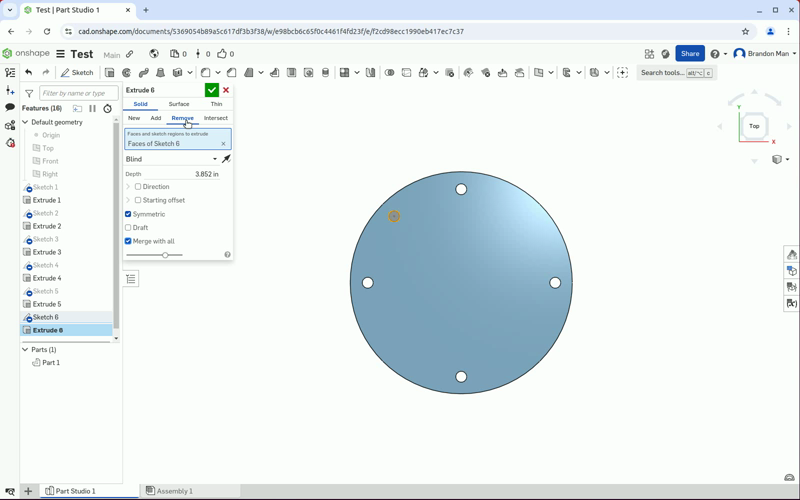
key(enter)
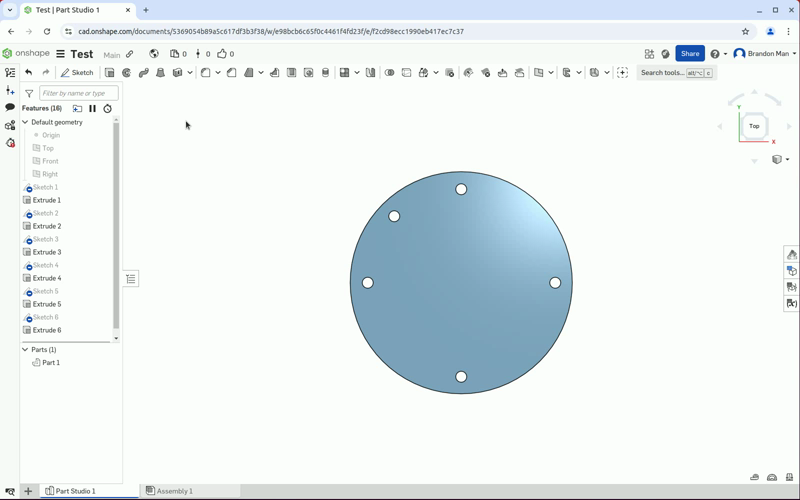
key(shift+h)
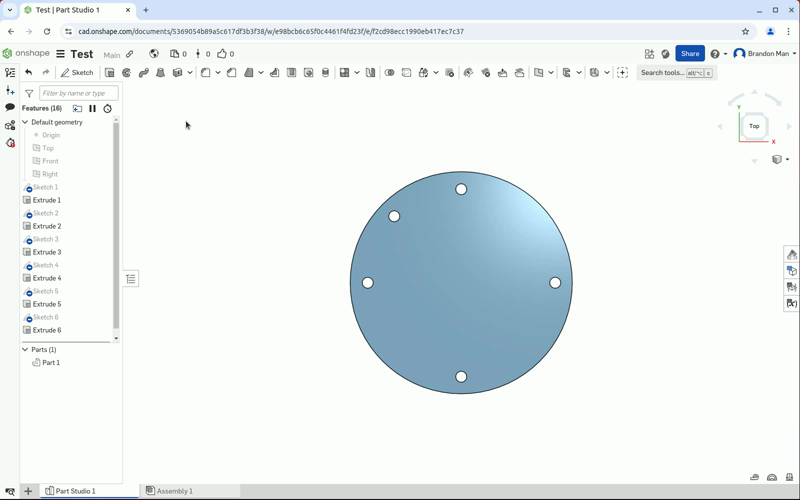
key(shift+h)
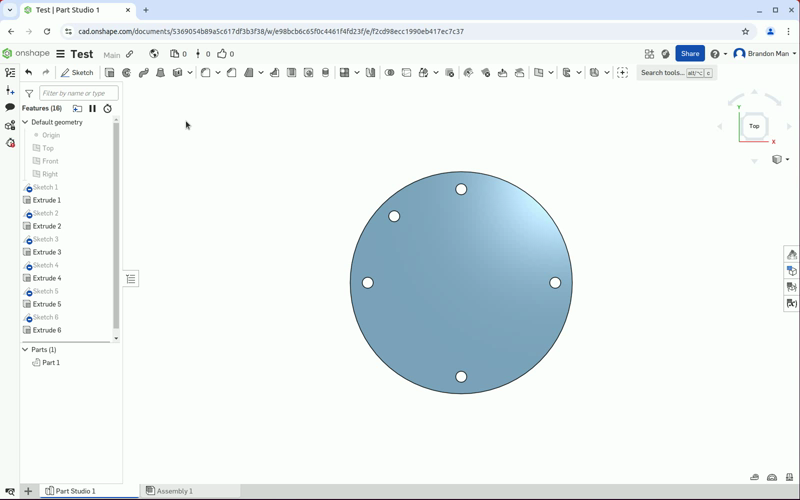
mouse_move(69, 189)
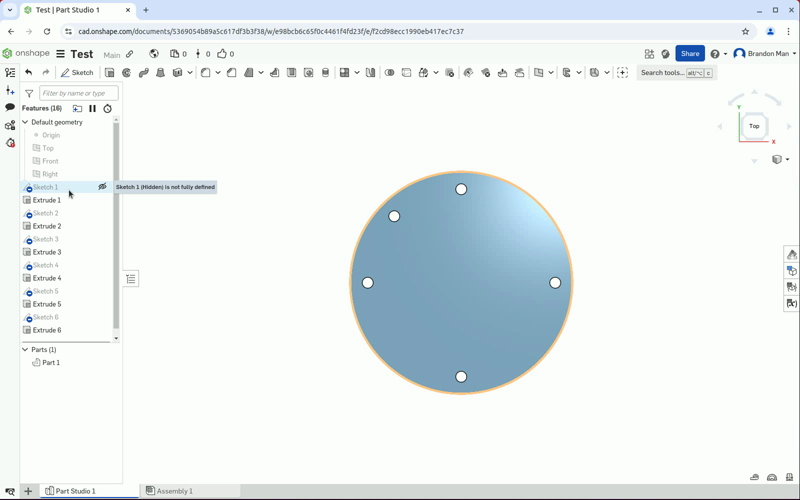
click(69, 189)
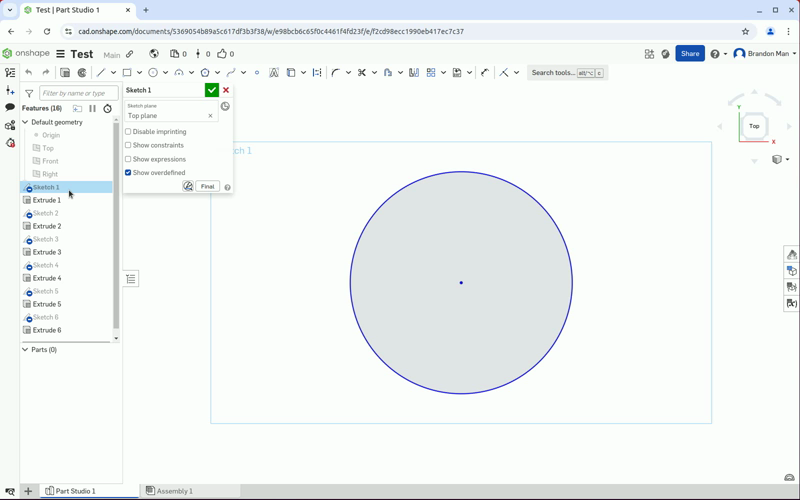
mouse_move(229, 92)
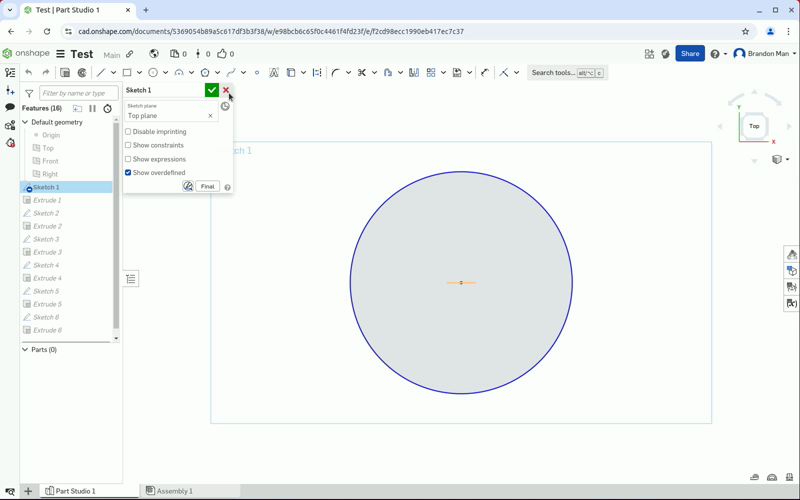
click(229, 92)
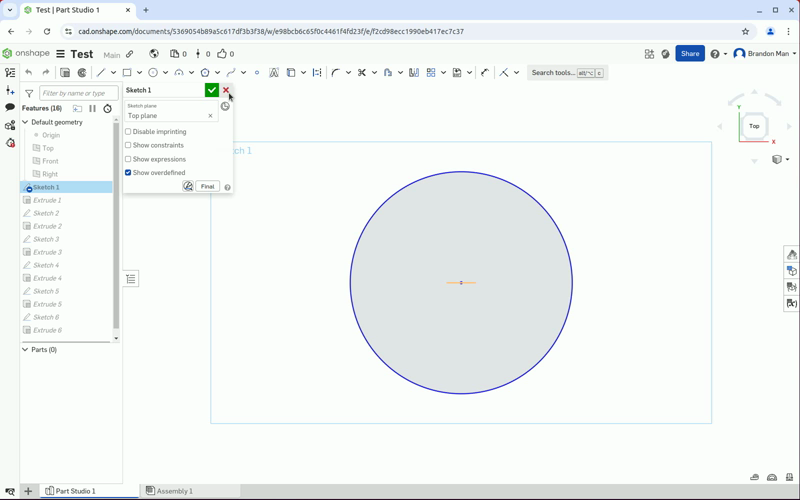
key(shift+s)
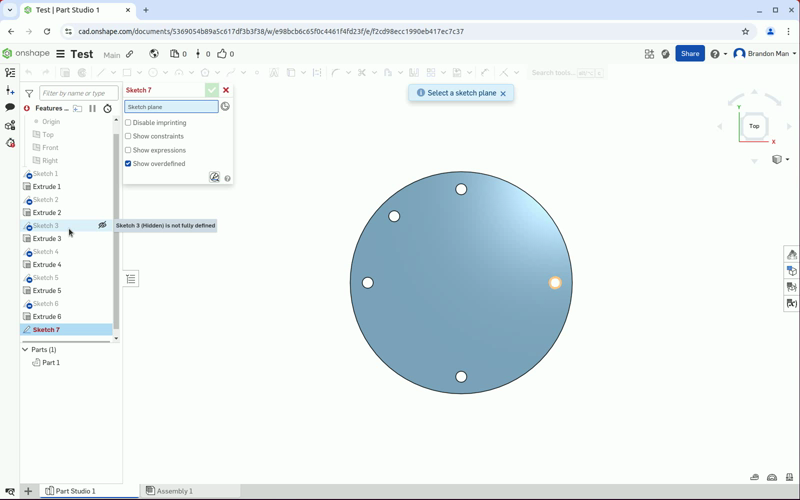
scroll(3)
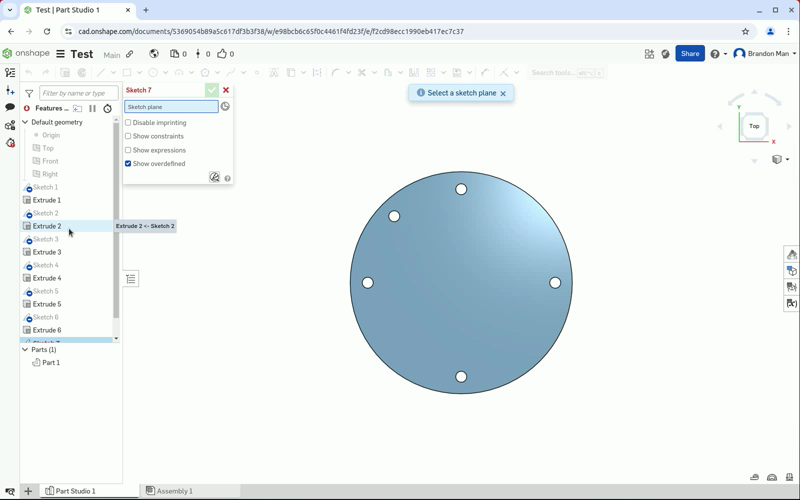
mouse_move(69, 150)
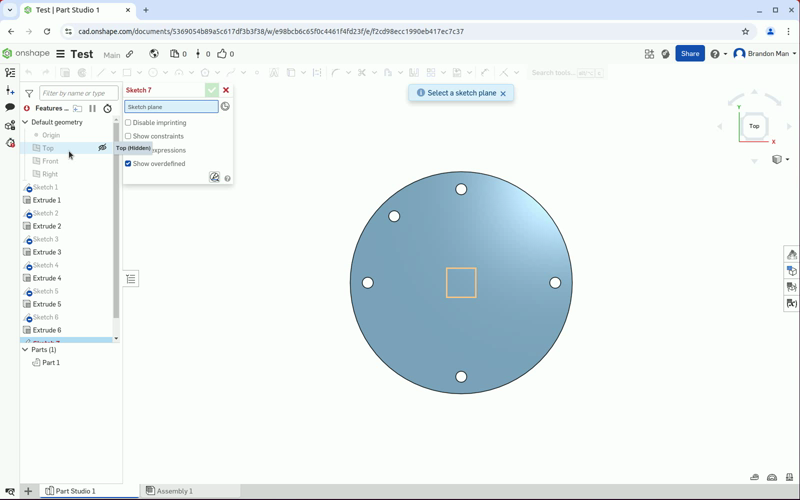
click(69, 150)
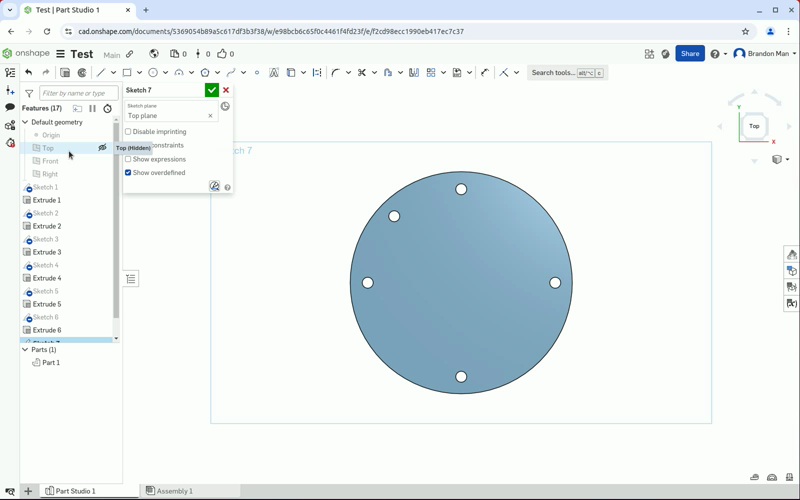
mouse_move(73, 352)
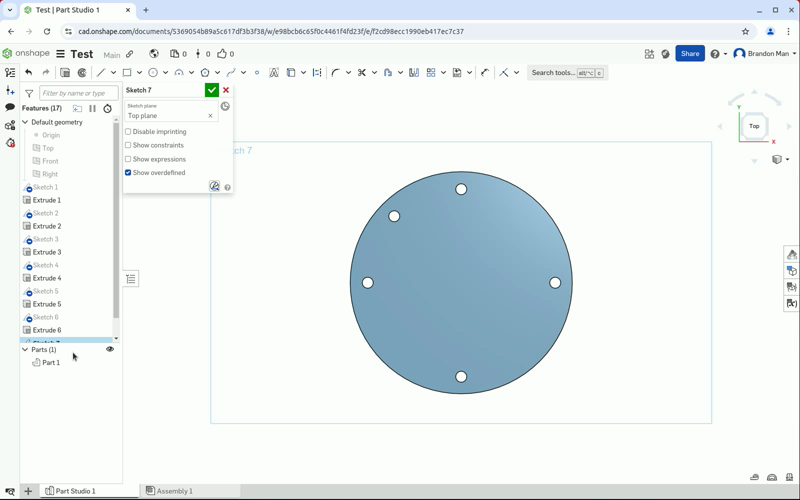
key(y)
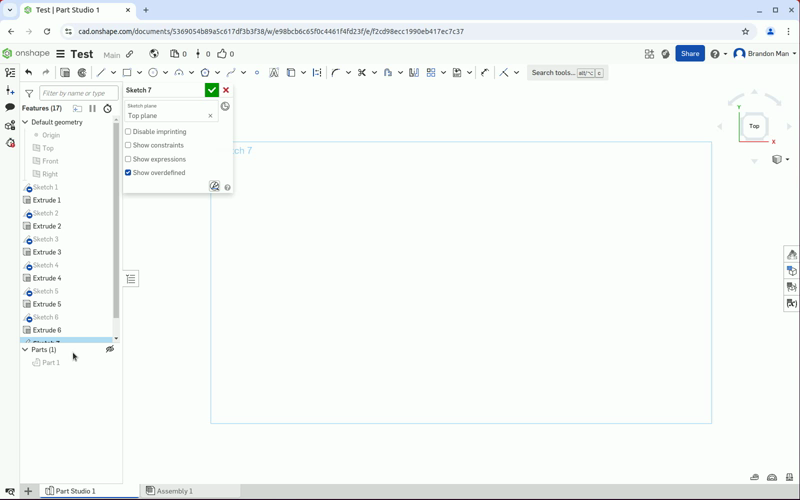
key(c)
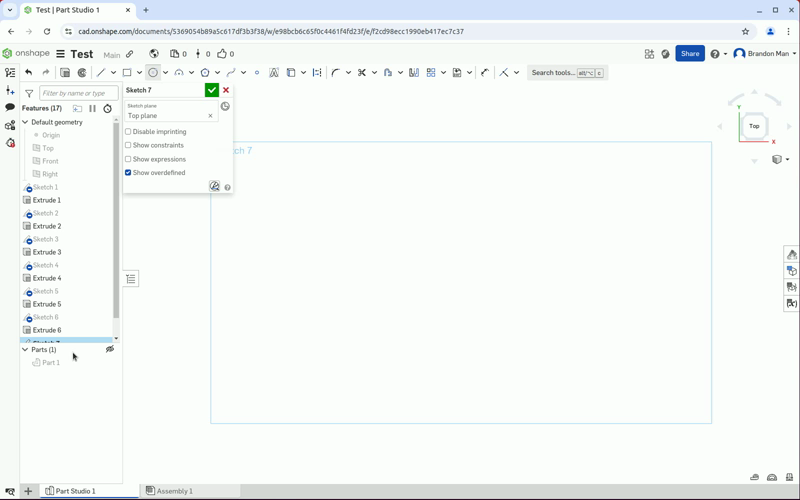
key_down(shift)
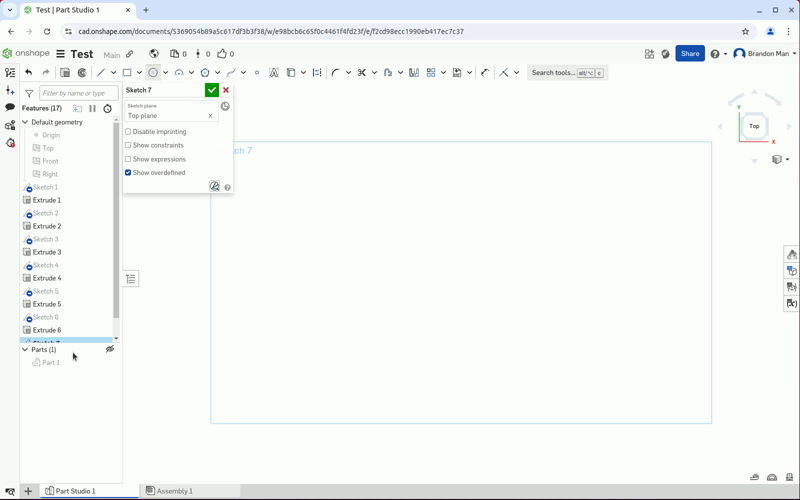
mouse_move(528, 216)
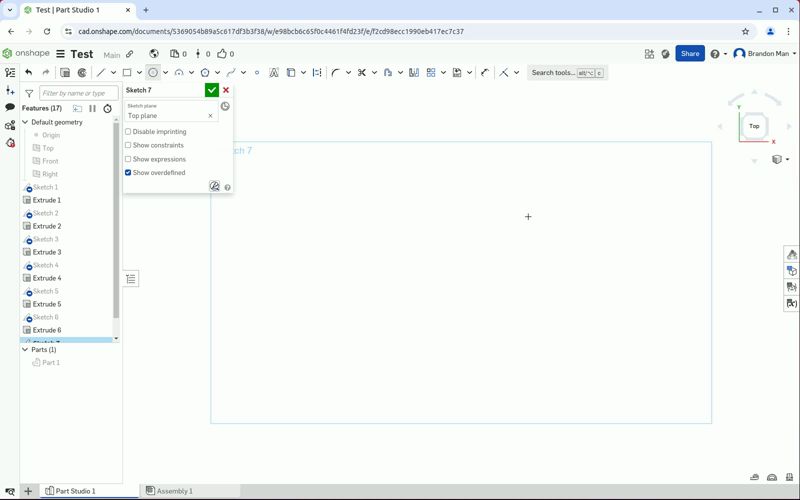
click(528, 216)
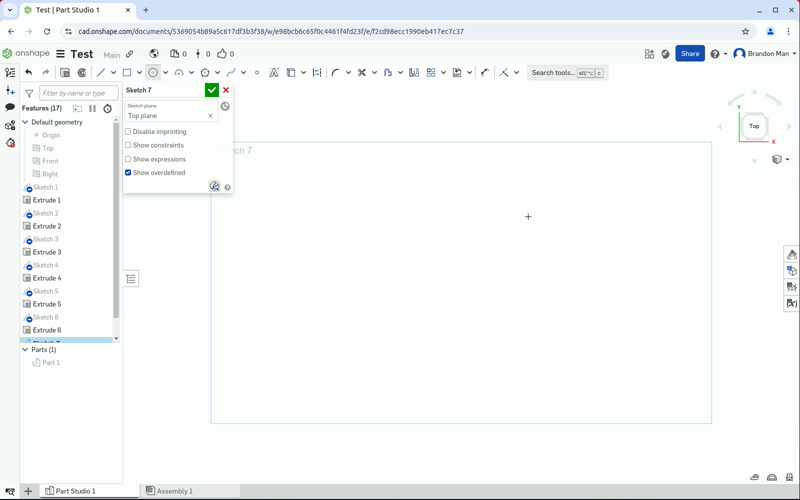
key_up(shift)
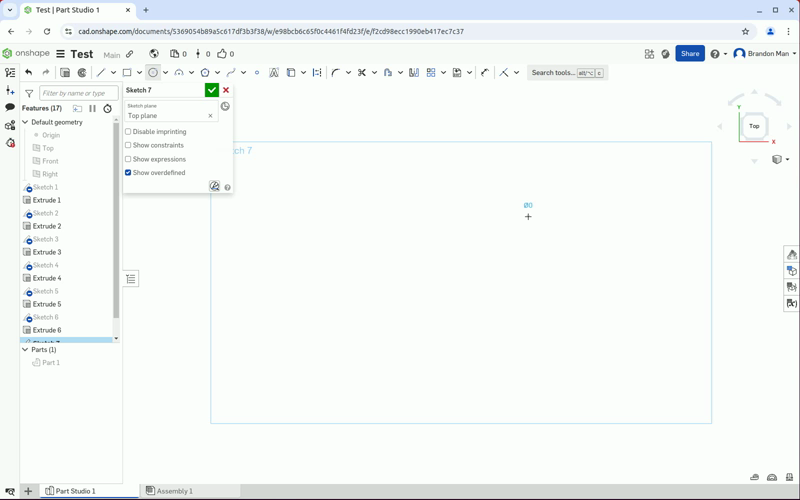
mouse_move(533, 216)
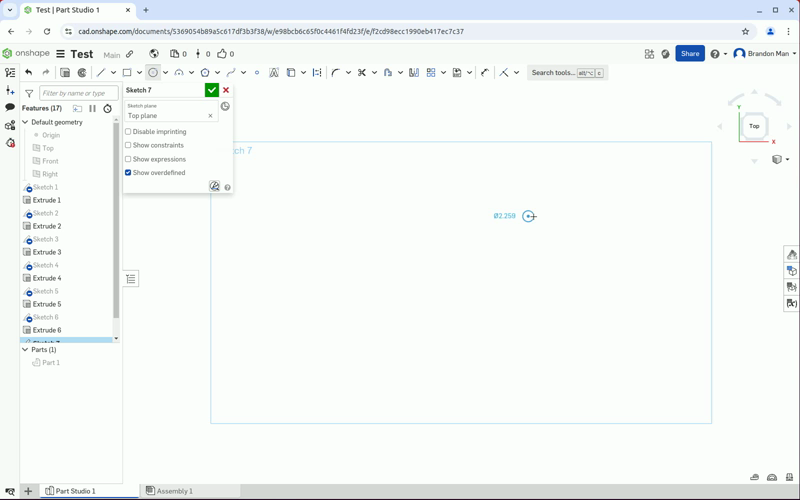
click(533, 216)
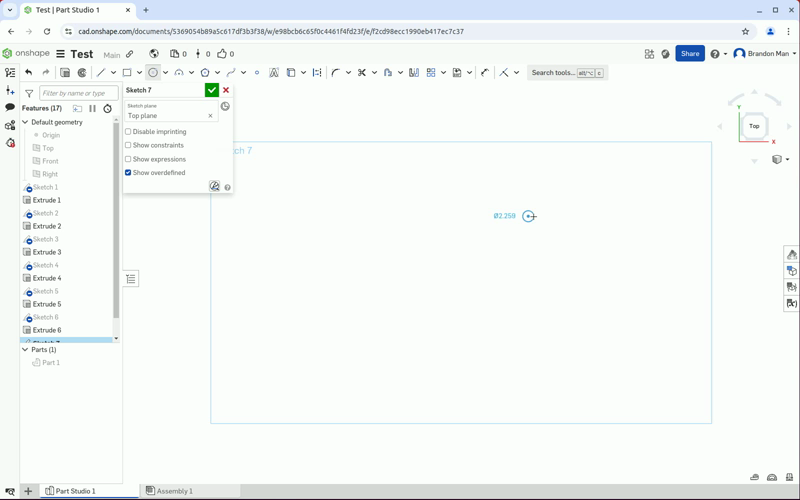
key(esc)
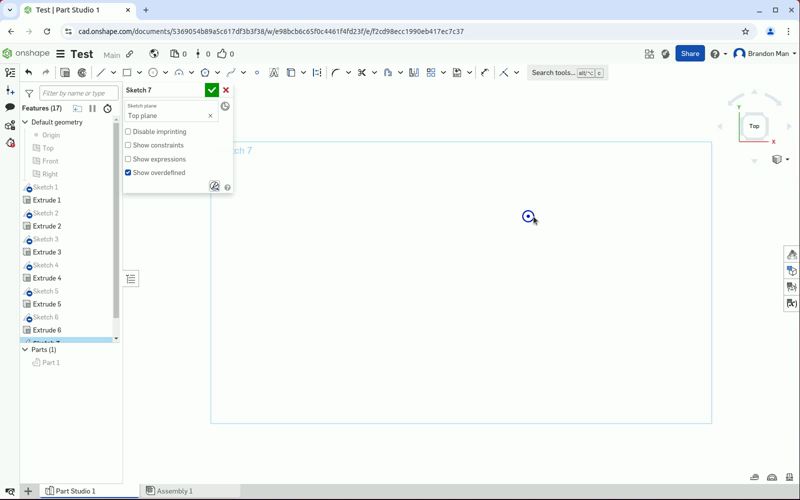
mouse_move(527, 221)
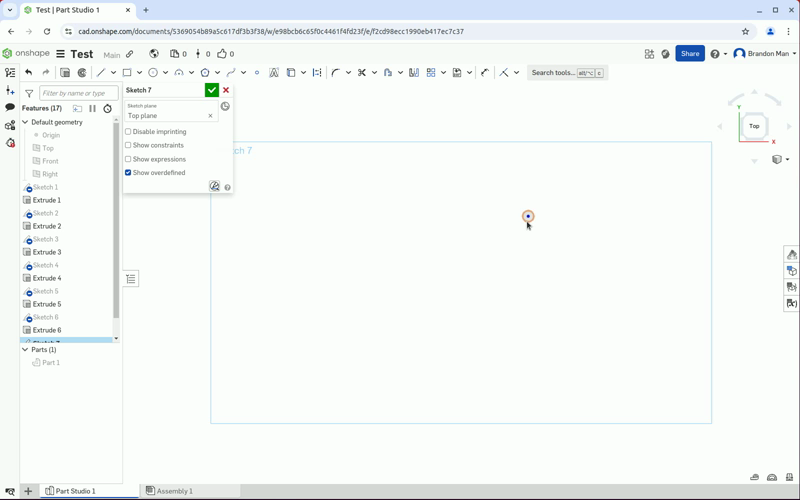
scroll(6)
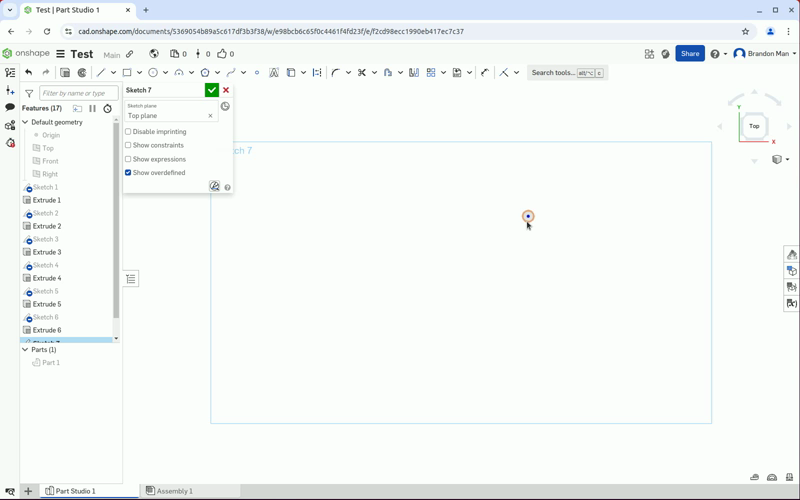
scroll(6)
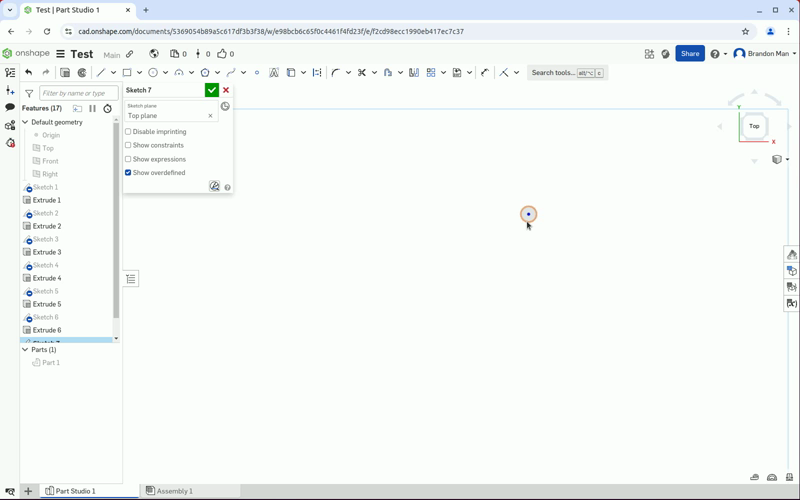
scroll(6)
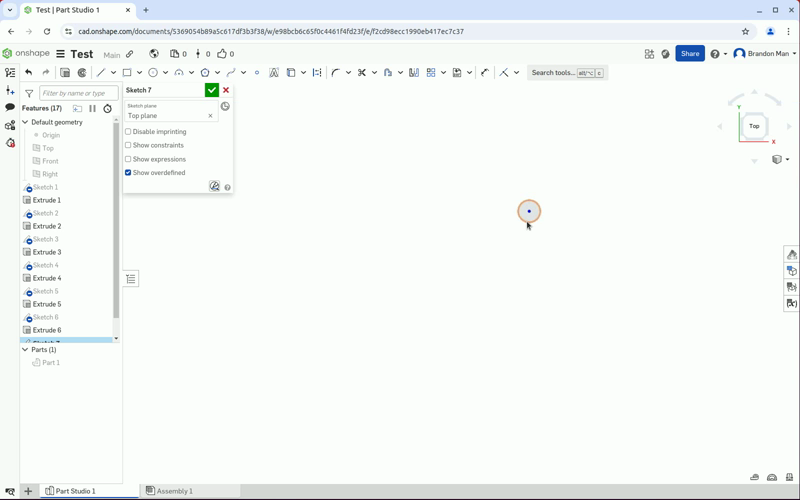
scroll(6)
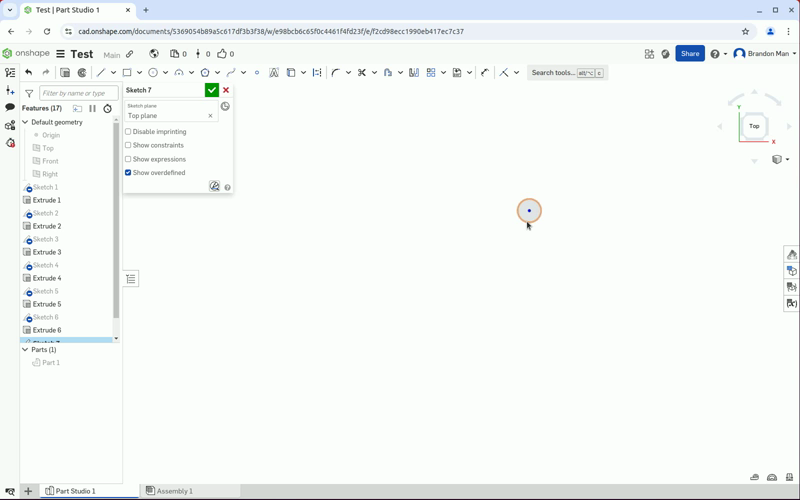
scroll(6)
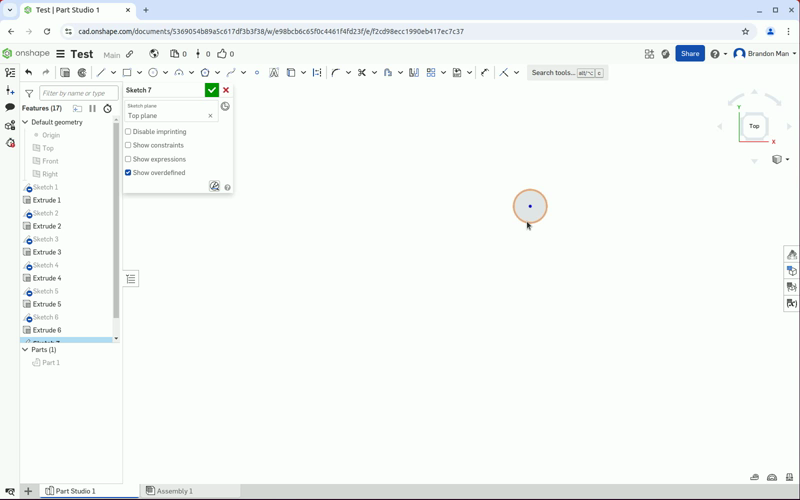
scroll(6)
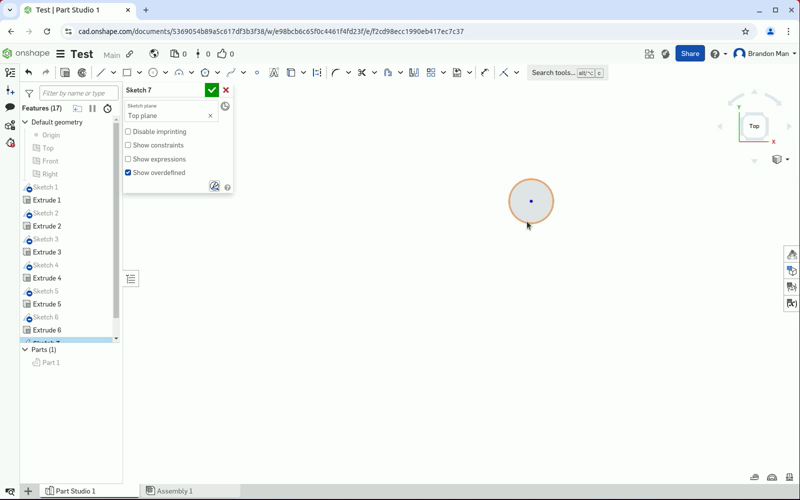
scroll(6)
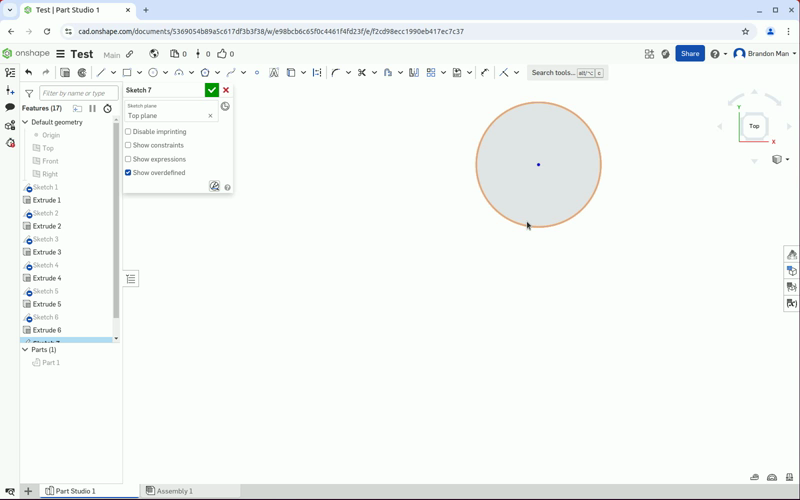
click(527, 221)
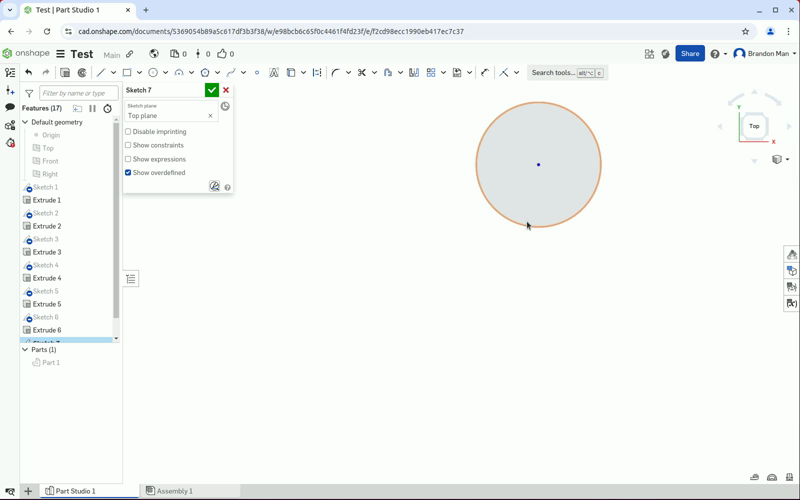
scroll(-6)
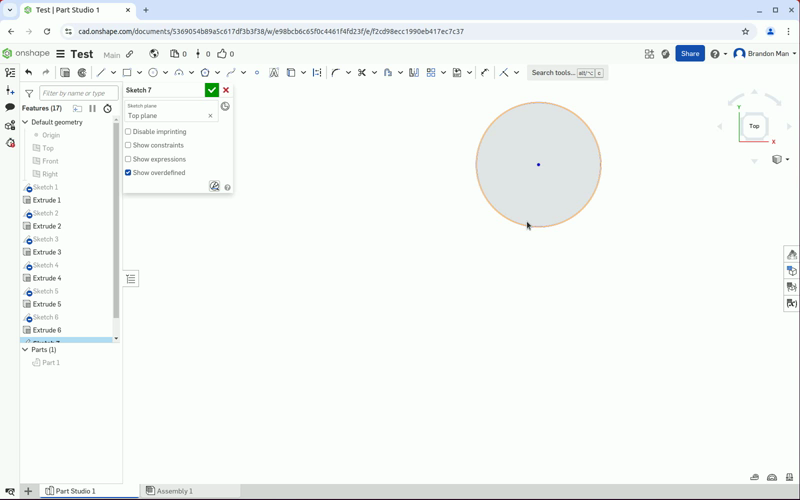
scroll(-6)
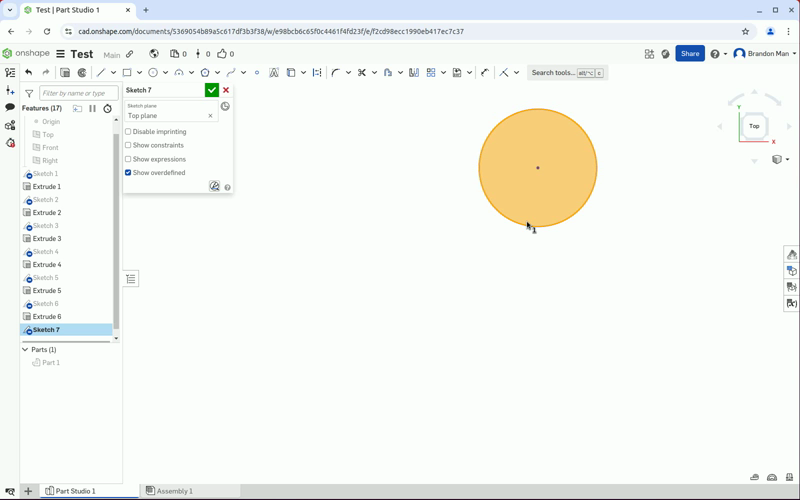
scroll(-6)
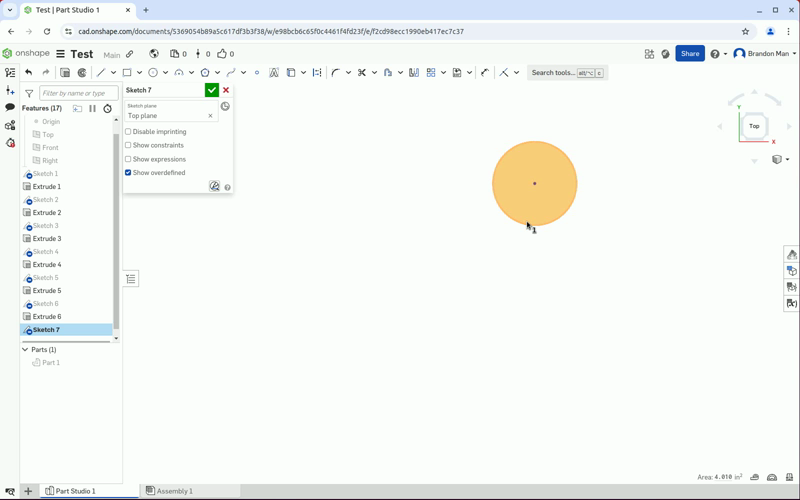
scroll(-6)
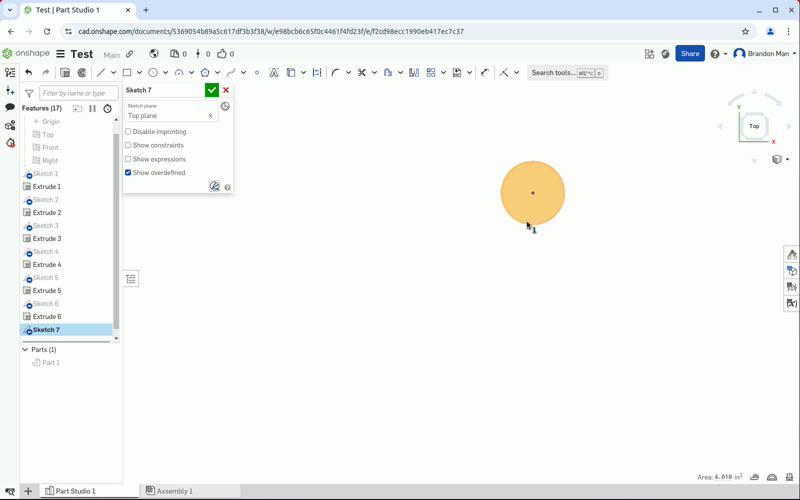
scroll(-6)
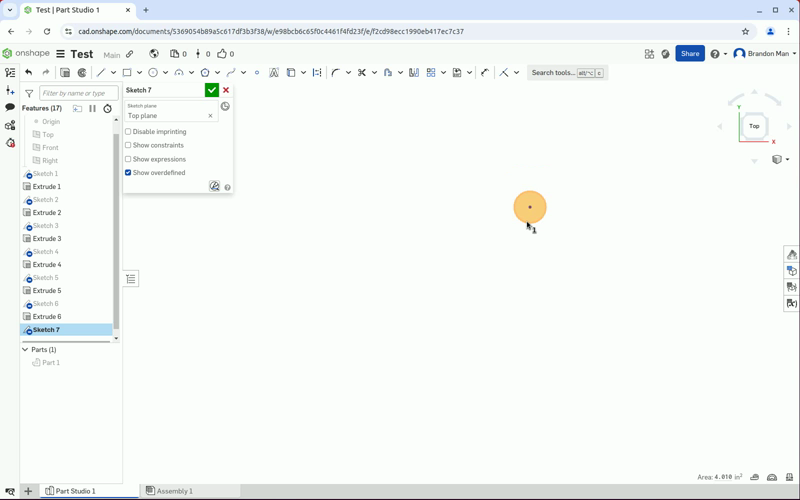
scroll(-6)
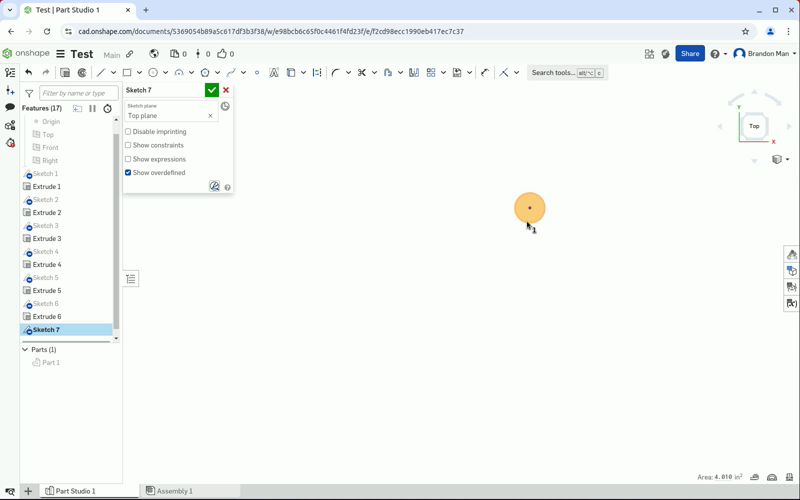
scroll(-6)
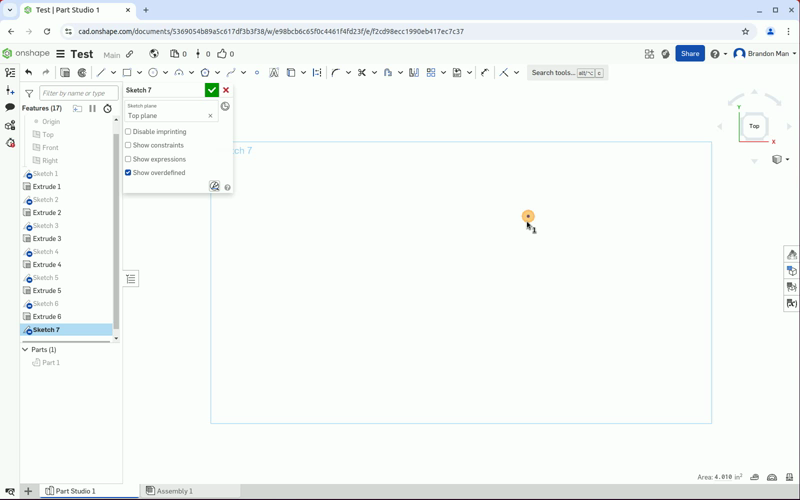
mouse_move(73, 352)
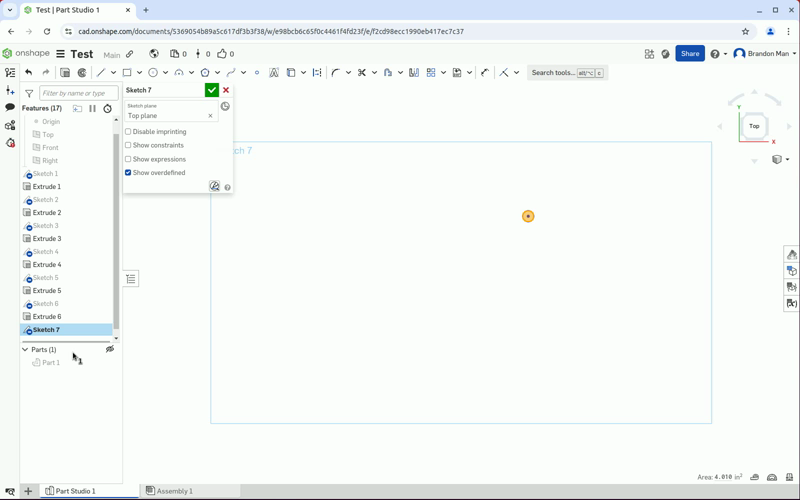
key(shift+y)
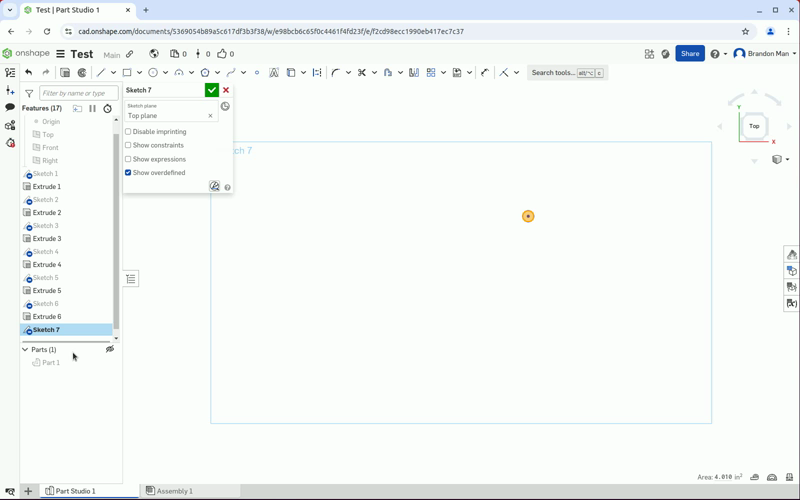
key(shift+e)
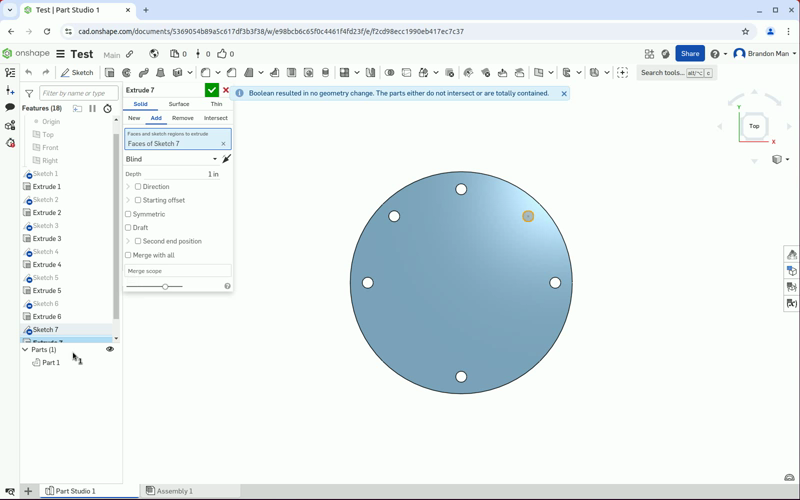
mouse_move(143, 106)
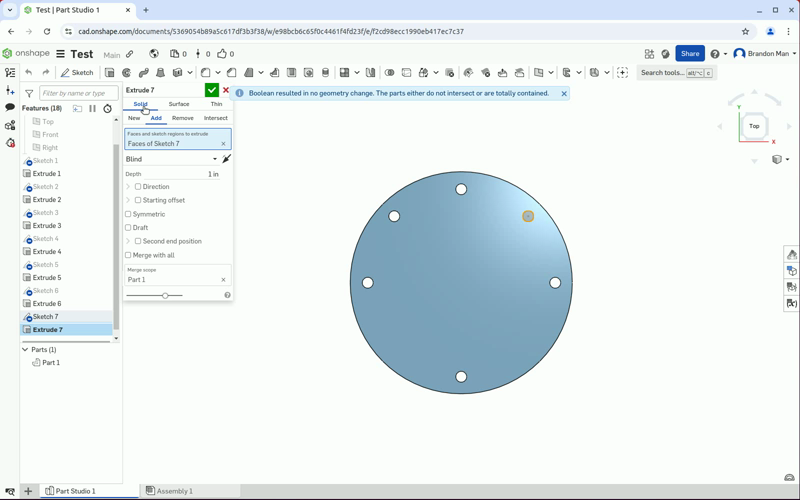
click(143, 106)
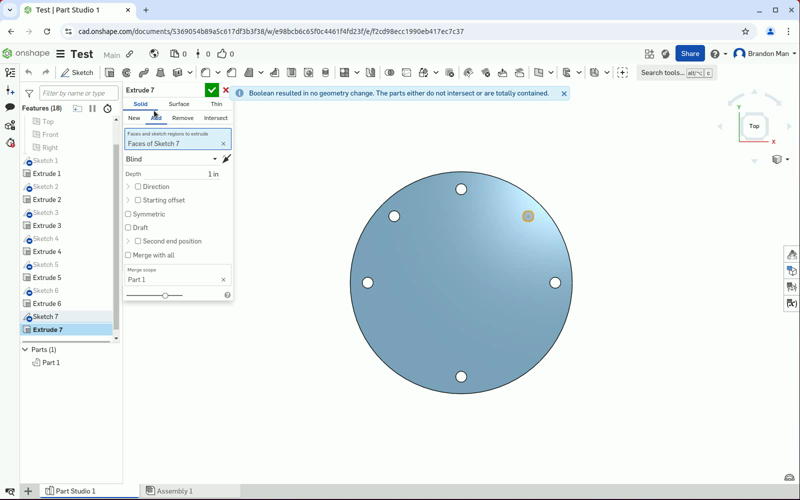
mouse_move(186, 120)
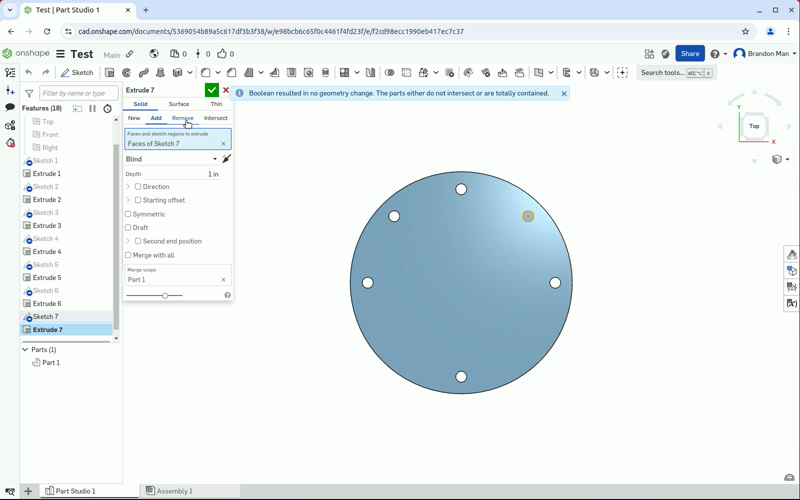
click(186, 120)
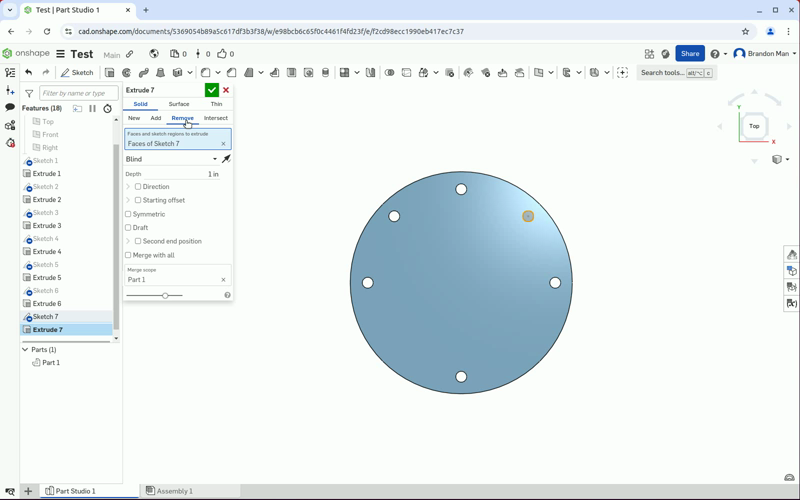
key(tab, 4)
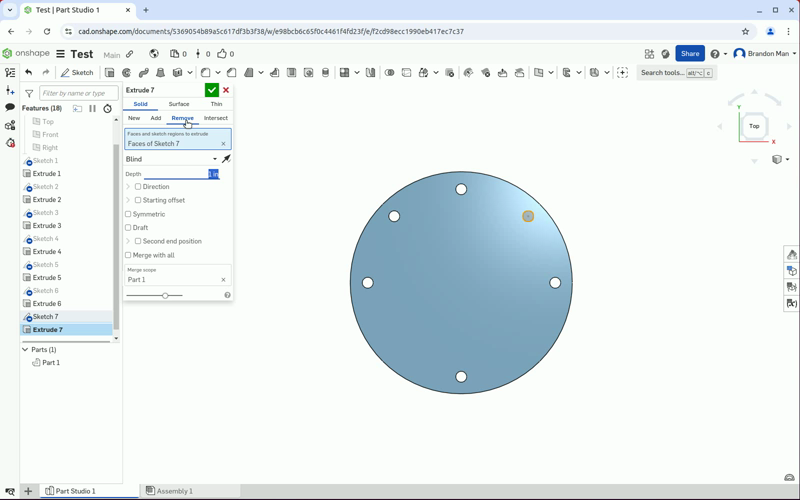
text(3.852)
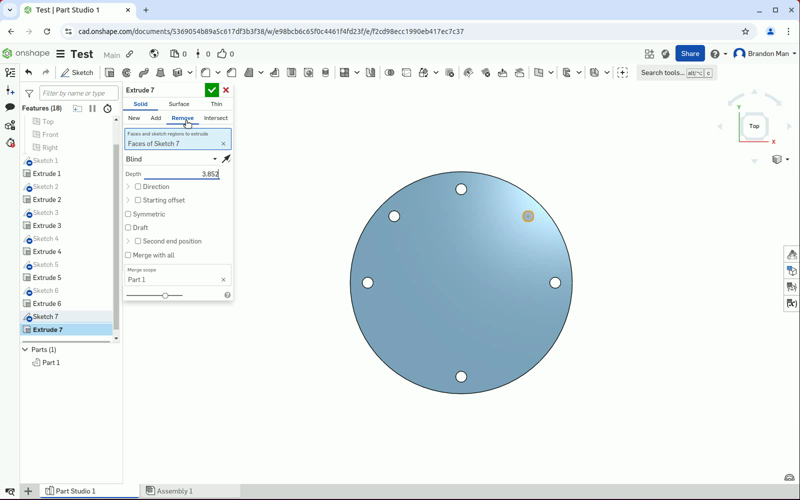
key(tab, 3)
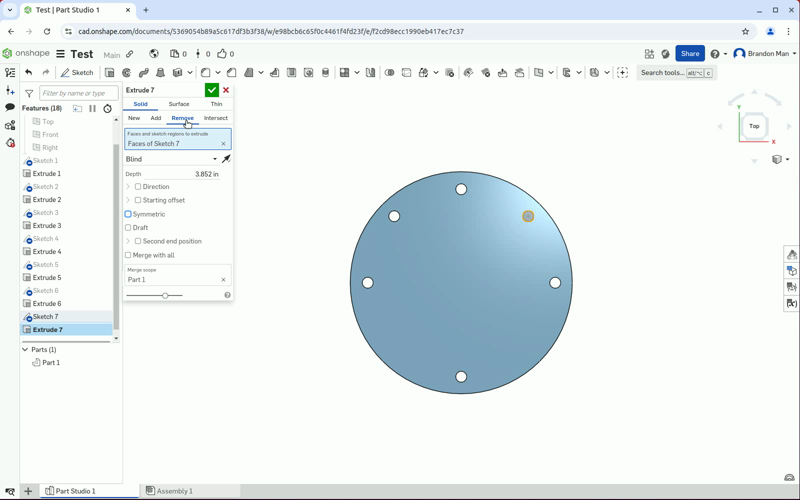
key(space)
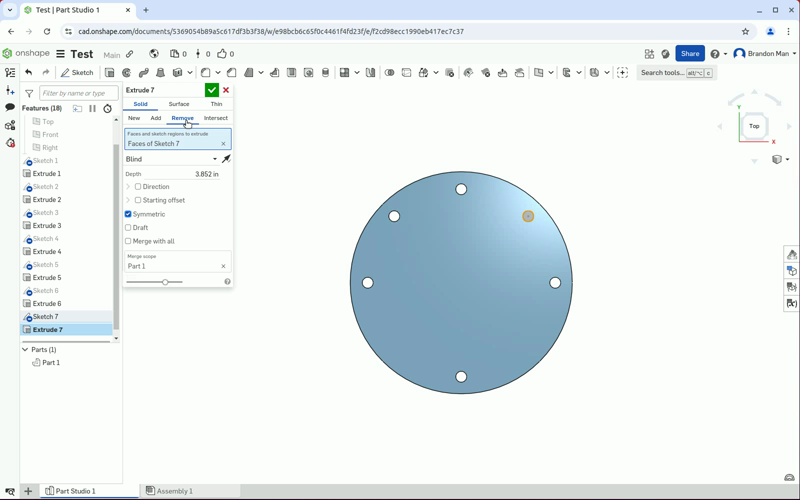
key(tab, 2)
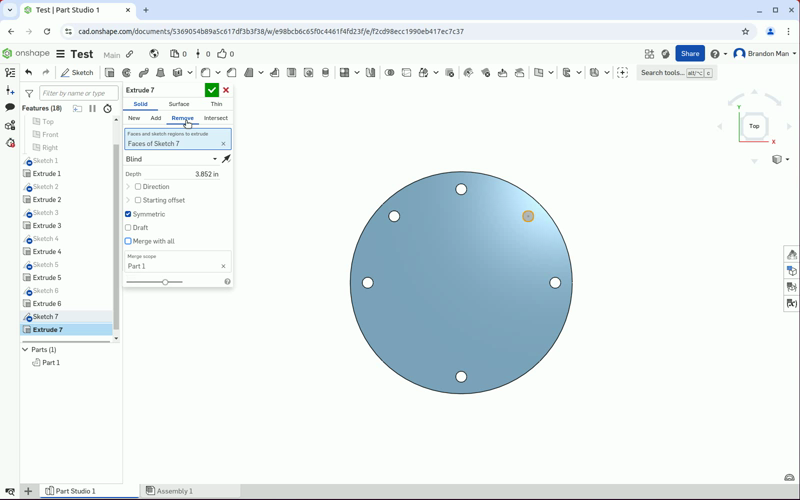
key(space)
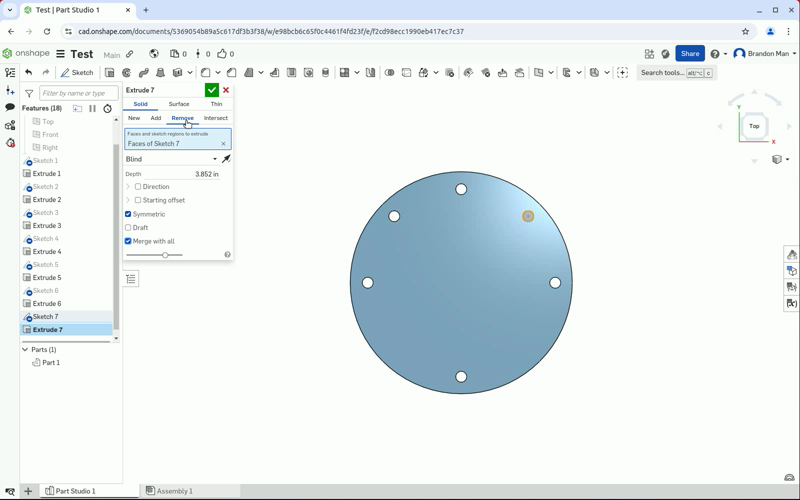
key(enter)
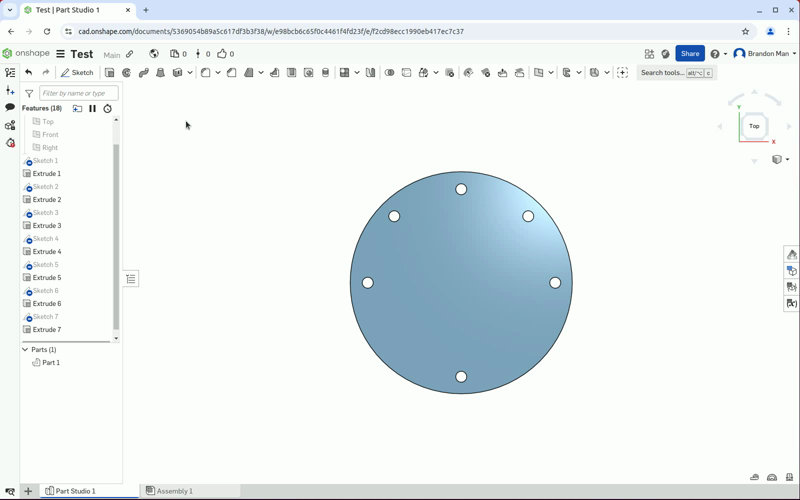
key(shift+h)
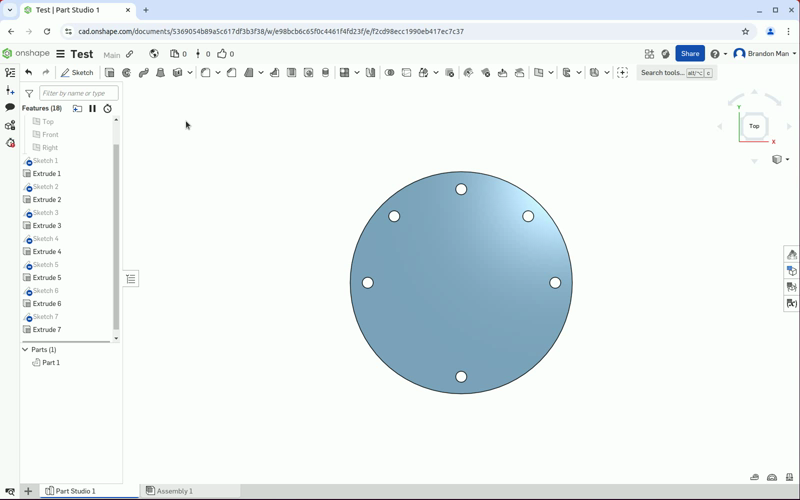
key(shift+h)
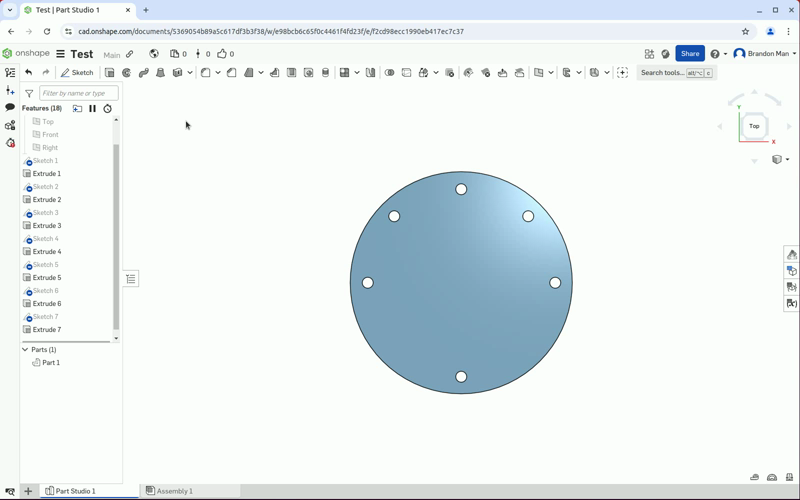
mouse_move(69, 163)
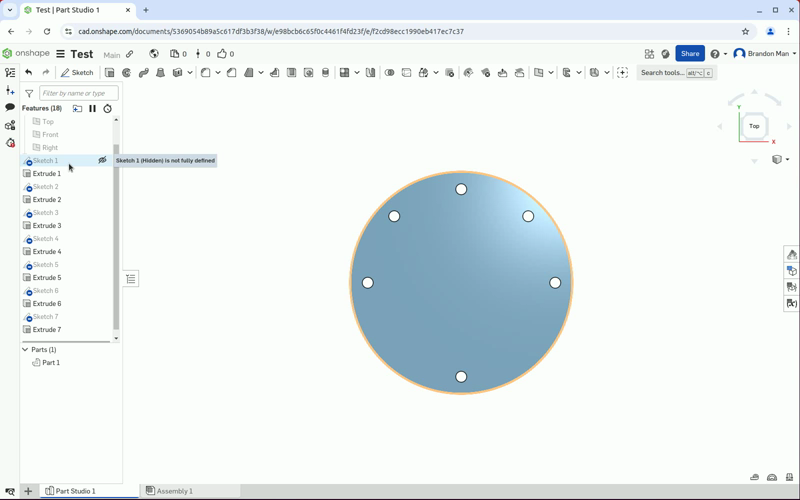
click(69, 163)
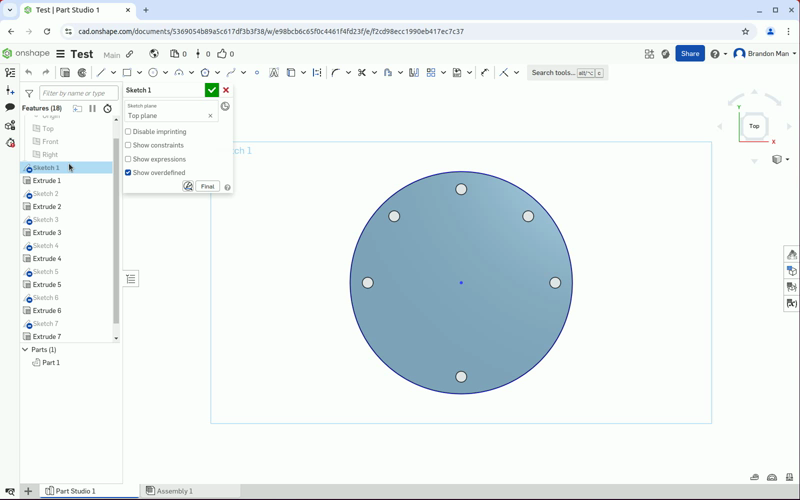
mouse_move(229, 92)
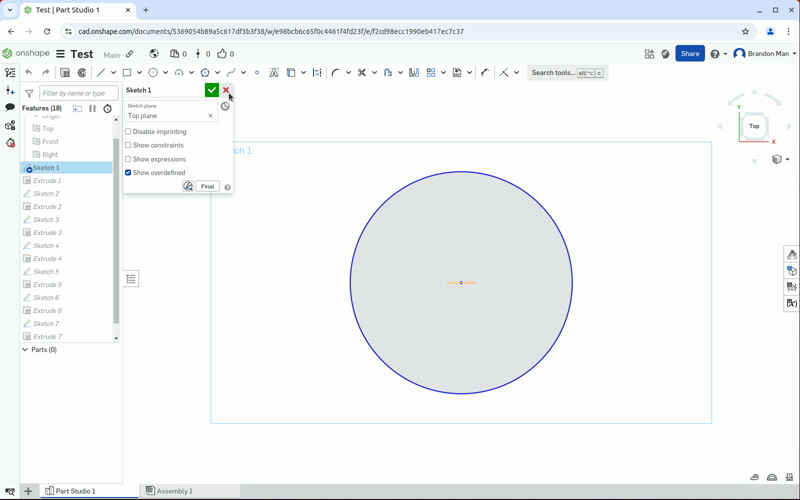
click(229, 92)
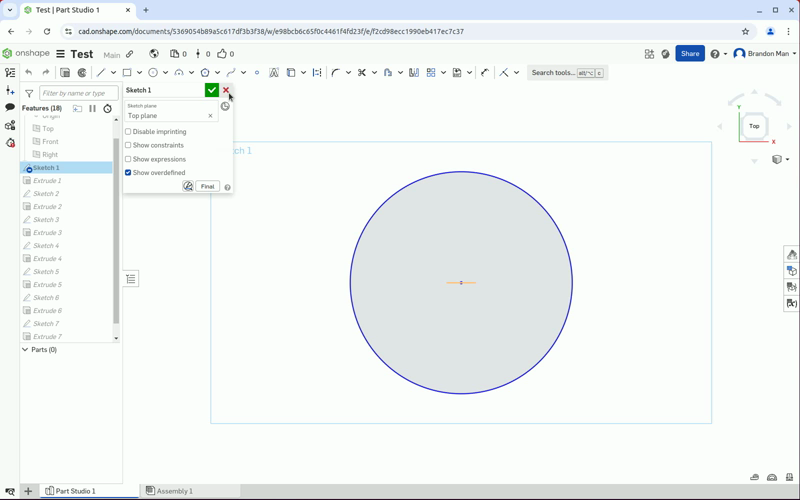
key(shift+s)
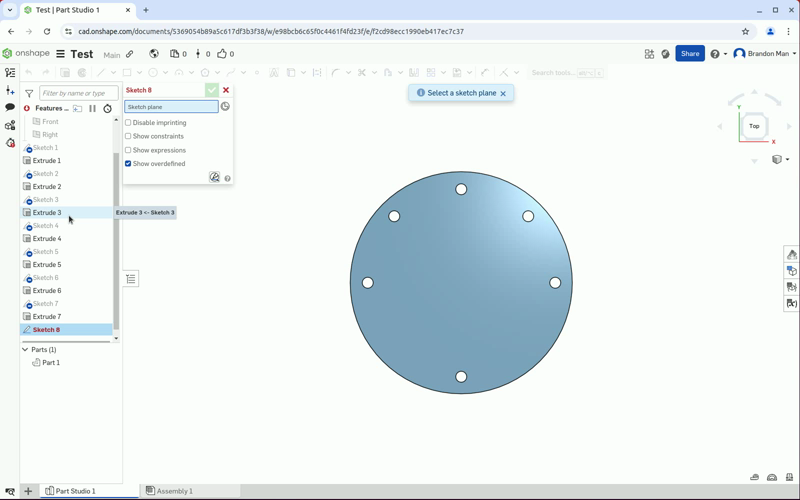
scroll(3)
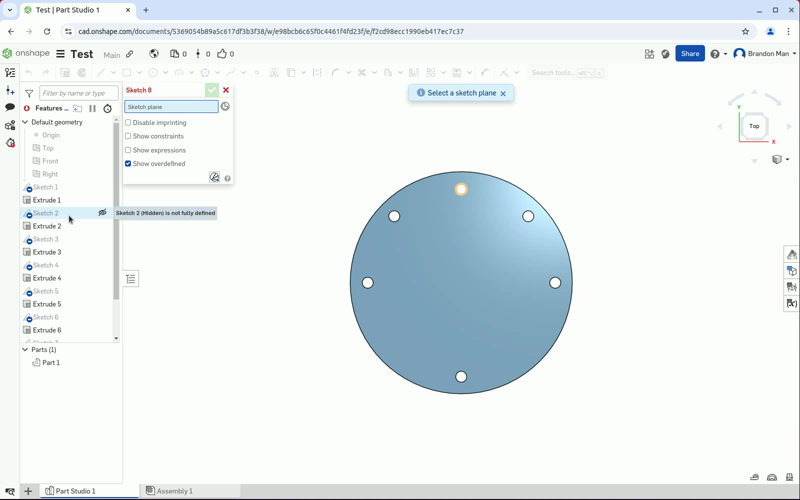
mouse_move(69, 150)
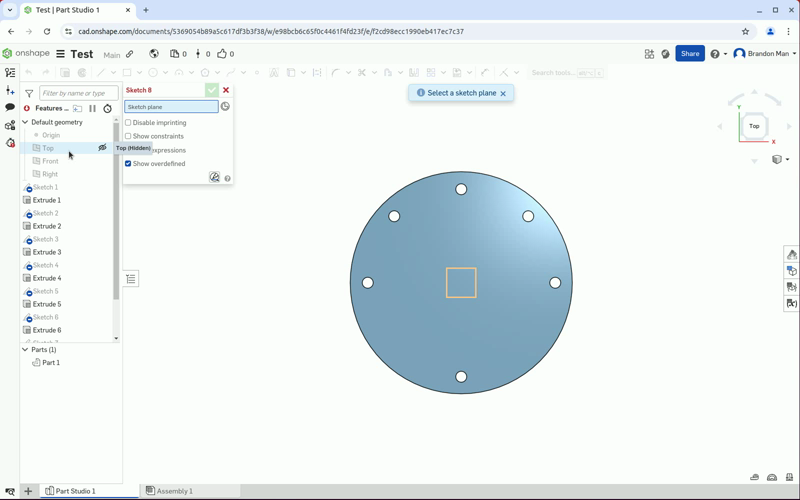
click(69, 150)
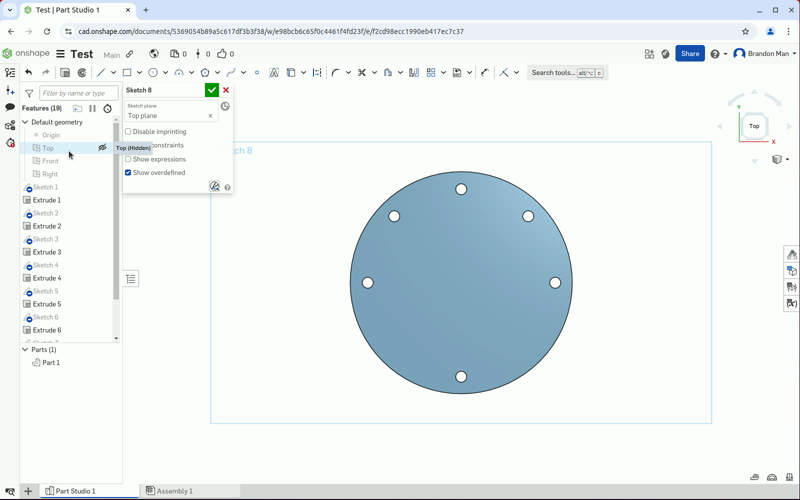
mouse_move(73, 352)
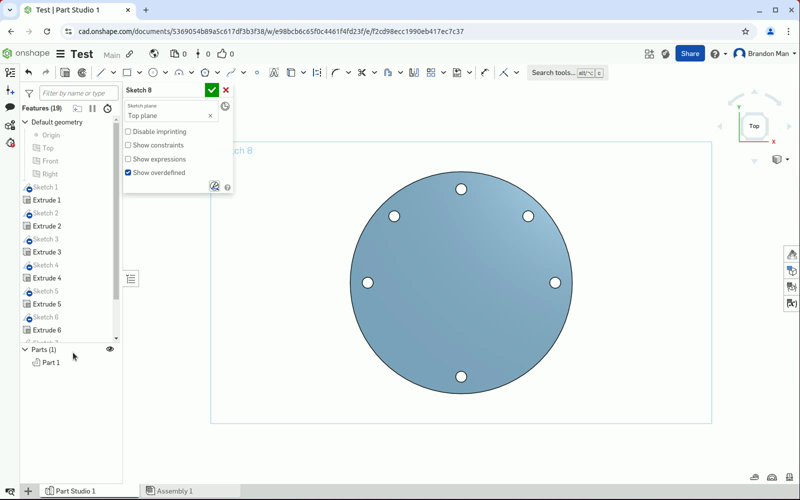
key(y)
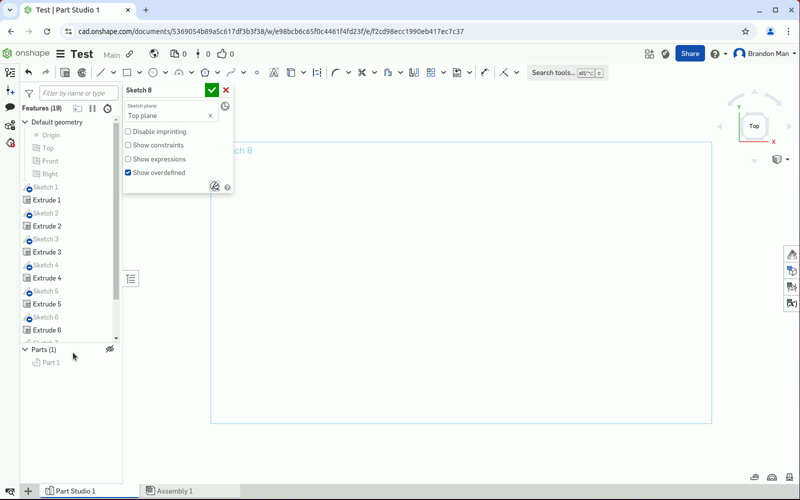
key(c)
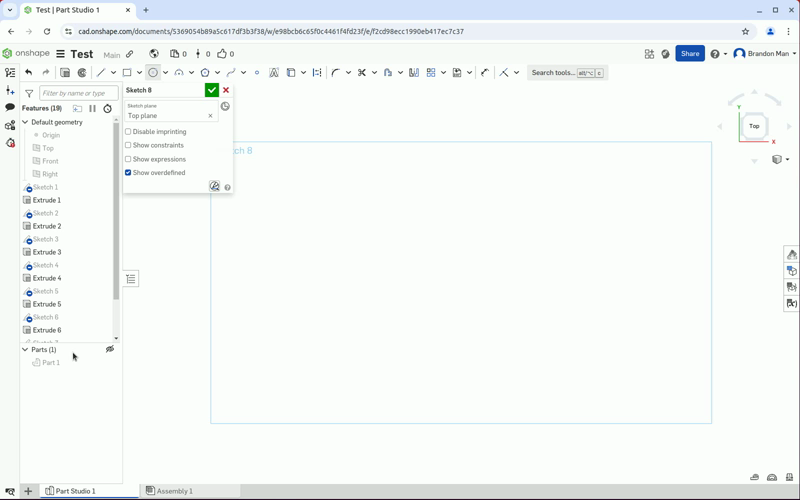
key_down(shift)
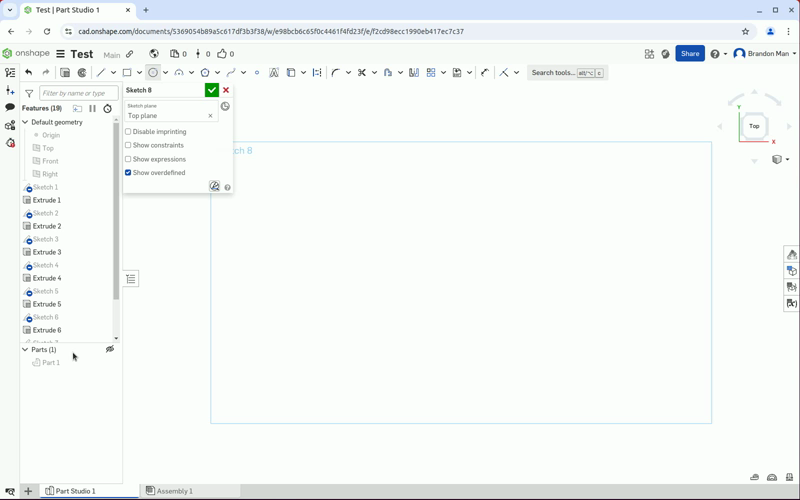
mouse_move(528, 349)
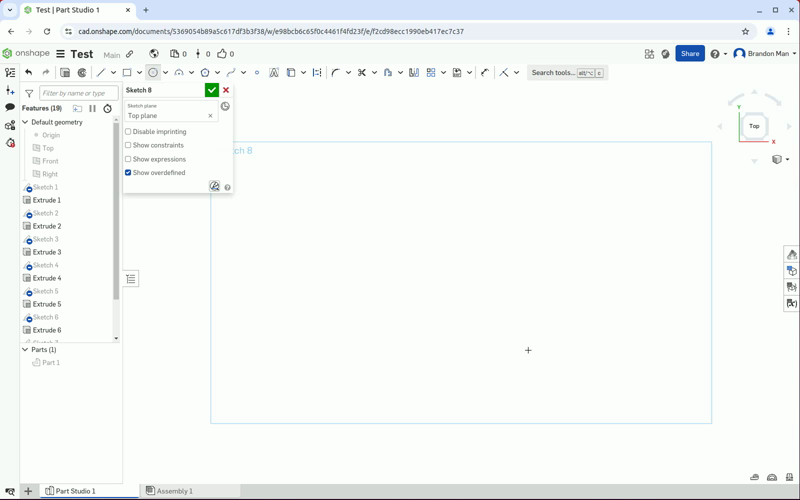
click(528, 349)
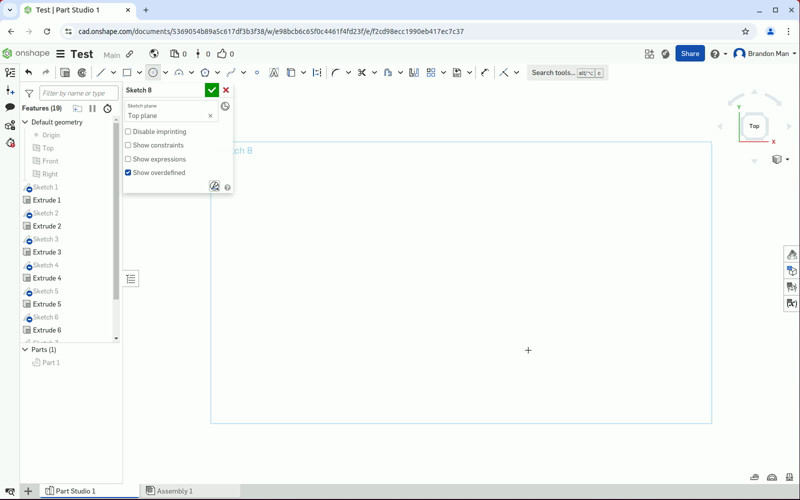
key_up(shift)
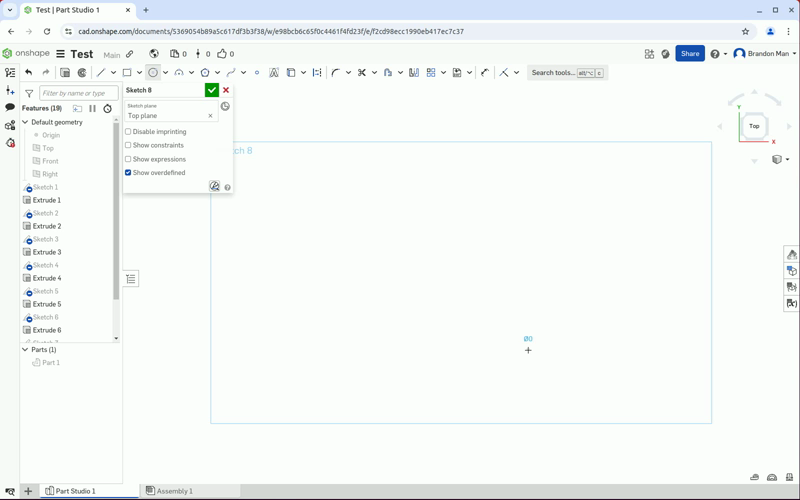
mouse_move(533, 349)
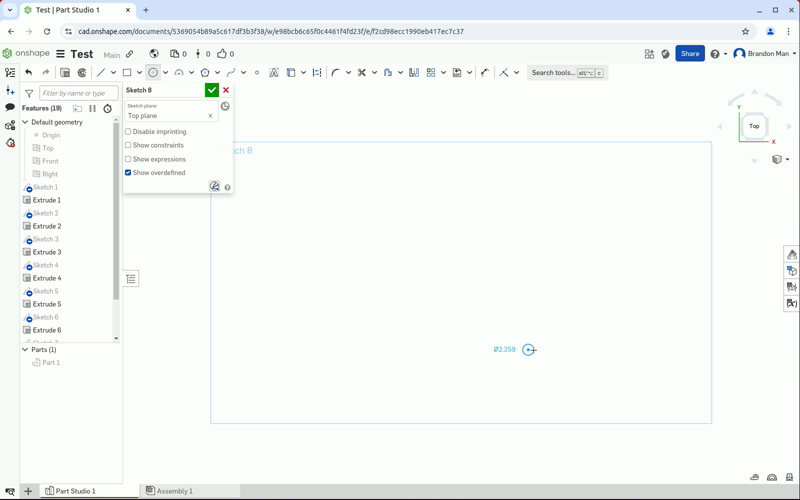
click(533, 349)
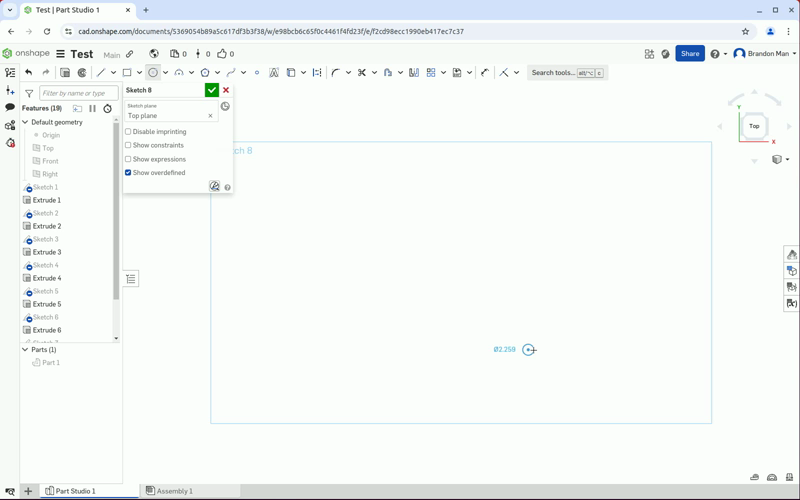
key(esc)
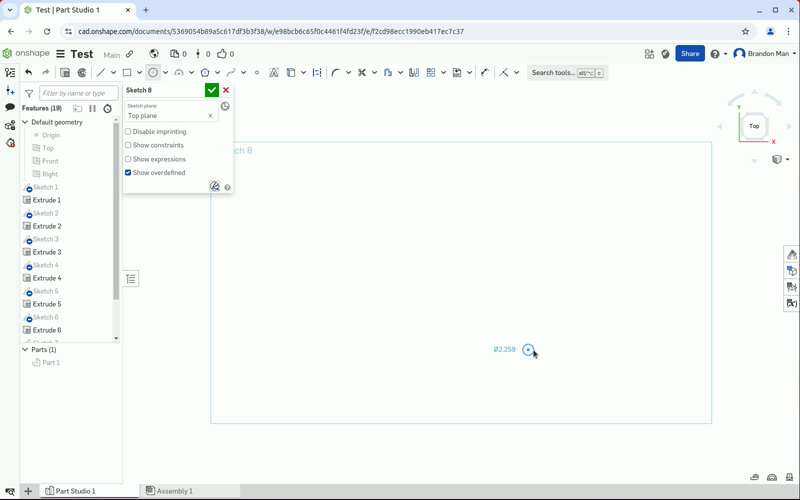
mouse_move(531, 352)
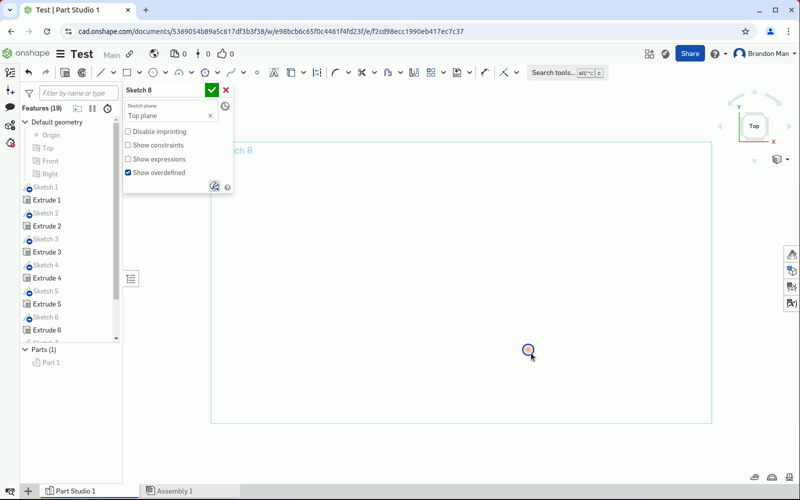
scroll(6)
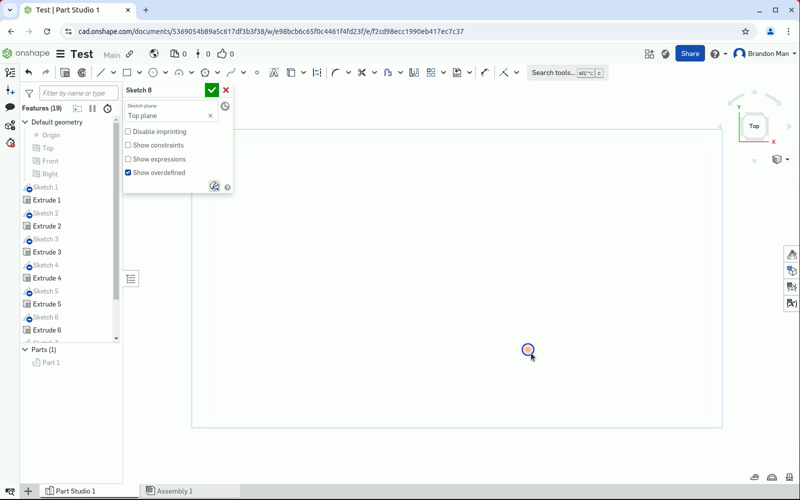
scroll(6)
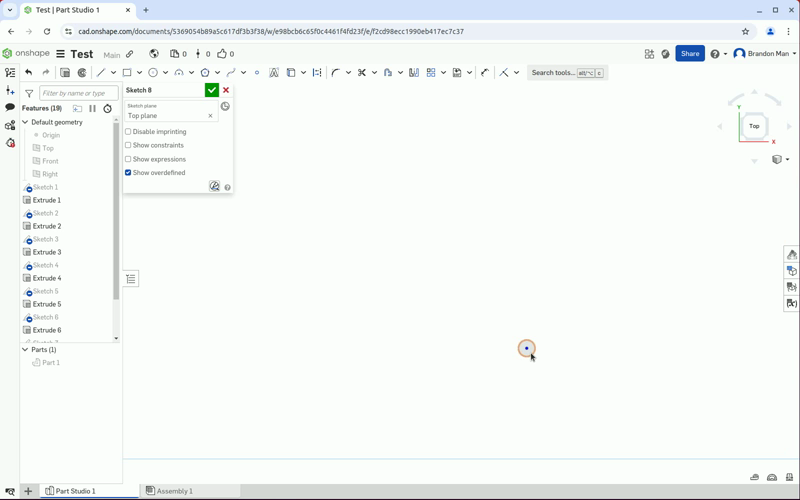
scroll(6)
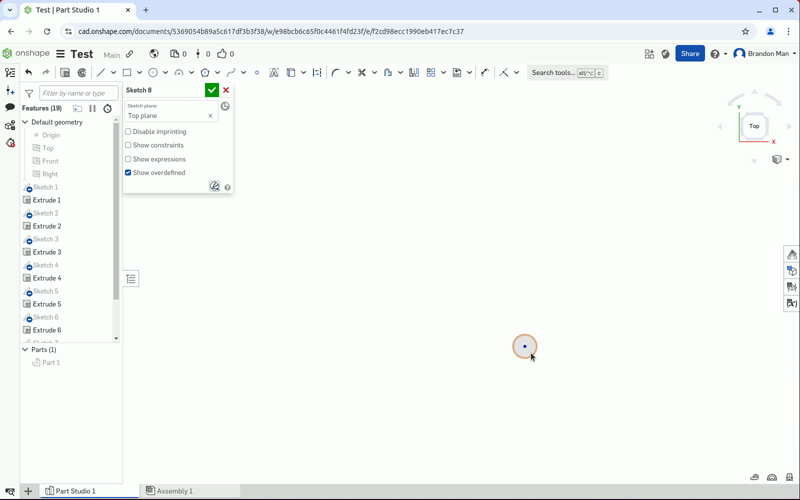
scroll(6)
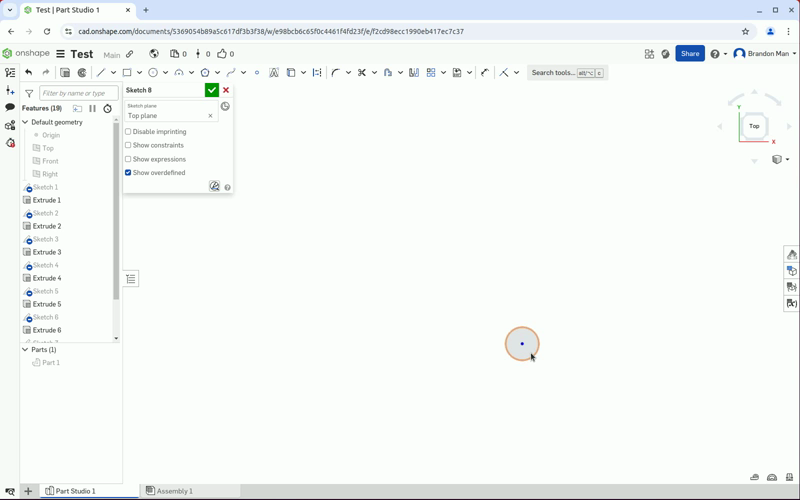
scroll(6)
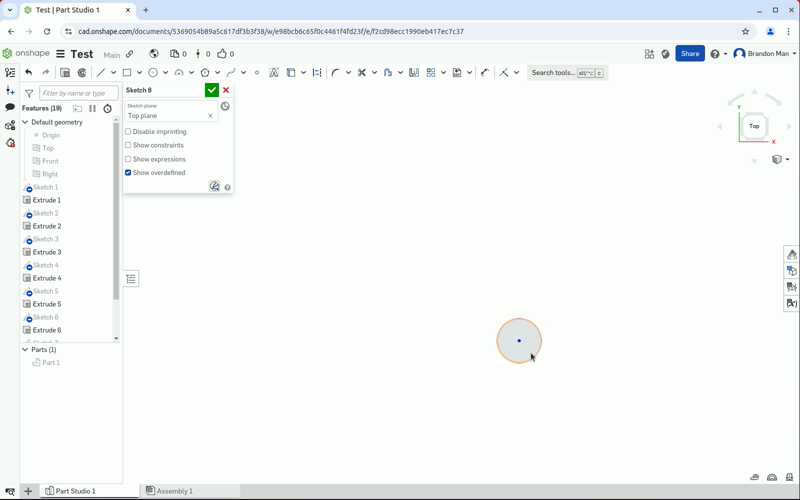
scroll(6)
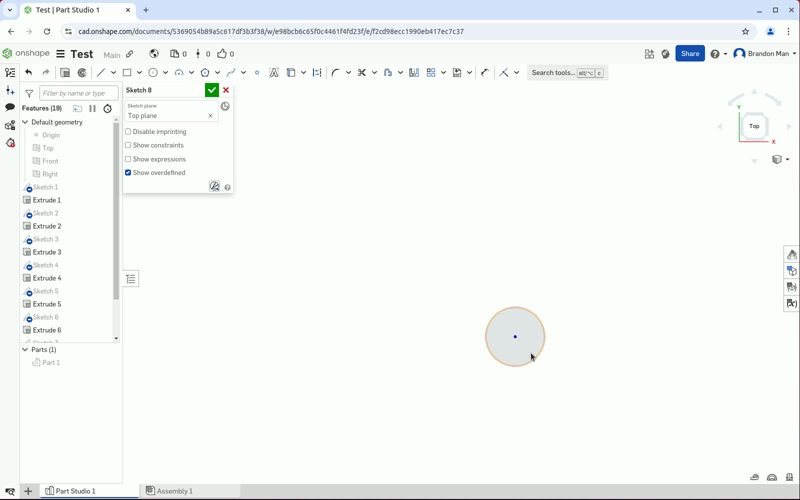
scroll(6)
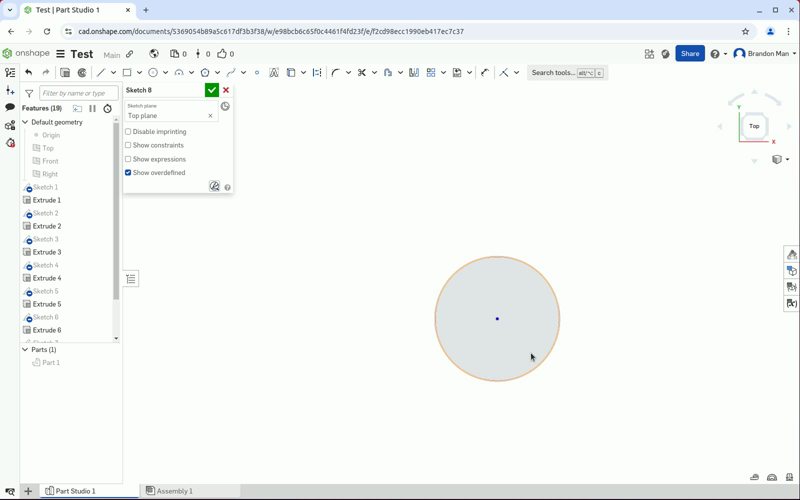
click(531, 352)
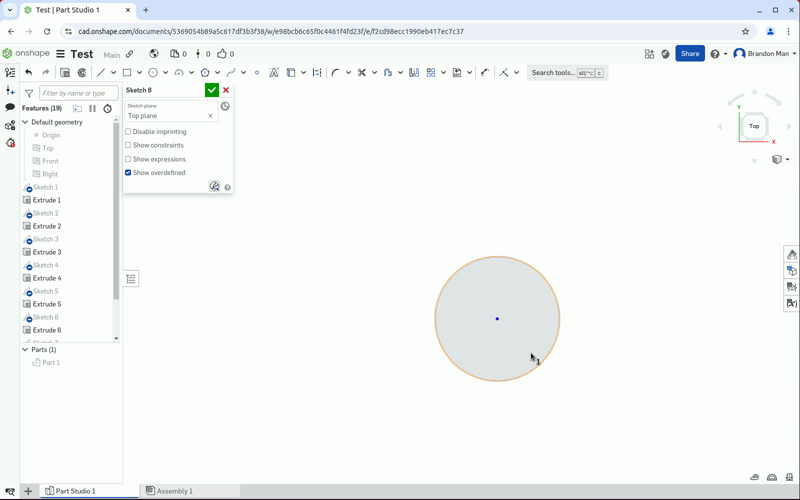
scroll(-6)
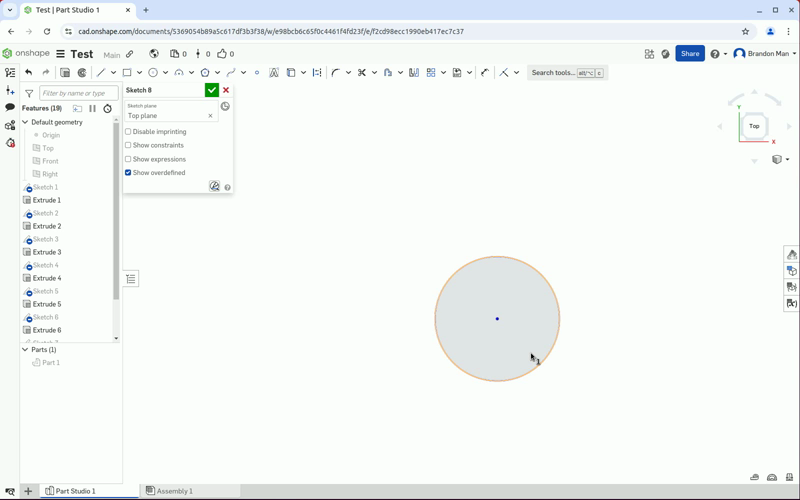
scroll(-6)
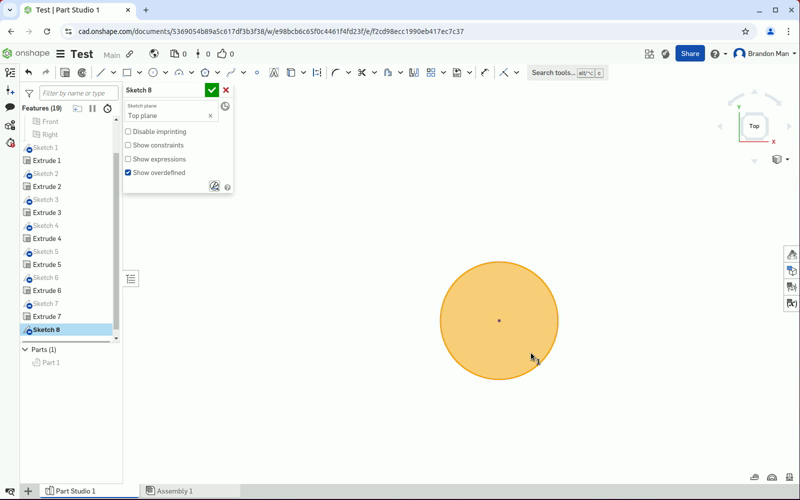
scroll(-6)
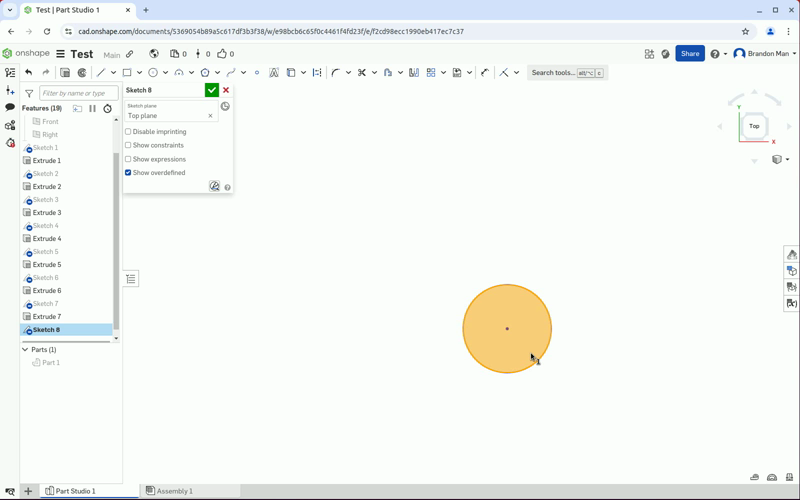
scroll(-6)
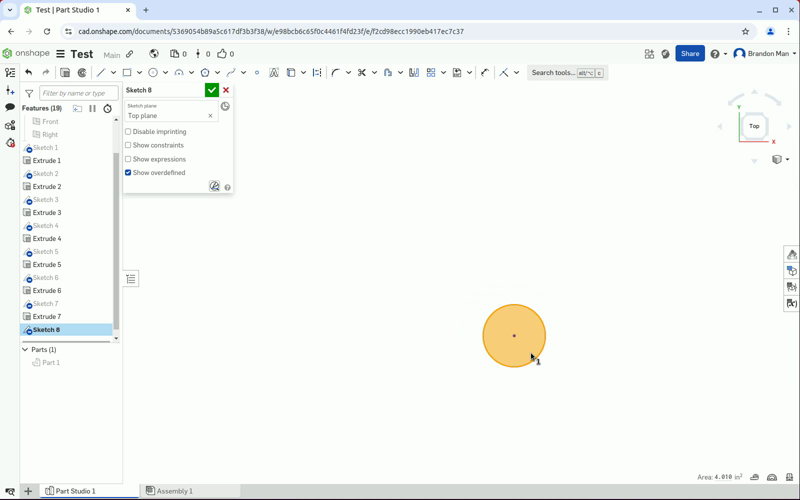
scroll(-6)
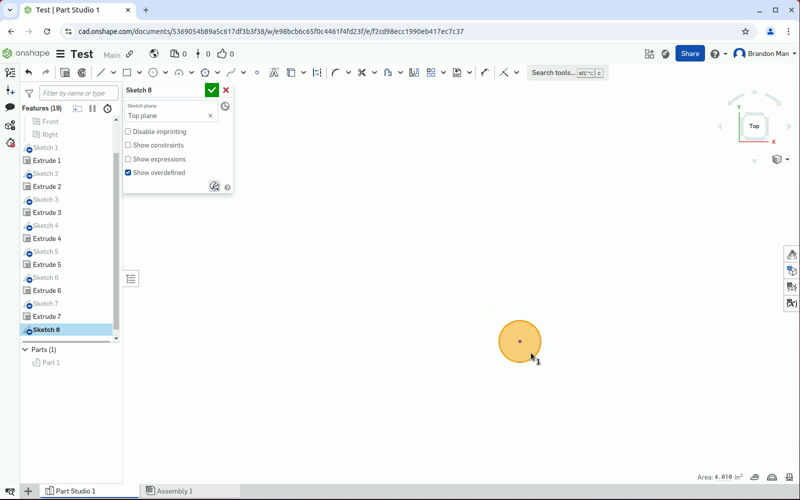
scroll(-6)
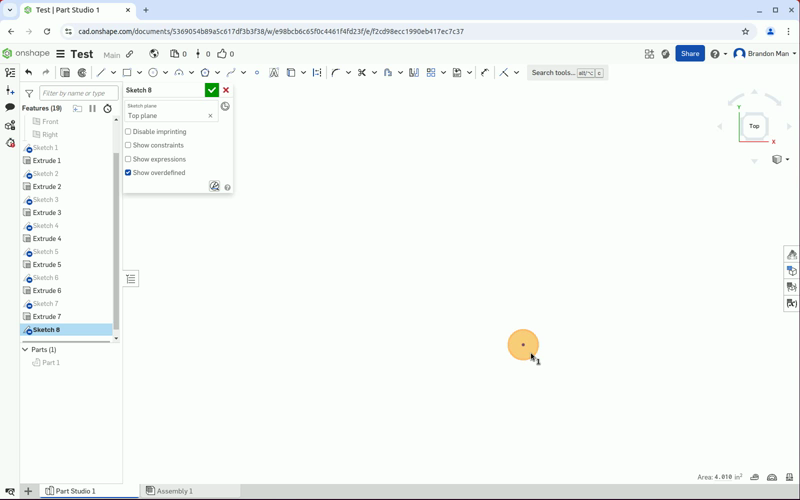
scroll(-6)
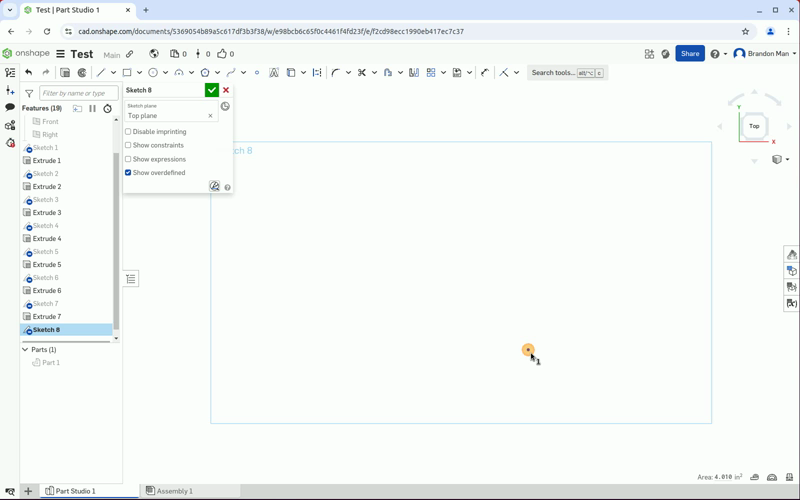
mouse_move(73, 352)
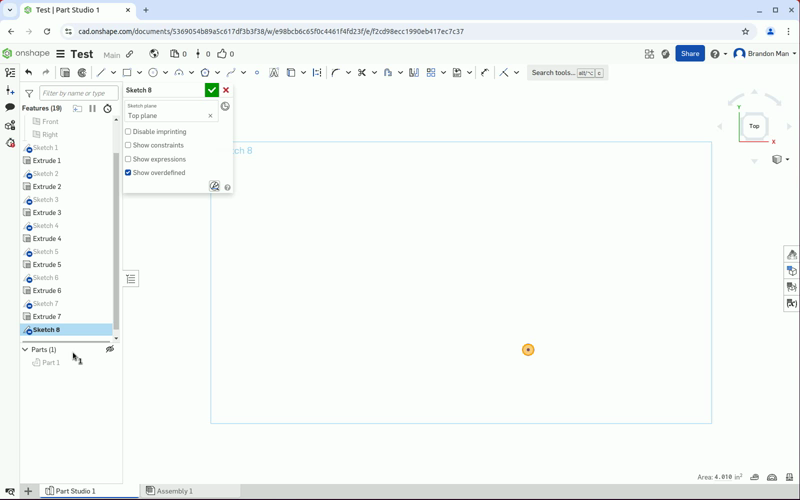
key(shift+y)
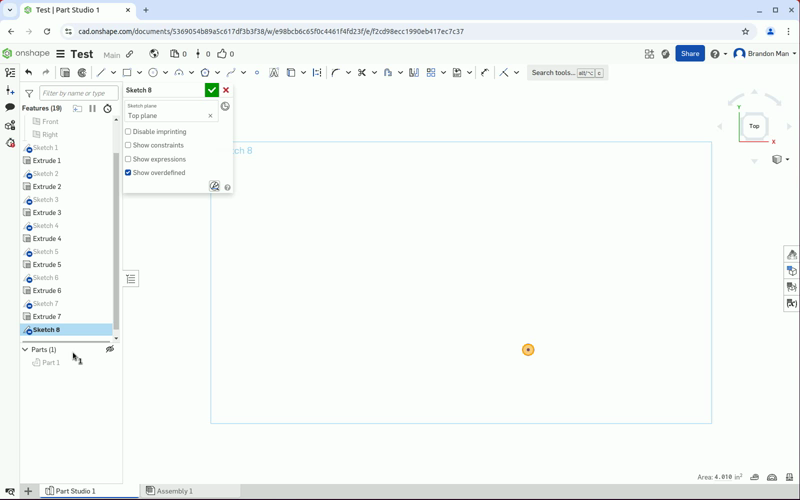
key(shift+e)
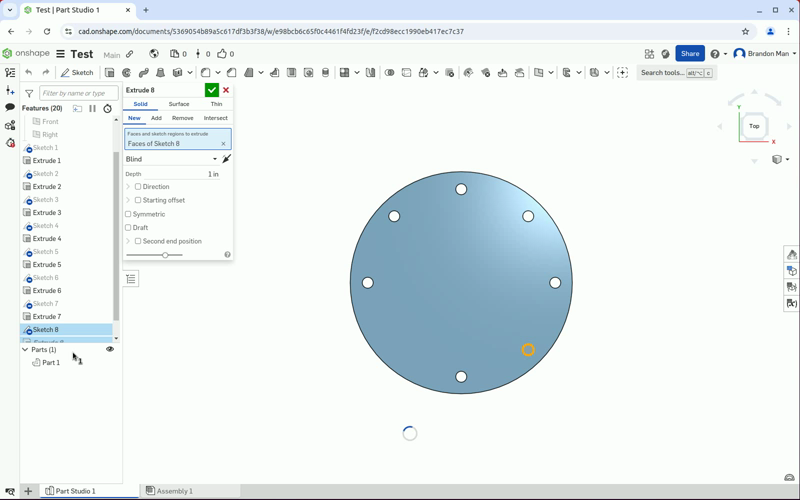
mouse_move(143, 106)
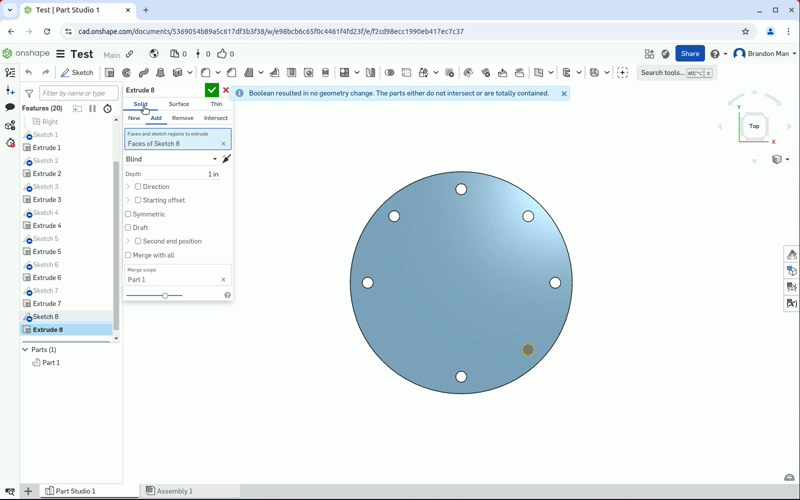
click(143, 106)
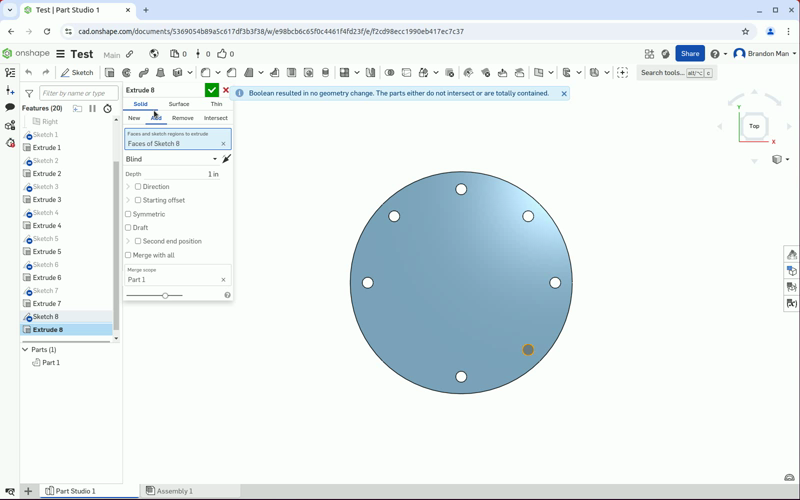
mouse_move(186, 120)
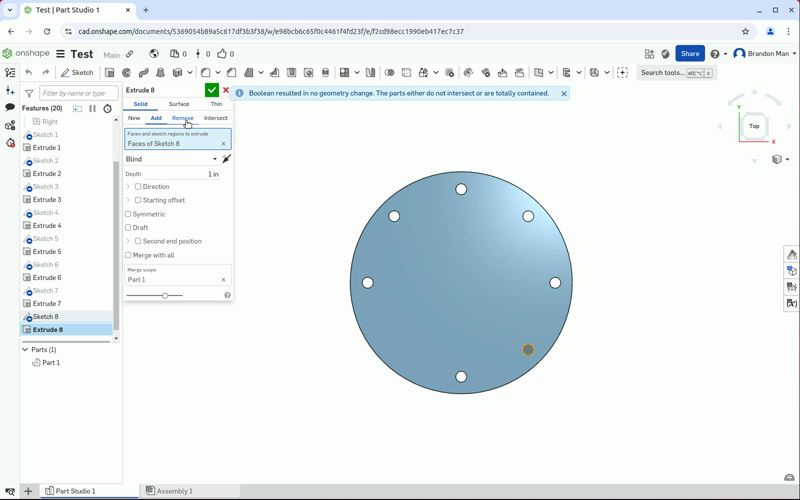
click(186, 120)
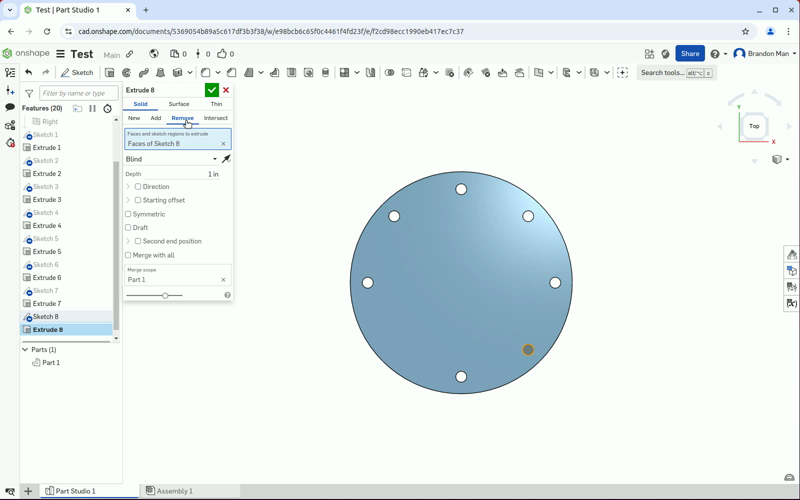
key(tab, 4)
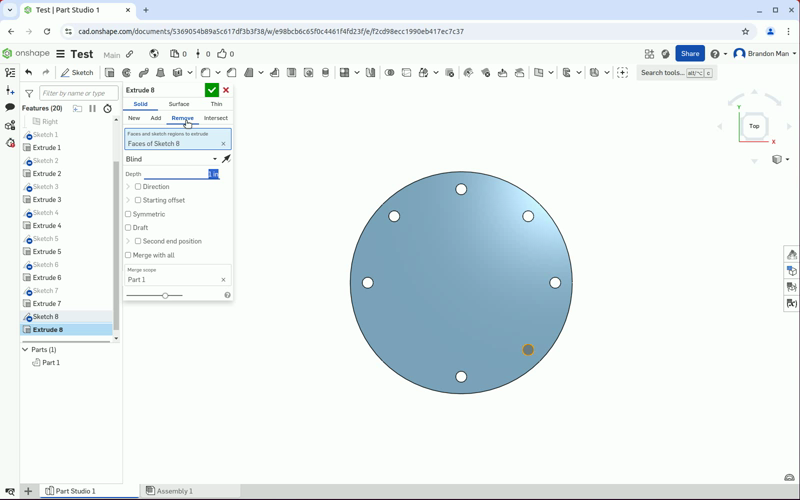
text(3.852)
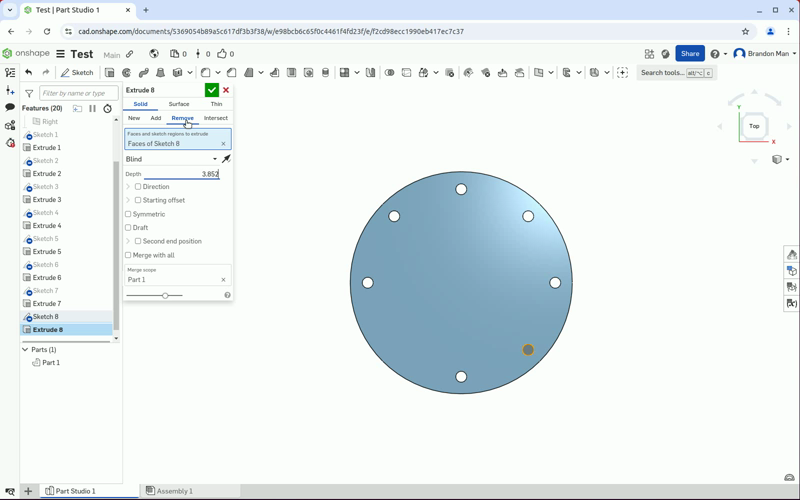
key(tab, 3)
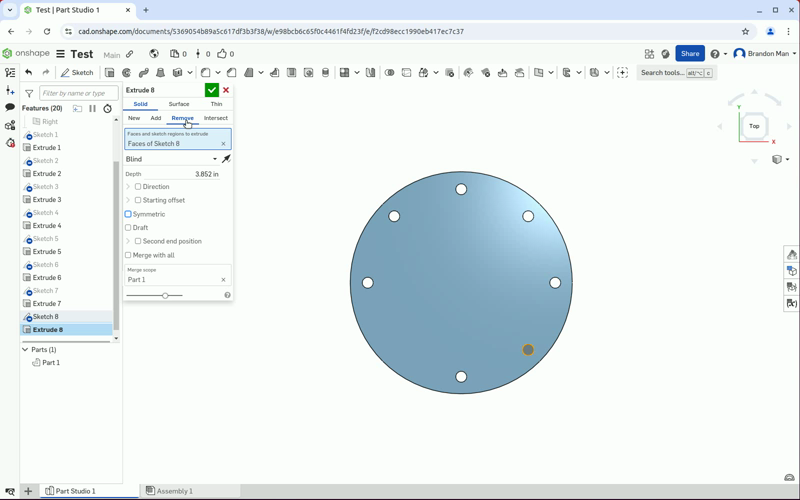
key(space)
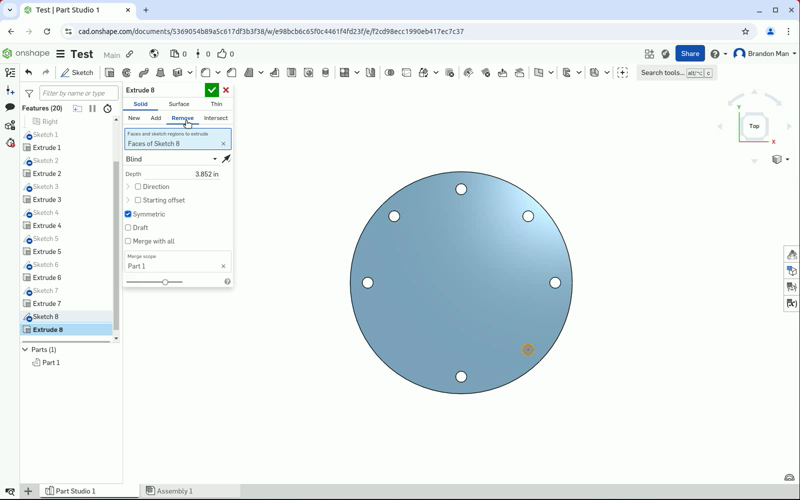
key(tab, 2)
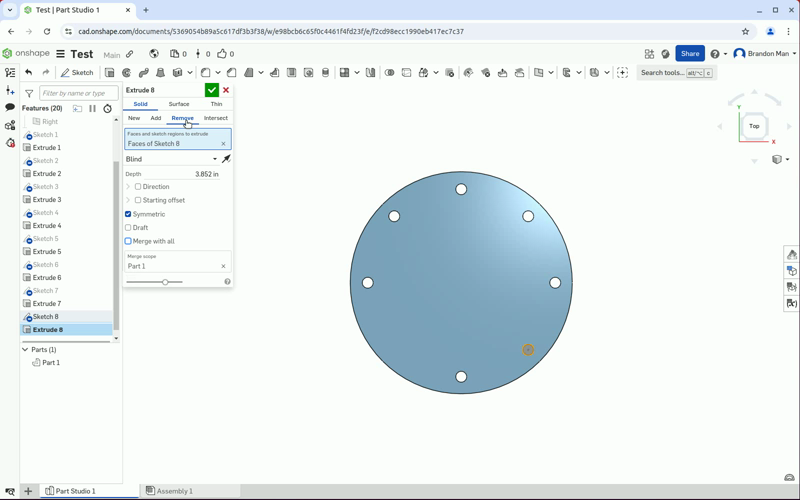
key(space)
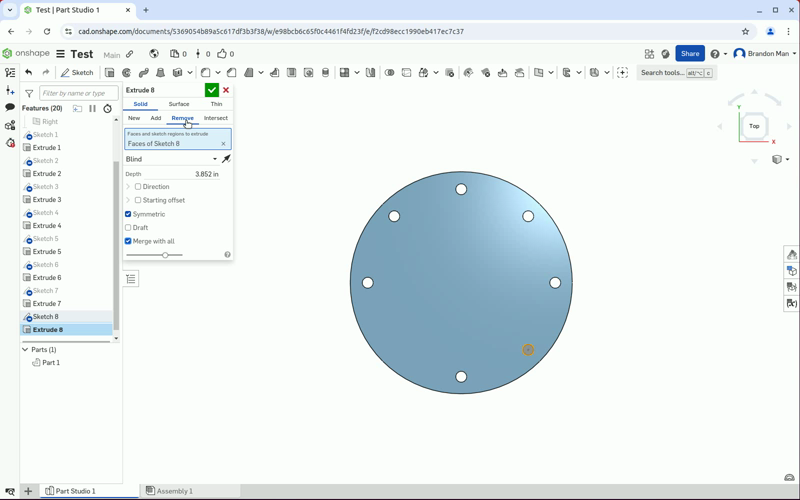
key(enter)
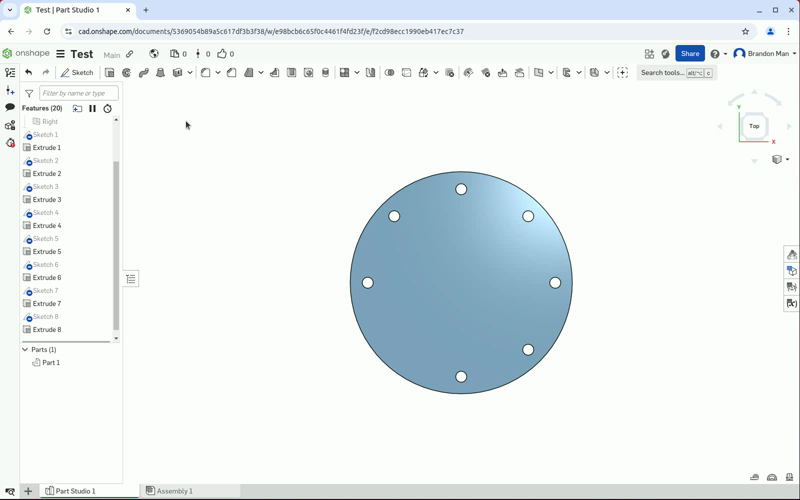
key(shift+h)
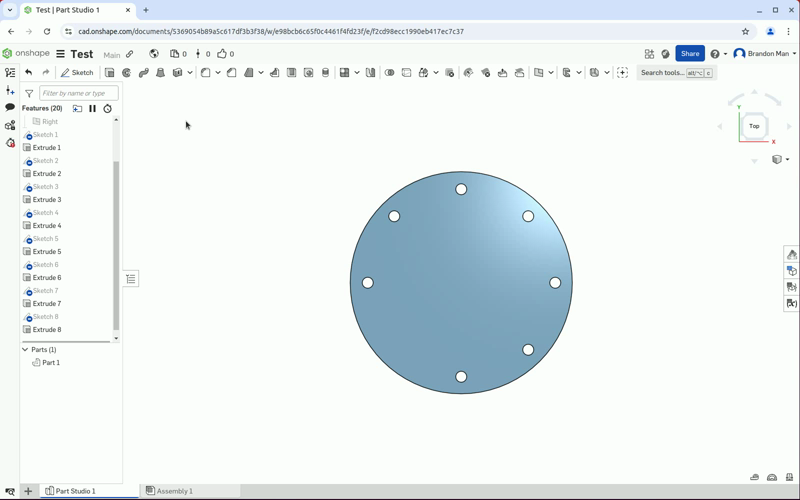
key(shift+h)
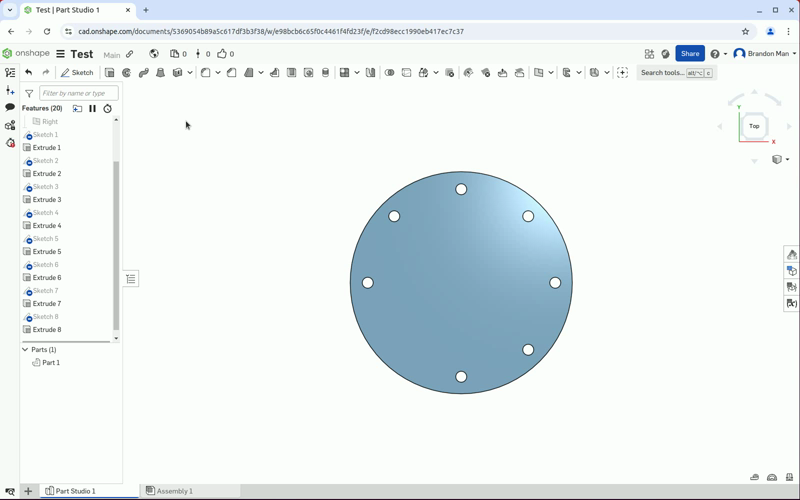
mouse_move(69, 137)
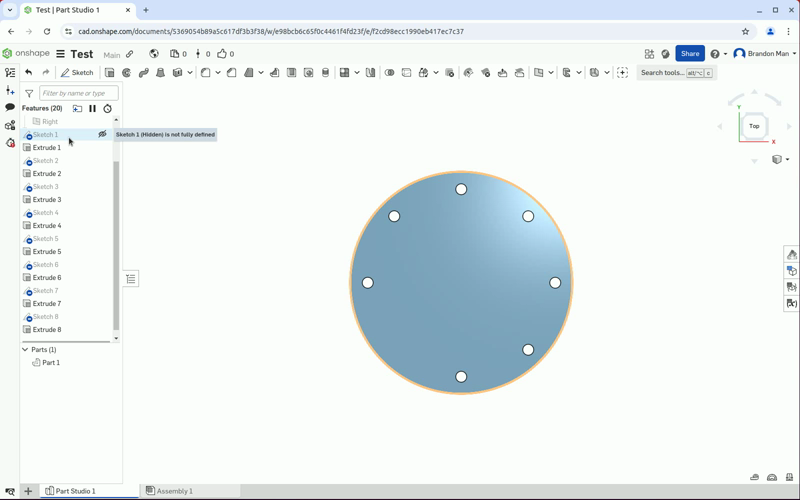
click(69, 137)
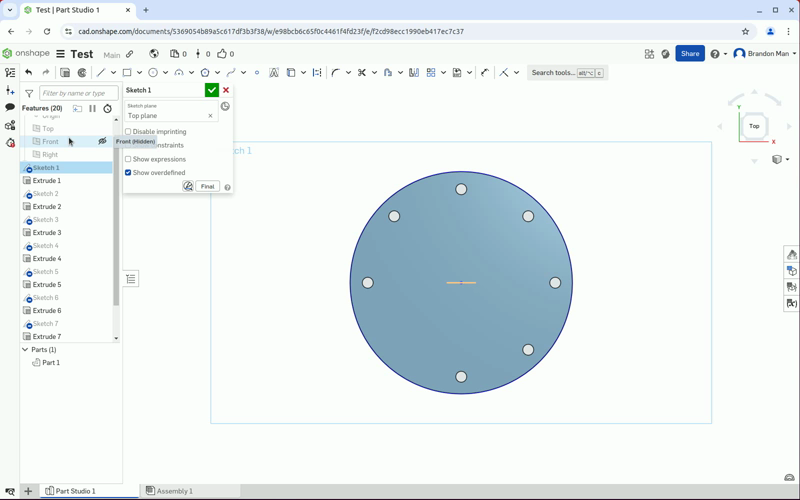
mouse_move(229, 92)
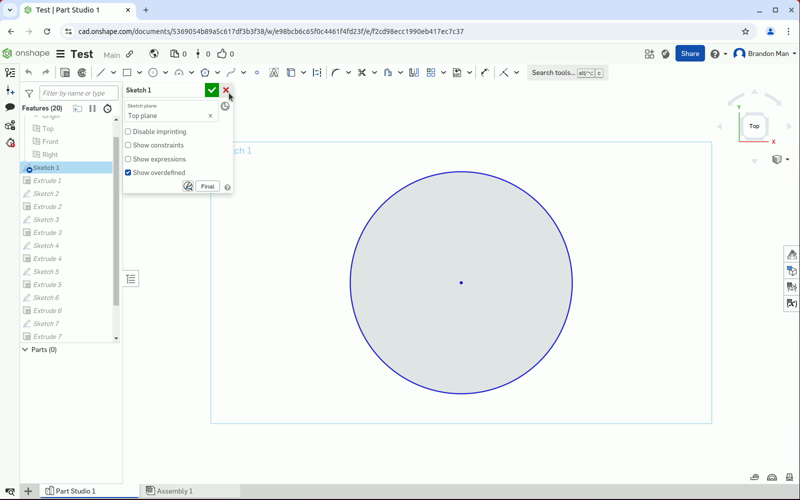
click(229, 92)
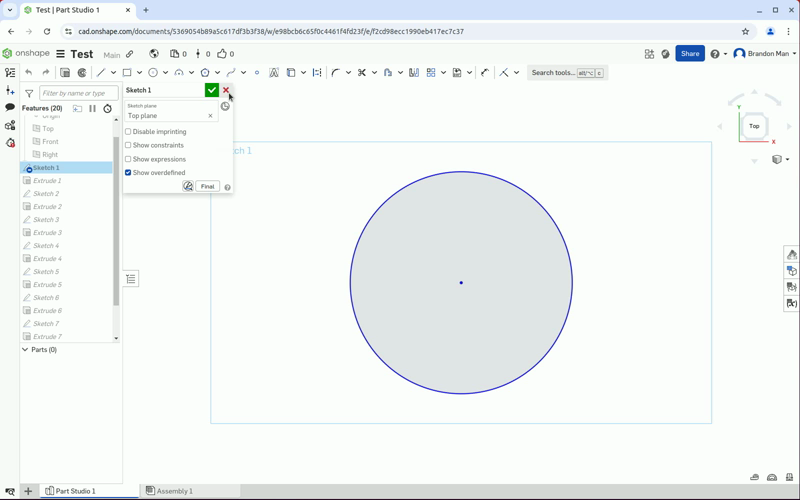
key(shift+s)
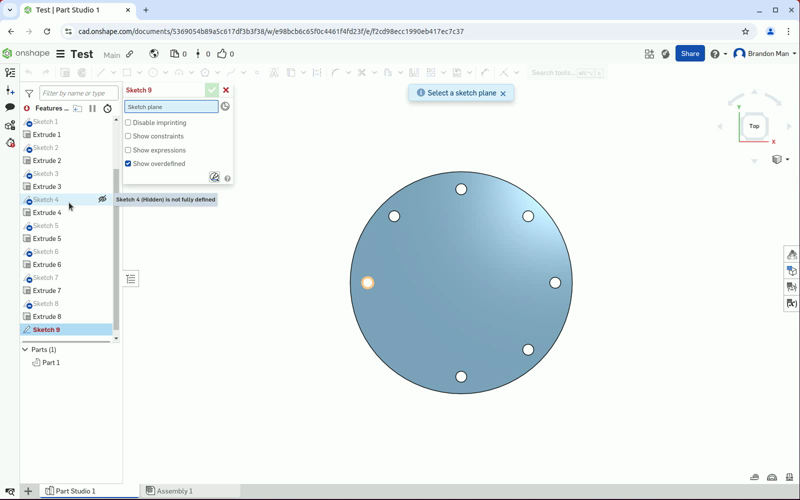
scroll(3)
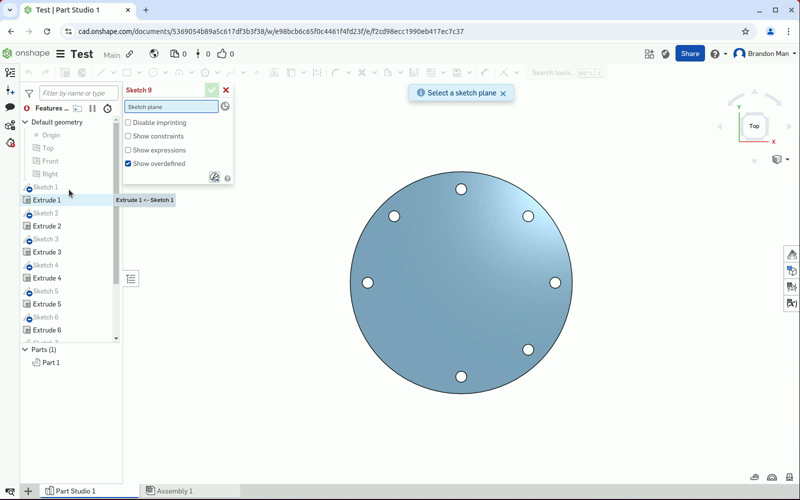
mouse_move(69, 150)
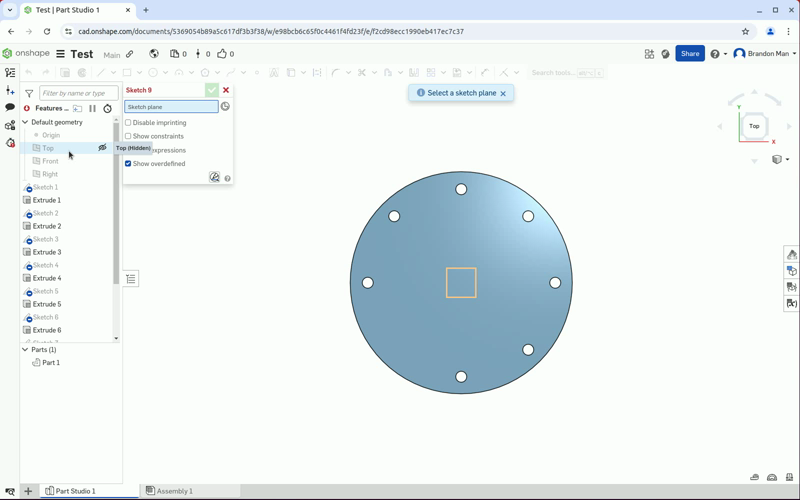
click(69, 150)
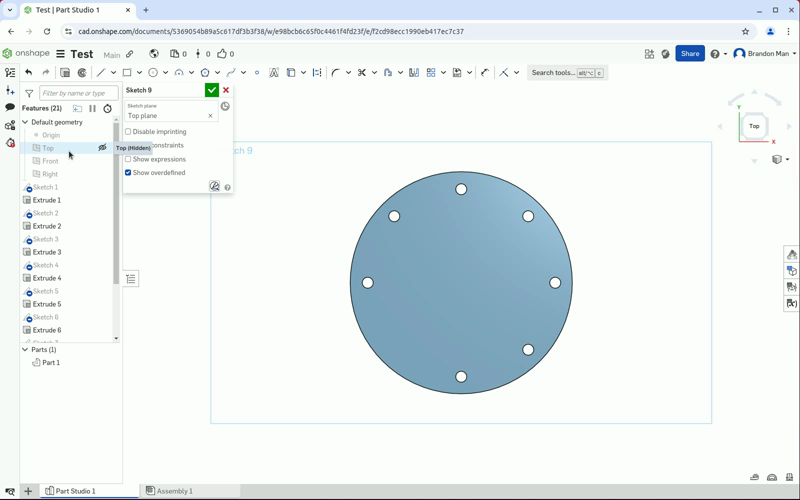
mouse_move(73, 352)
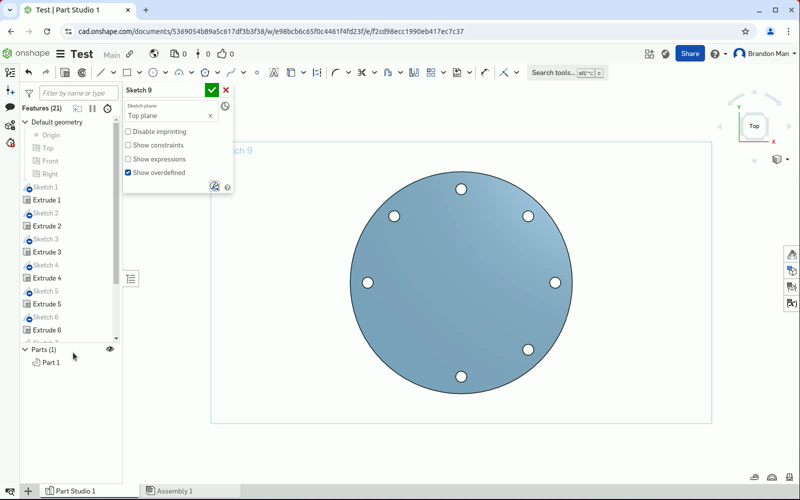
key(y)
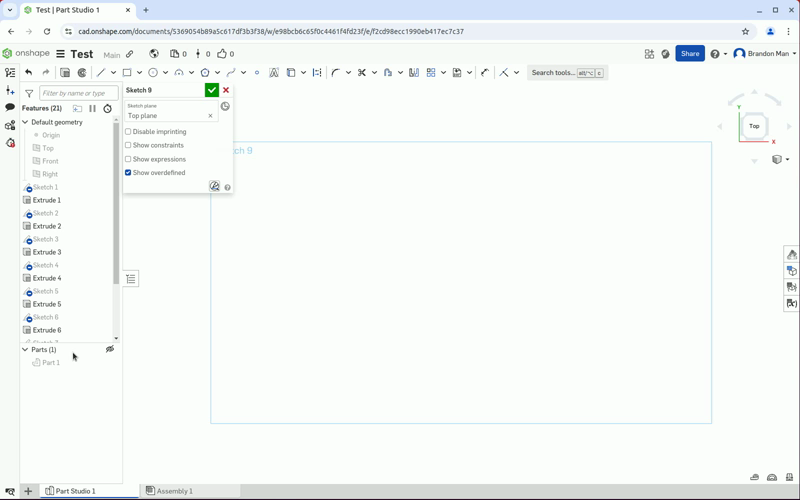
key(c)
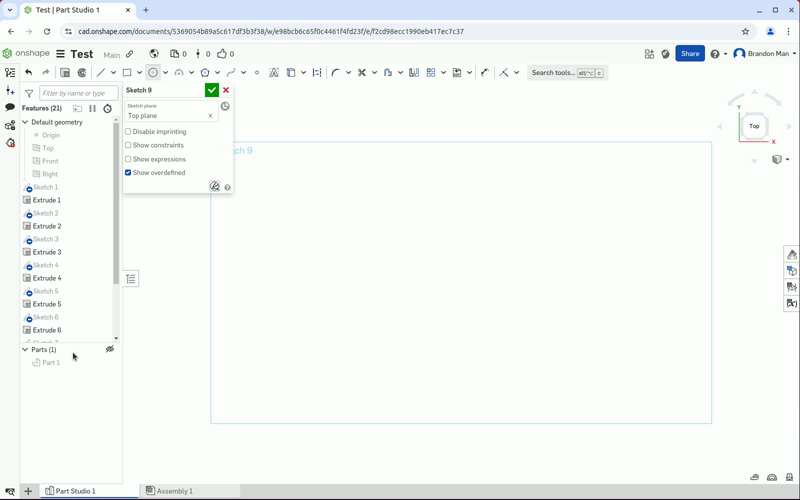
key_down(shift)
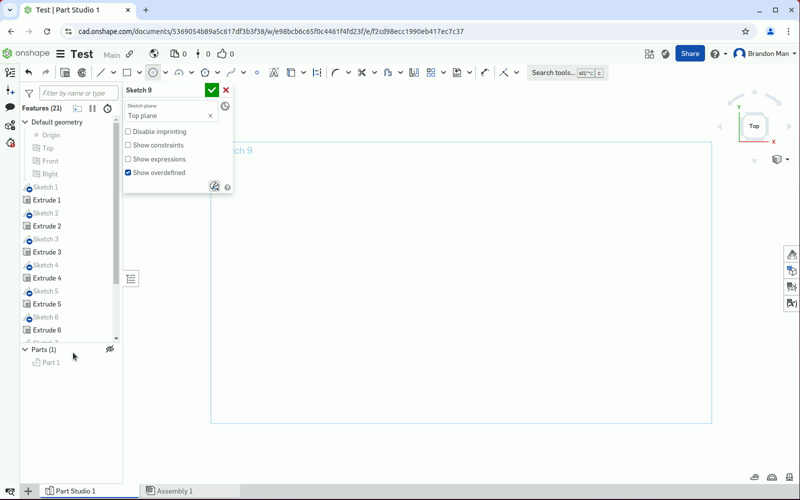
mouse_move(394, 349)
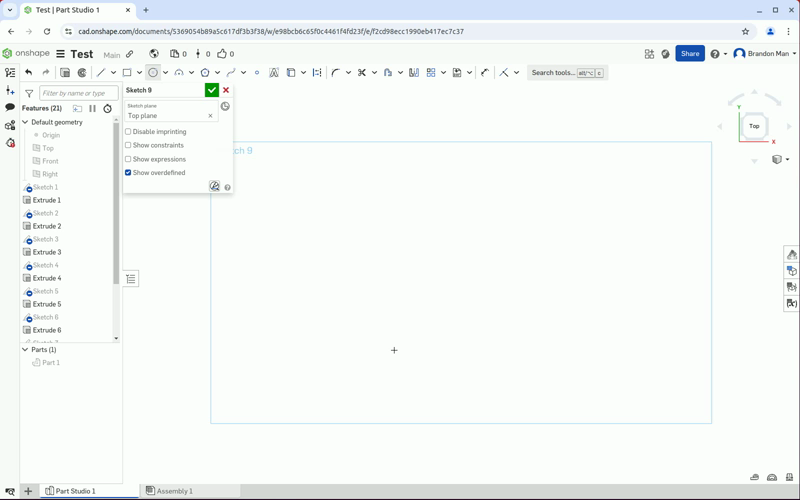
click(394, 349)
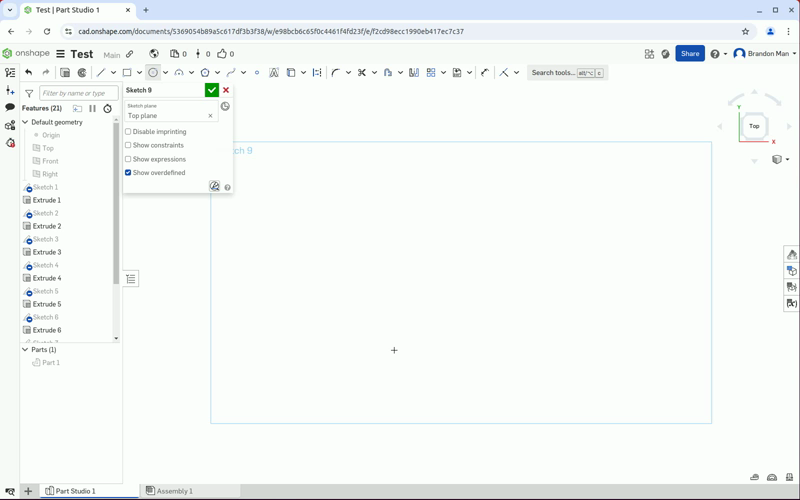
key_up(shift)
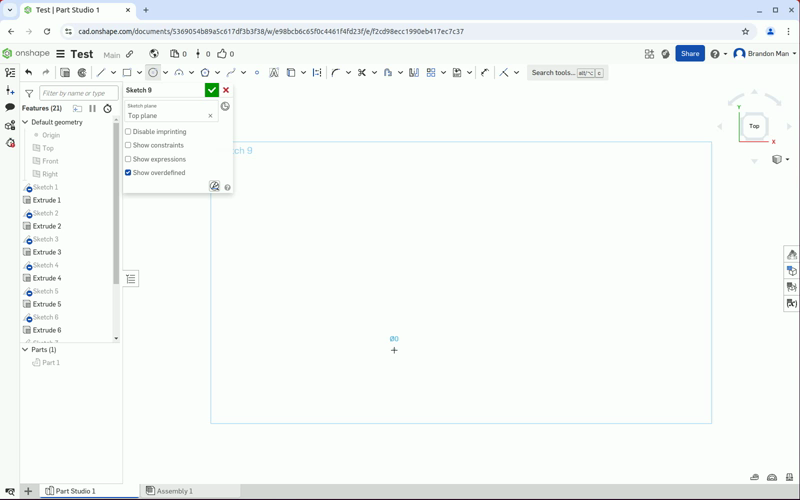
mouse_move(399, 349)
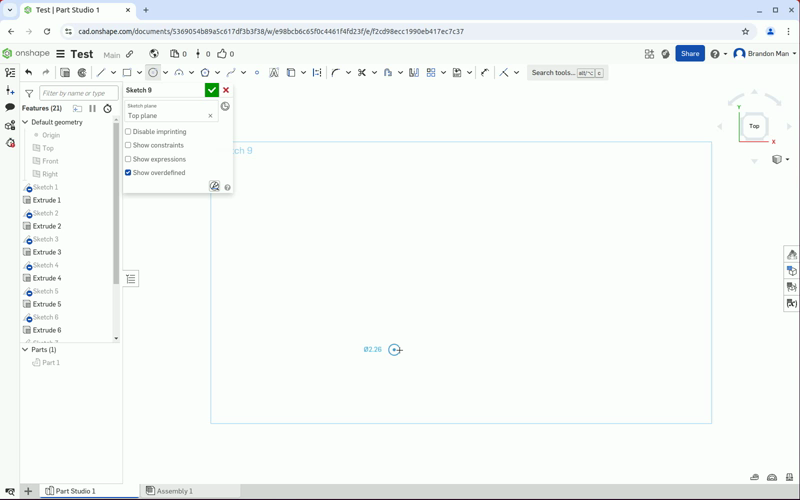
click(399, 349)
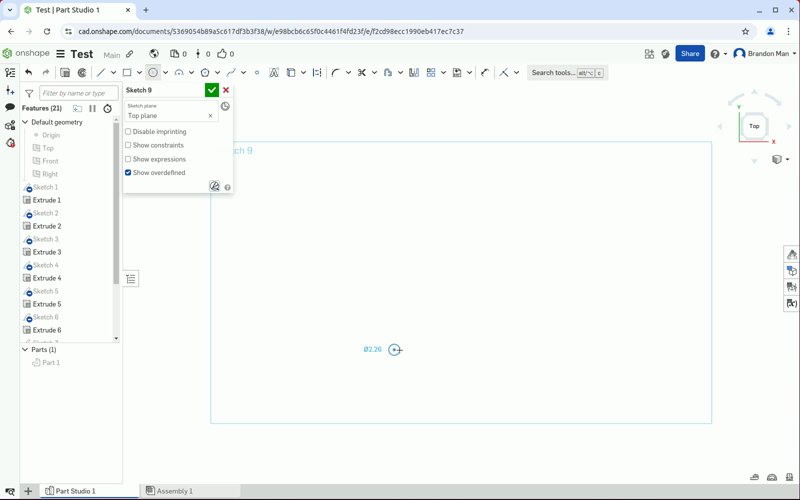
key(esc)
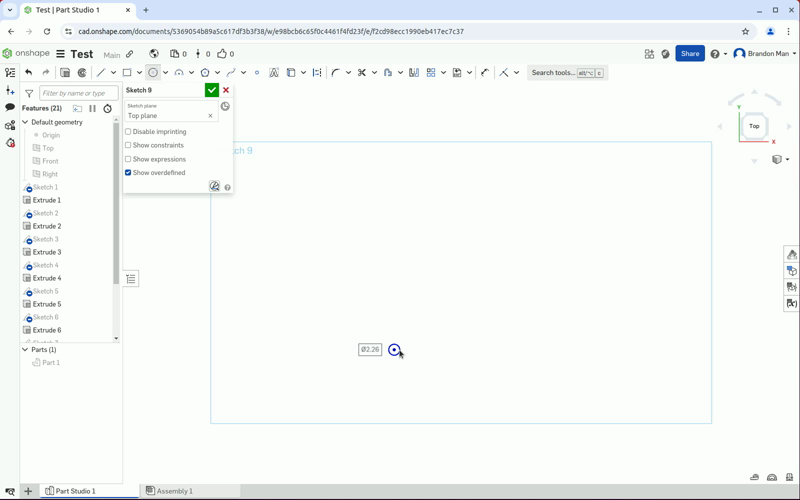
mouse_move(394, 349)
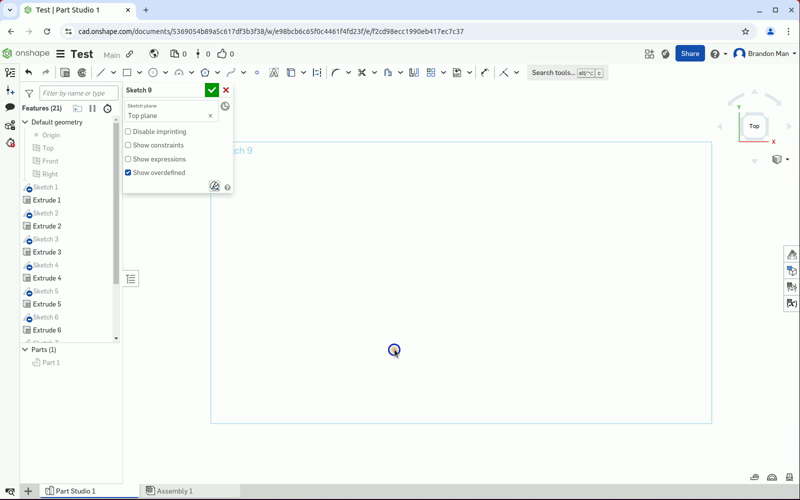
scroll(6)
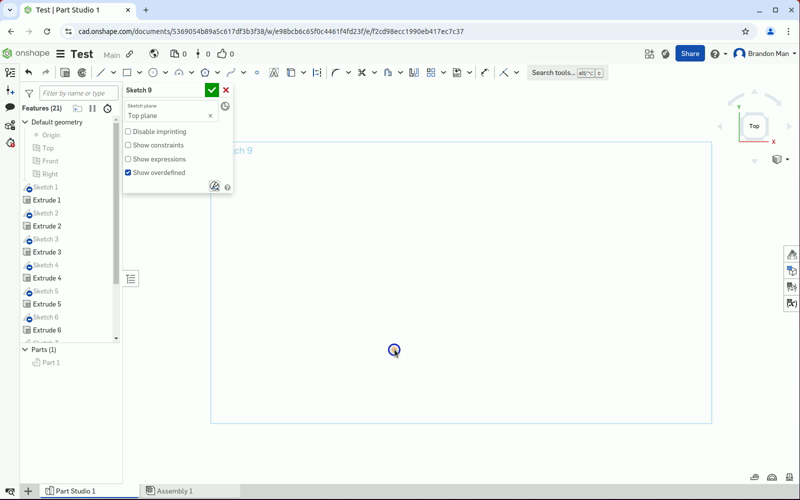
scroll(6)
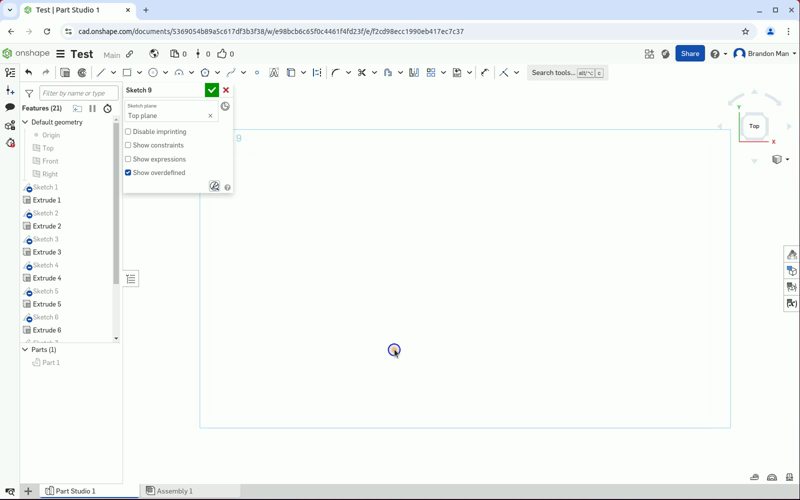
scroll(6)
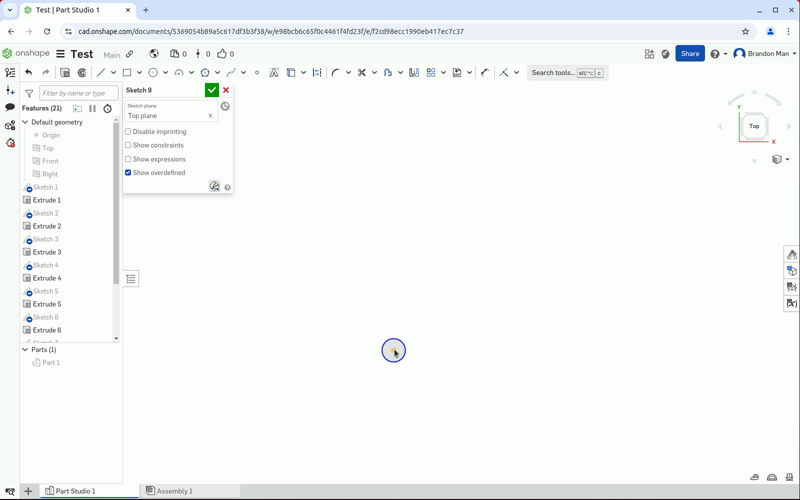
scroll(6)
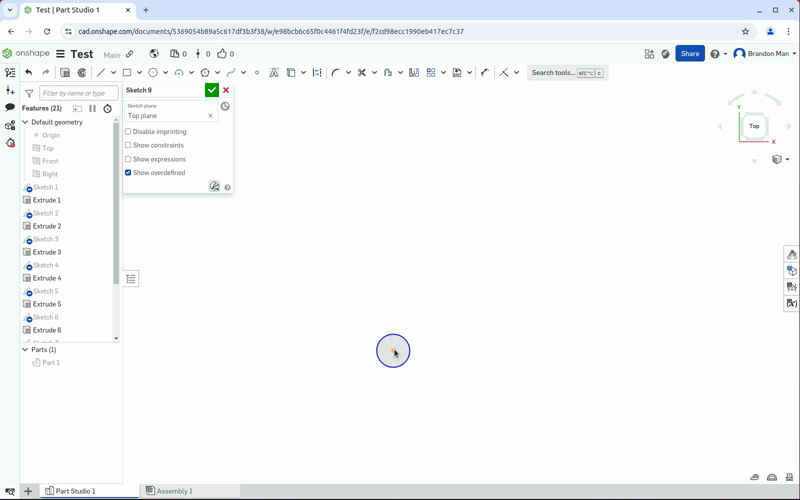
scroll(6)
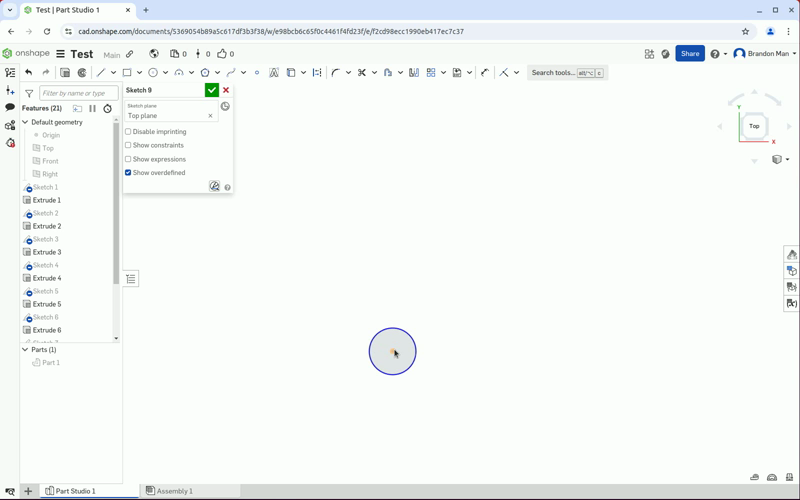
scroll(6)
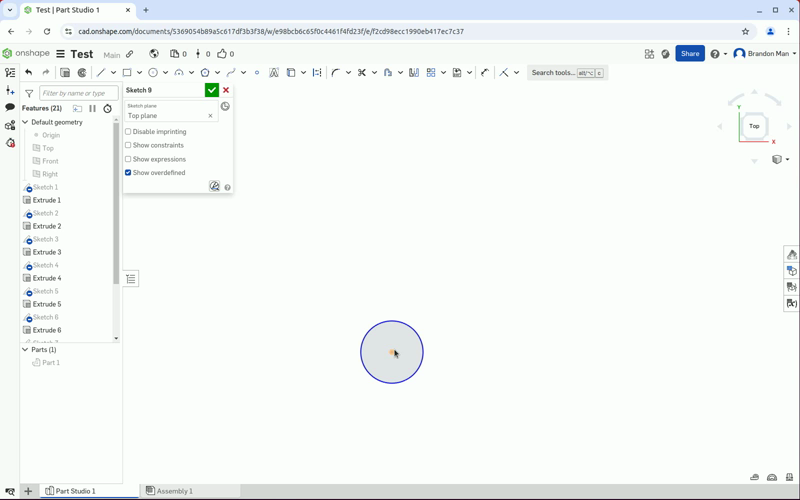
scroll(6)
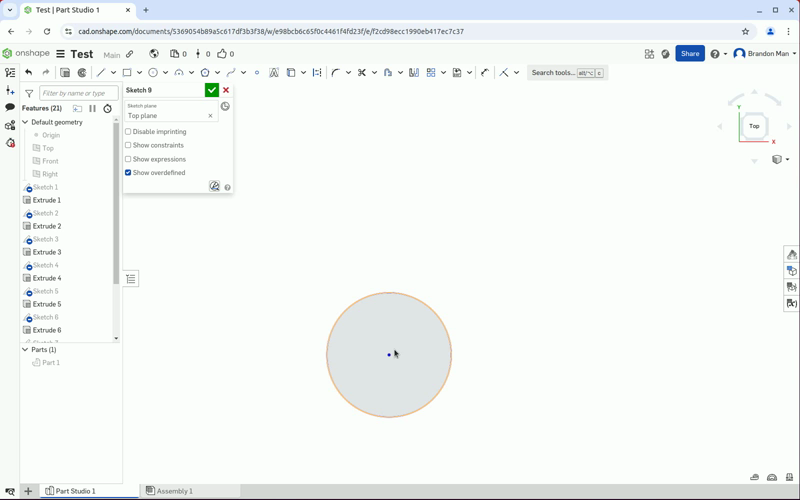
click(394, 349)
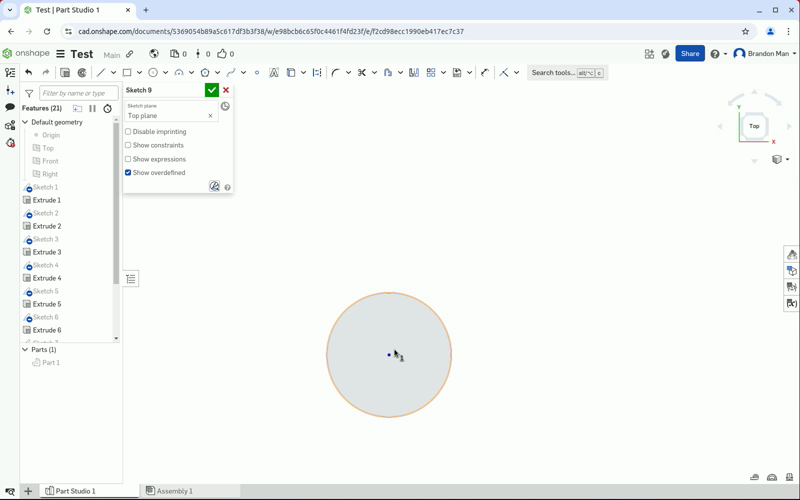
scroll(-6)
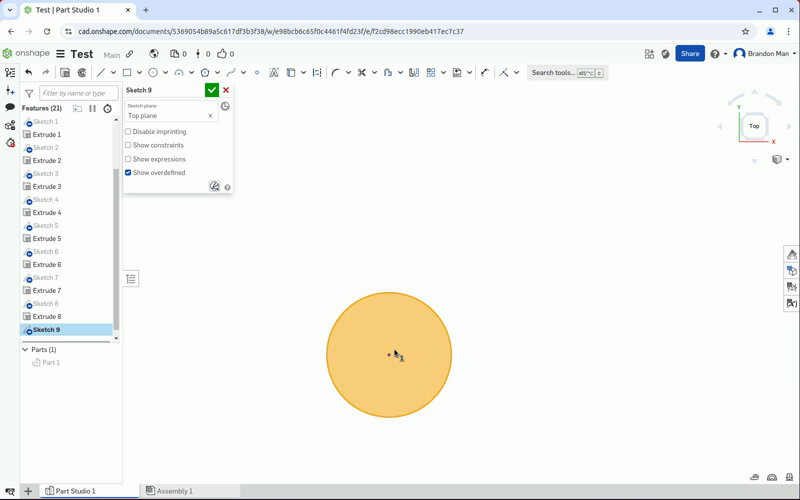
scroll(-6)
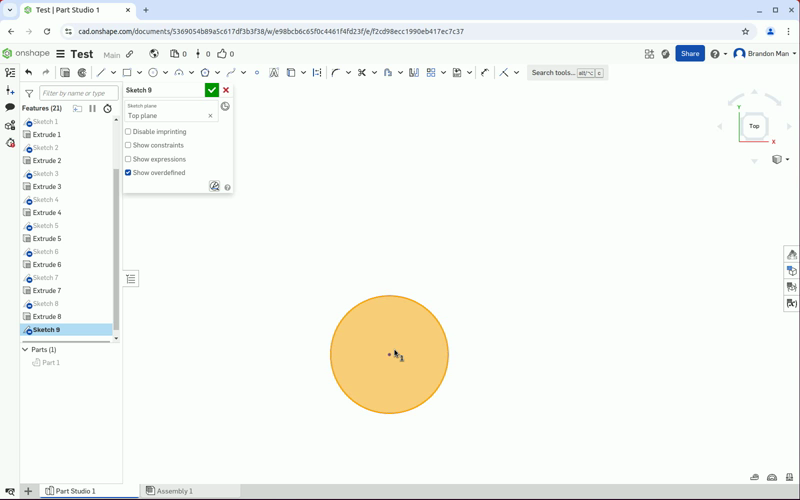
scroll(-6)
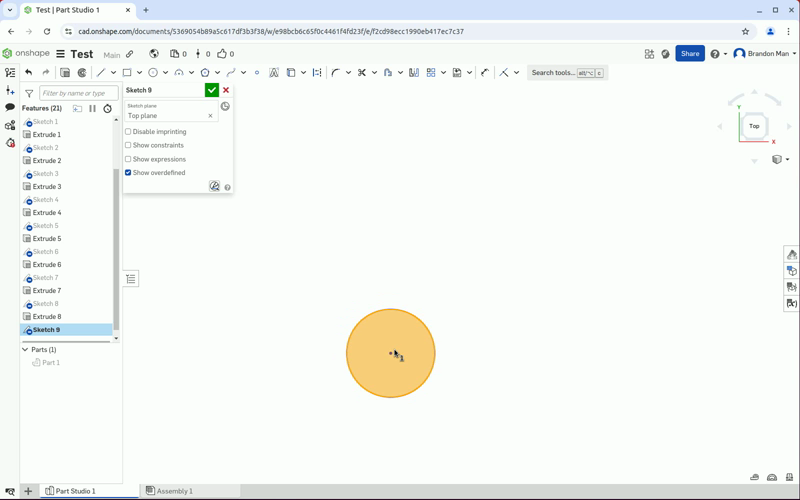
scroll(-6)
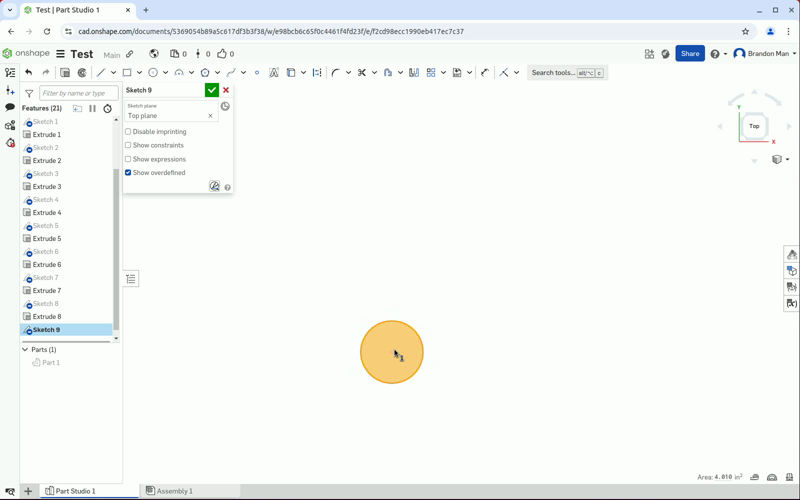
scroll(-6)
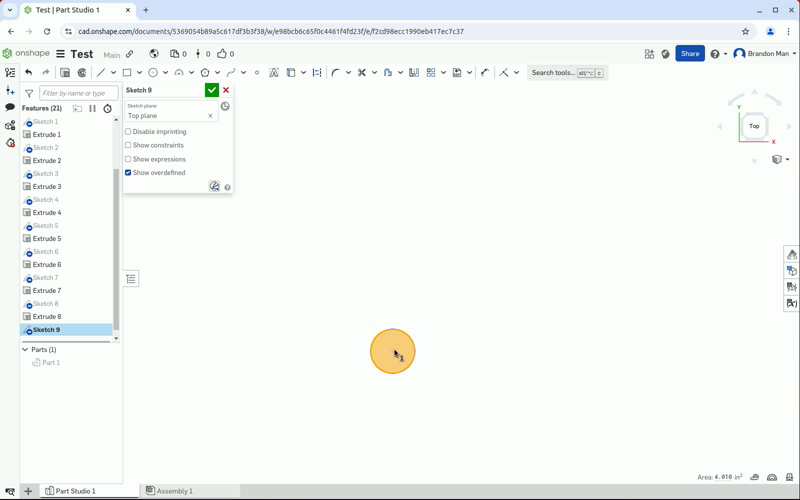
scroll(-6)
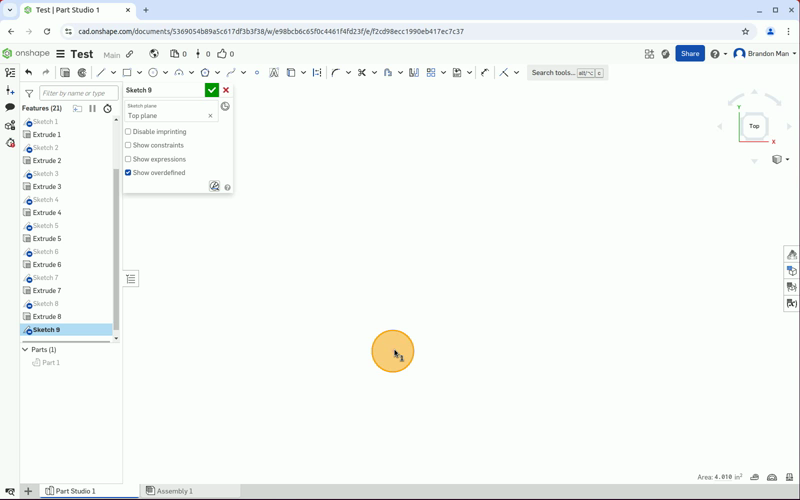
scroll(-6)
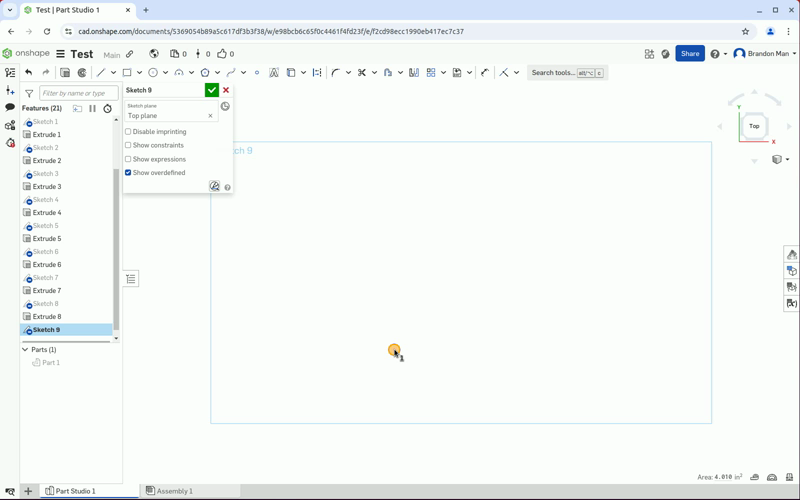
mouse_move(73, 352)
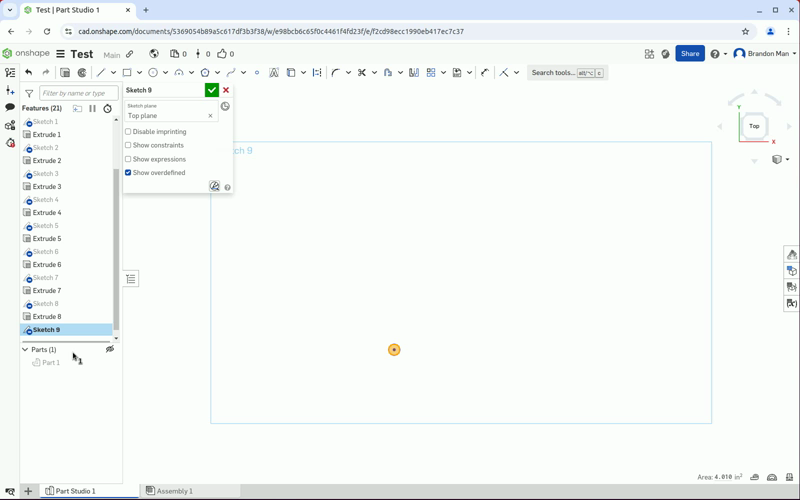
key(shift+y)
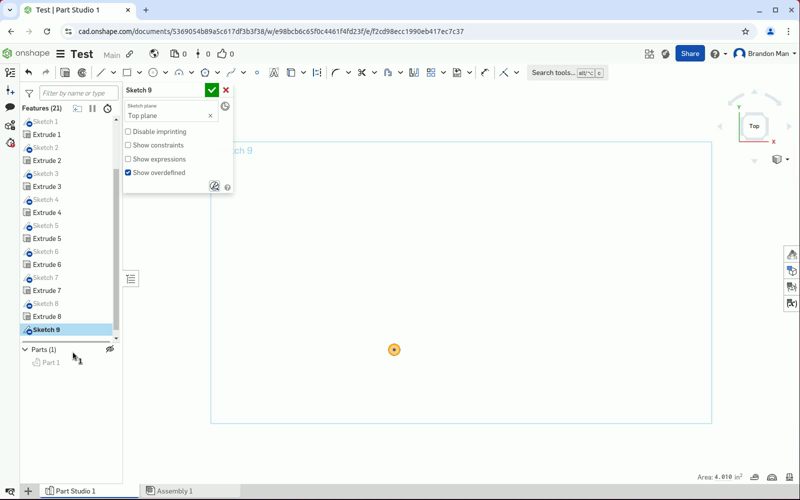
key(shift+e)
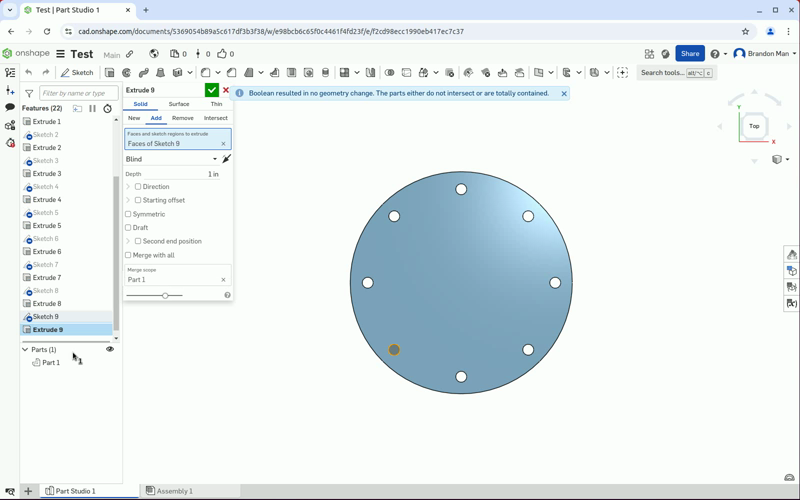
mouse_move(143, 106)
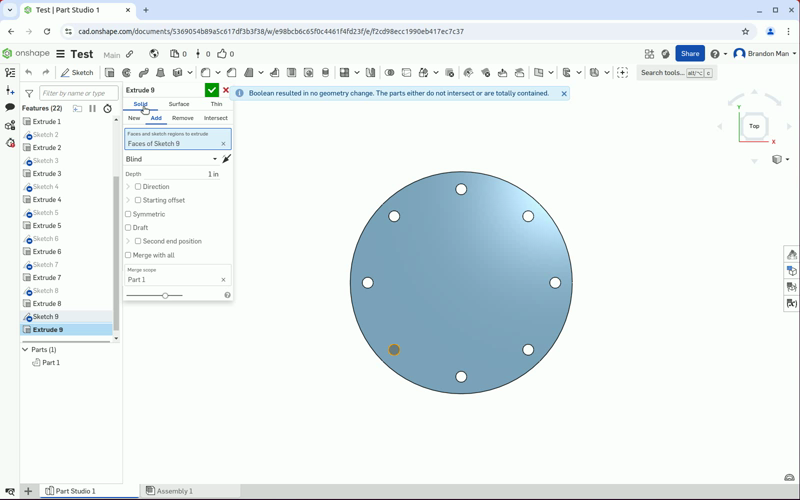
click(143, 106)
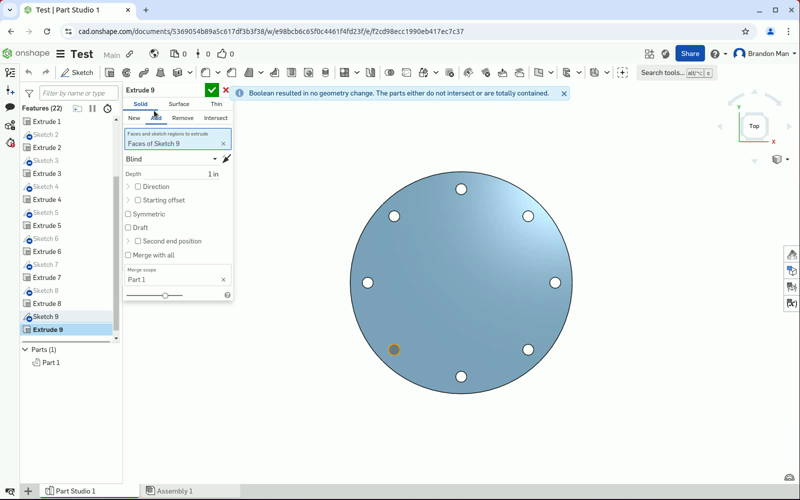
mouse_move(186, 120)
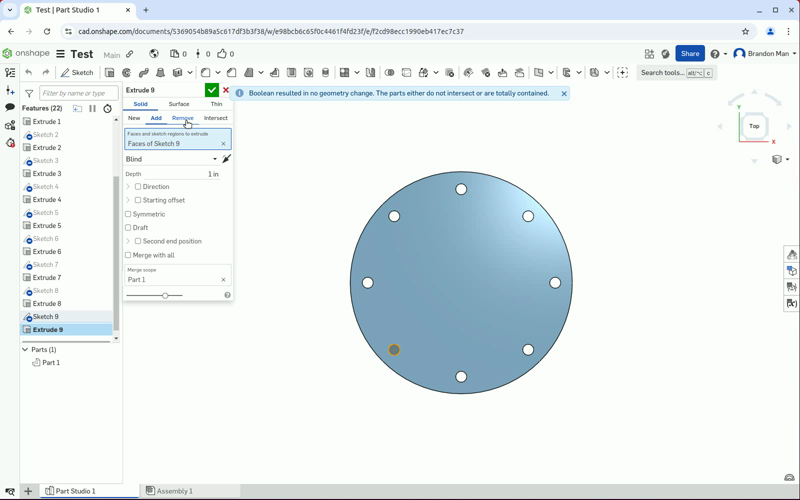
click(186, 120)
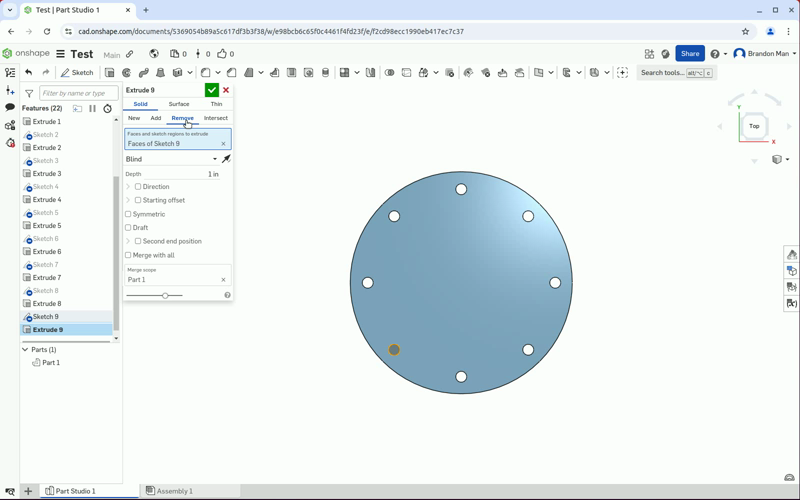
key(tab, 4)
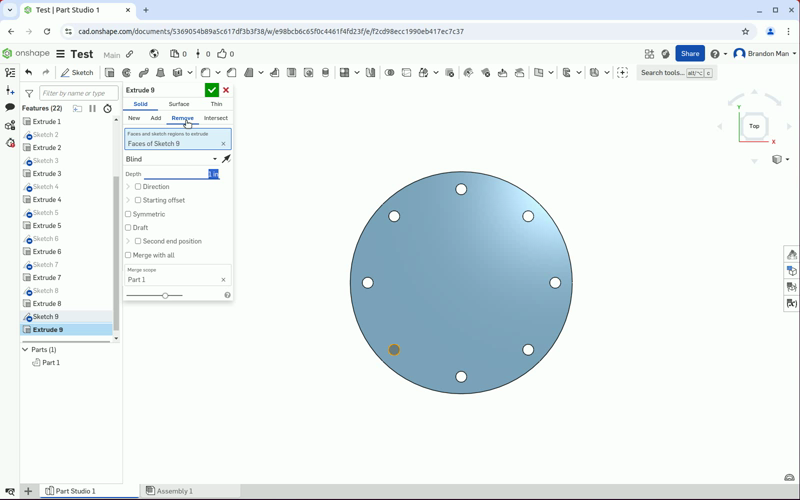
text(3.852)
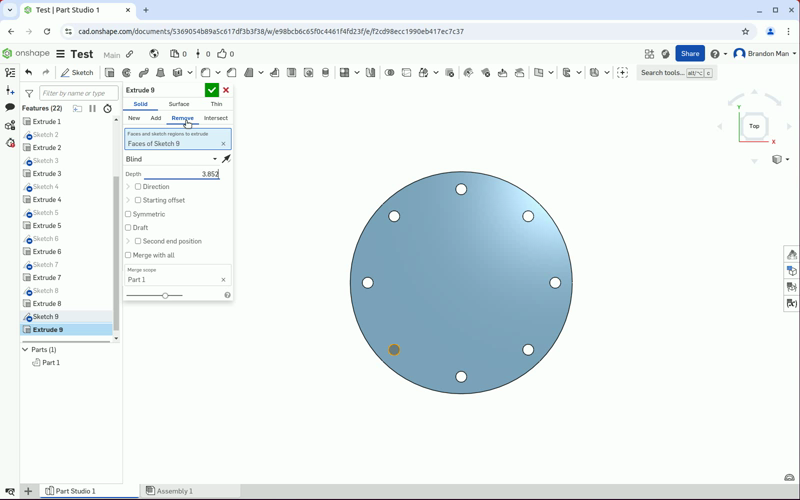
key(tab, 3)
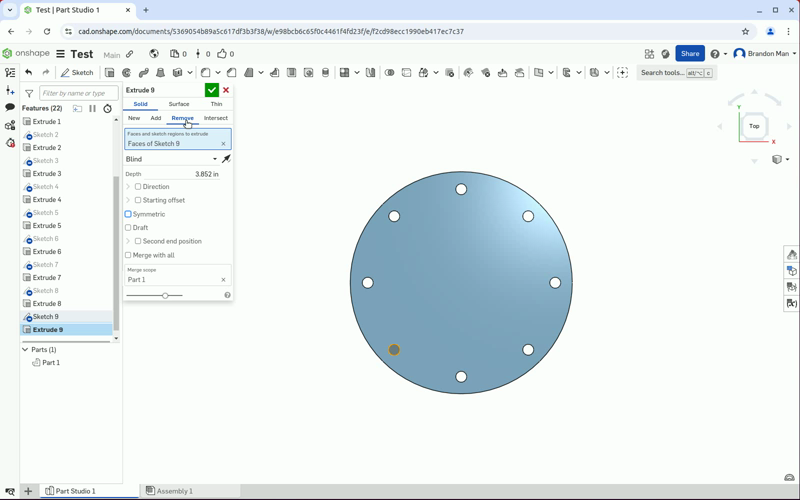
key(space)
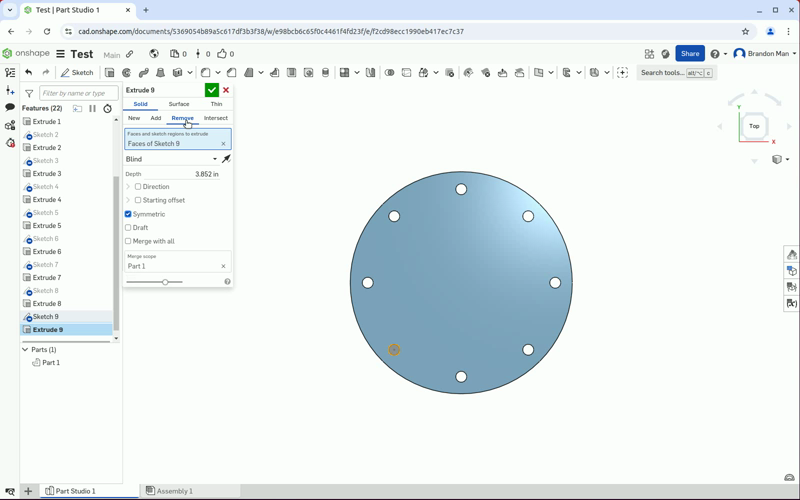
key(tab, 2)
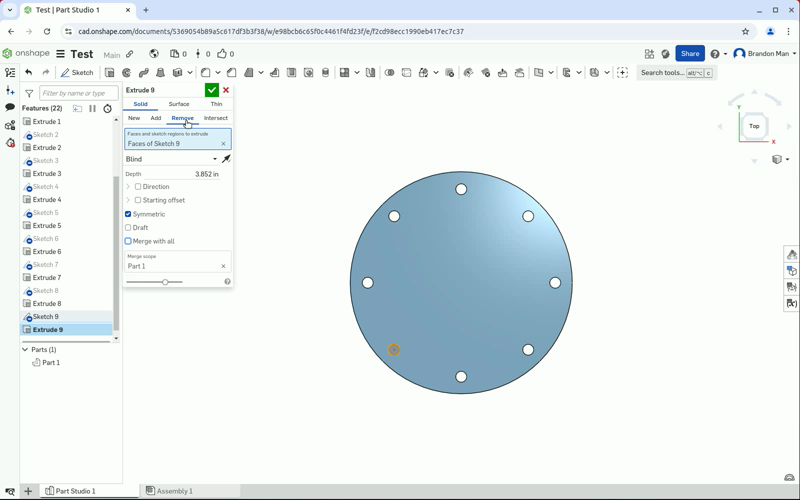
key(space)
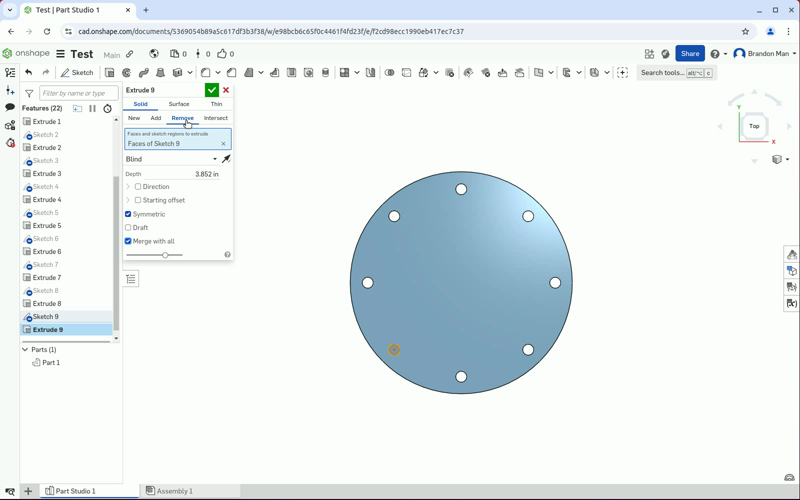
key(enter)
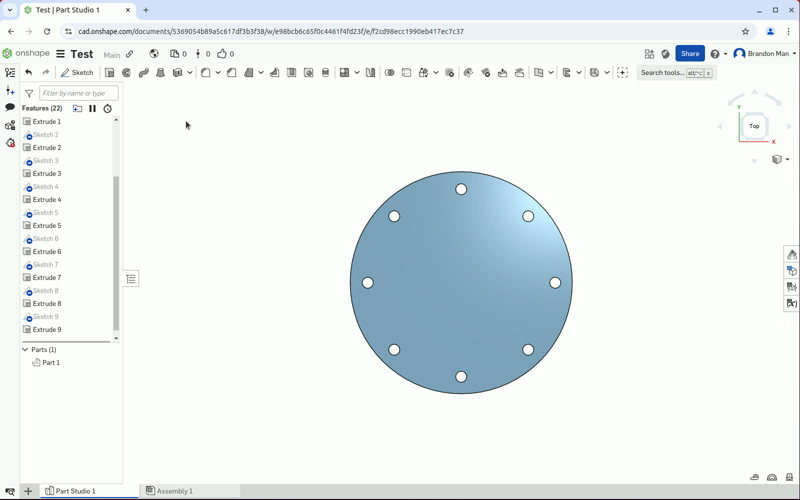
key(shift+h)
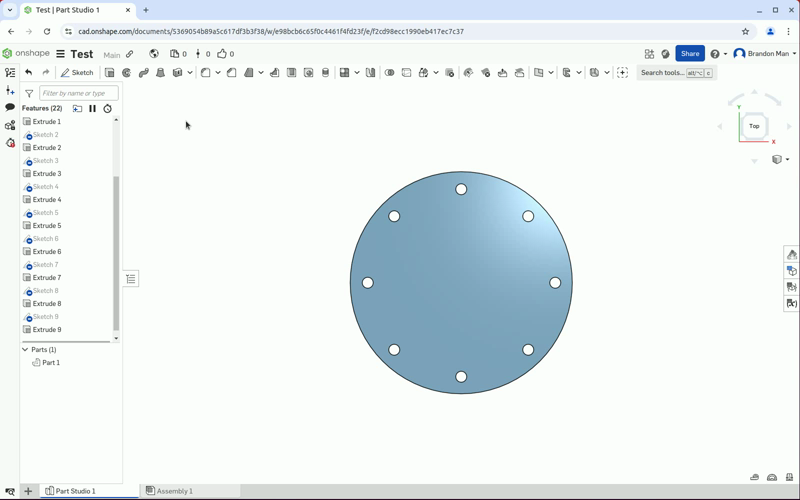
key(shift+h)
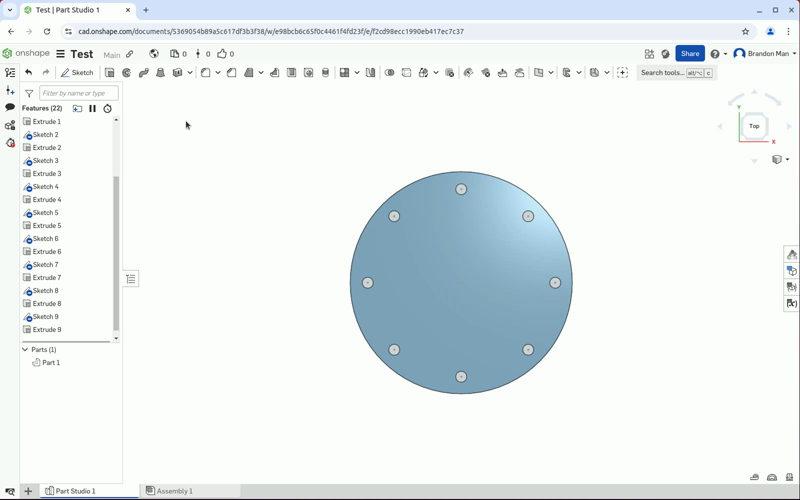
key(shift+7)
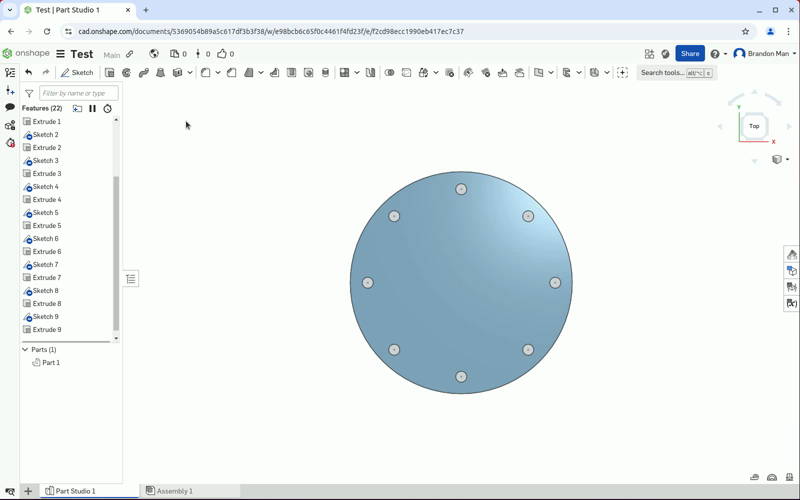
key(up, 3)
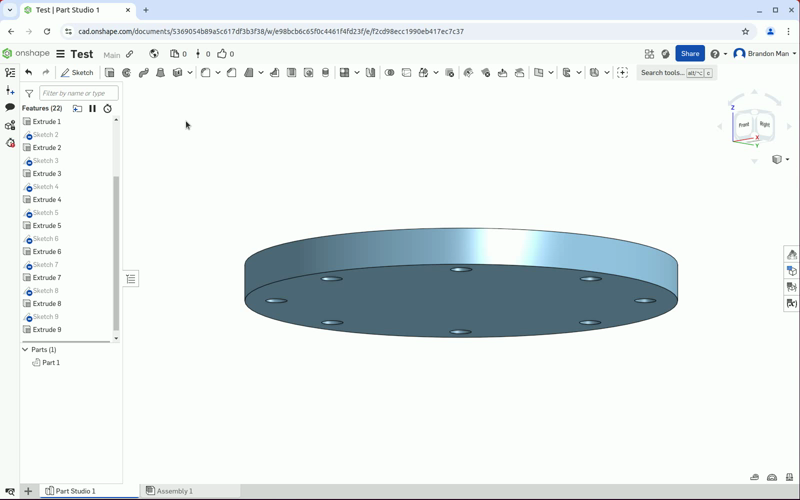
key(left, 3)
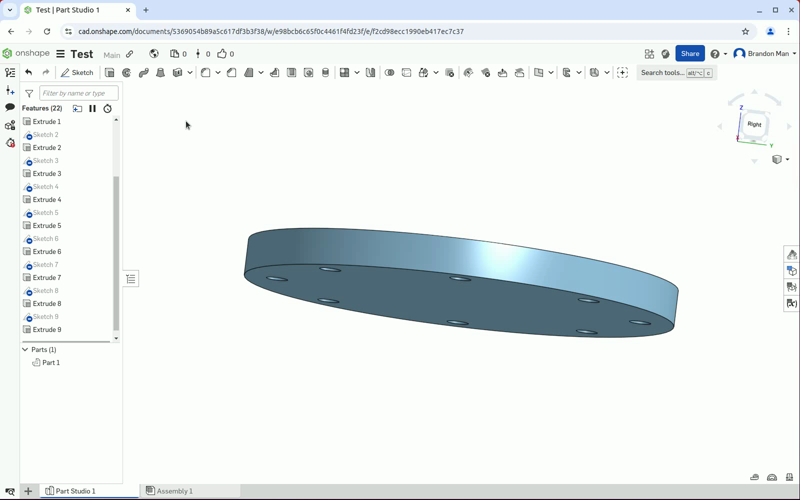
key(right, 3)
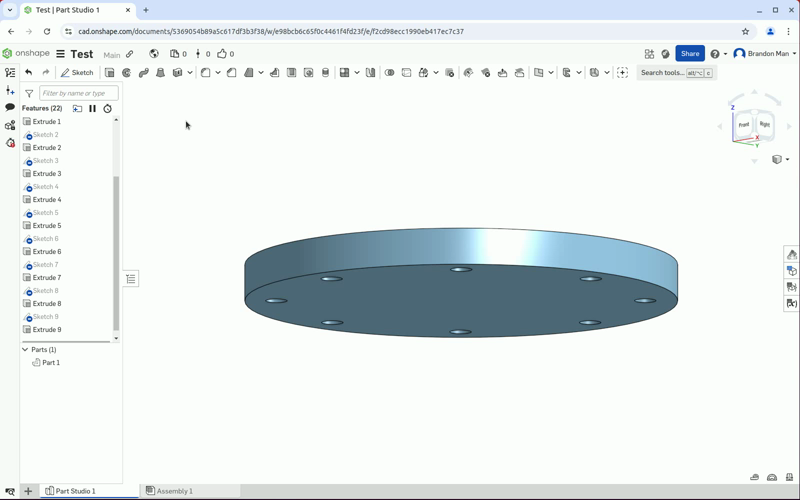
key(down, 3)
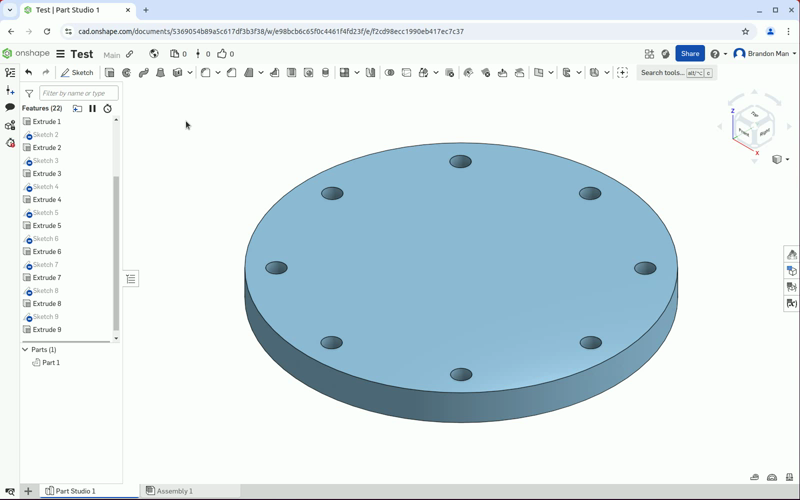
mouse_move(69, 111)
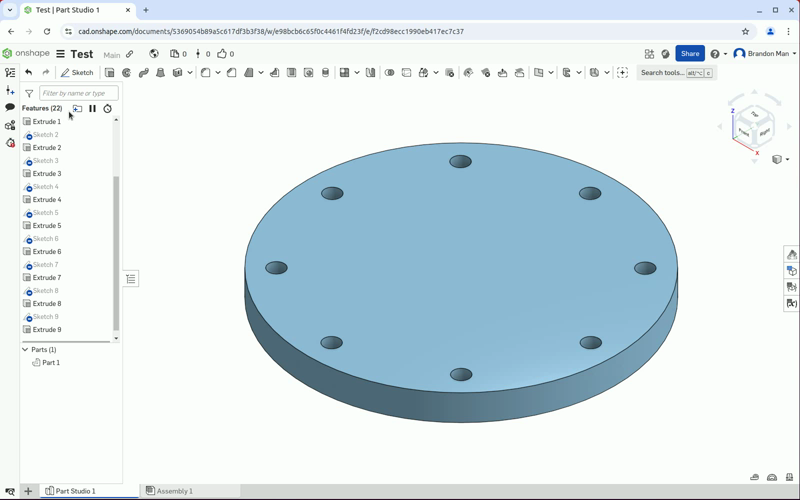
click(69, 111)